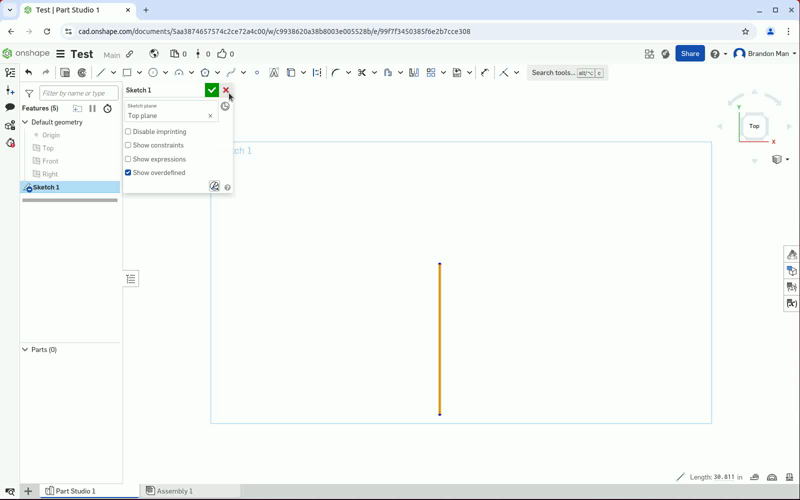
key(shift+h)
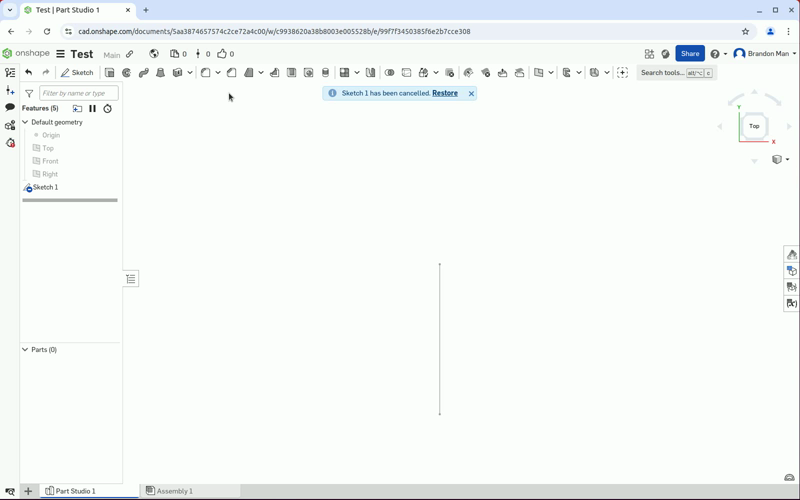
mouse_move(73, 352)
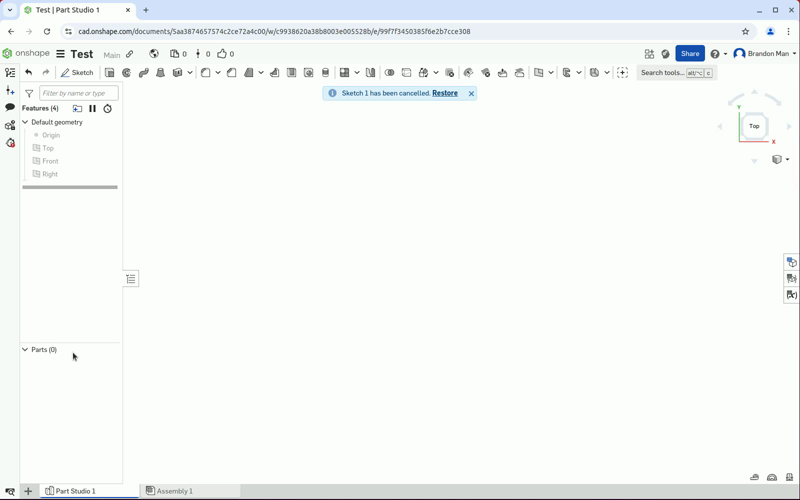
key(y)
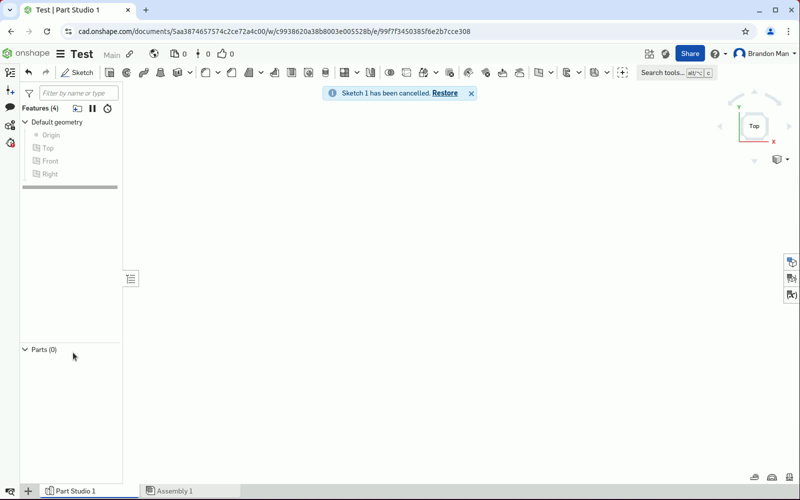
key(shift+p)
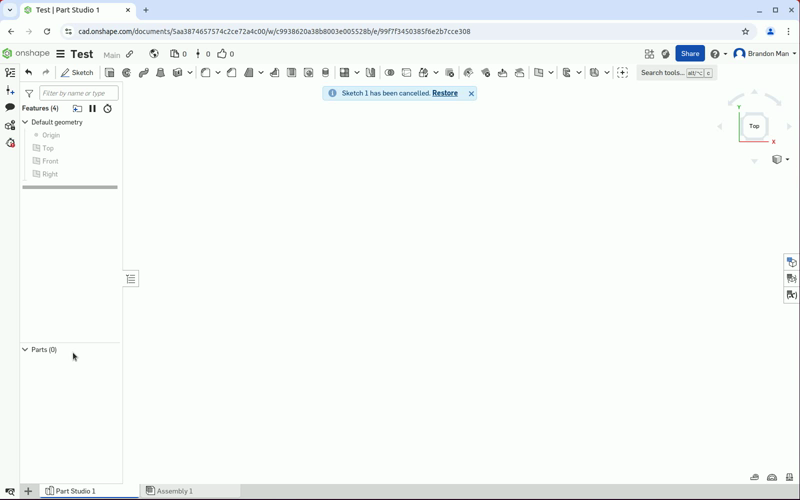
key(space)
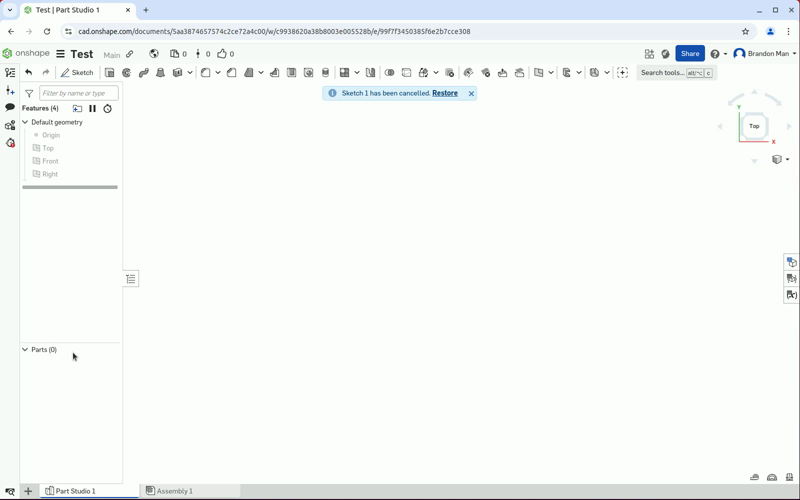
key_down(shift)
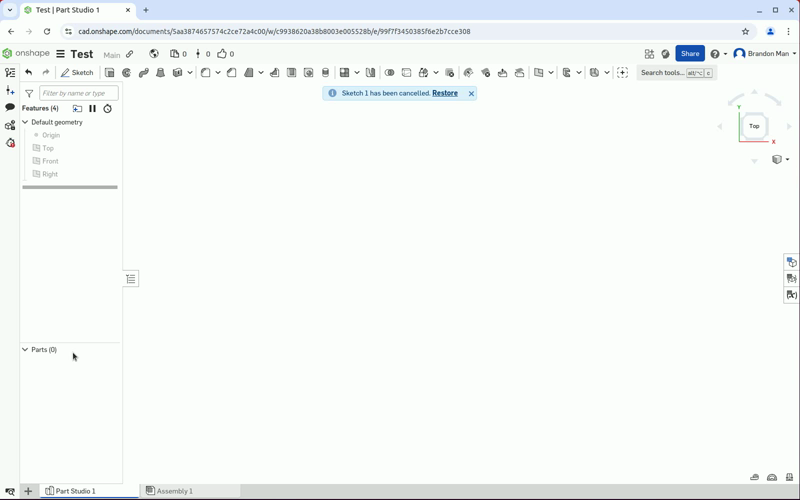
key(up)
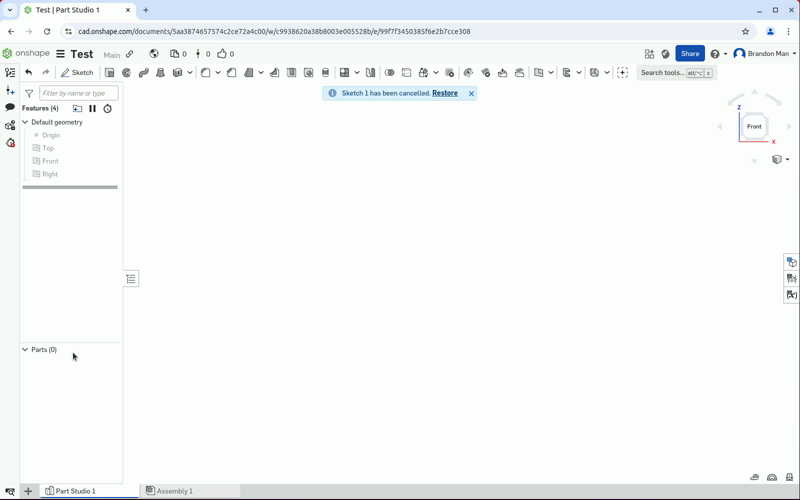
key_up(shift)
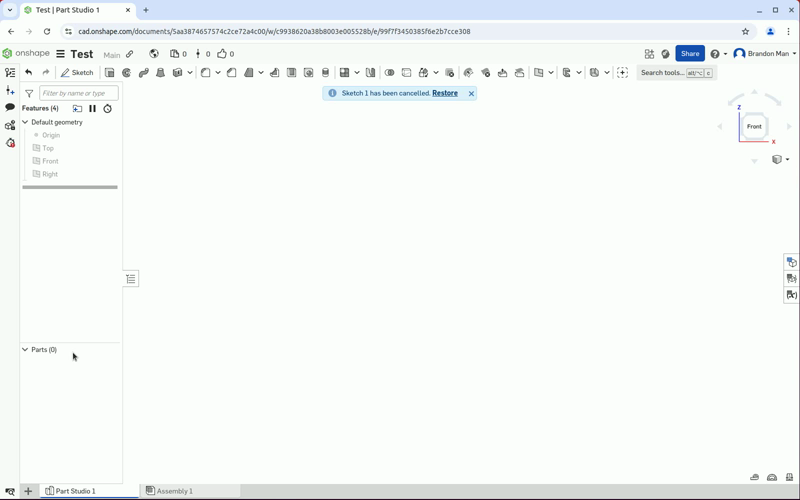
key(space)
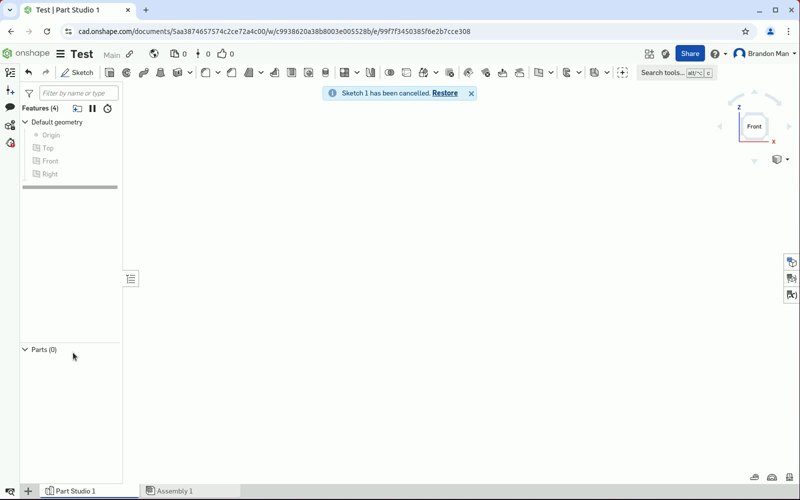
key_down(shift)
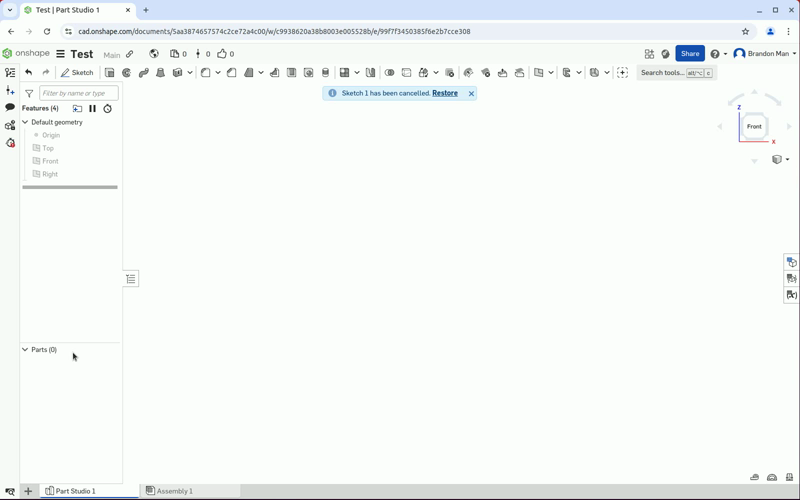
key(left)
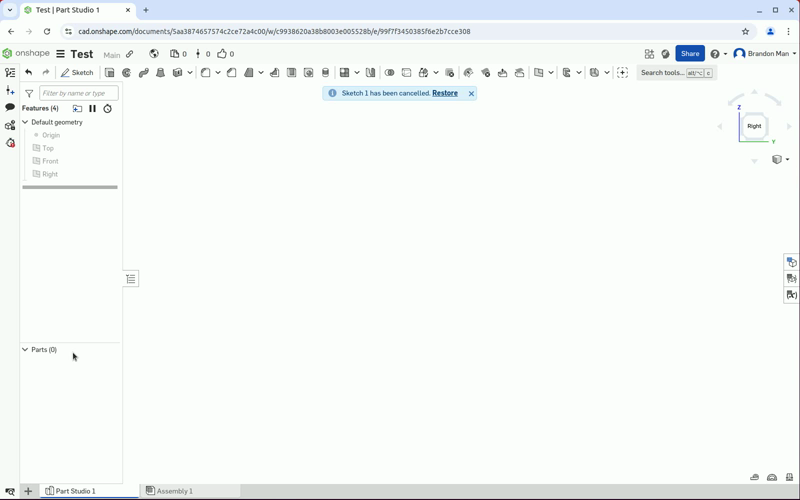
key_up(shift)
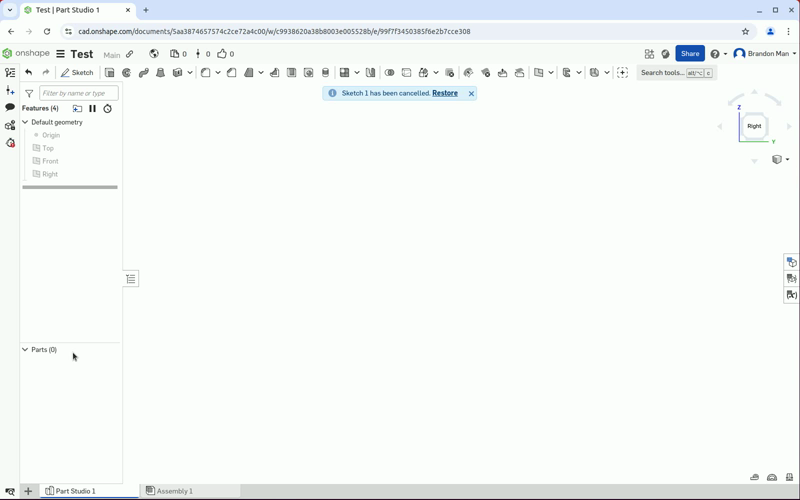
mouse_move(73, 352)
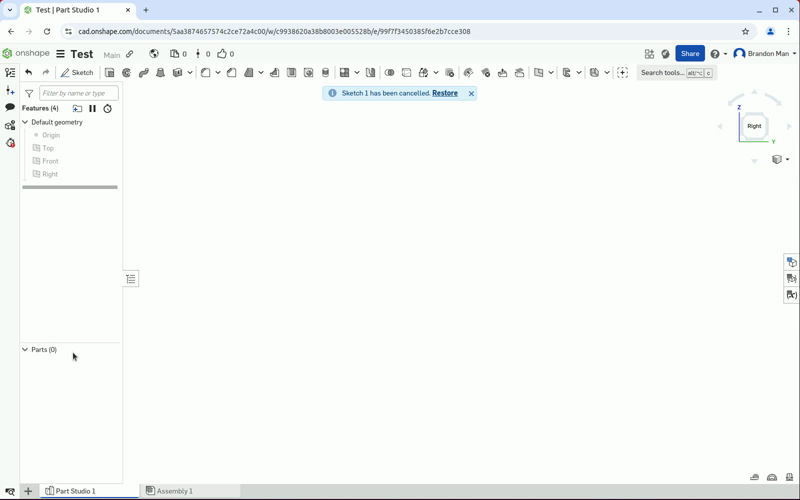
key(shift+y)
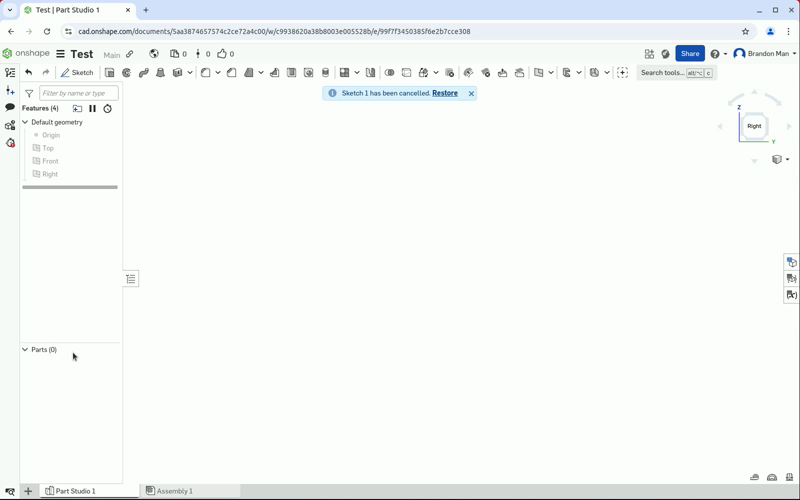
key(shift+s)
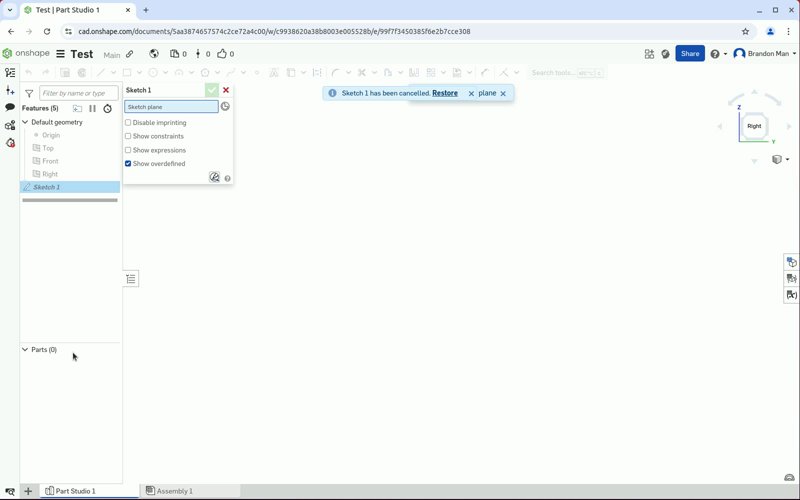
mouse_move(73, 176)
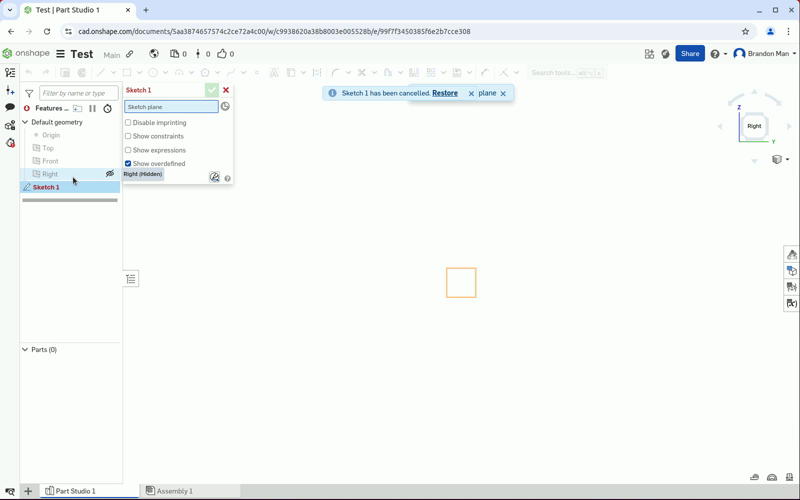
click(73, 176)
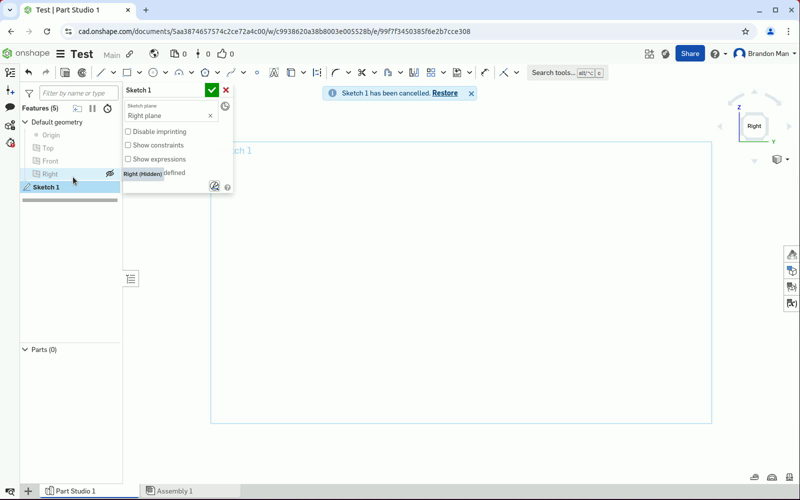
mouse_move(73, 352)
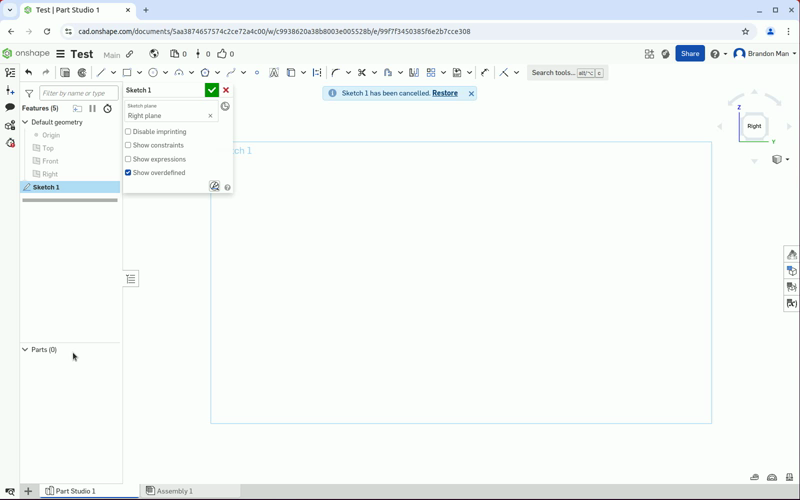
key(y)
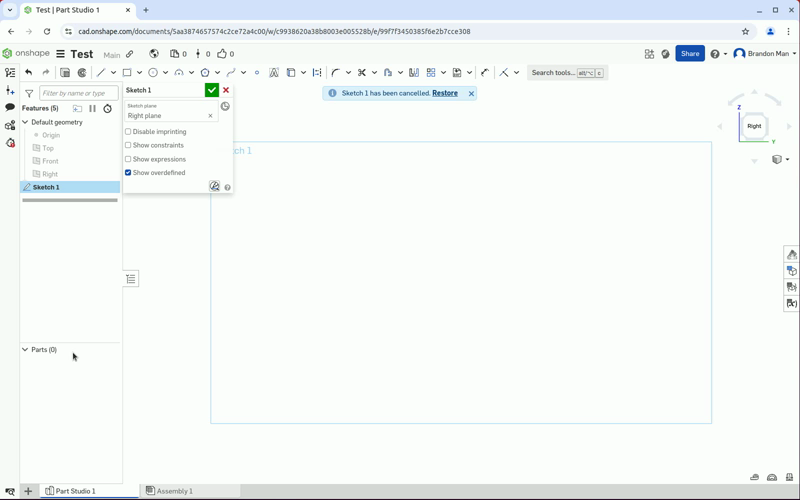
key(l)
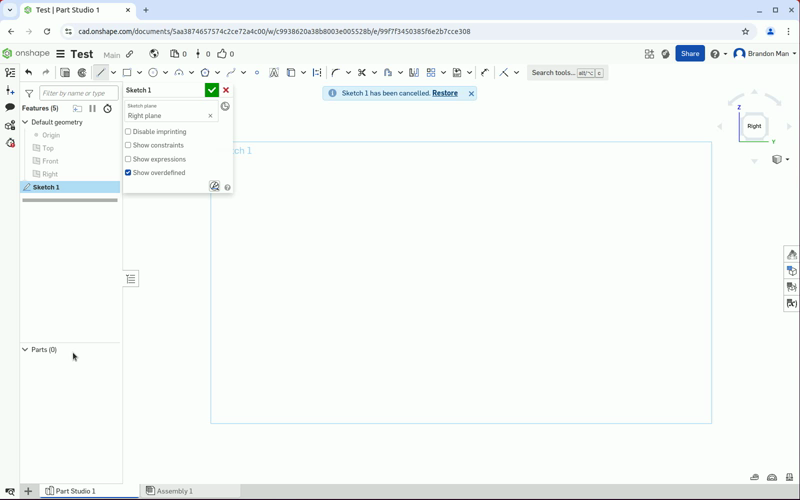
key_down(shift)
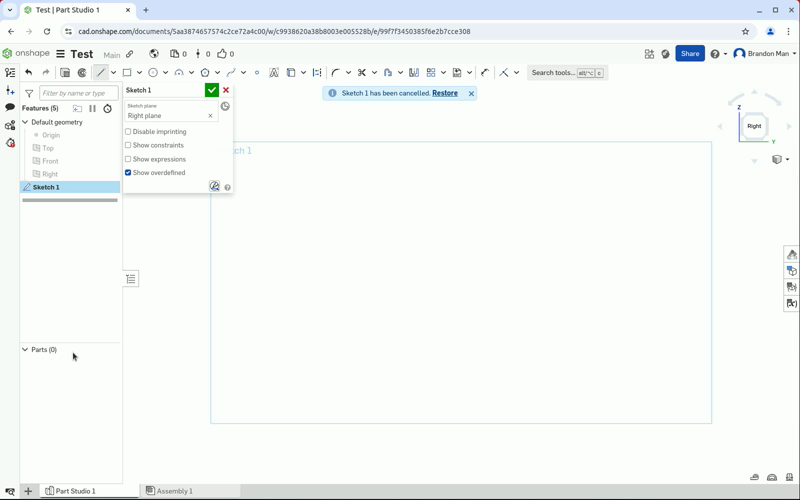
mouse_move(483, 327)
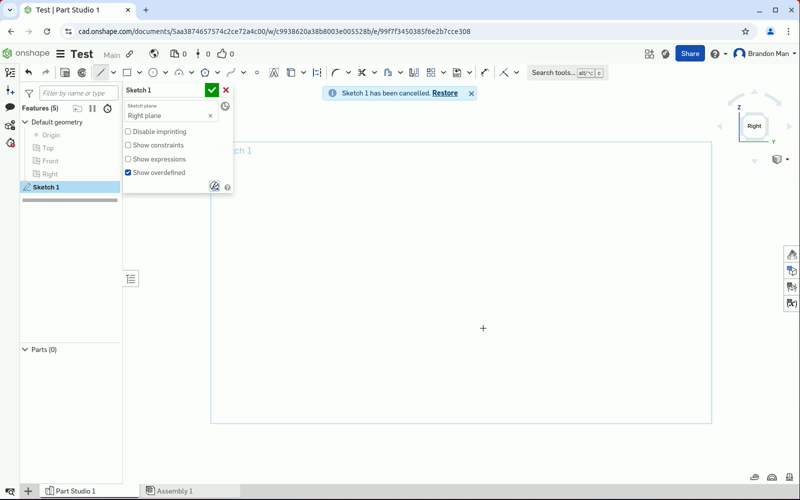
click(483, 327)
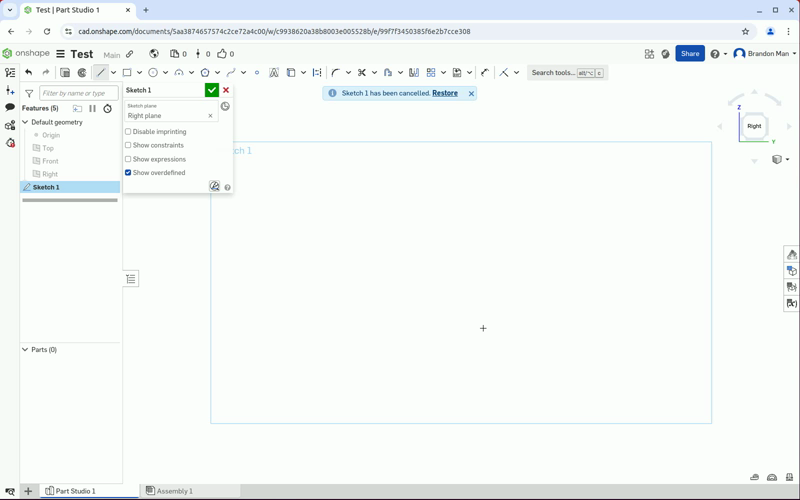
key_up(shift)
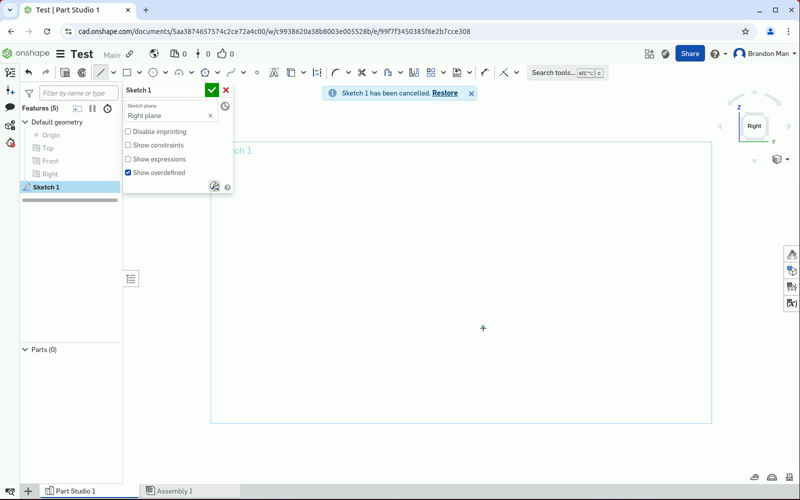
key_down(shift)
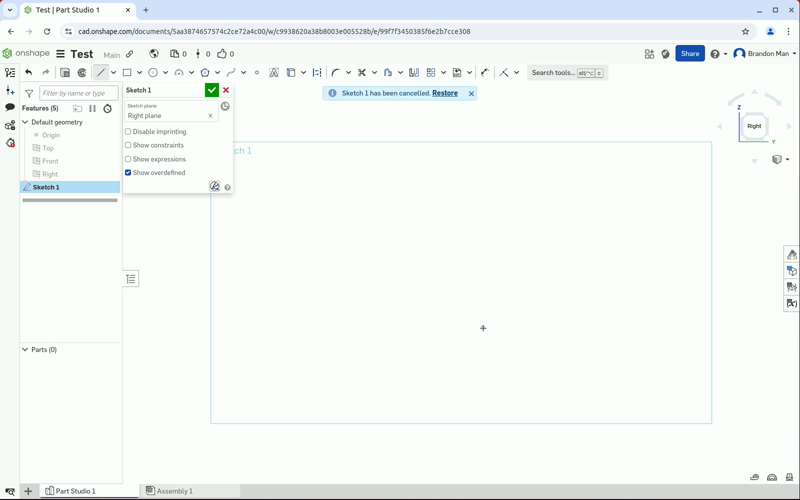
mouse_move(573, 327)
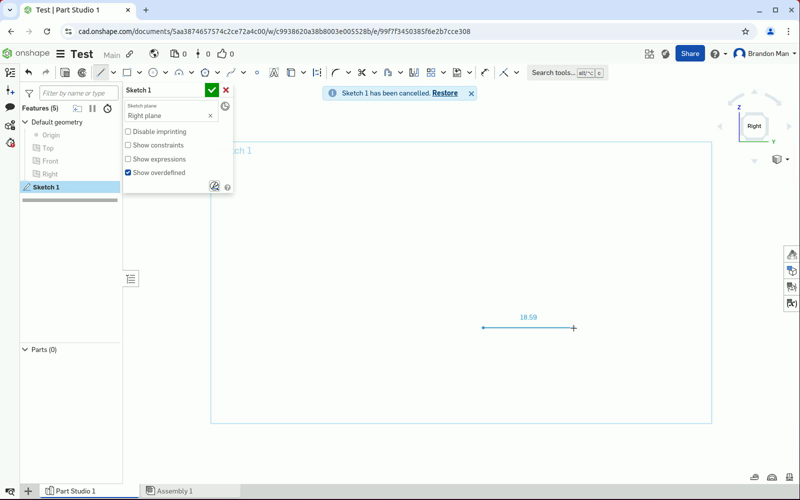
click(573, 327)
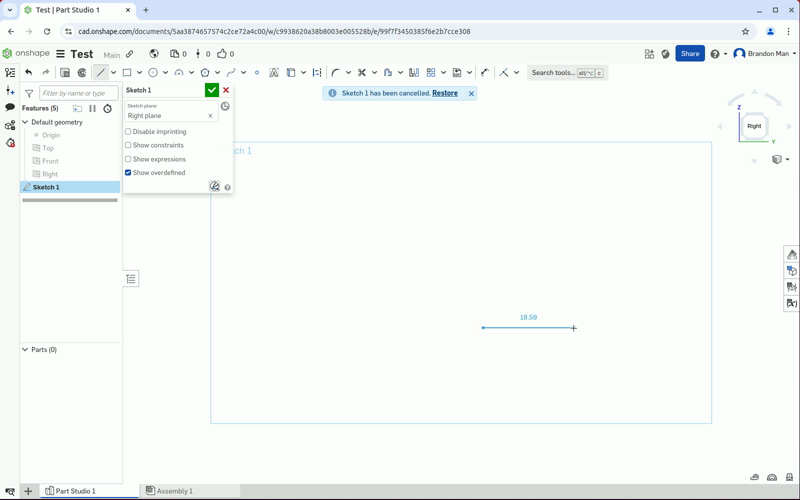
key_up(shift)
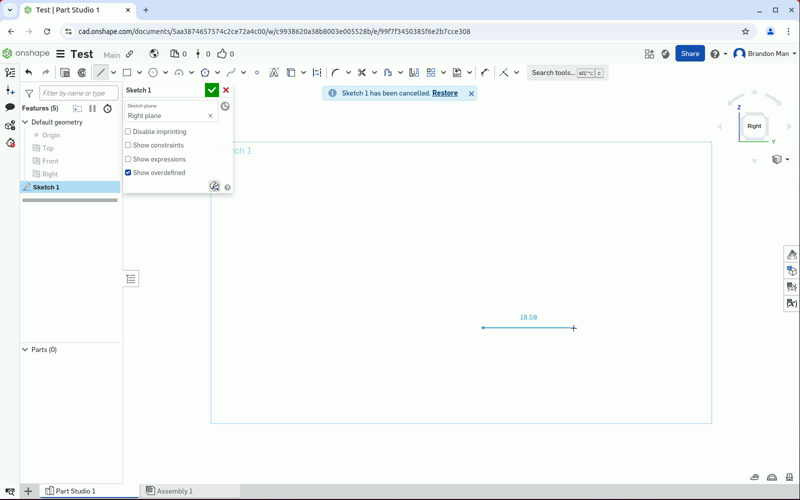
key_down(shift)
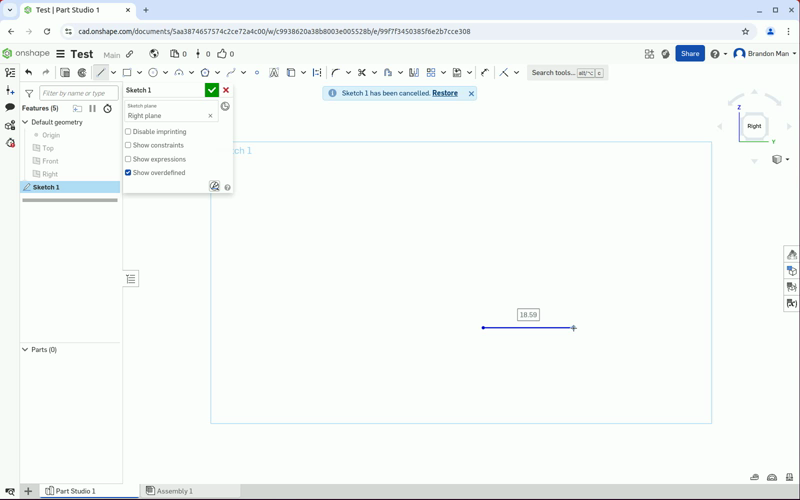
mouse_move(573, 237)
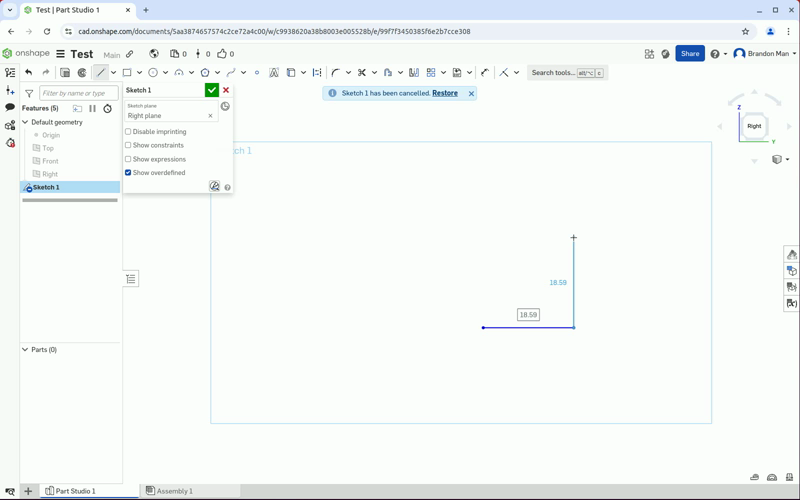
click(573, 237)
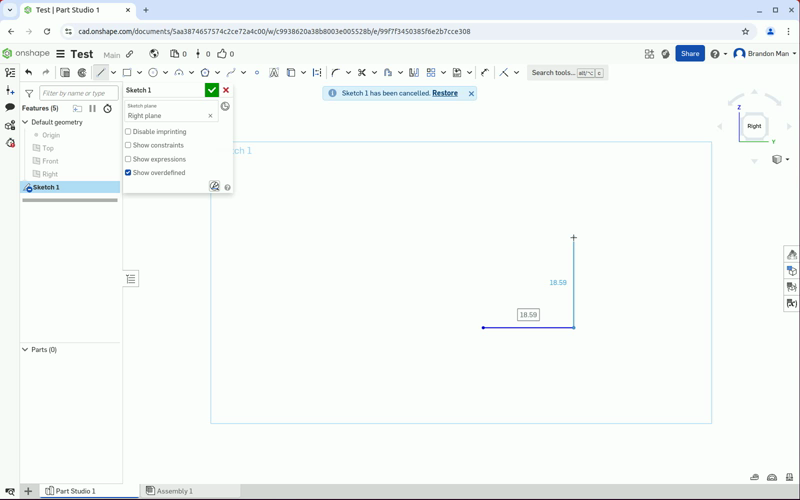
key_up(shift)
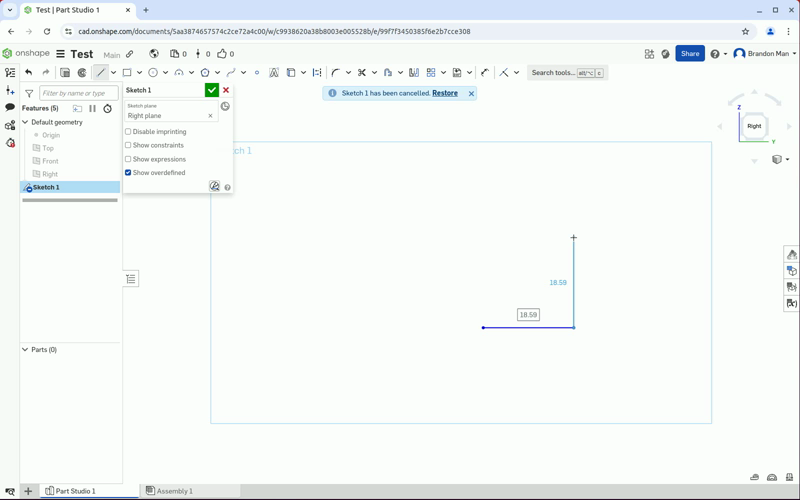
key_down(shift)
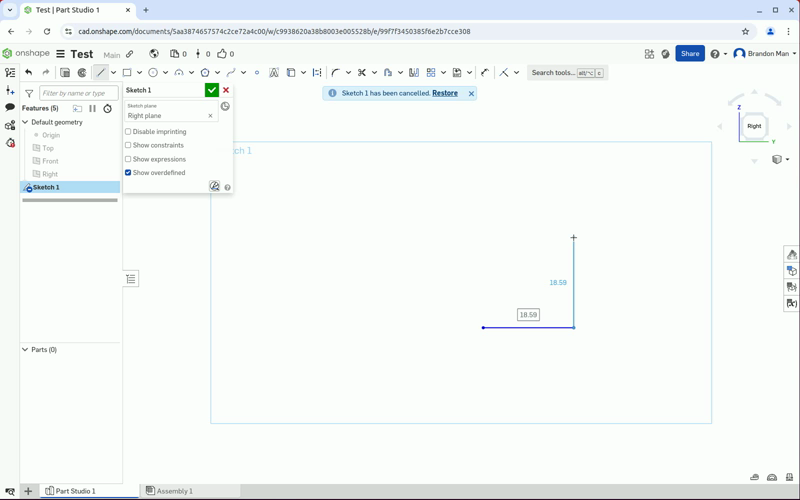
mouse_move(483, 237)
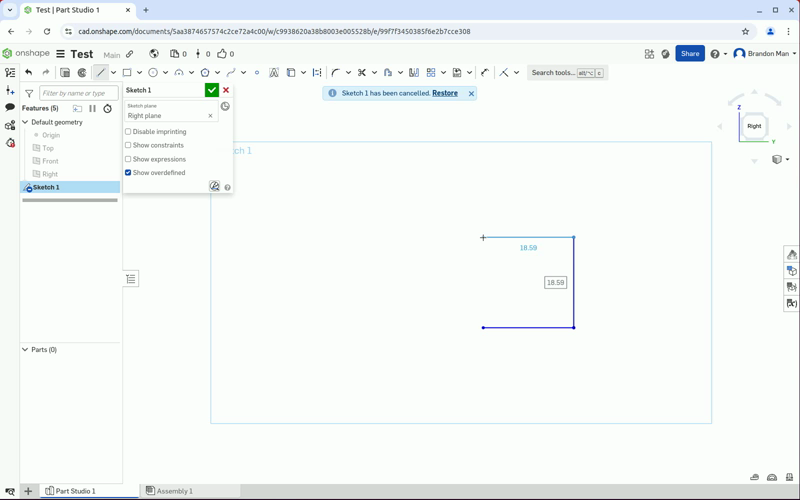
click(483, 237)
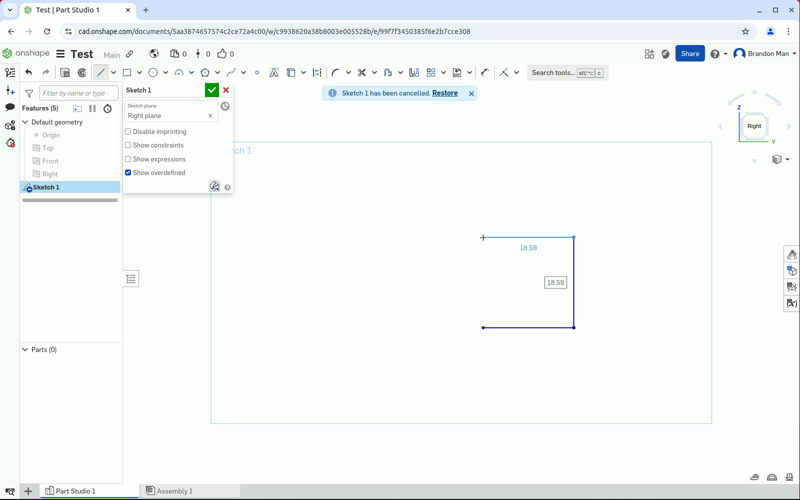
key_up(shift)
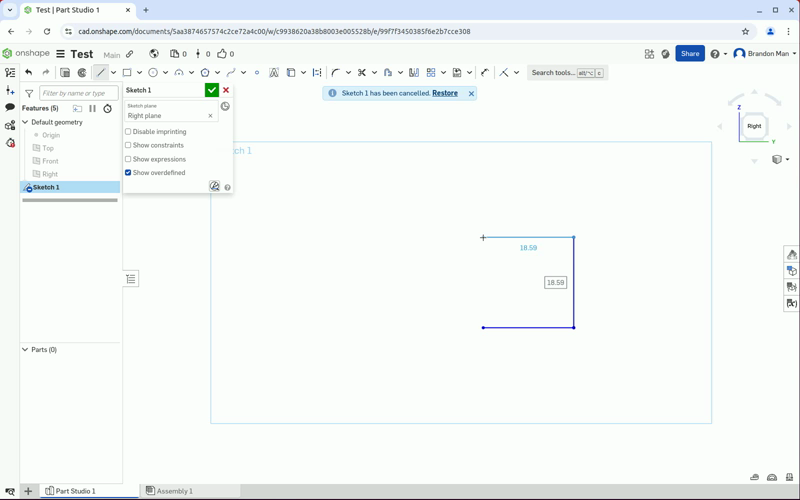
key_down(shift)
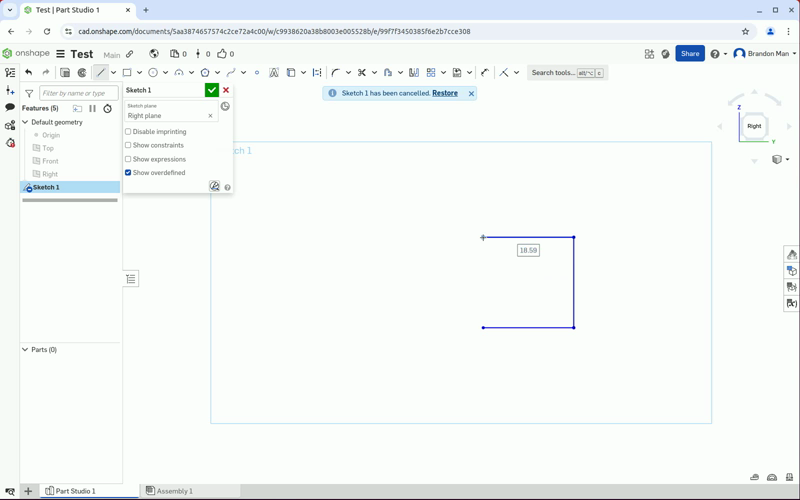
mouse_move(483, 327)
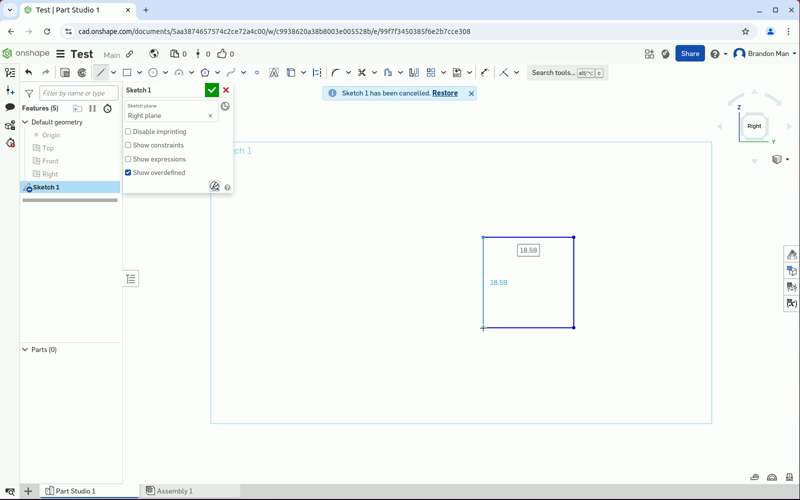
key_up(shift)
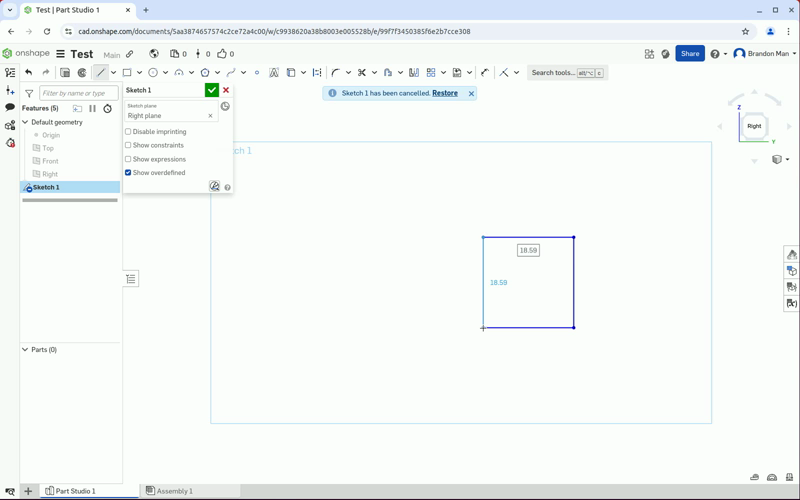
click(483, 327)
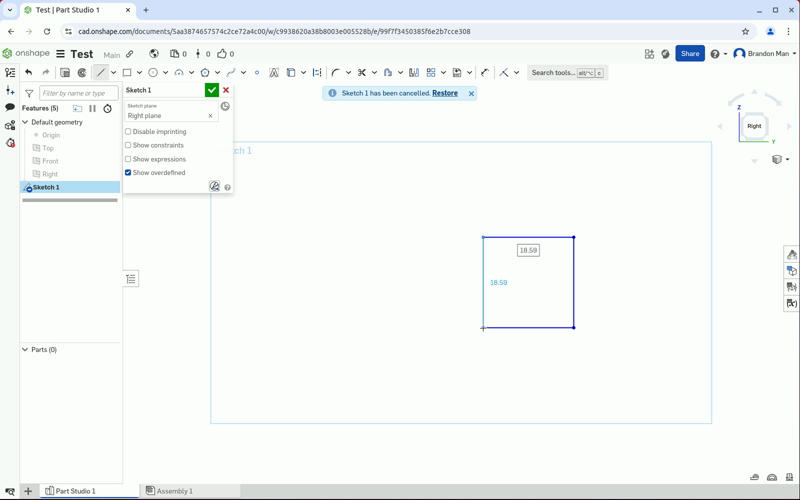
key(esc)
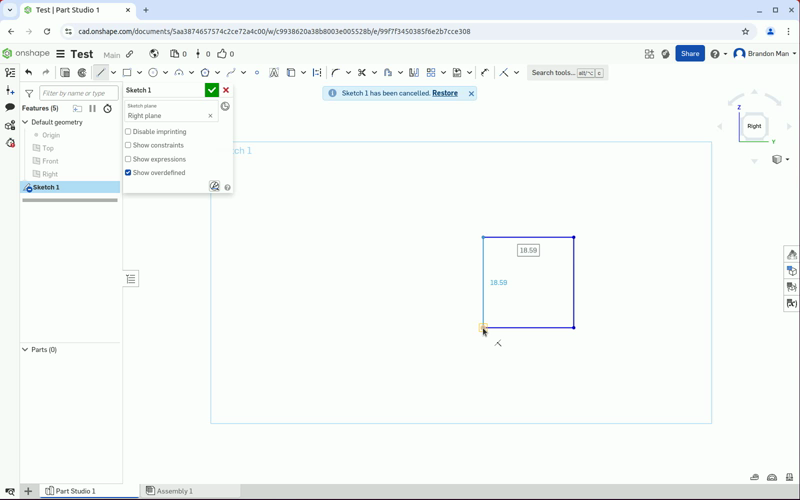
mouse_move(513, 292)
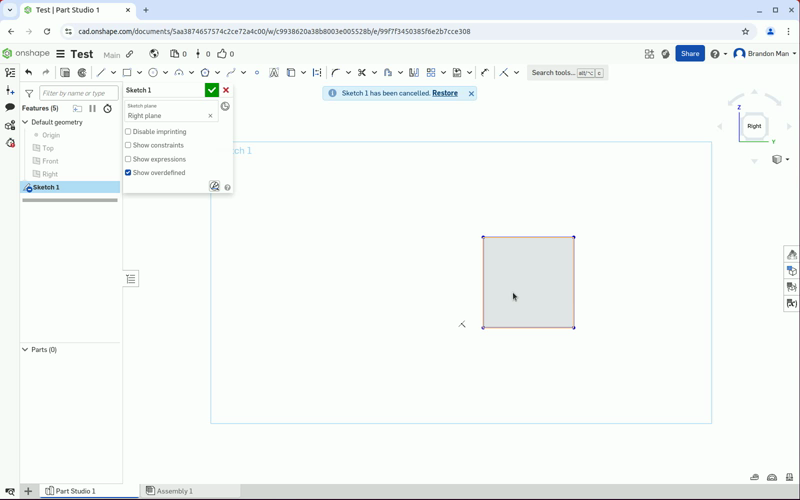
click(513, 292)
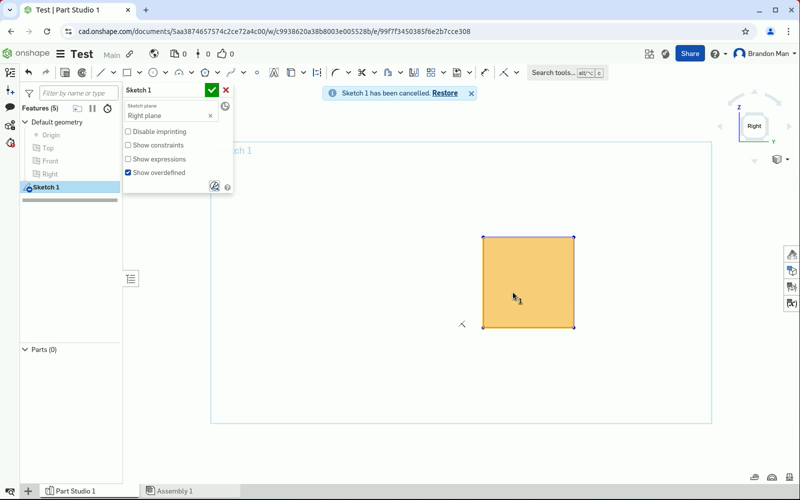
mouse_move(73, 352)
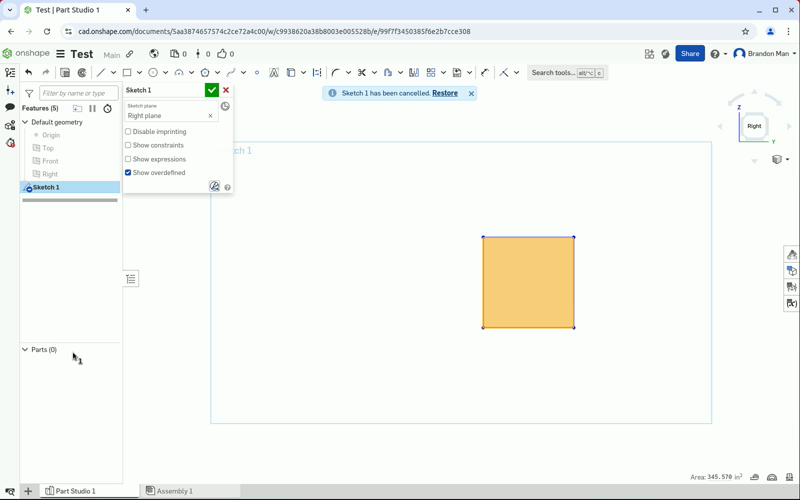
key(shift+y)
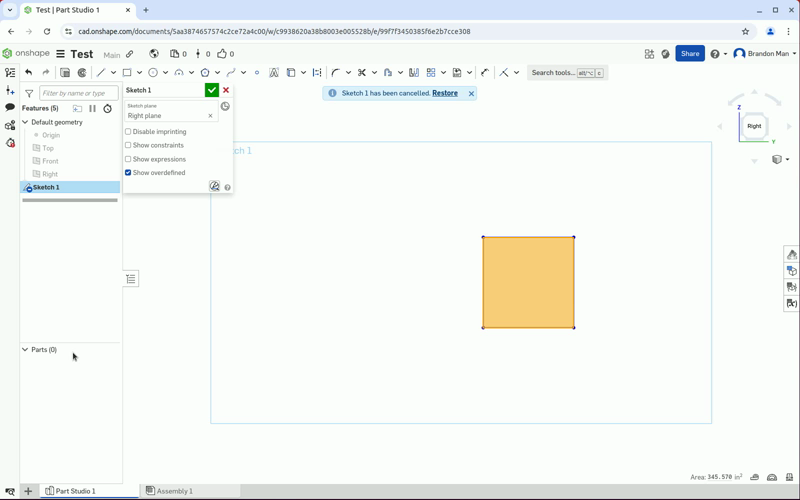
key(shift+e)
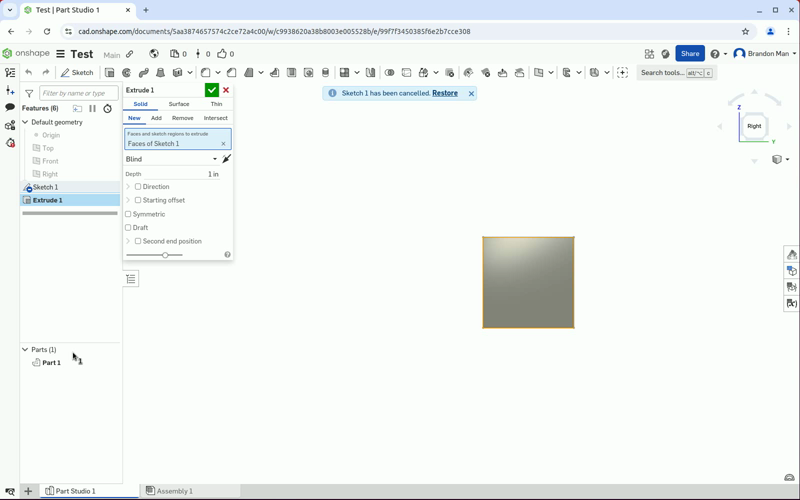
mouse_move(143, 106)
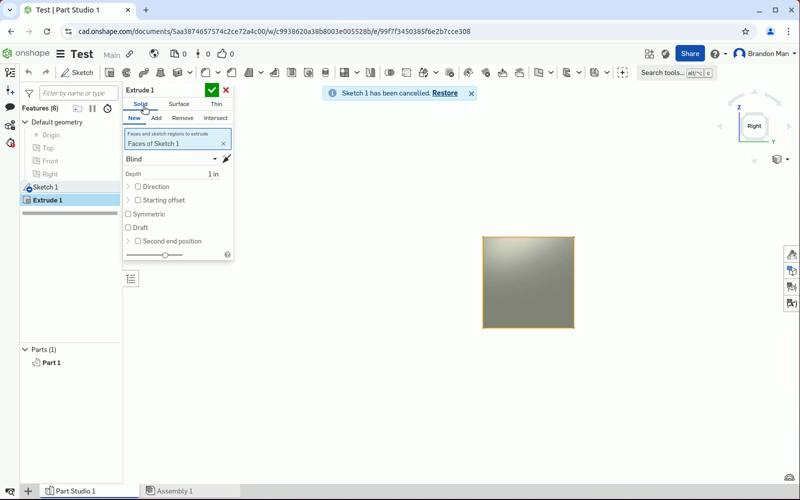
click(143, 106)
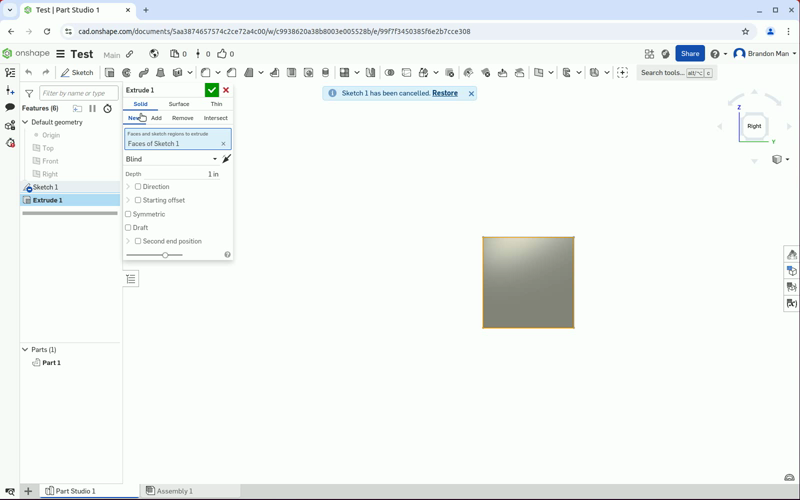
mouse_move(137, 120)
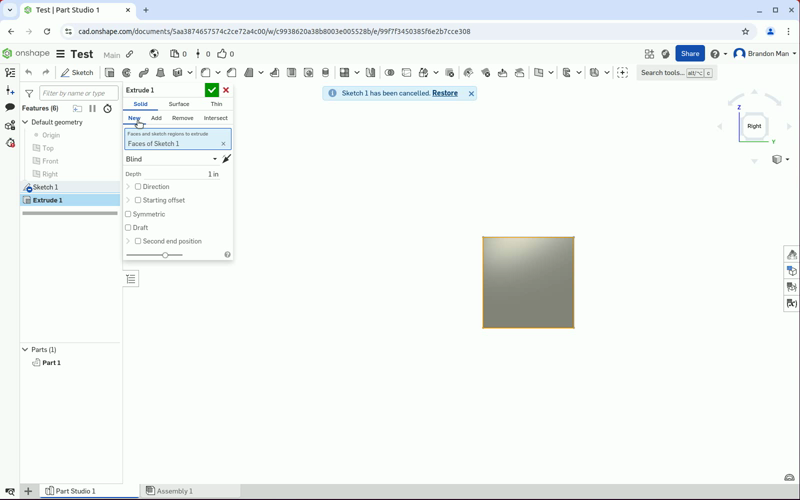
click(137, 120)
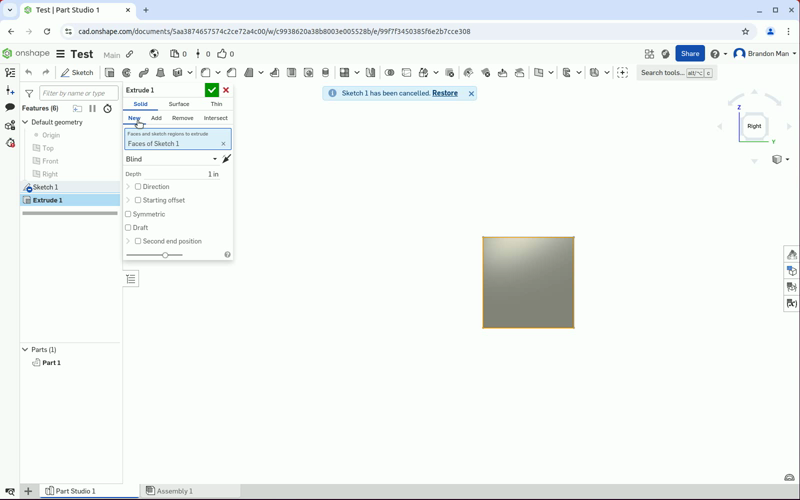
key(tab, 4)
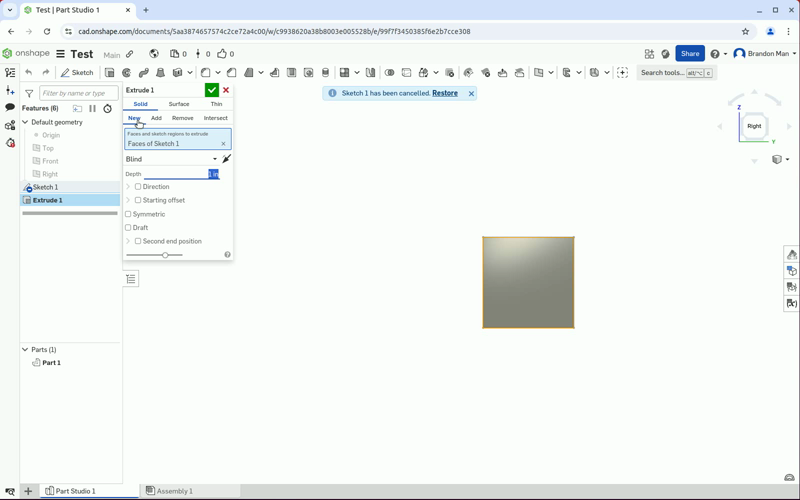
text(-1.685)
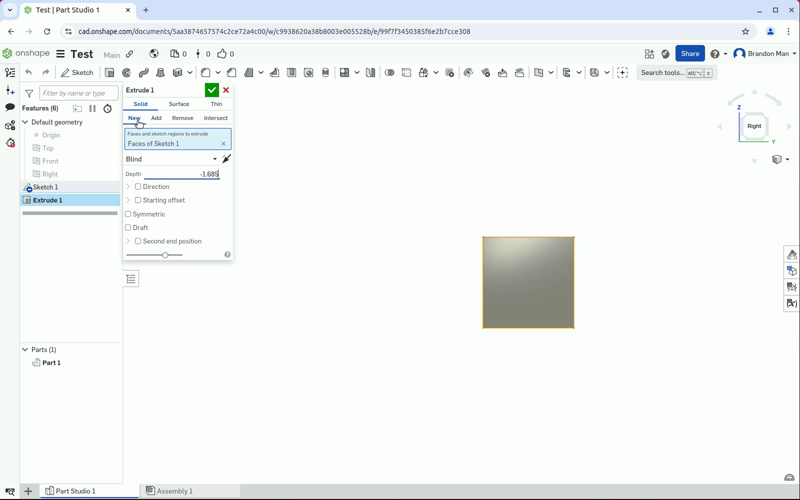
key(enter)
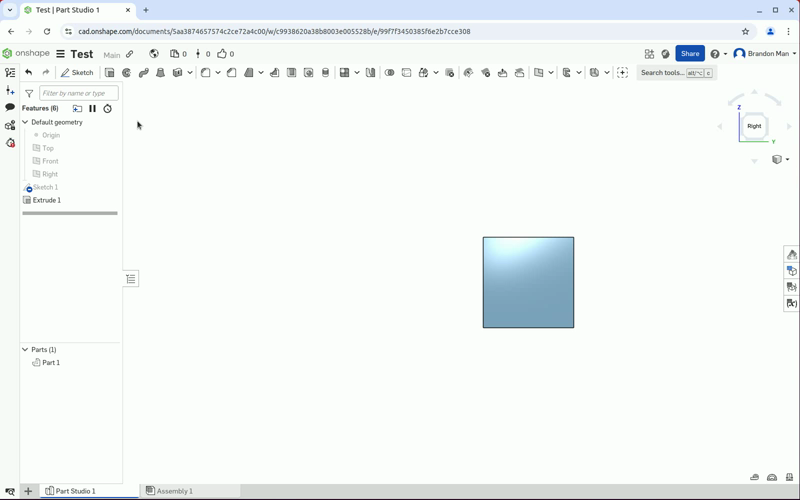
key(shift+h)
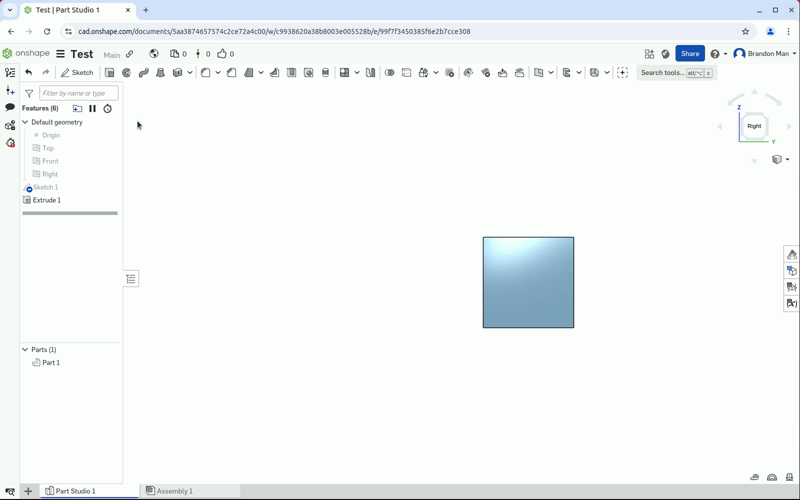
key(shift+h)
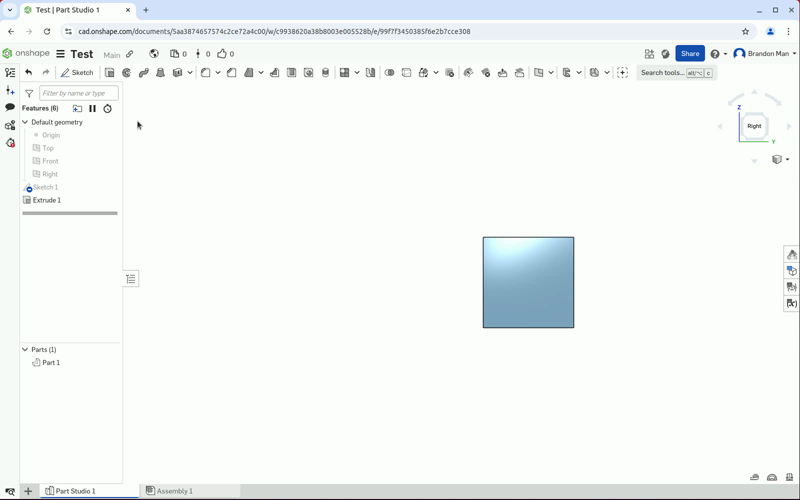
mouse_move(73, 189)
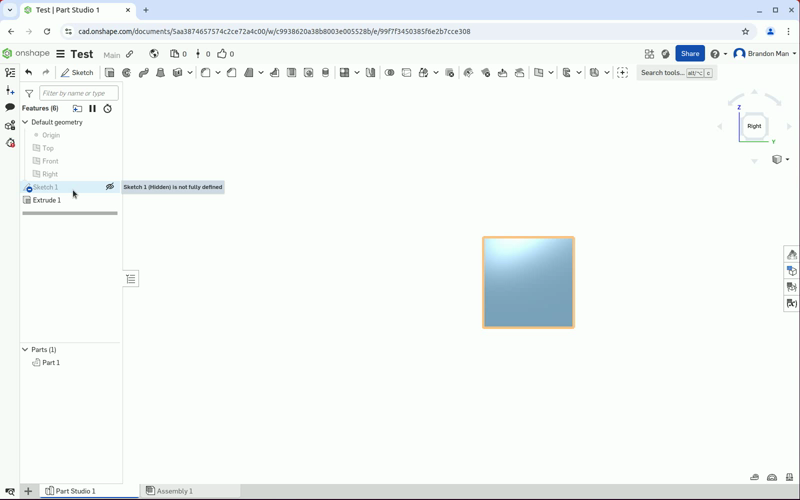
click(73, 189)
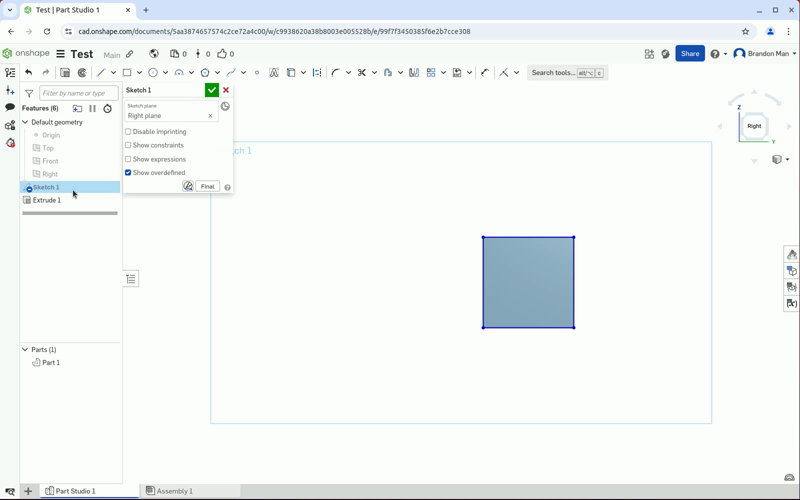
mouse_move(229, 92)
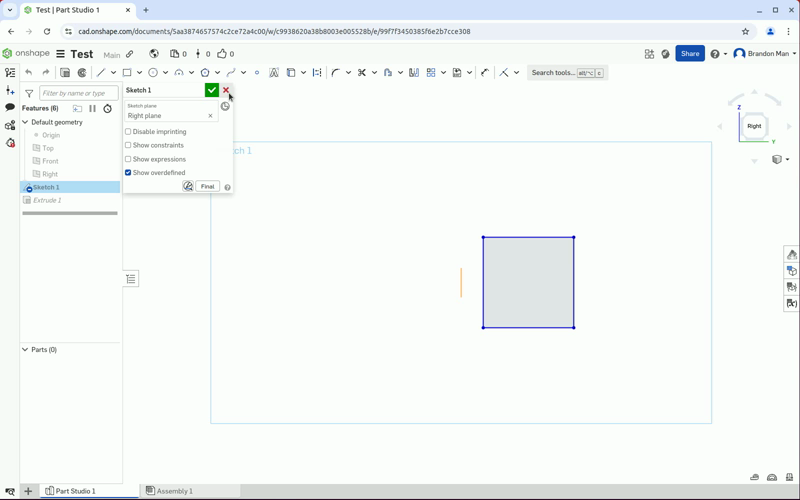
click(229, 92)
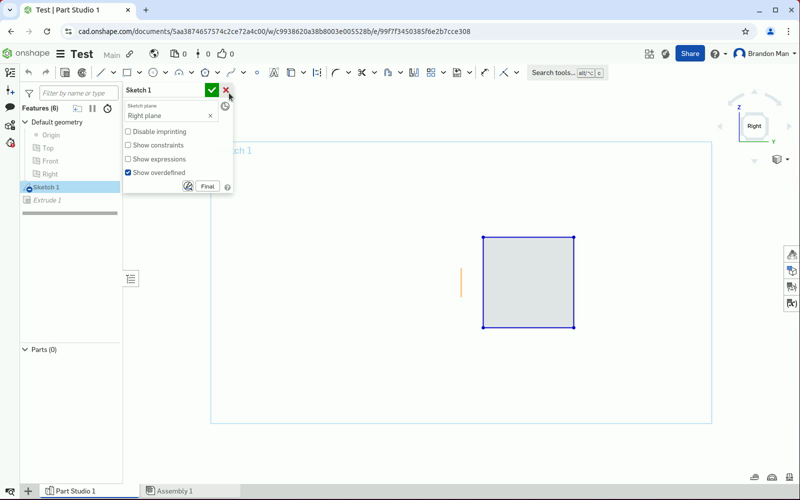
key(shift+s)
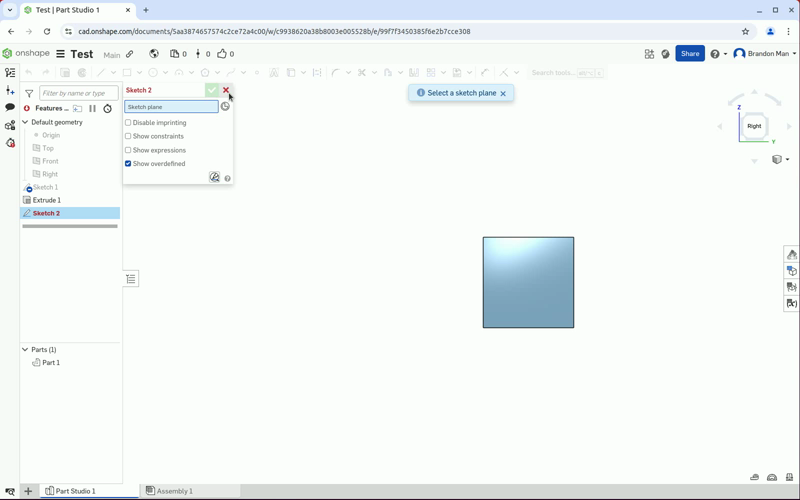
mouse_move(73, 176)
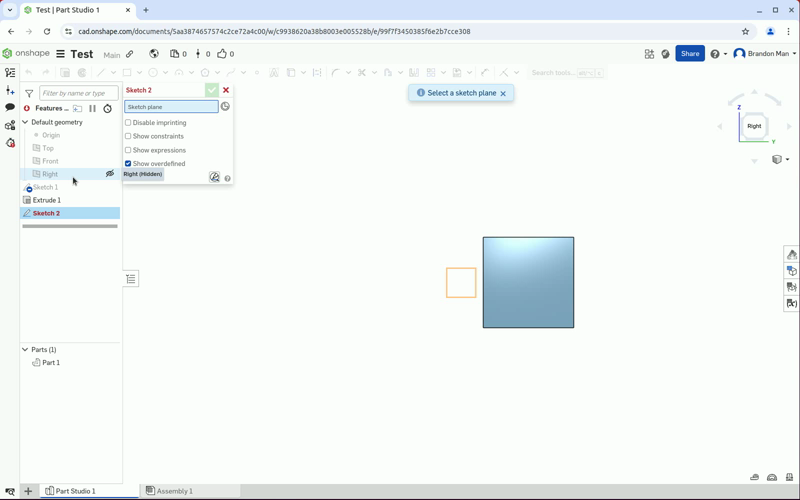
click(73, 176)
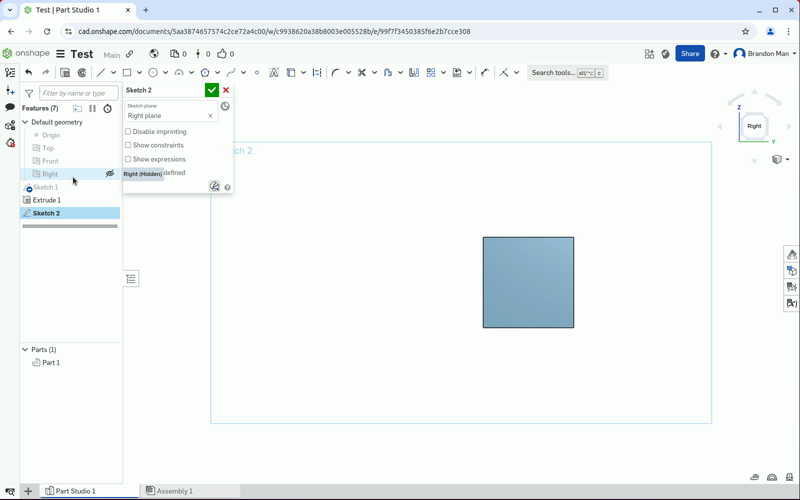
mouse_move(73, 352)
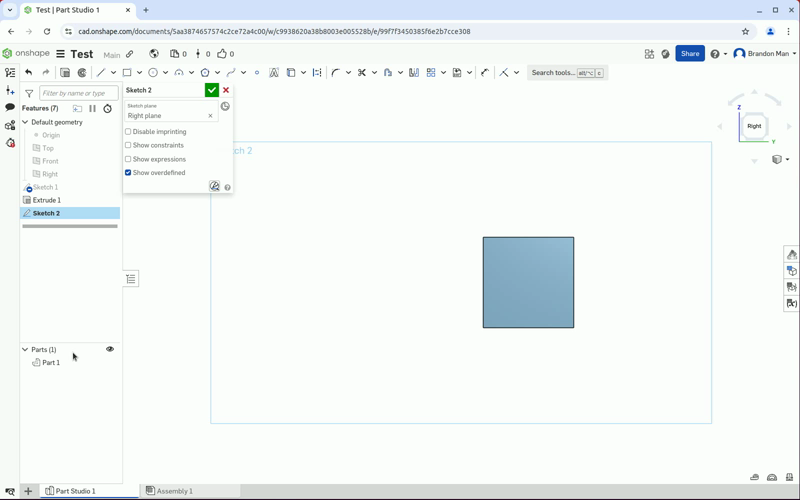
key(y)
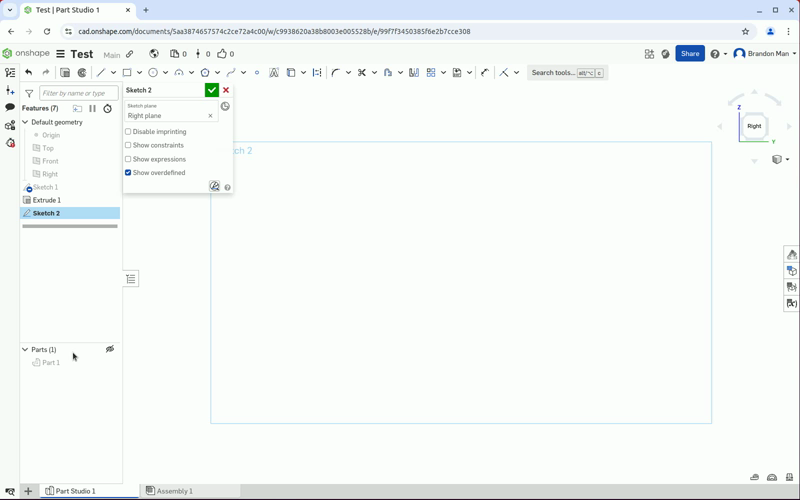
key(l)
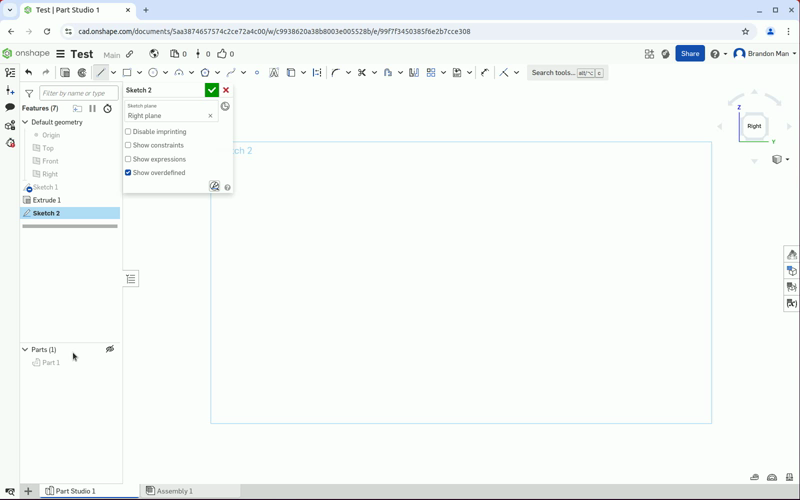
key_down(shift)
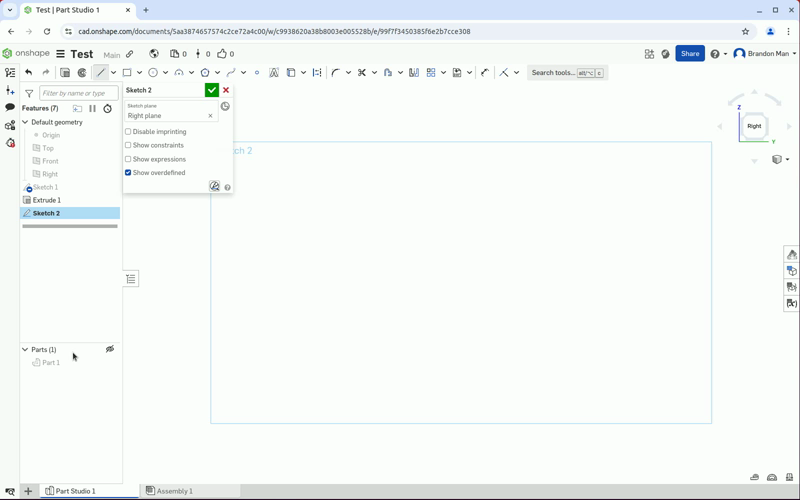
mouse_move(468, 327)
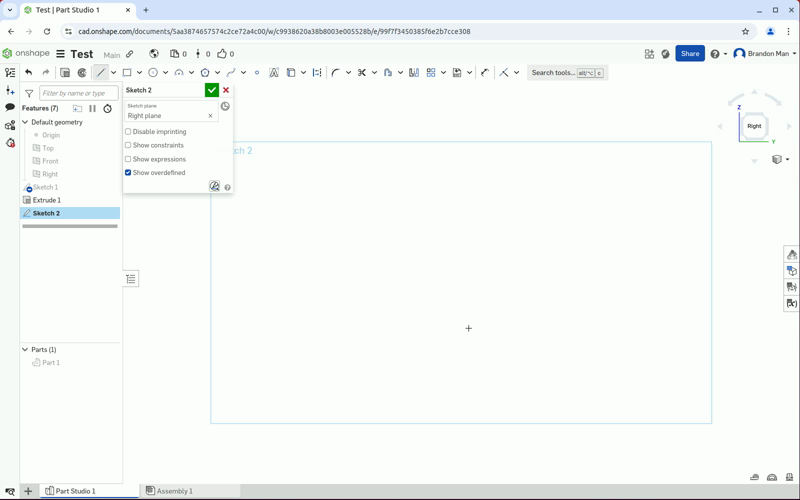
click(468, 327)
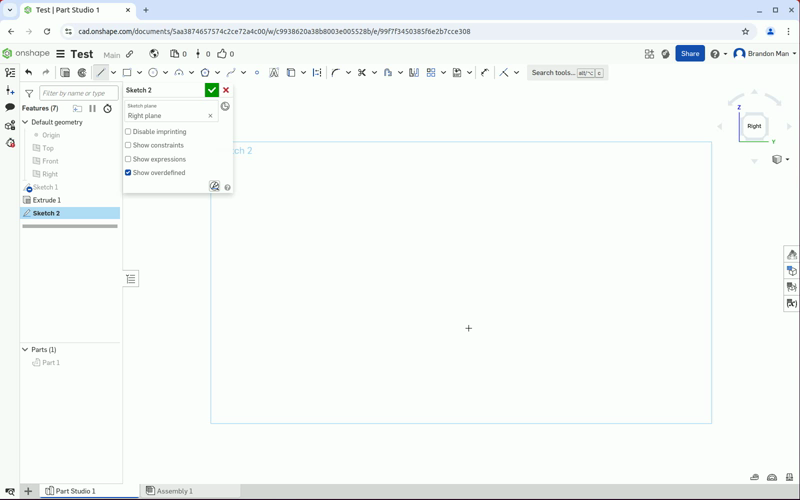
key_up(shift)
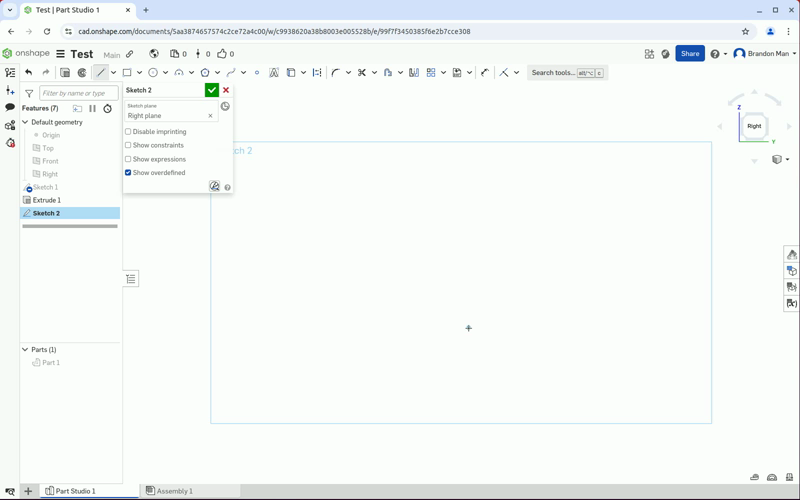
key_down(shift)
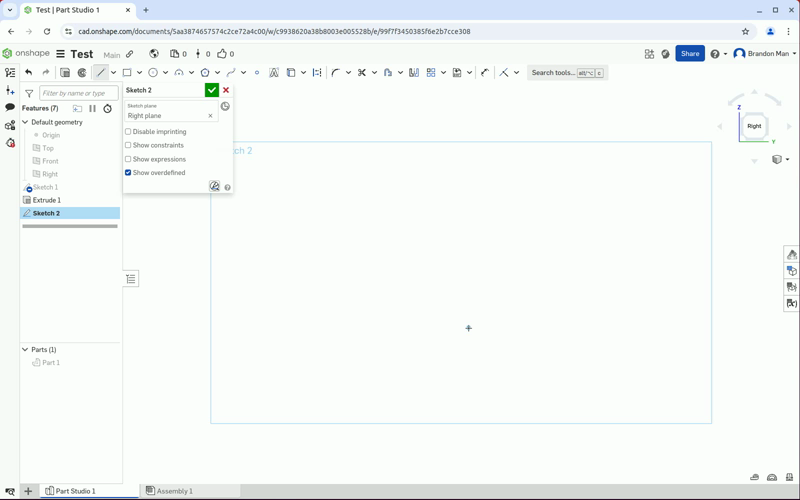
mouse_move(498, 327)
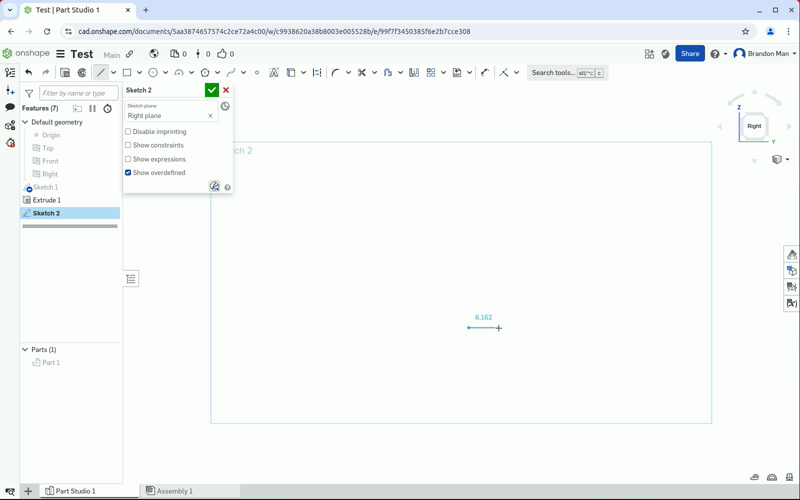
mouse_move(477, 327)
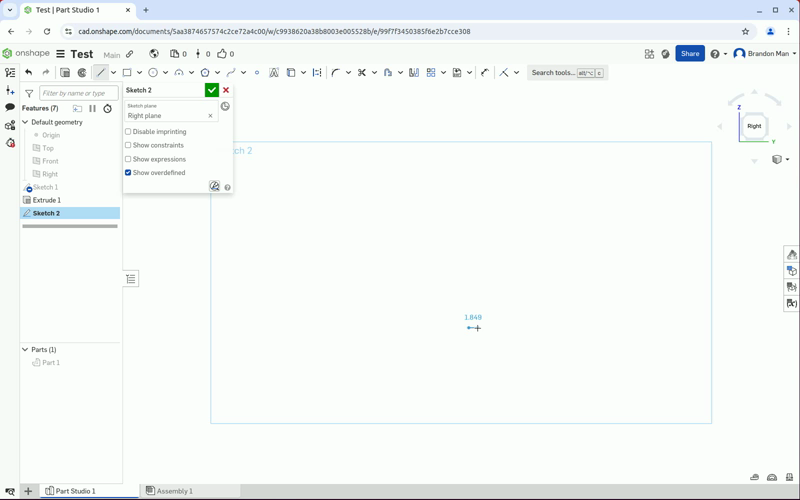
click(477, 327)
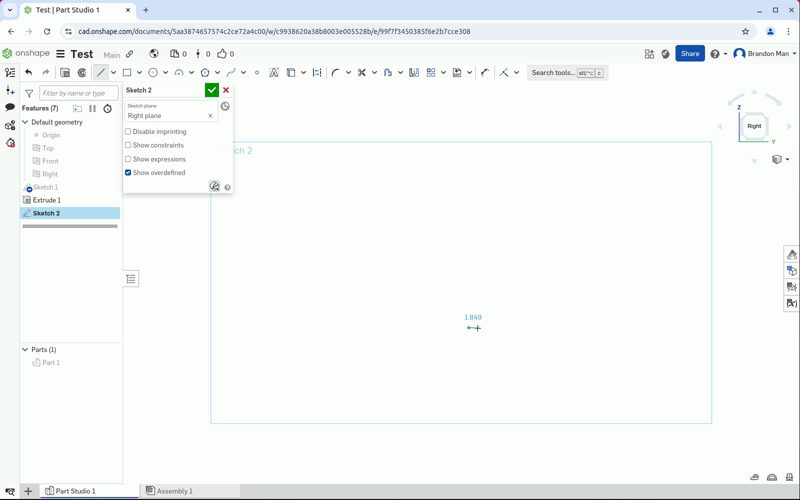
key_up(shift)
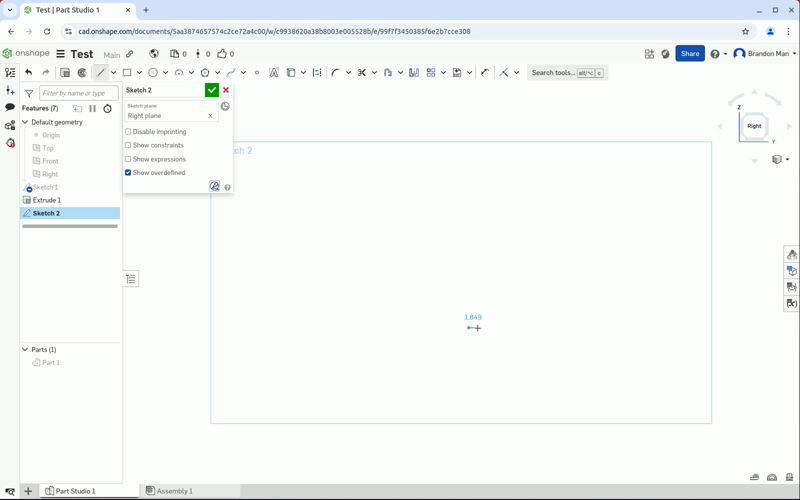
key_down(shift)
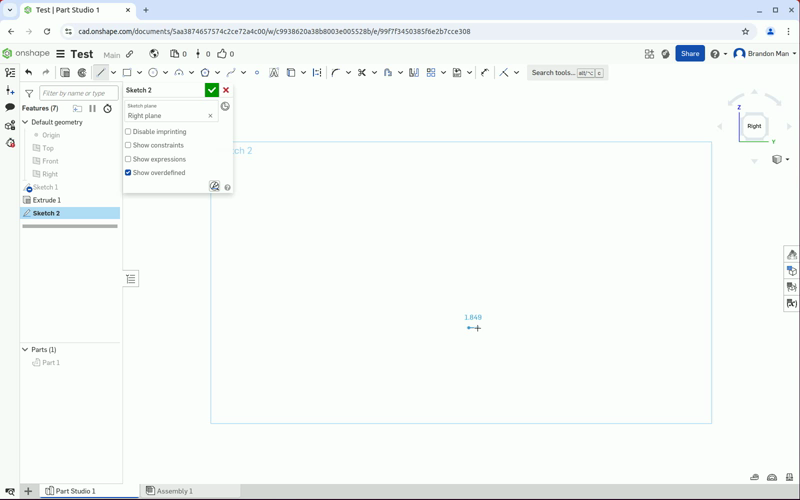
mouse_move(477, 237)
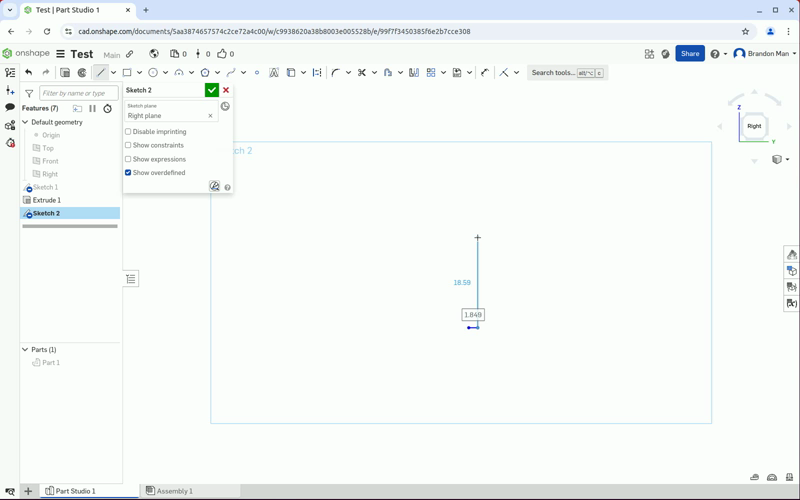
click(477, 237)
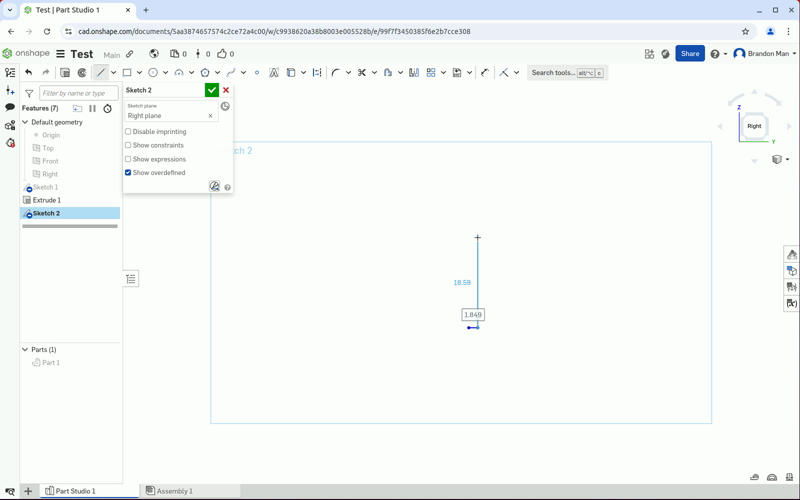
key_up(shift)
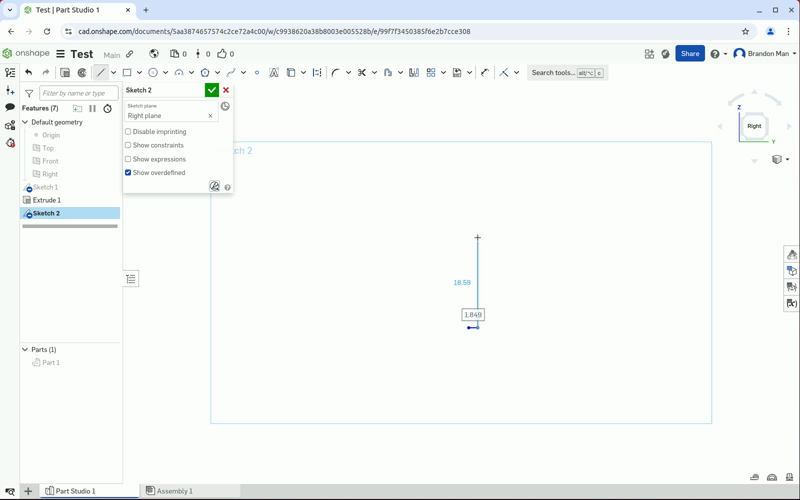
key_down(shift)
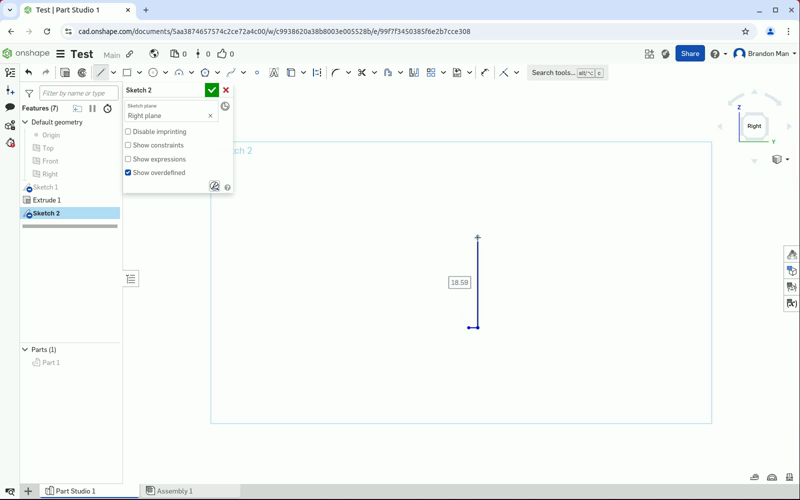
mouse_move(507, 237)
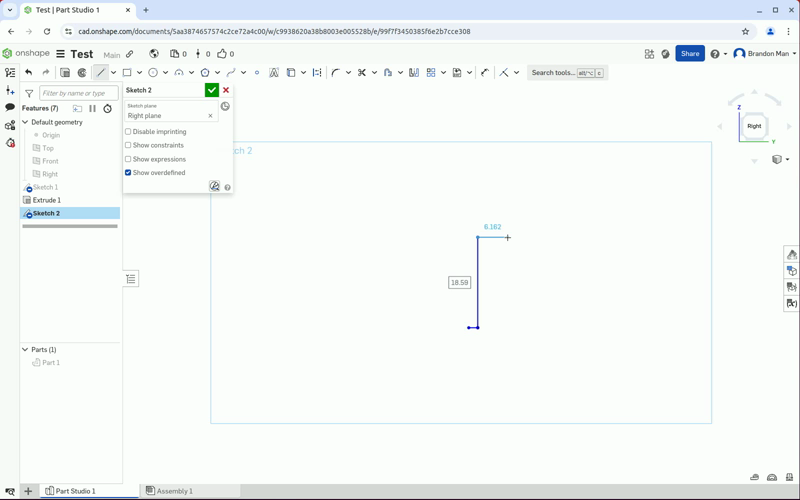
mouse_move(468, 237)
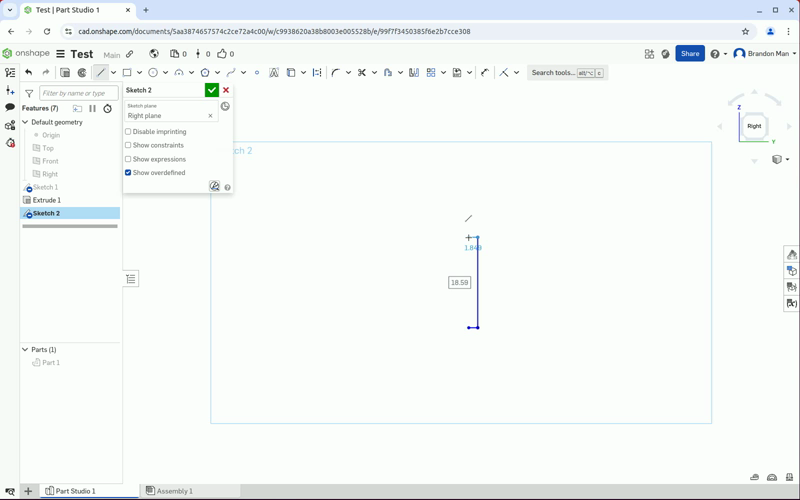
click(468, 237)
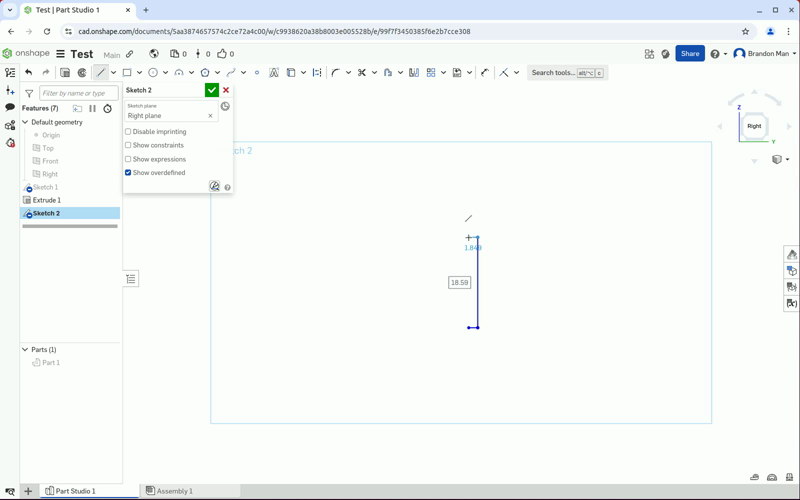
key_up(shift)
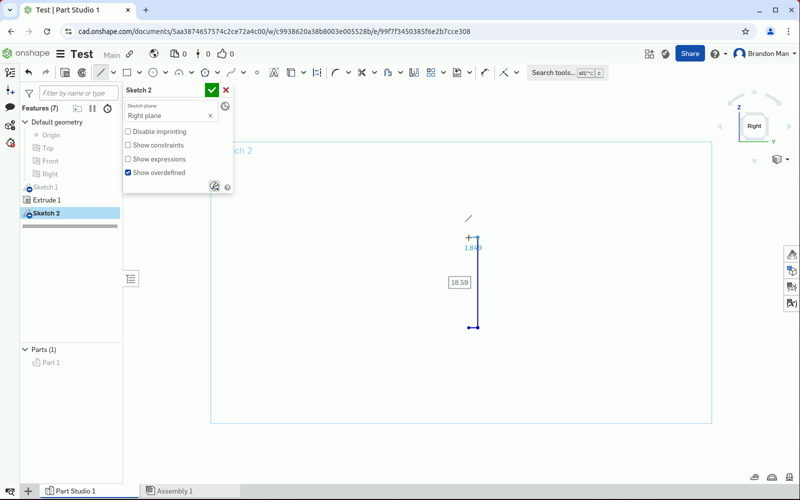
key_down(shift)
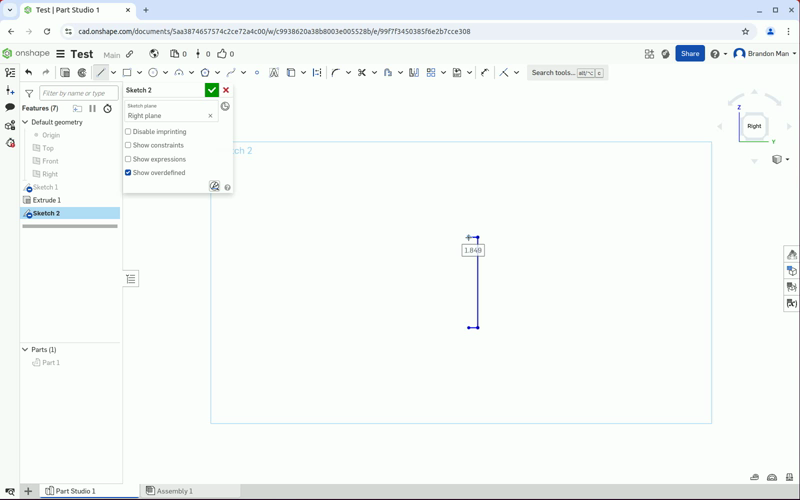
mouse_move(468, 327)
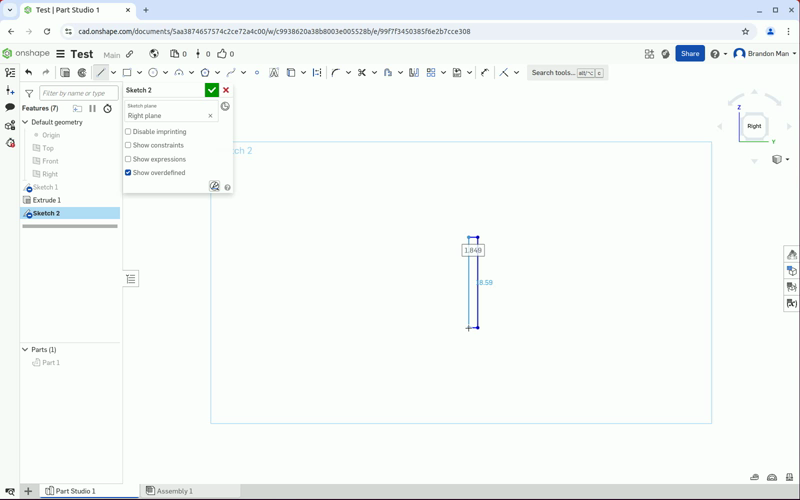
key_up(shift)
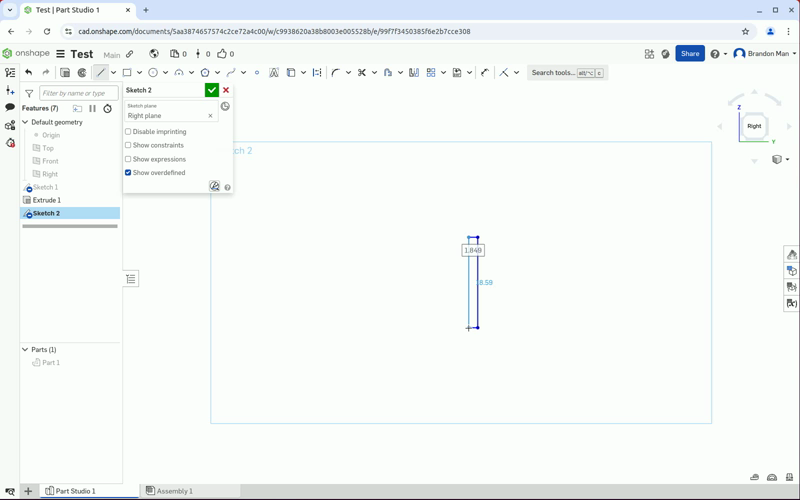
click(468, 327)
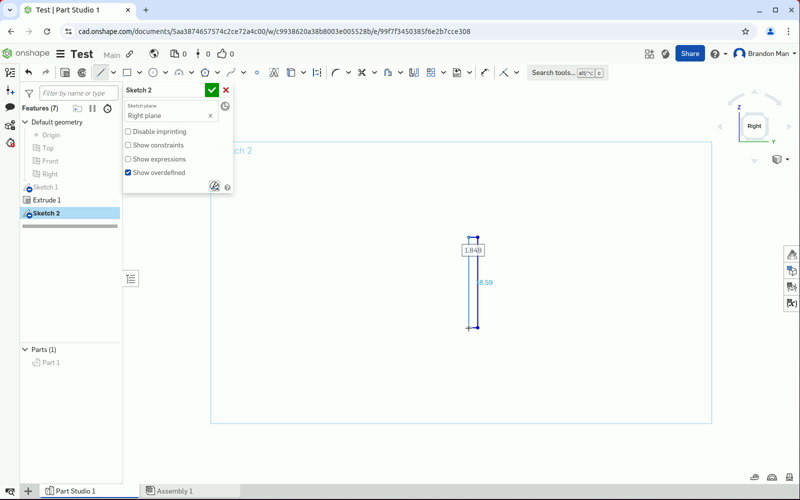
key(esc)
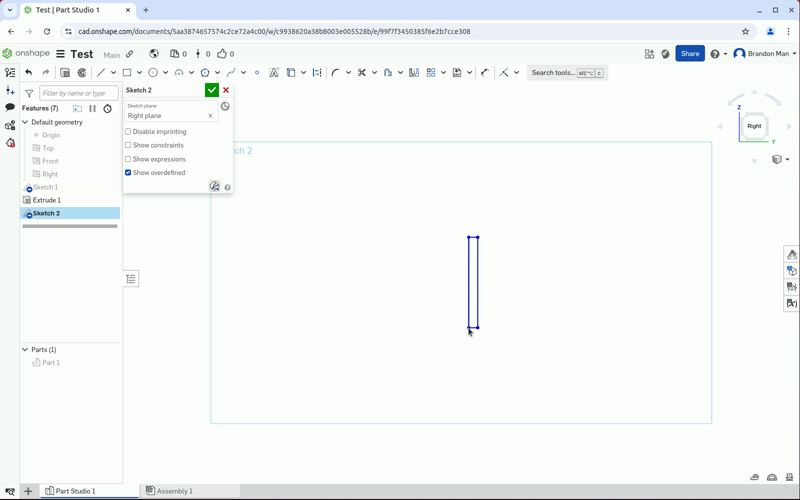
mouse_move(473, 246)
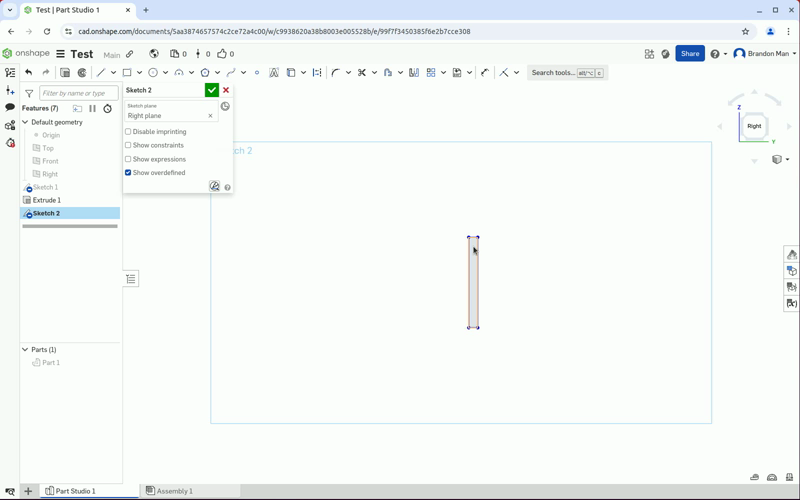
scroll(6)
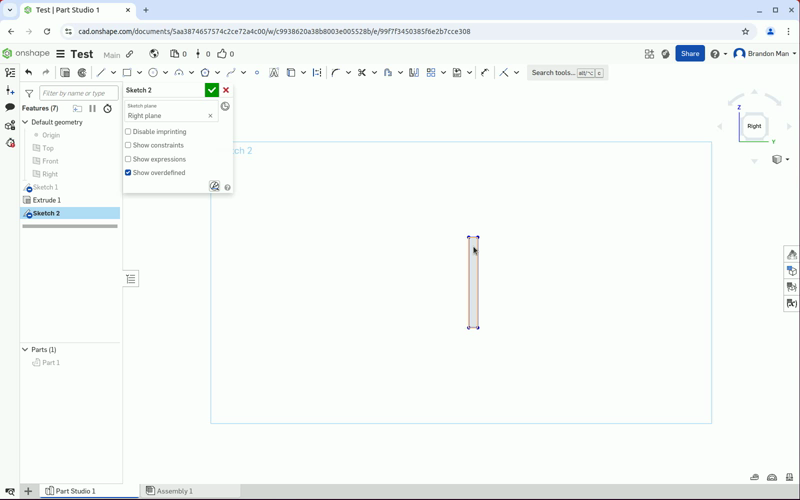
scroll(6)
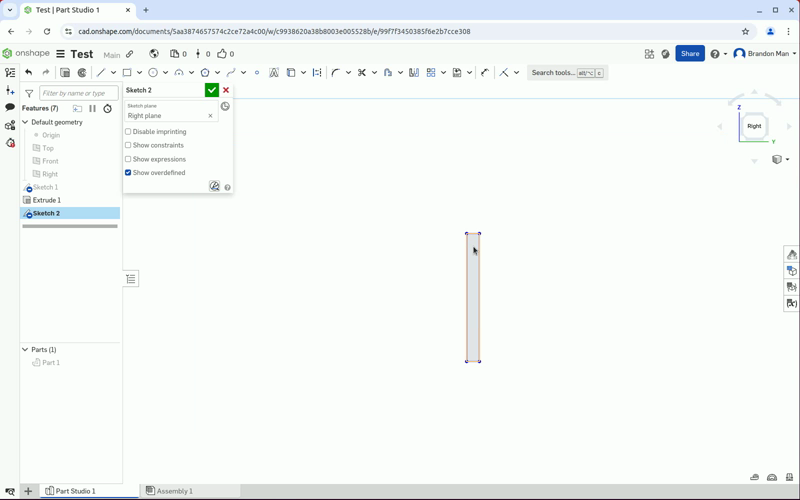
scroll(6)
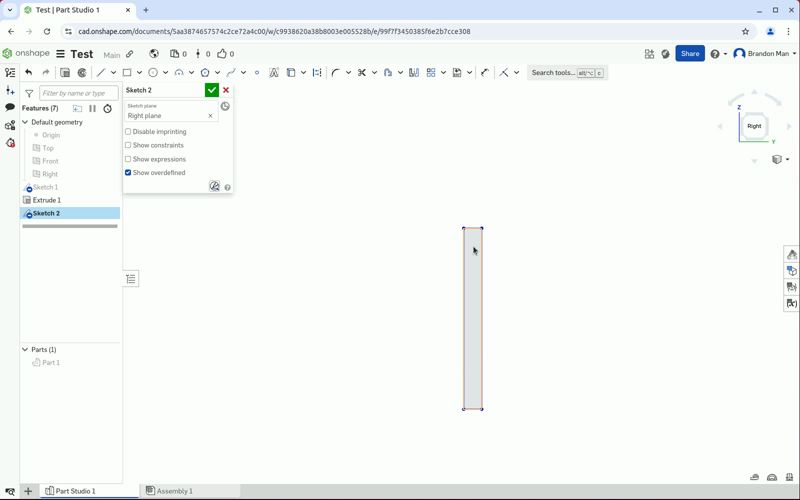
scroll(6)
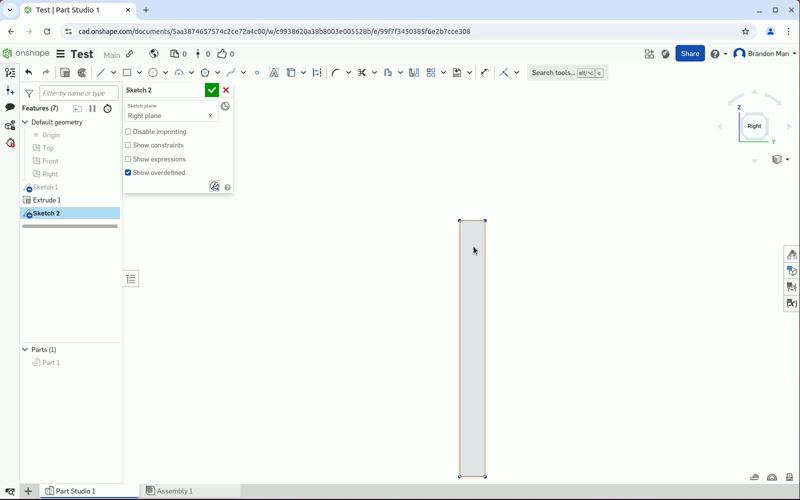
scroll(6)
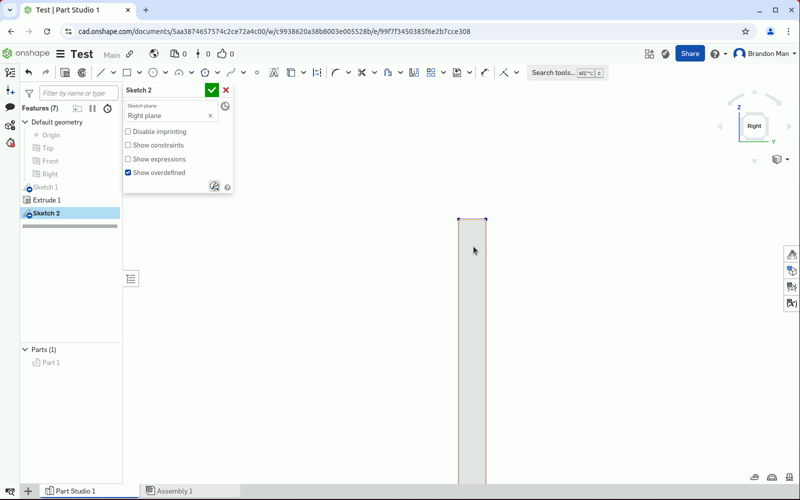
scroll(6)
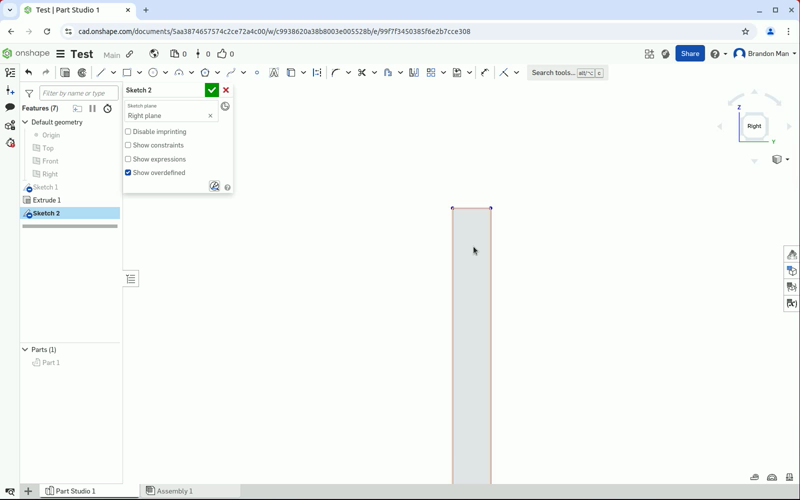
scroll(6)
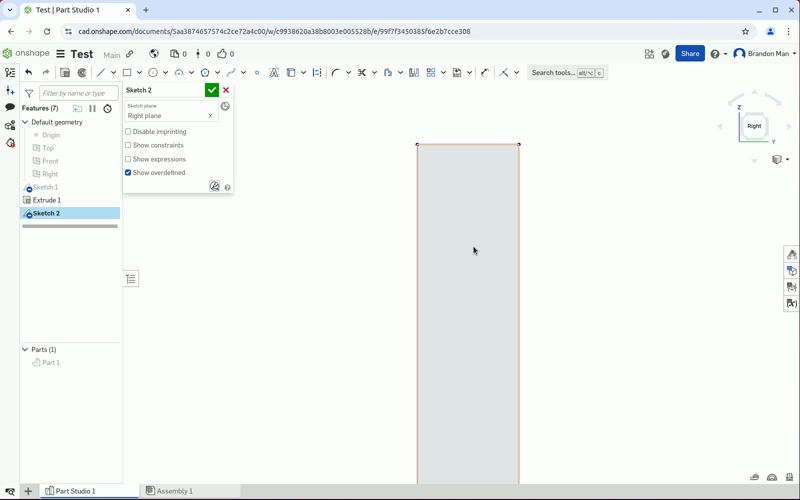
click(473, 246)
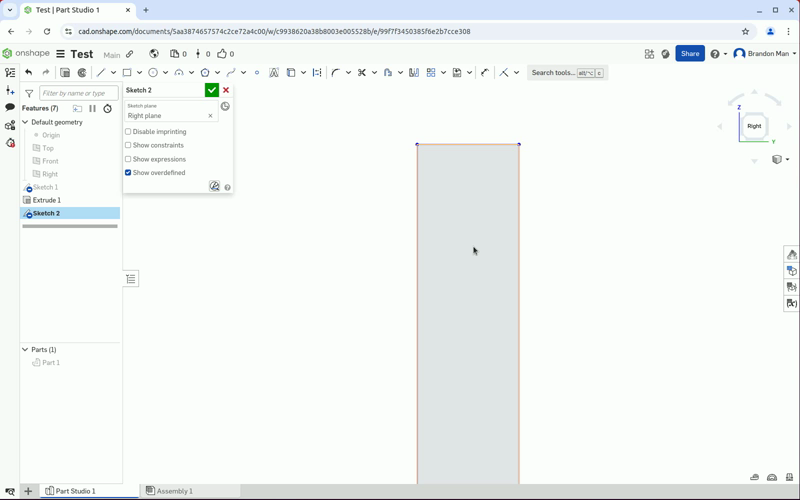
scroll(-6)
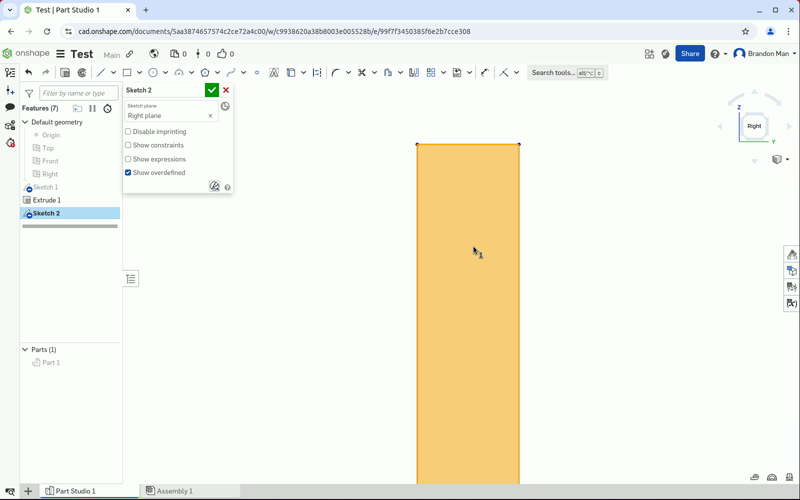
scroll(-6)
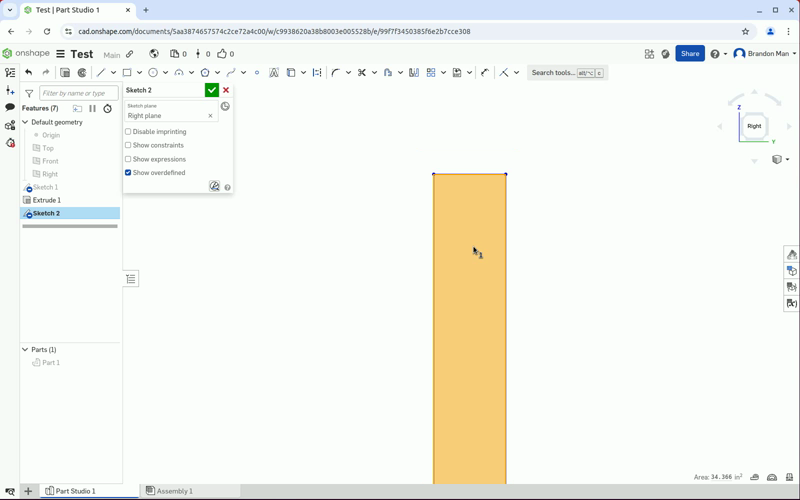
scroll(-6)
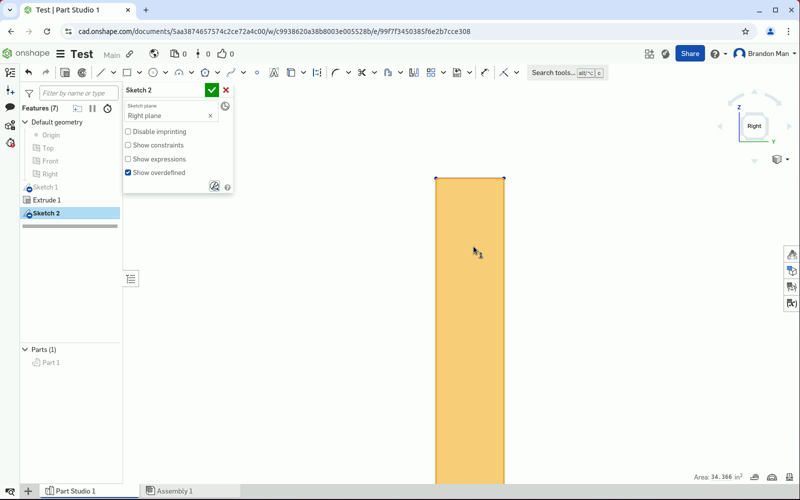
scroll(-6)
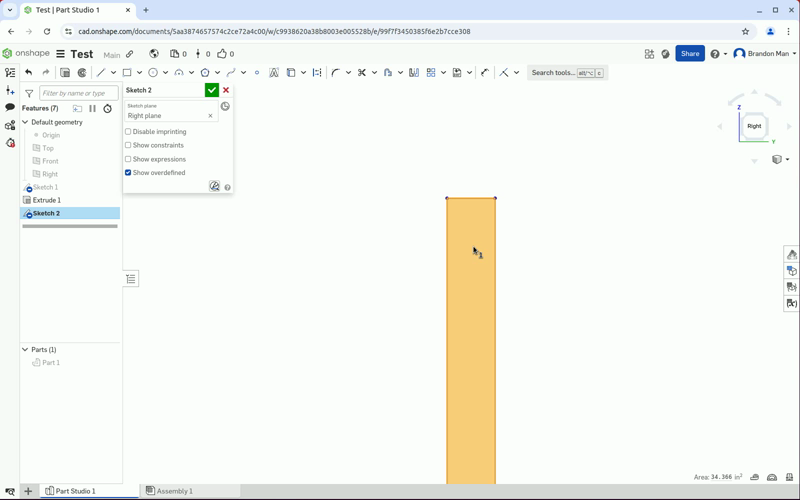
scroll(-6)
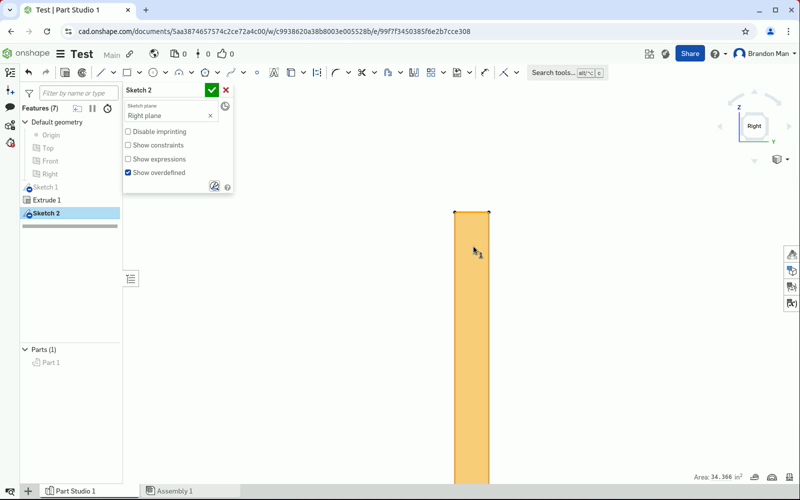
scroll(-6)
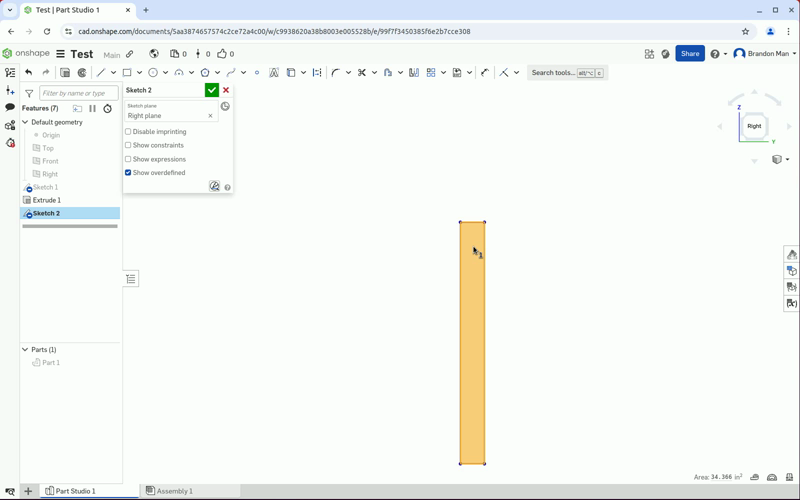
scroll(-6)
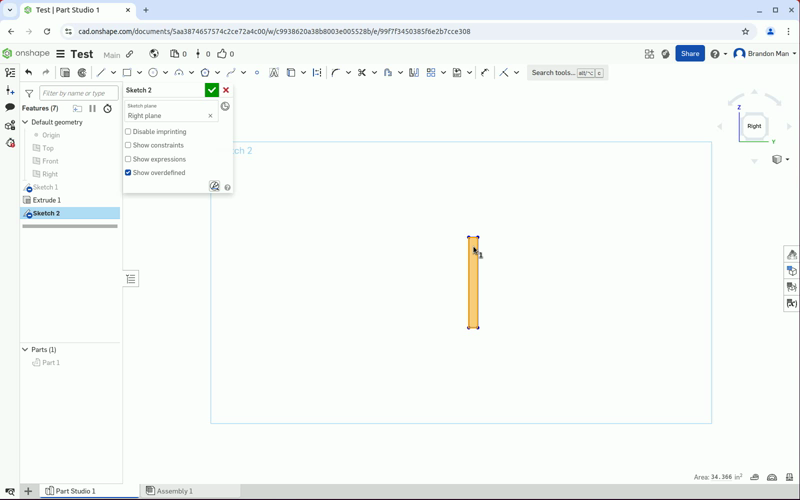
mouse_move(73, 352)
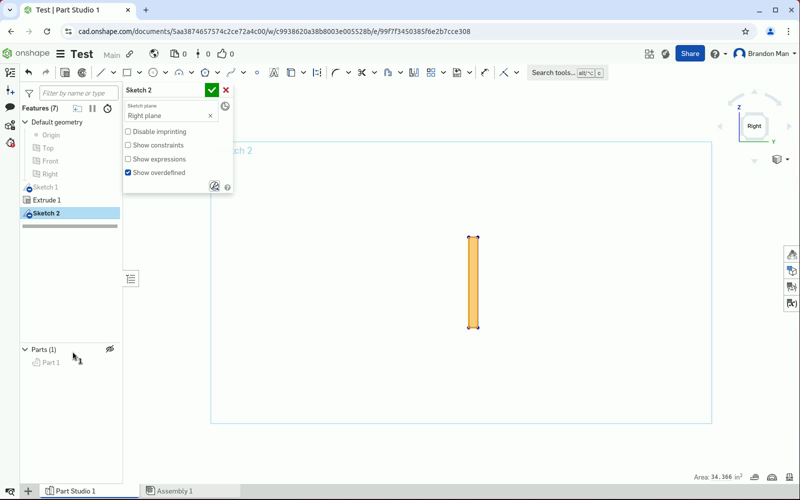
key(shift+y)
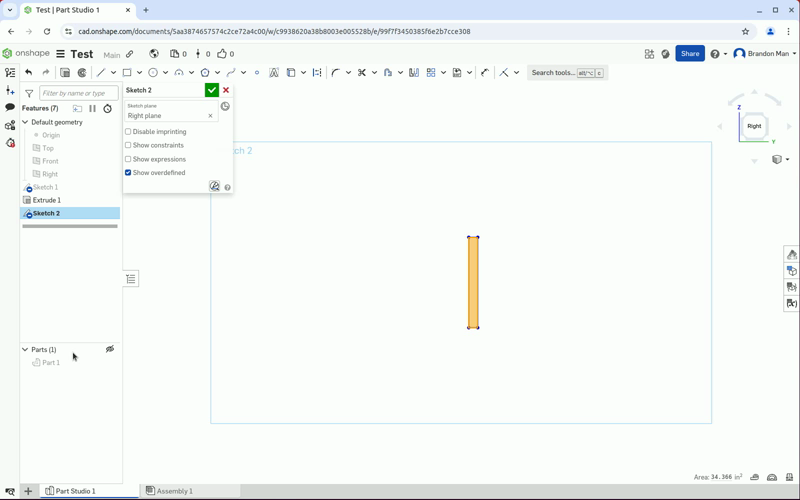
key(shift+e)
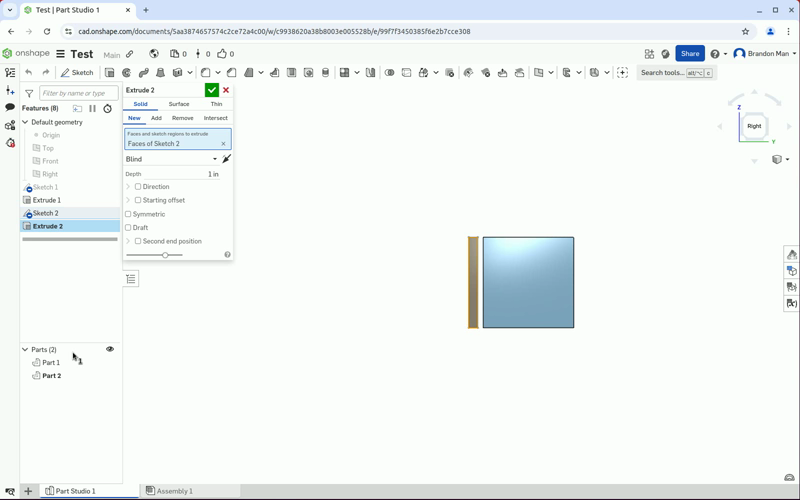
mouse_move(143, 106)
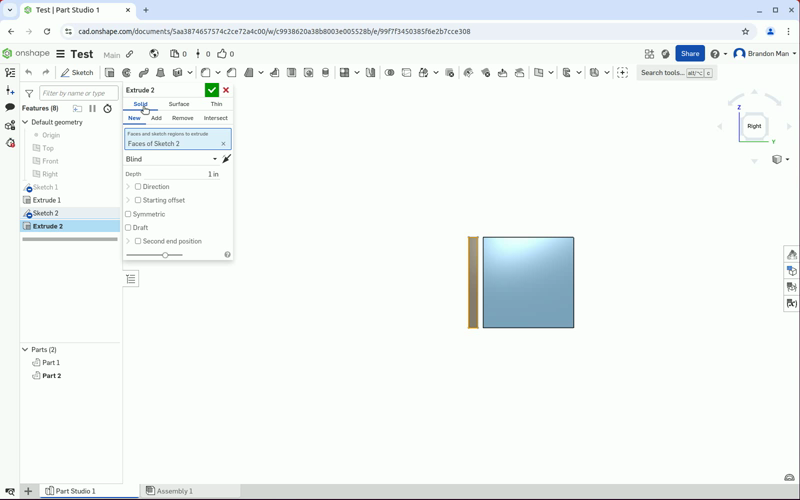
click(143, 106)
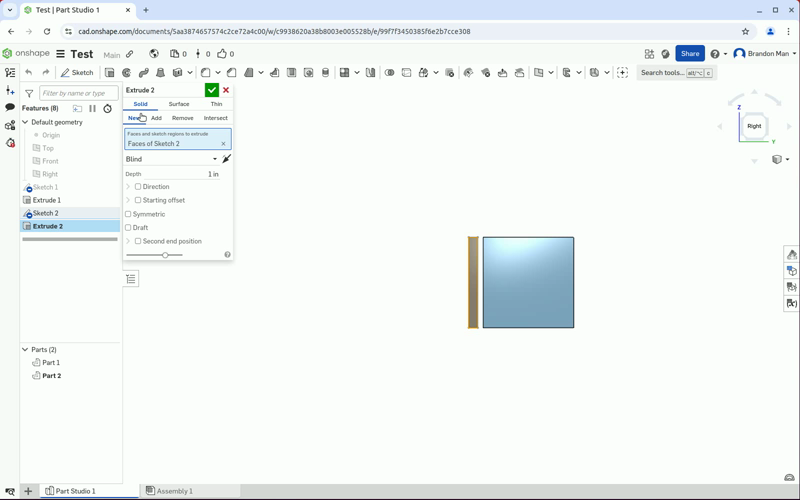
mouse_move(137, 120)
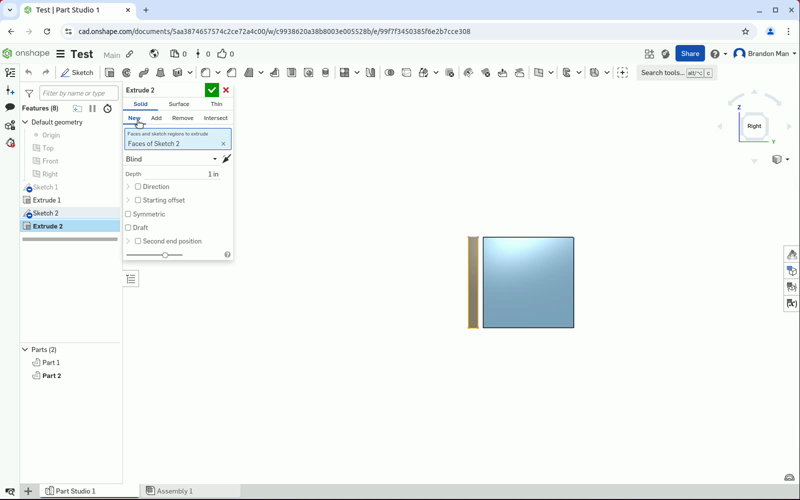
click(137, 120)
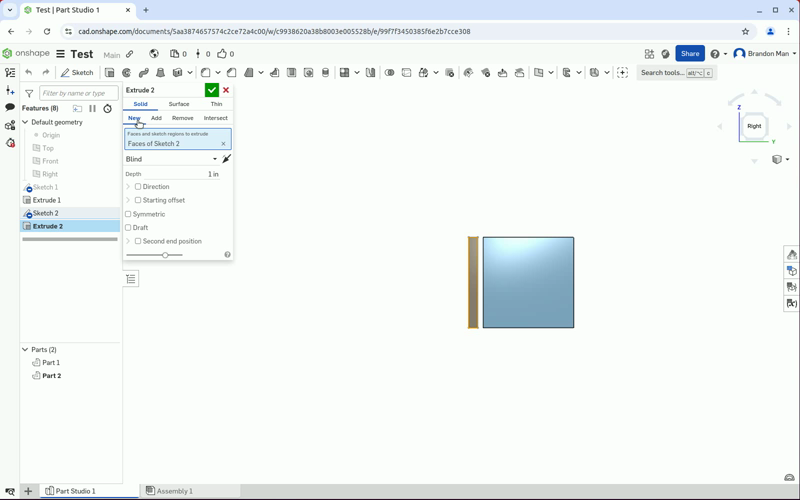
key(tab, 4)
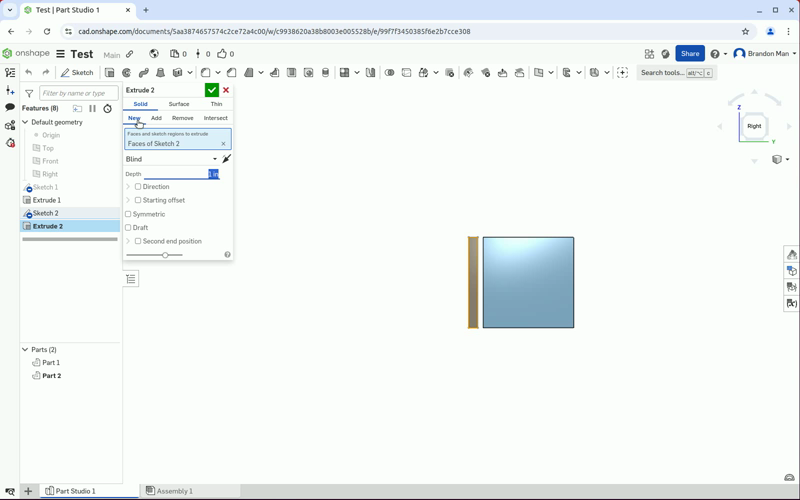
text(-1.685)
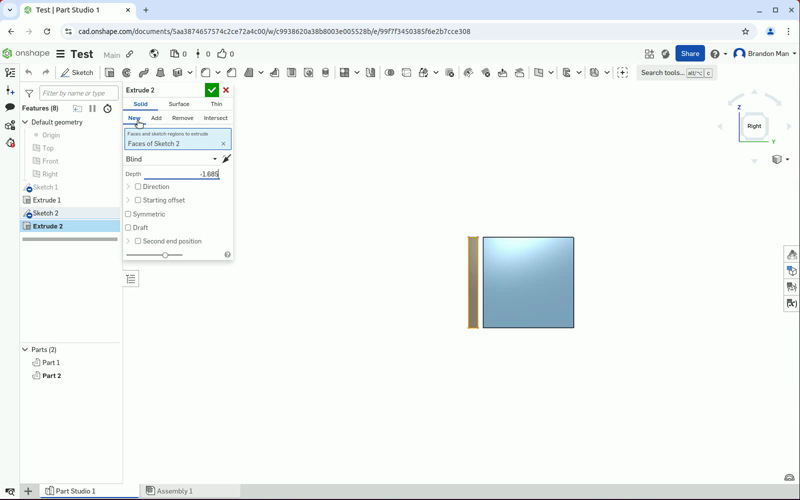
key(enter)
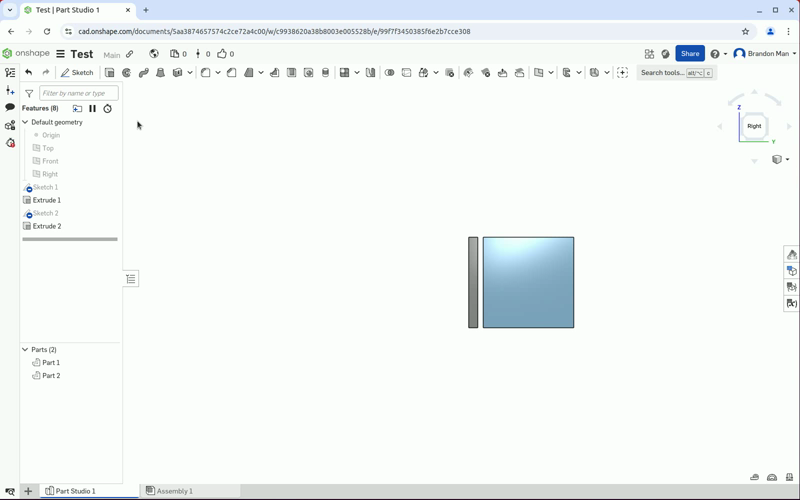
key(shift+h)
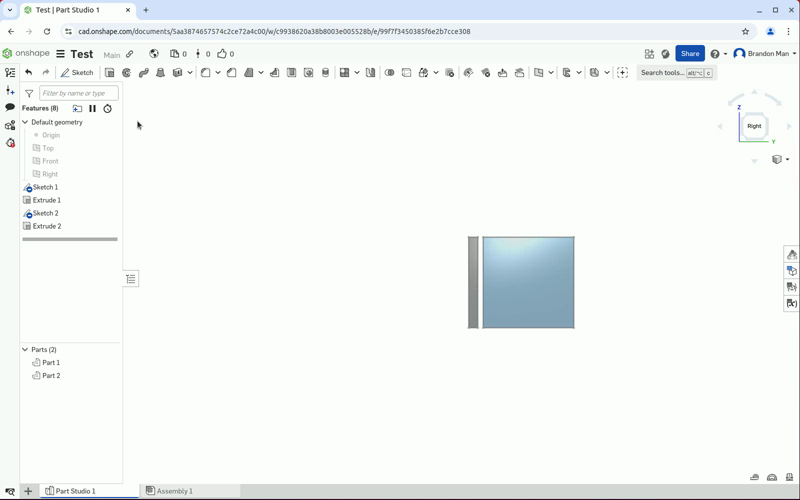
key(shift+h)
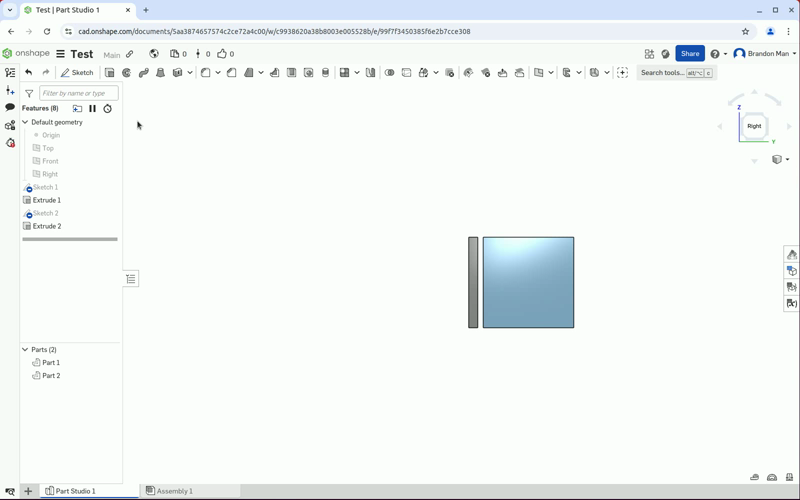
mouse_move(73, 189)
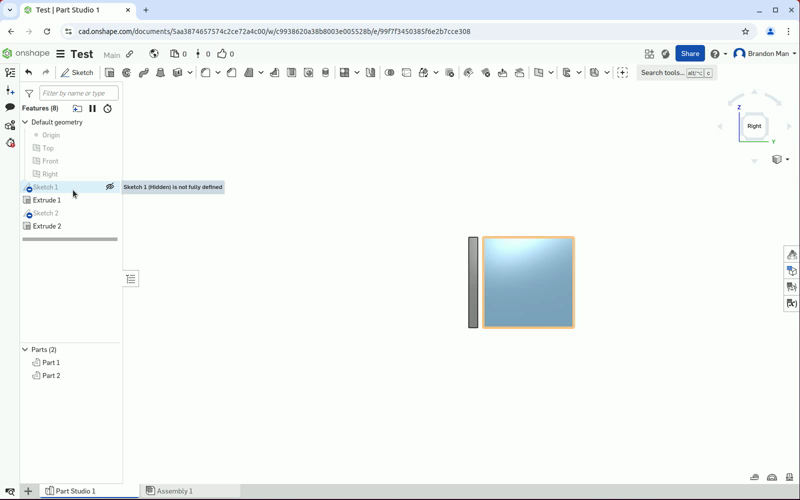
click(73, 189)
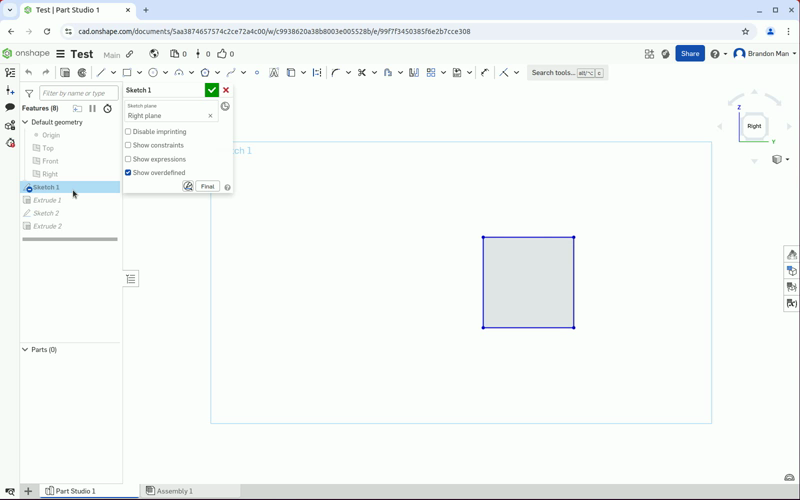
mouse_move(229, 92)
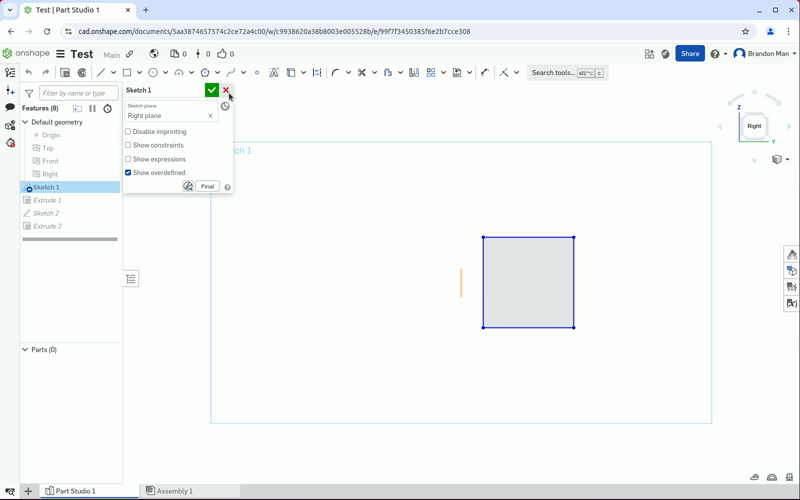
click(229, 92)
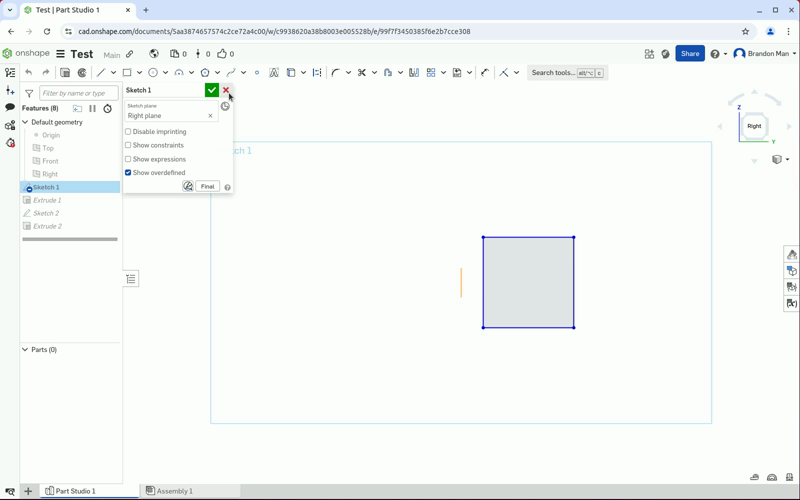
key(shift+s)
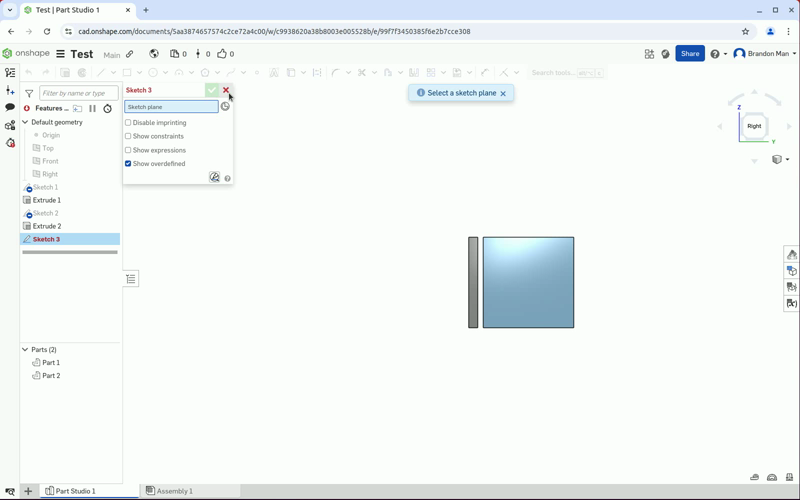
mouse_move(73, 176)
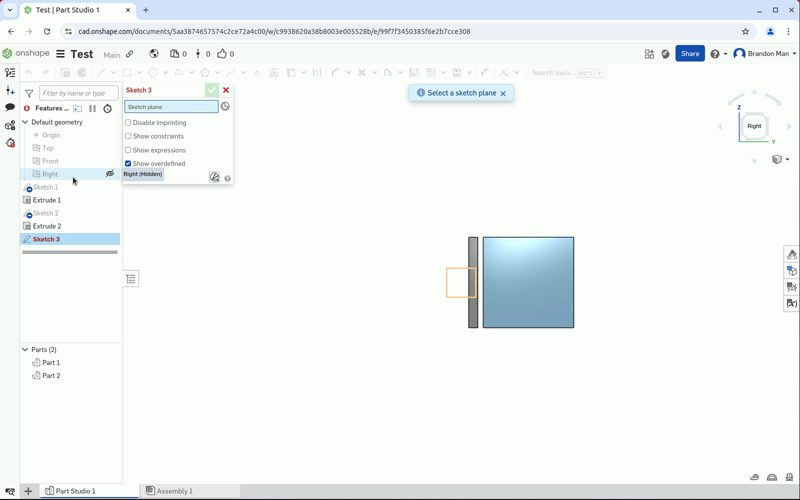
click(73, 176)
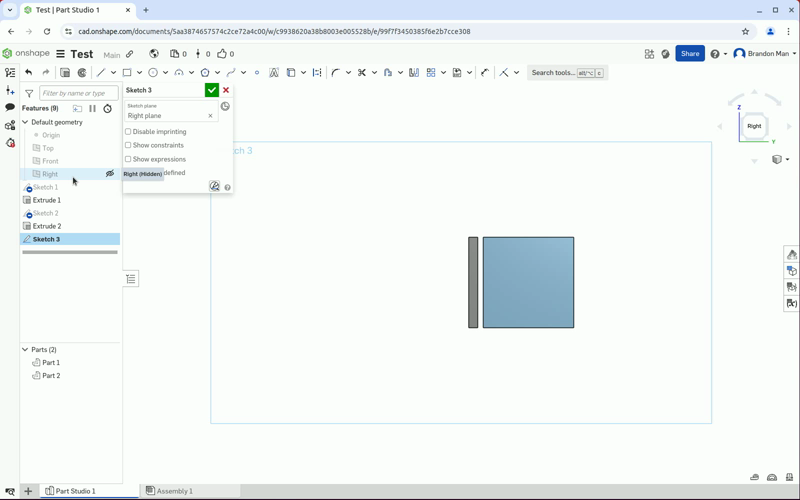
mouse_move(73, 352)
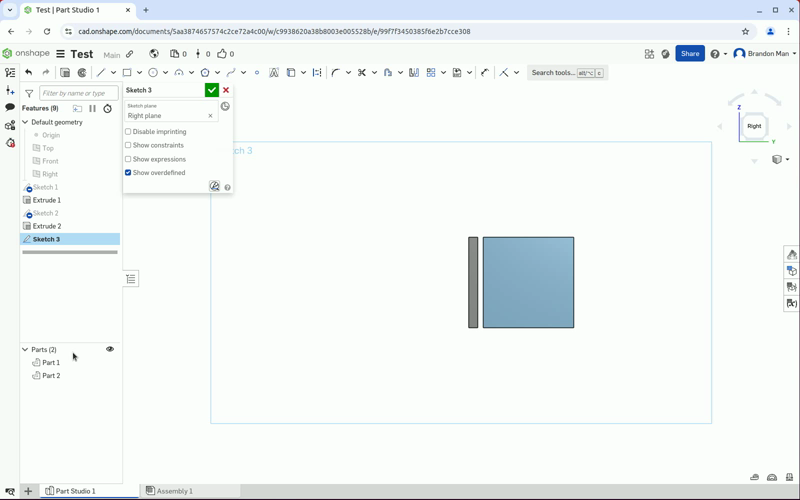
key(y)
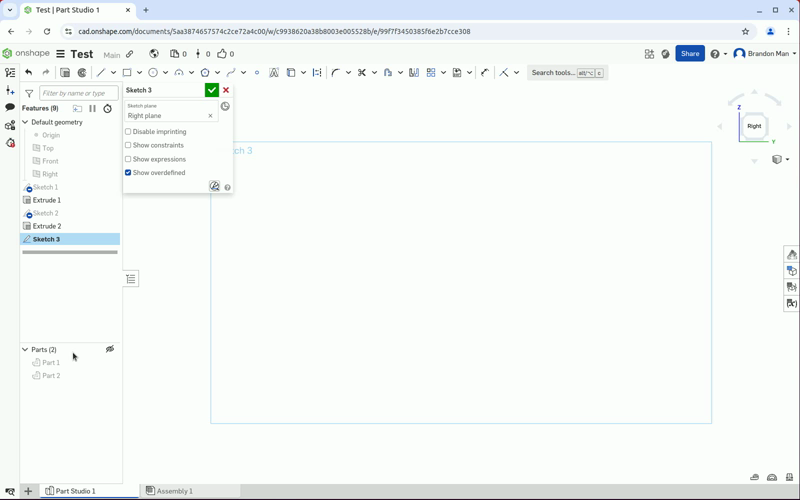
key(l)
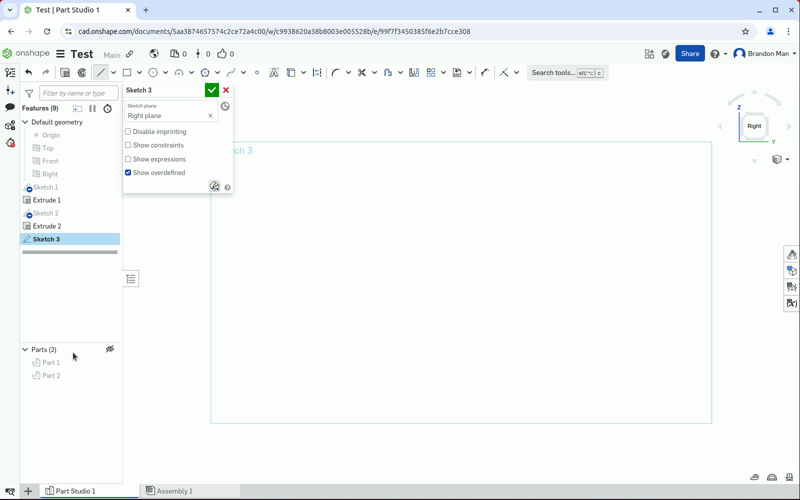
key_down(shift)
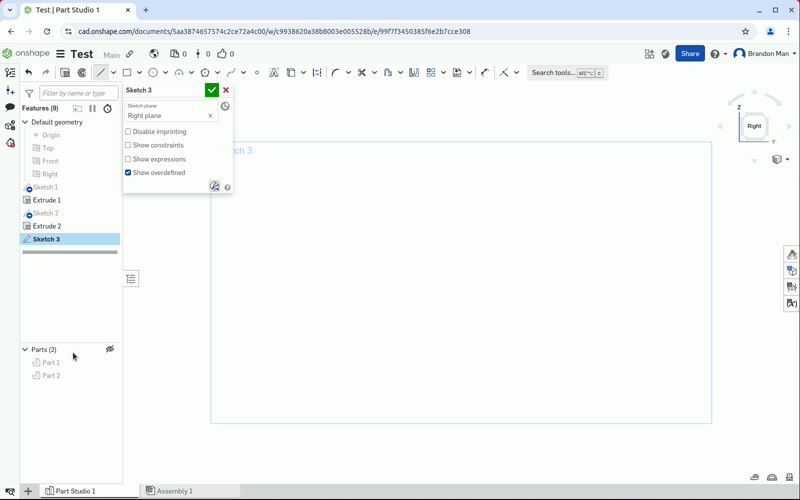
mouse_move(463, 327)
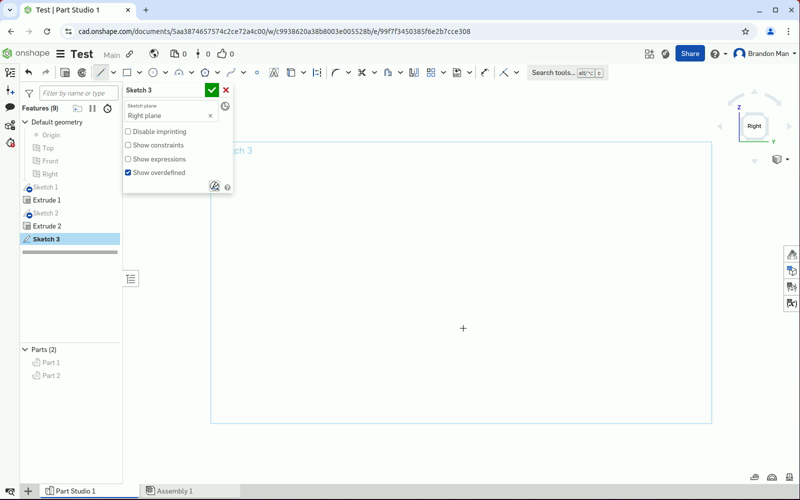
click(463, 327)
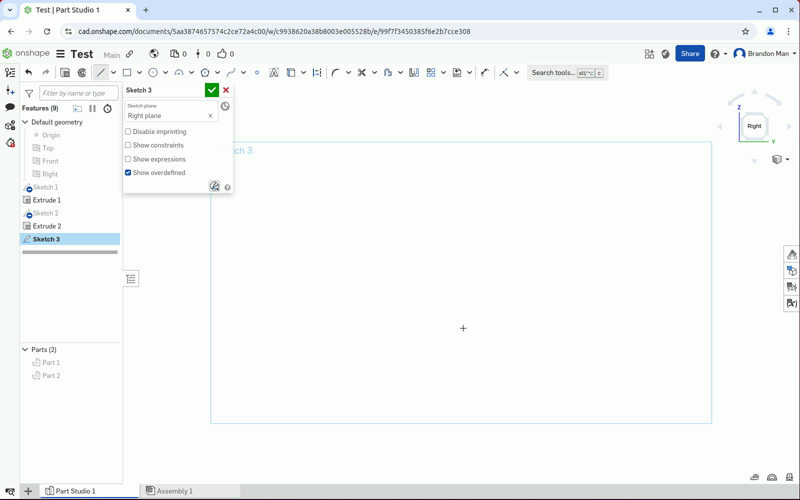
key_up(shift)
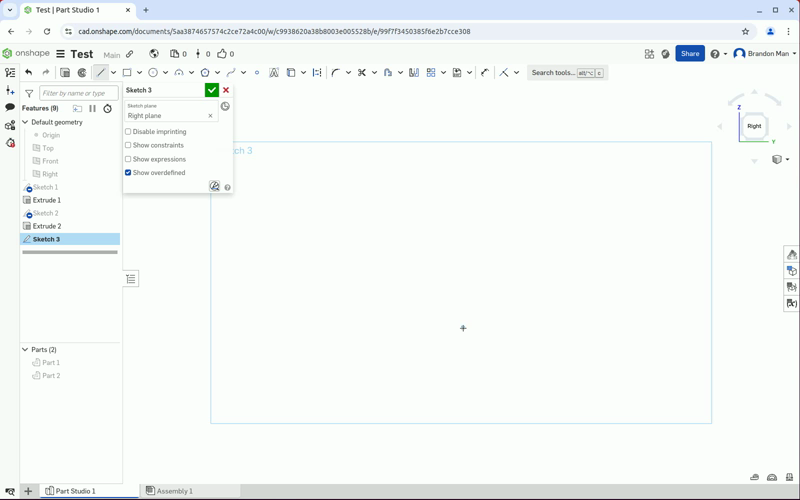
key_down(shift)
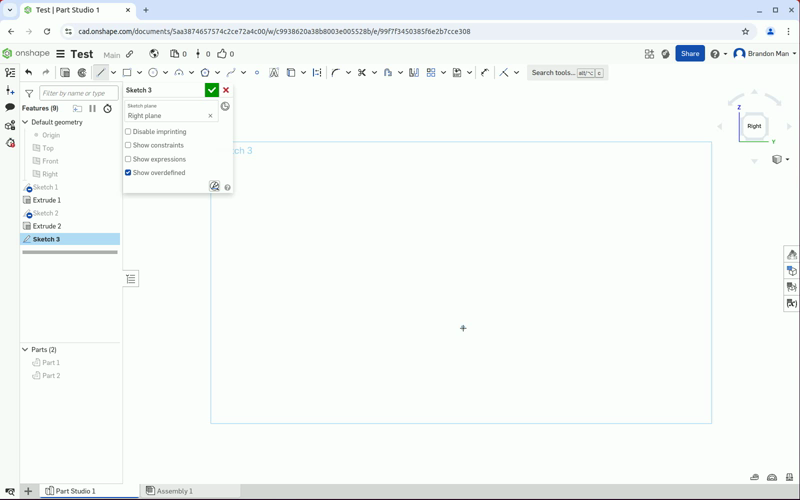
mouse_move(493, 327)
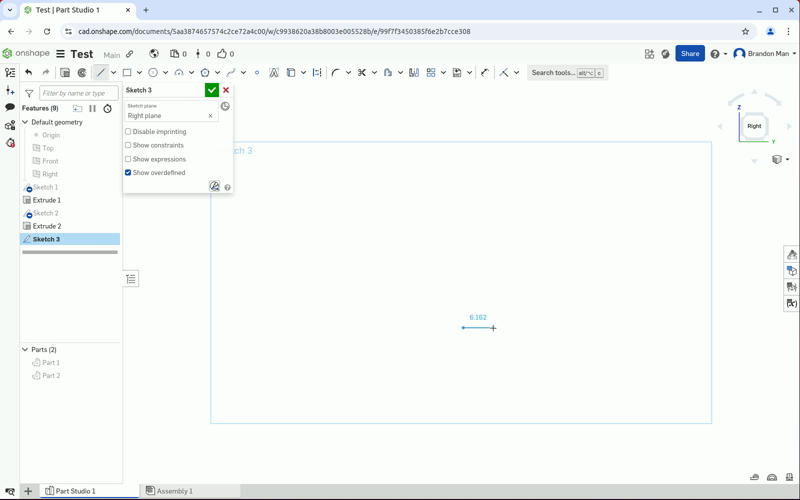
mouse_move(468, 327)
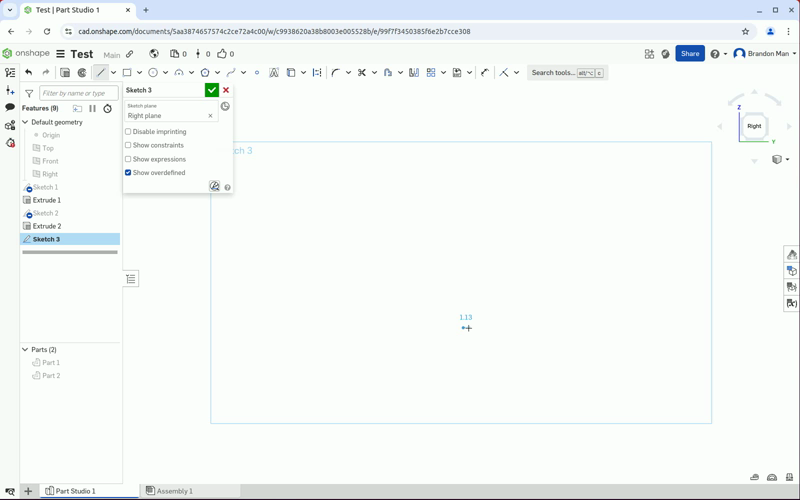
scroll(6)
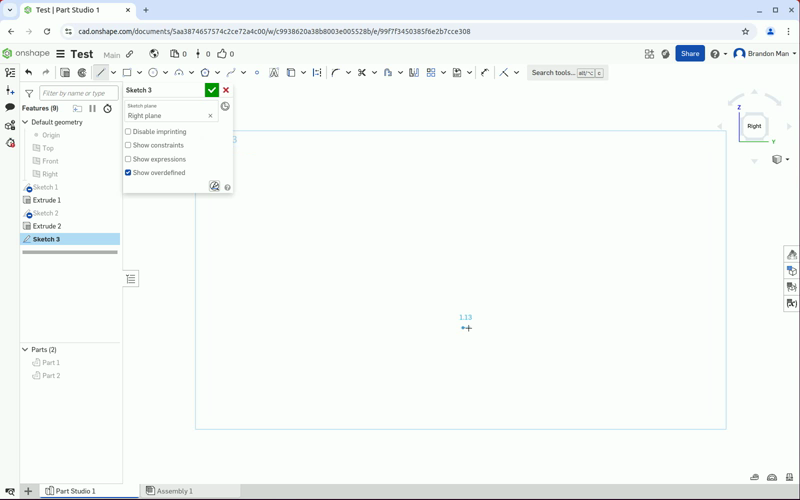
scroll(6)
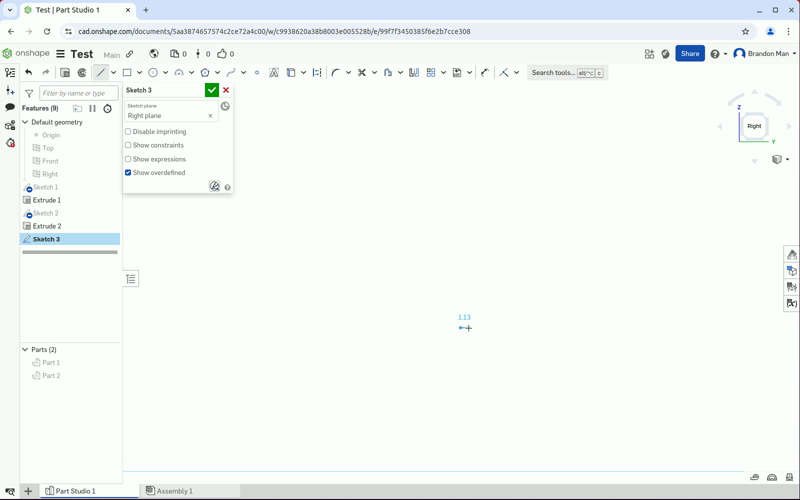
scroll(6)
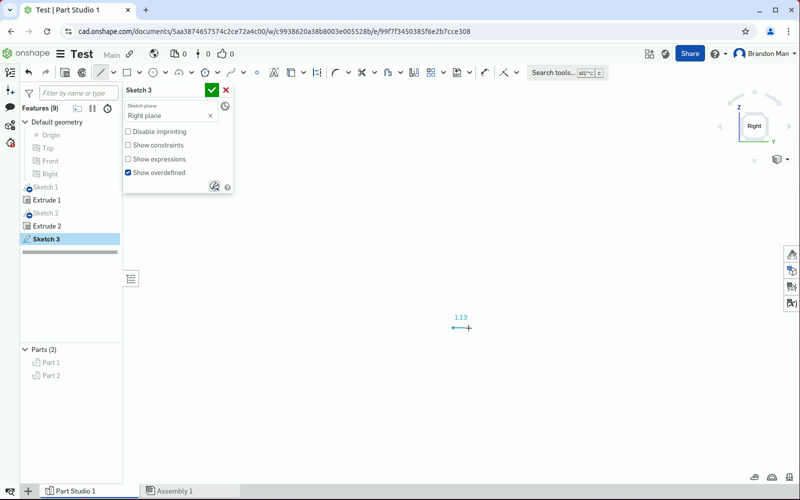
scroll(6)
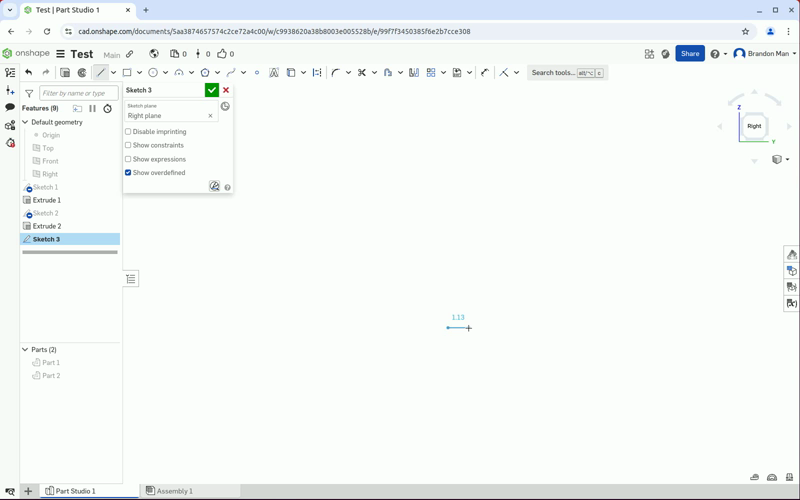
scroll(6)
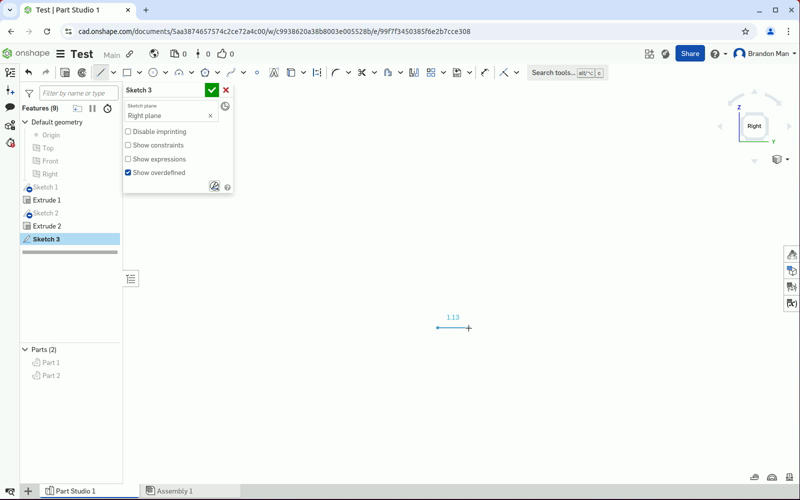
scroll(6)
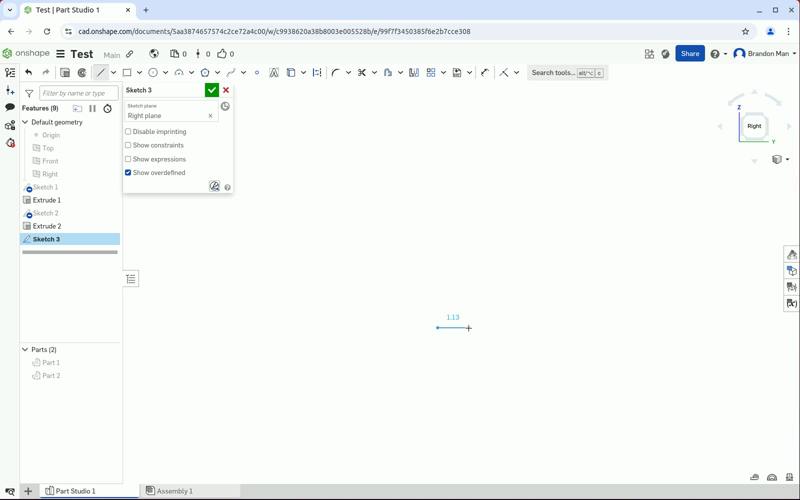
scroll(6)
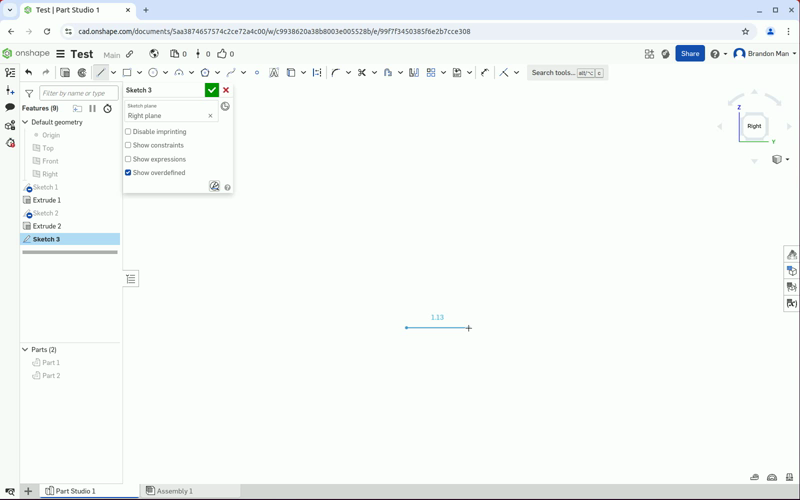
click(468, 327)
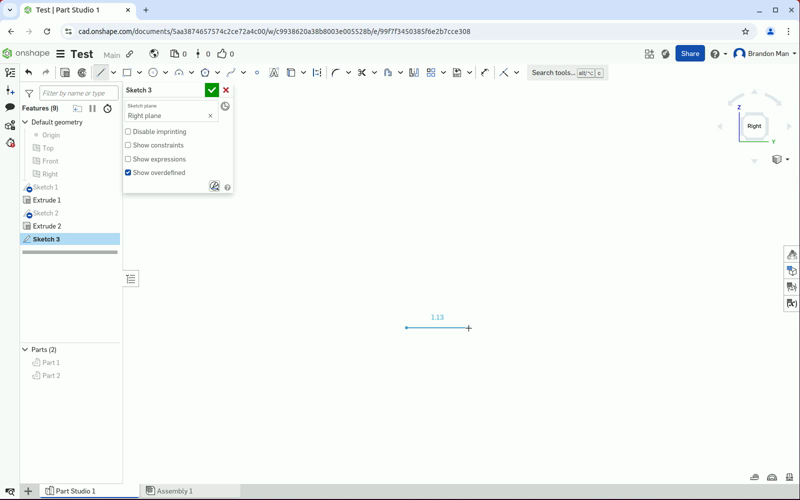
scroll(-6)
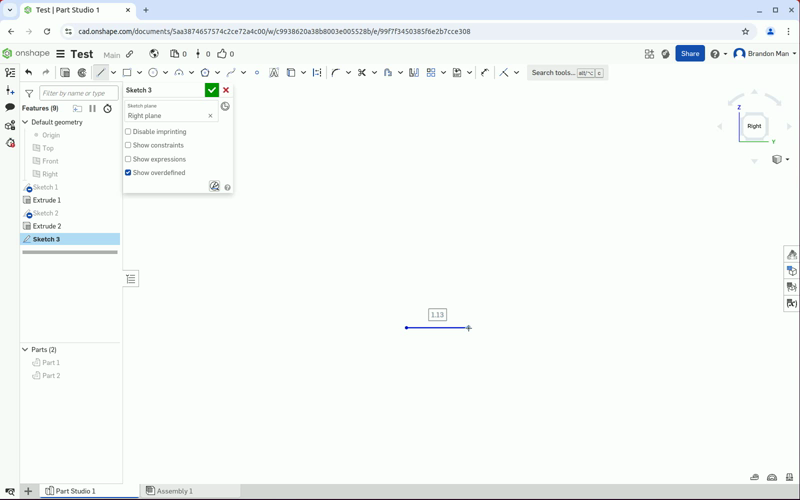
scroll(-6)
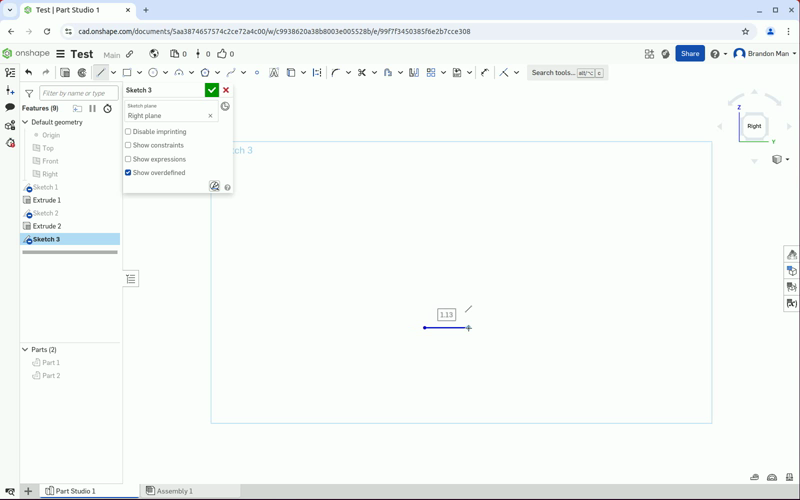
scroll(-6)
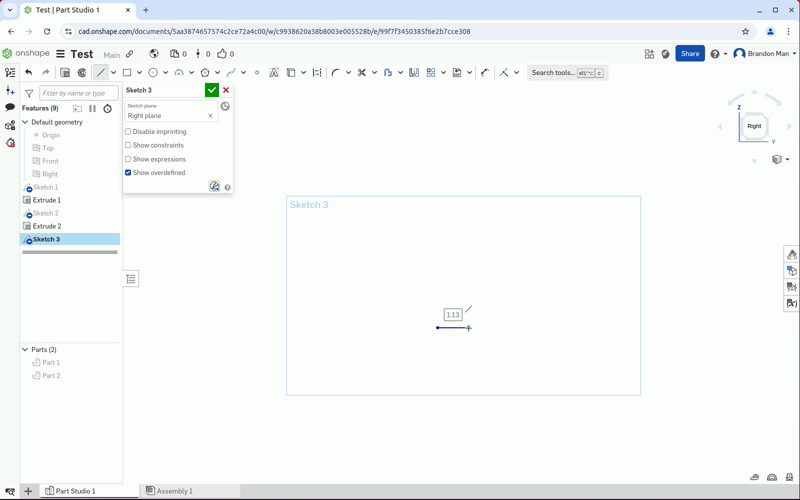
scroll(-6)
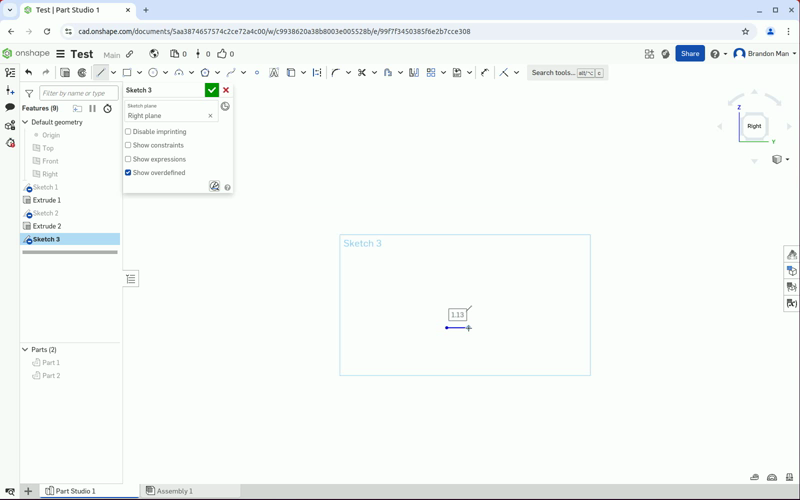
scroll(-6)
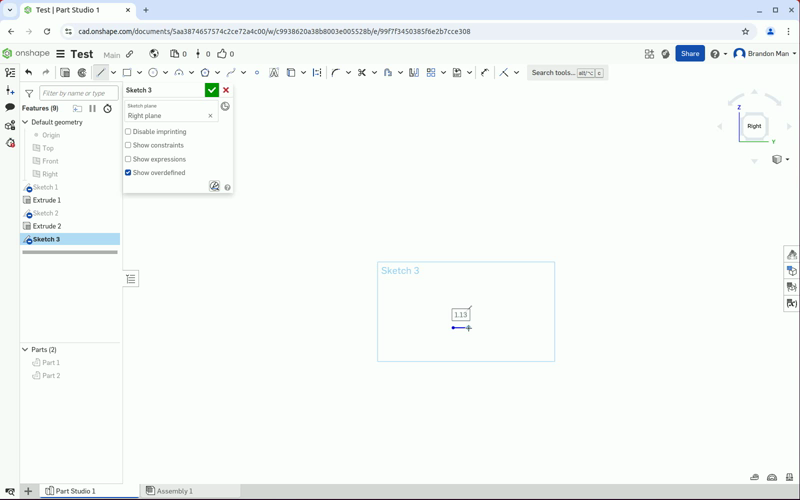
scroll(-6)
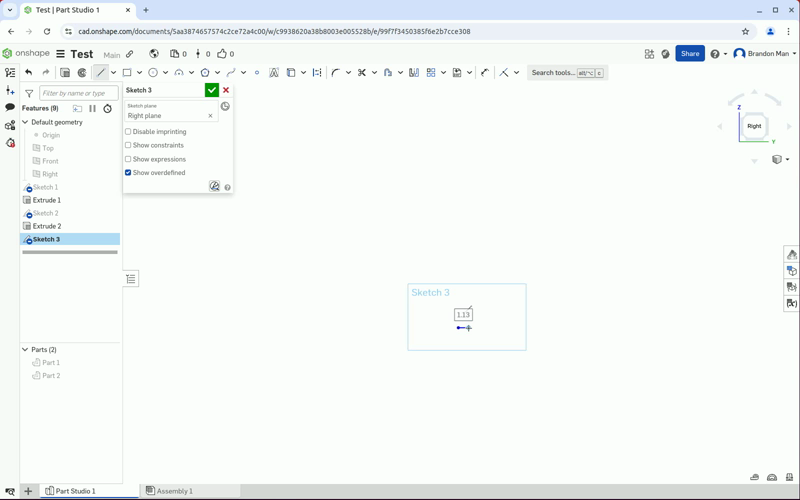
scroll(-6)
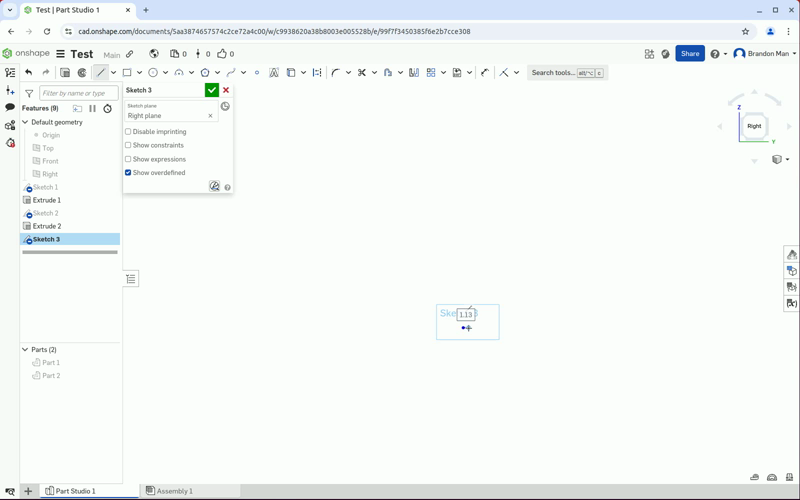
key_up(shift)
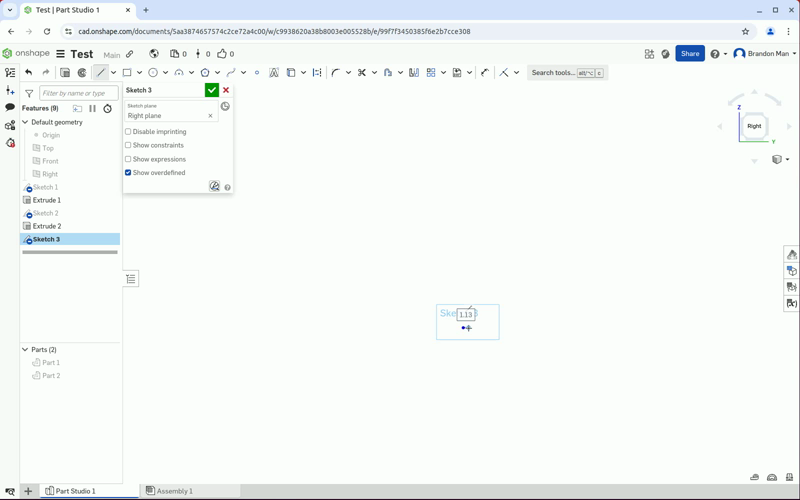
key_down(shift)
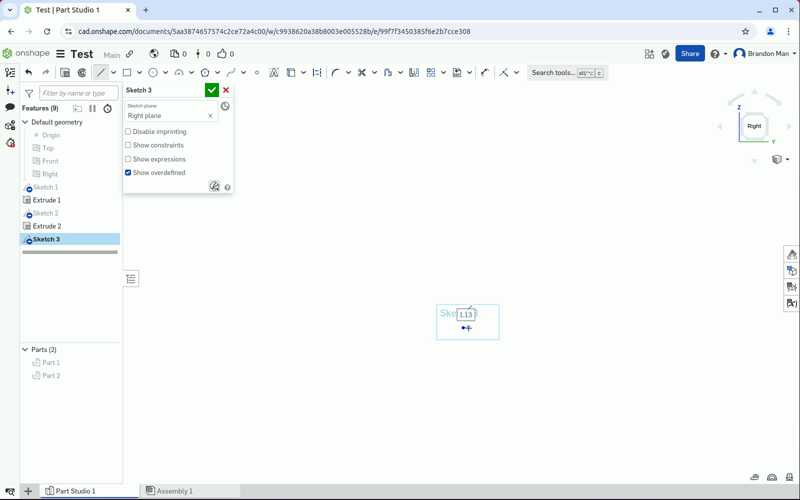
mouse_move(468, 237)
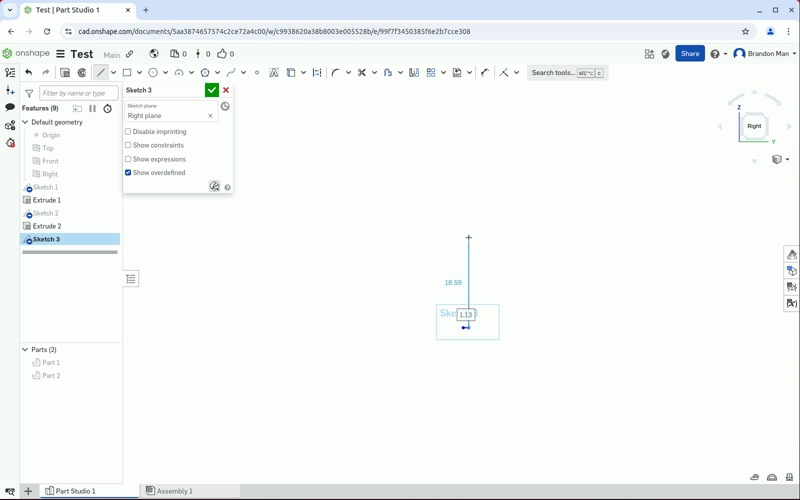
click(468, 237)
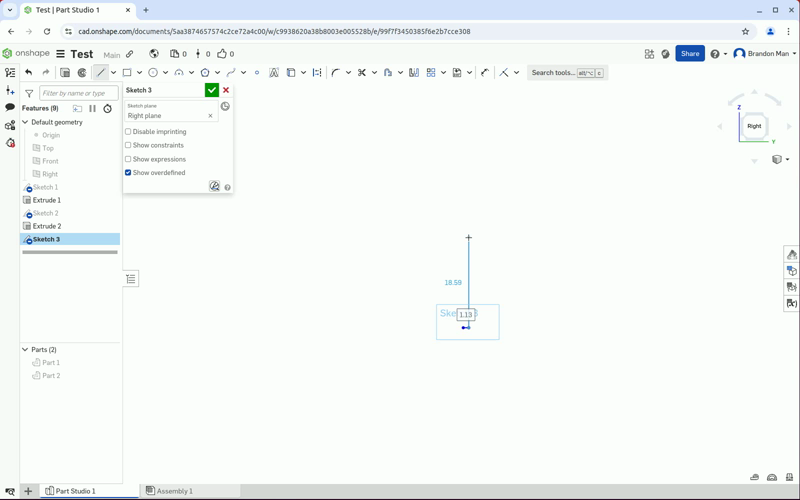
key_up(shift)
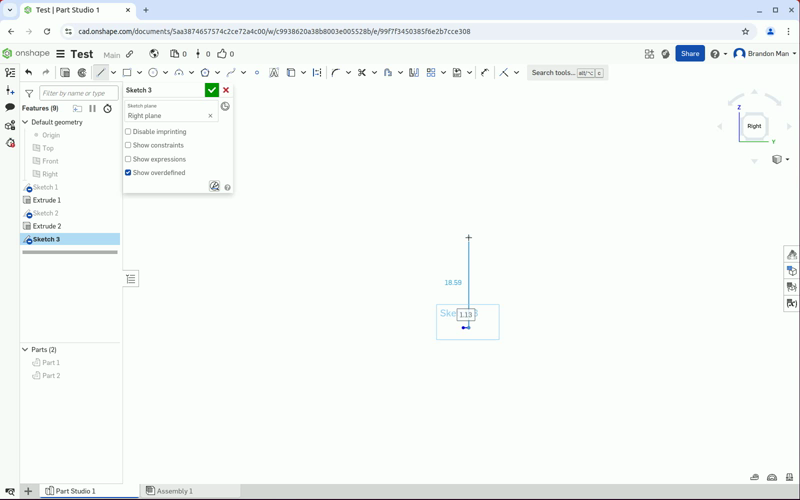
key_down(shift)
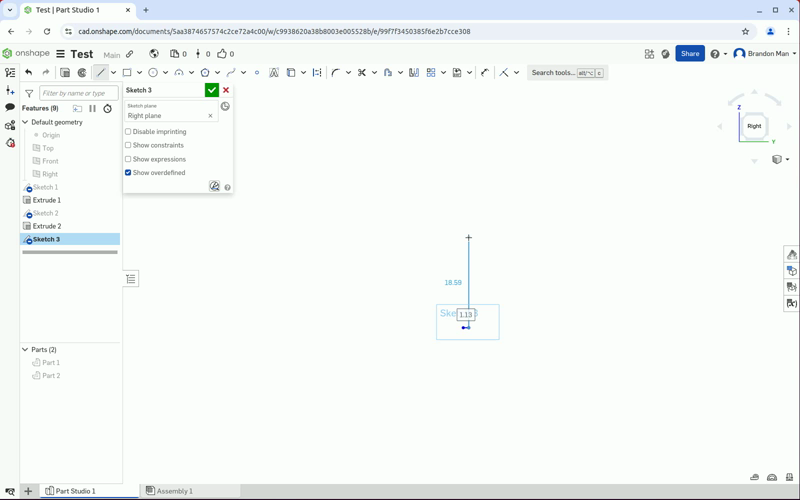
mouse_move(498, 237)
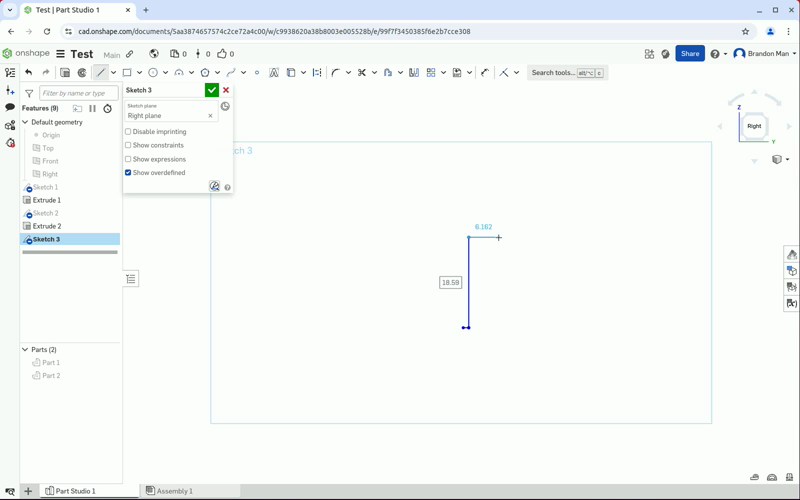
mouse_move(463, 237)
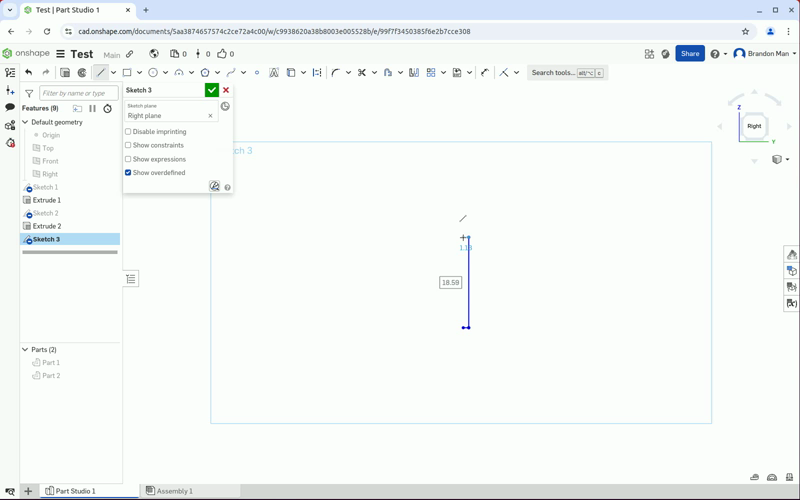
scroll(6)
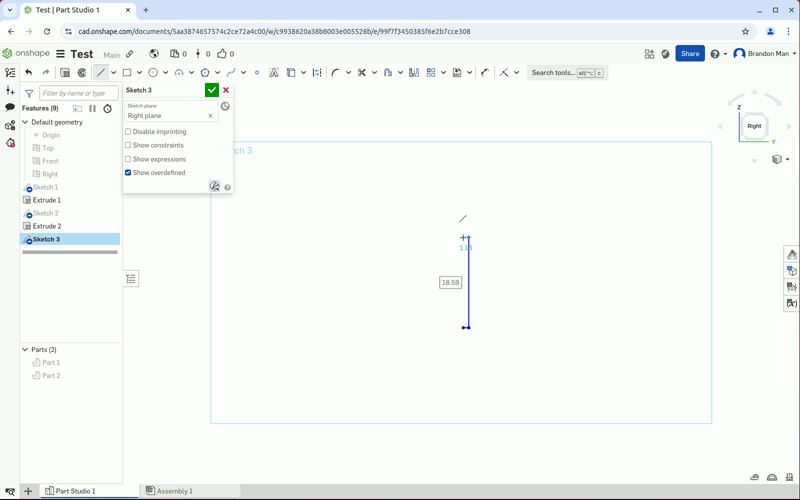
scroll(6)
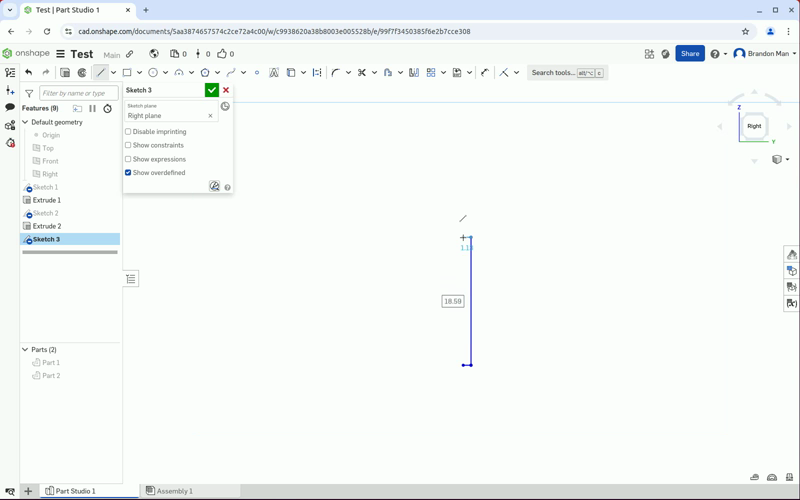
scroll(6)
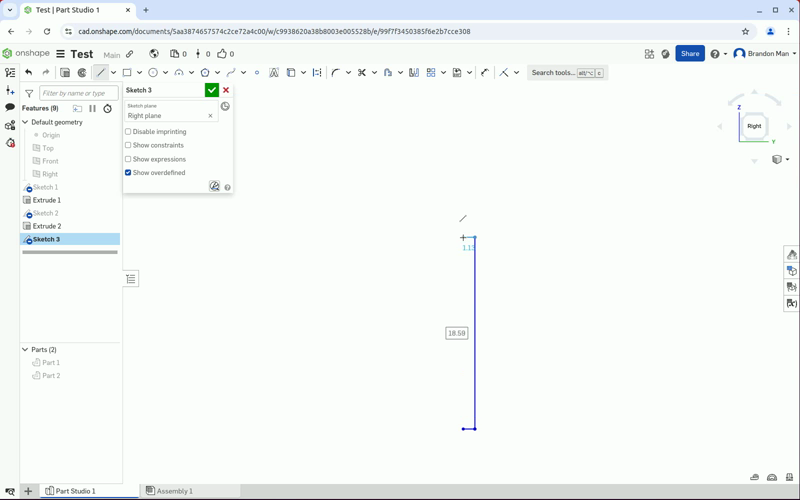
scroll(6)
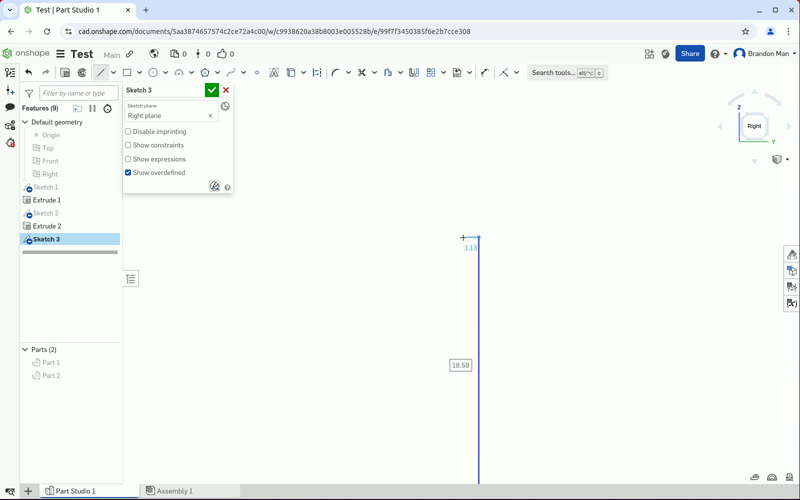
scroll(6)
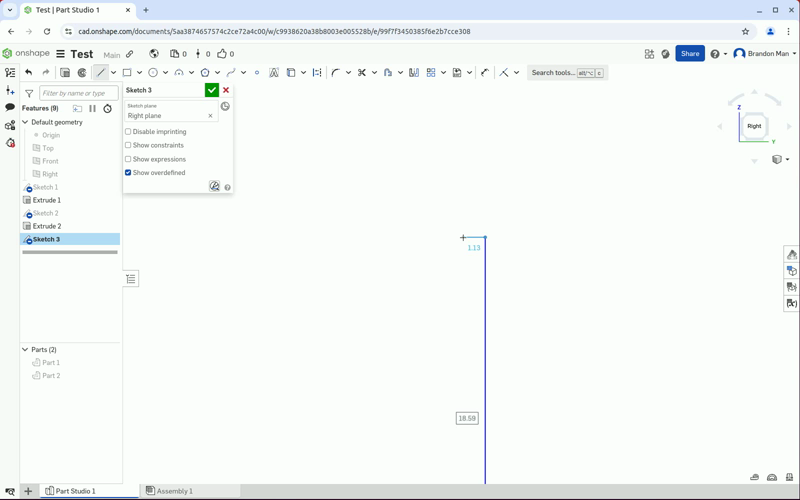
scroll(6)
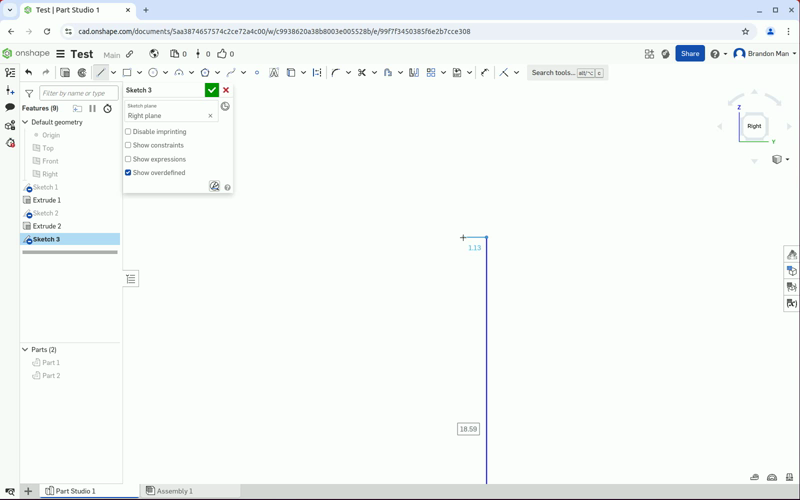
scroll(6)
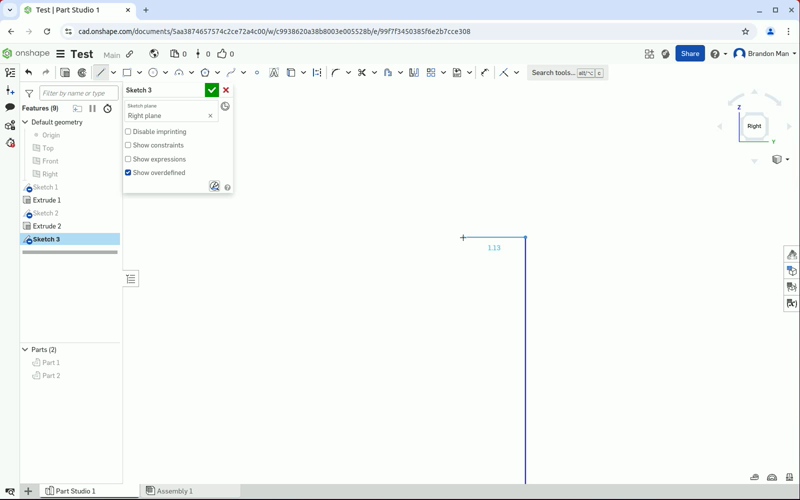
click(463, 237)
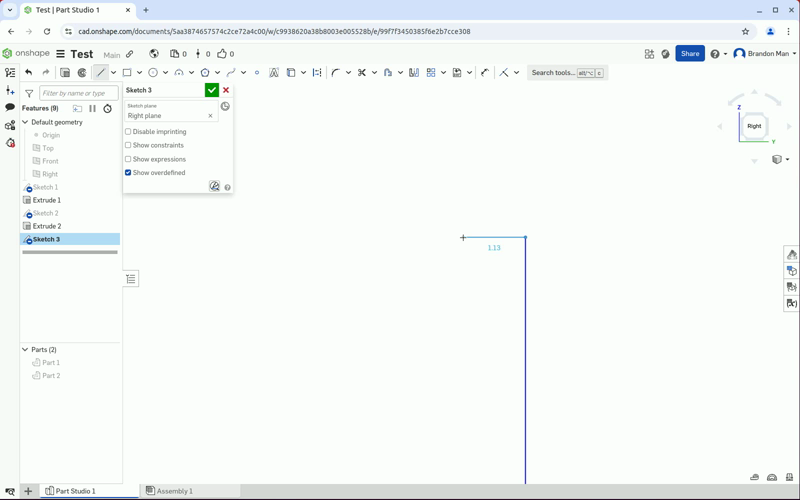
scroll(-6)
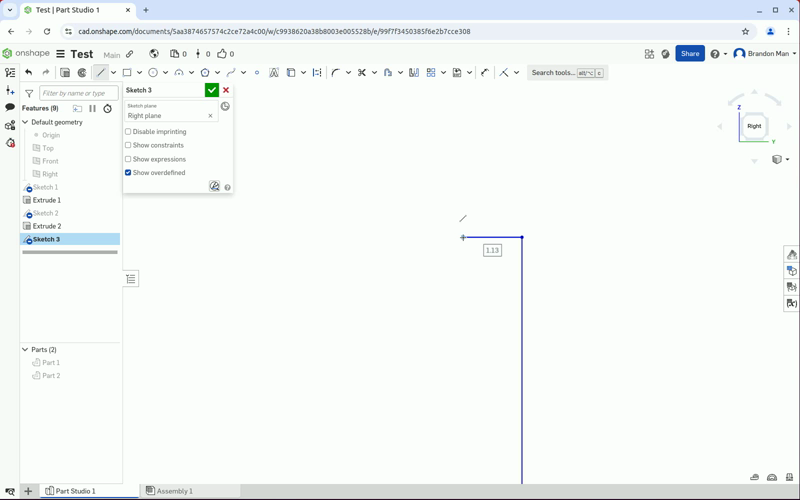
scroll(-6)
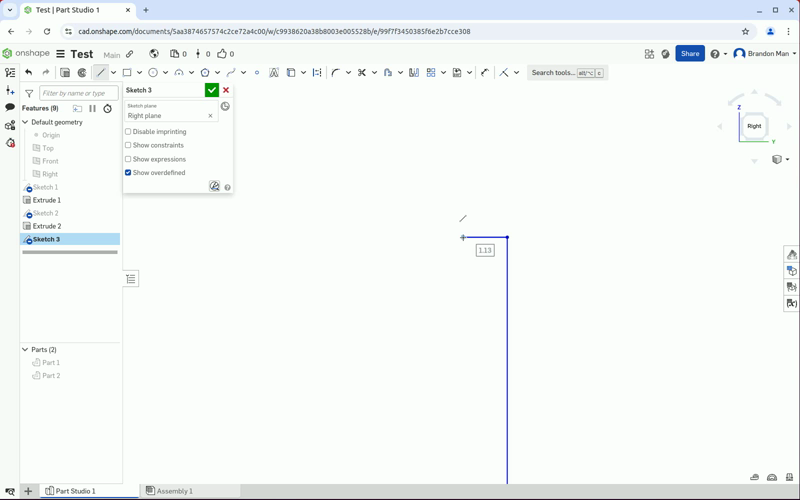
scroll(-6)
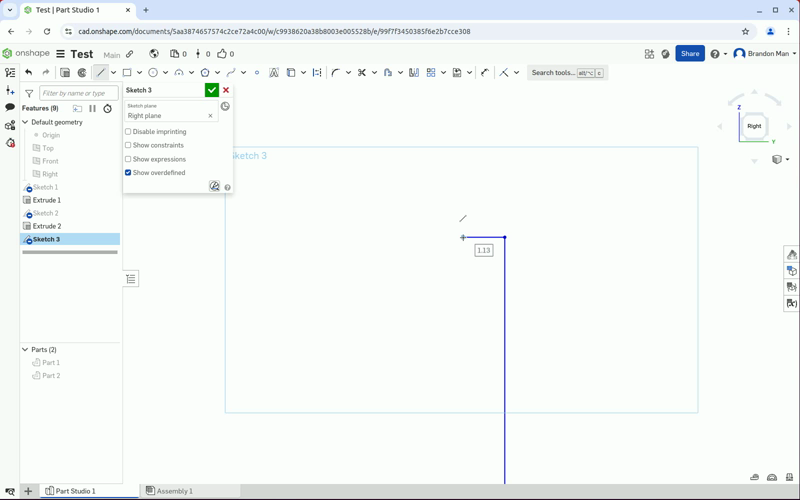
scroll(-6)
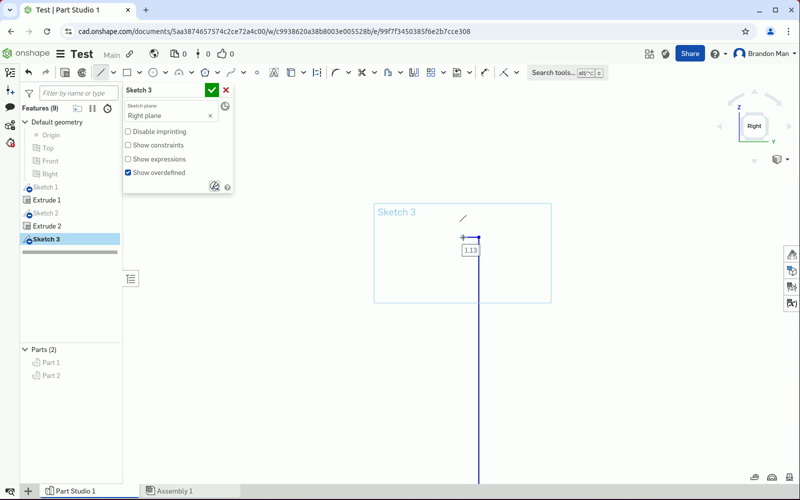
scroll(-6)
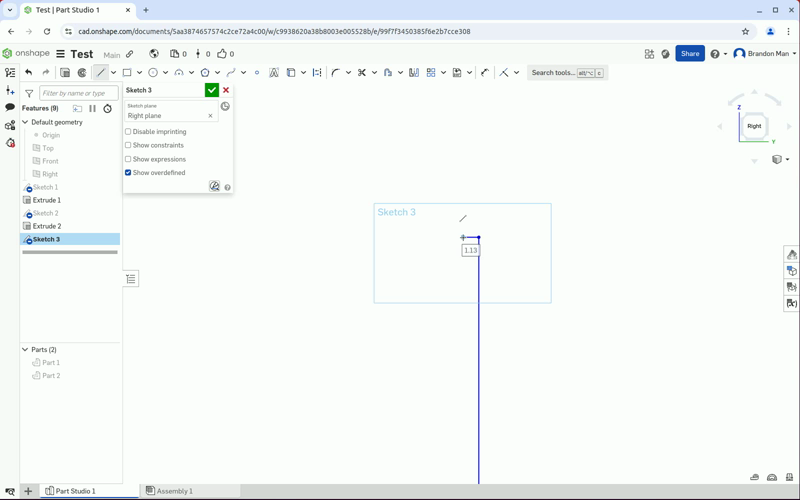
scroll(-6)
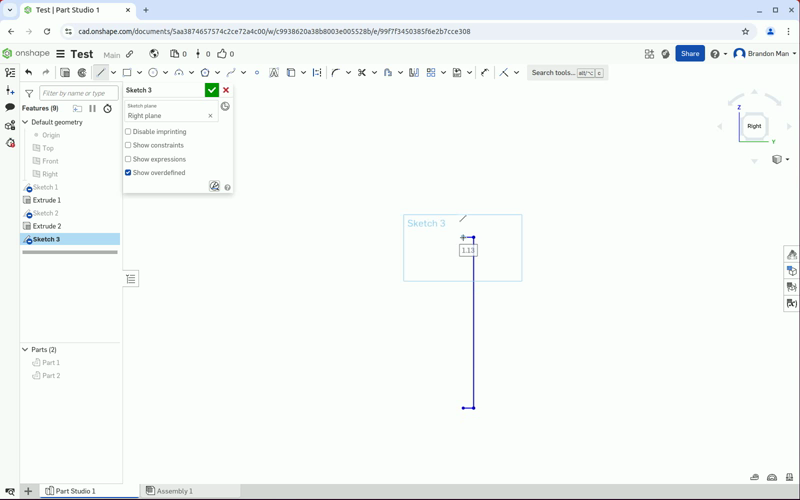
scroll(-6)
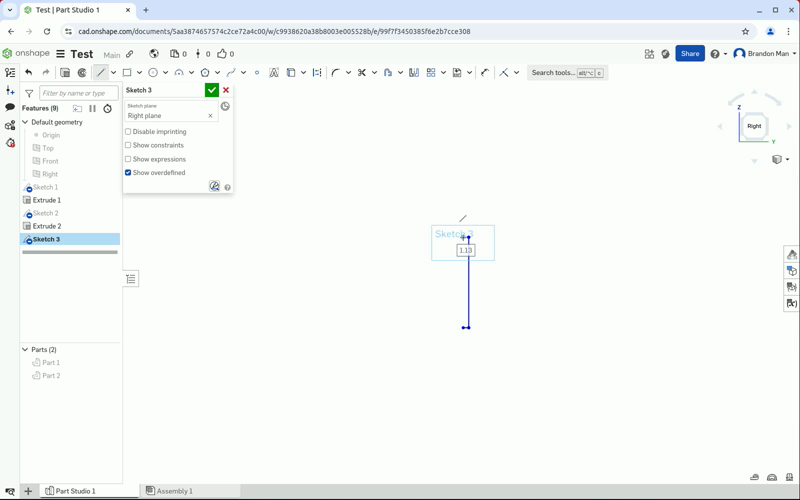
key_up(shift)
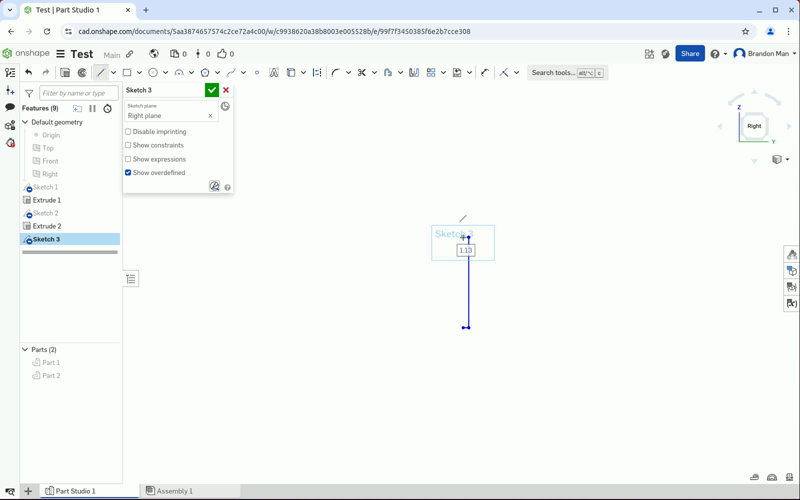
key_down(shift)
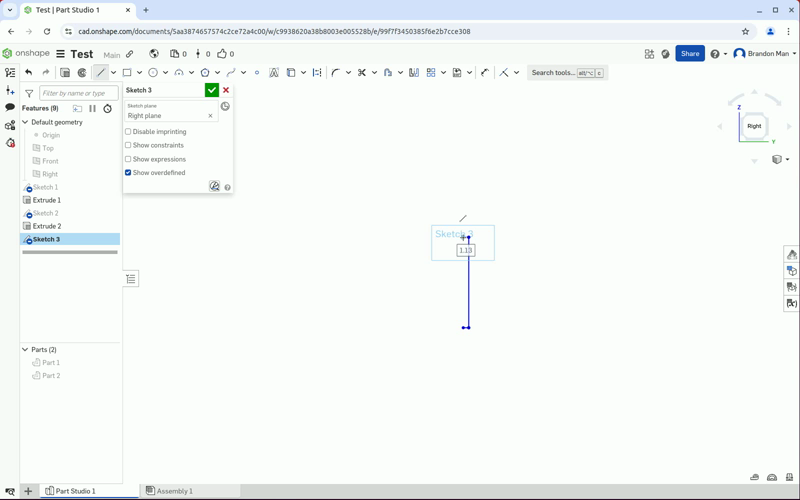
mouse_move(463, 327)
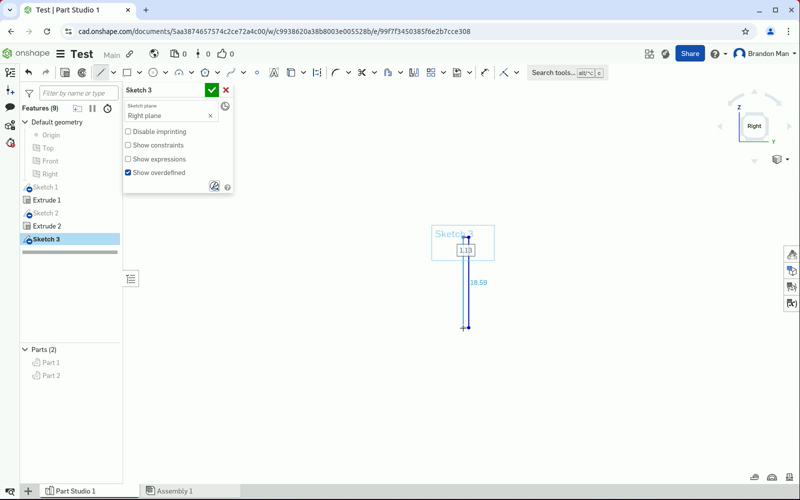
key_up(shift)
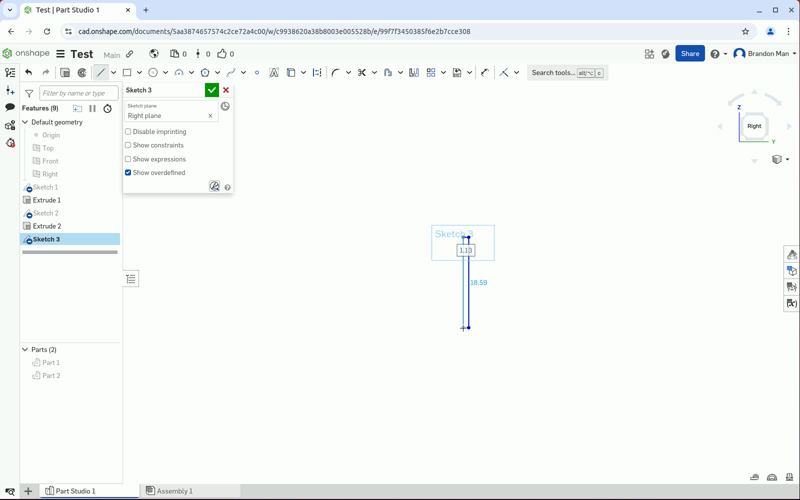
click(463, 327)
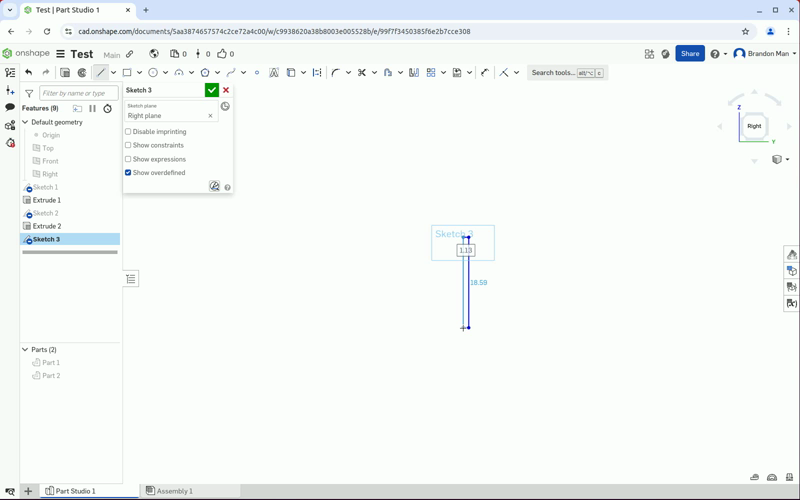
key(esc)
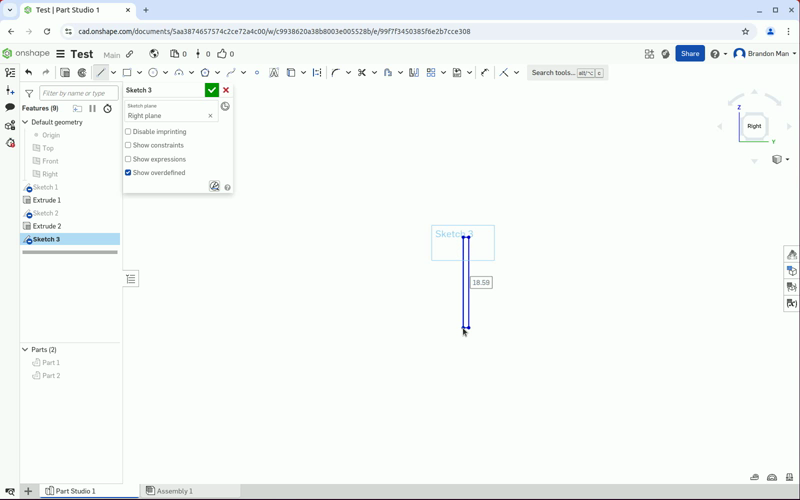
mouse_move(468, 247)
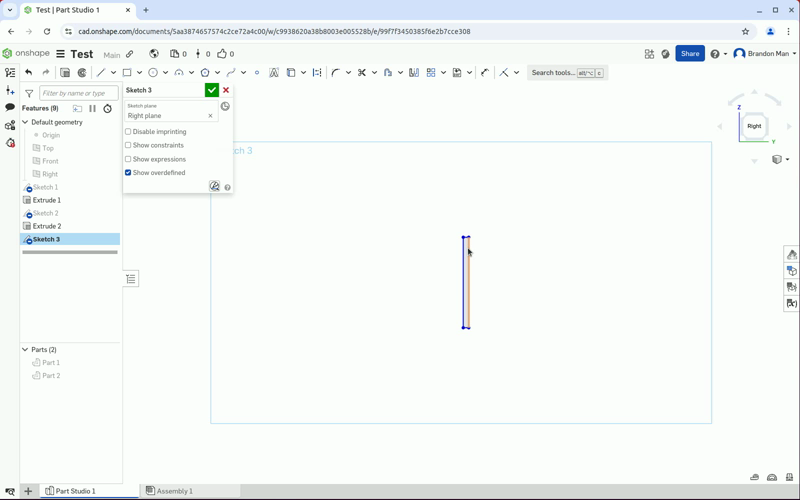
scroll(6)
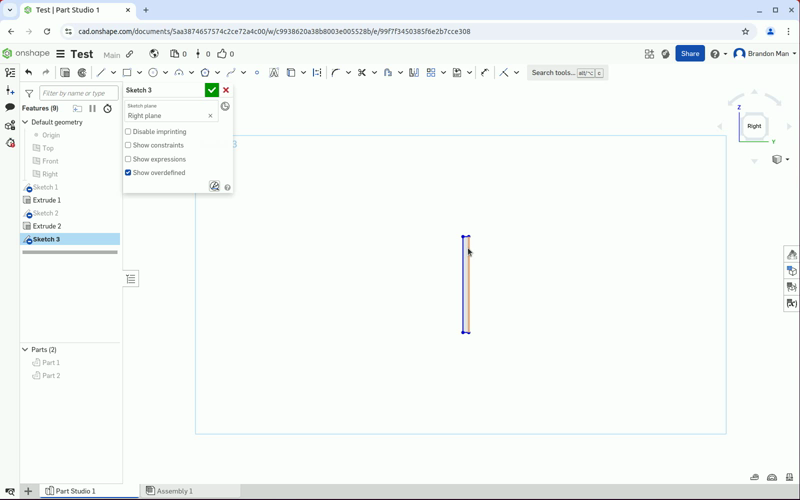
scroll(6)
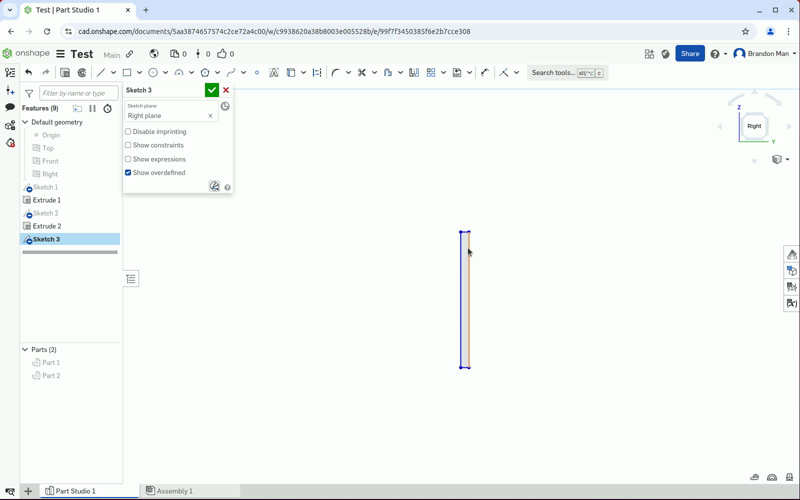
scroll(6)
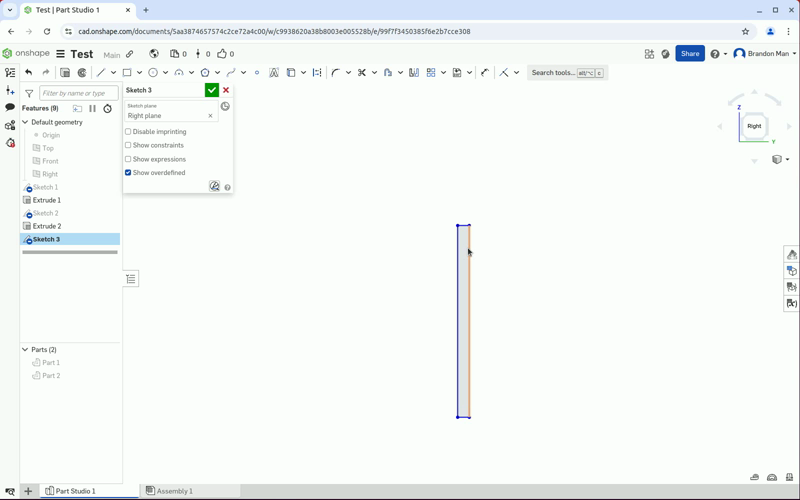
scroll(6)
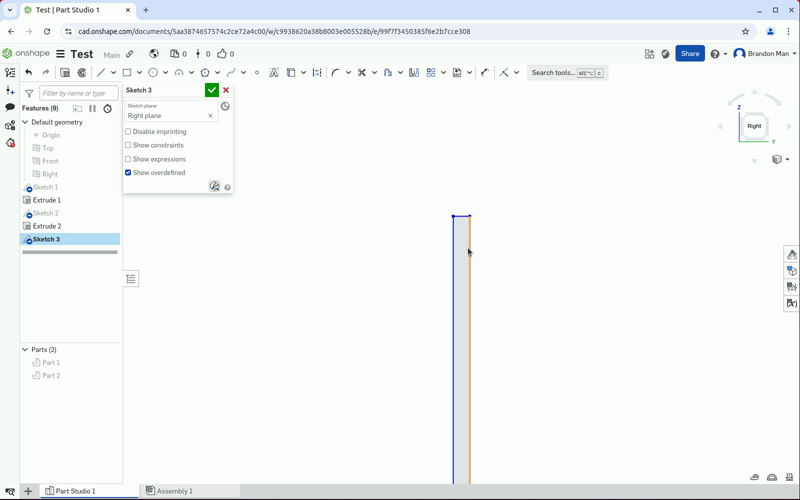
scroll(6)
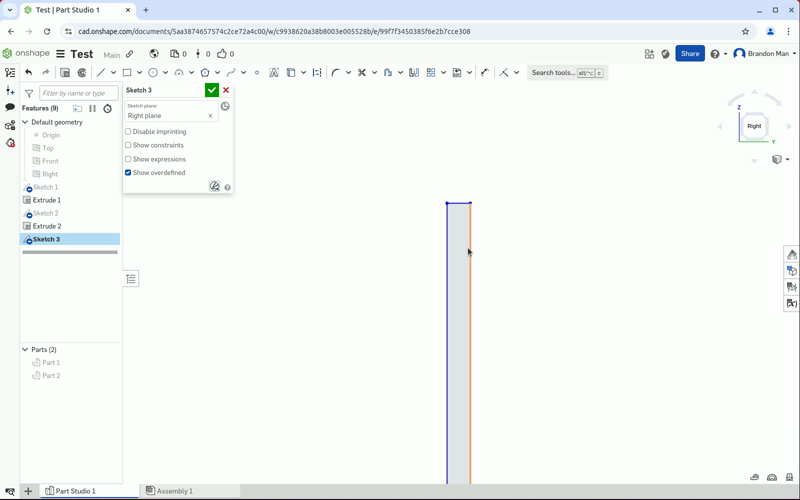
scroll(6)
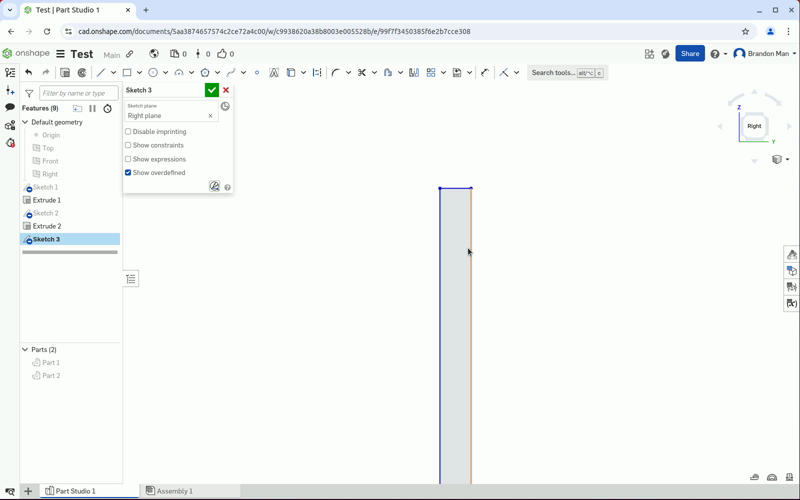
scroll(6)
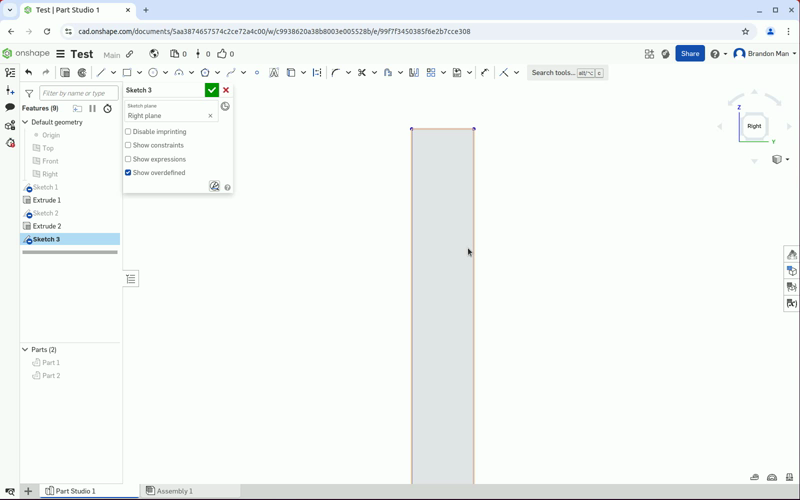
click(468, 247)
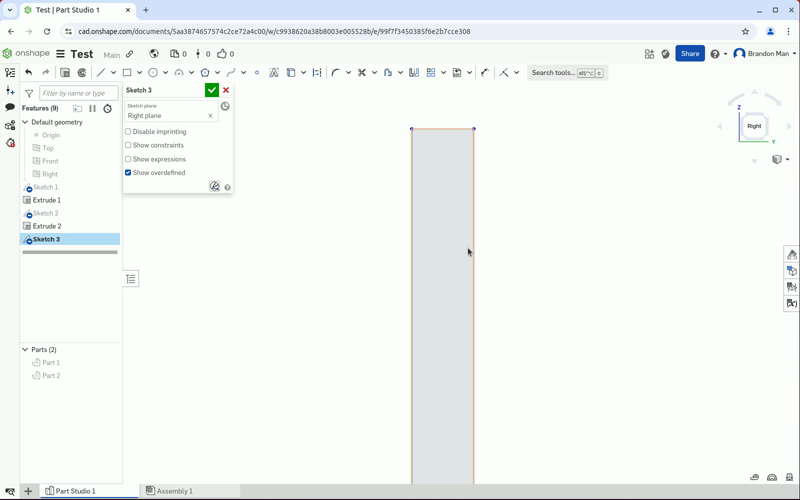
scroll(-6)
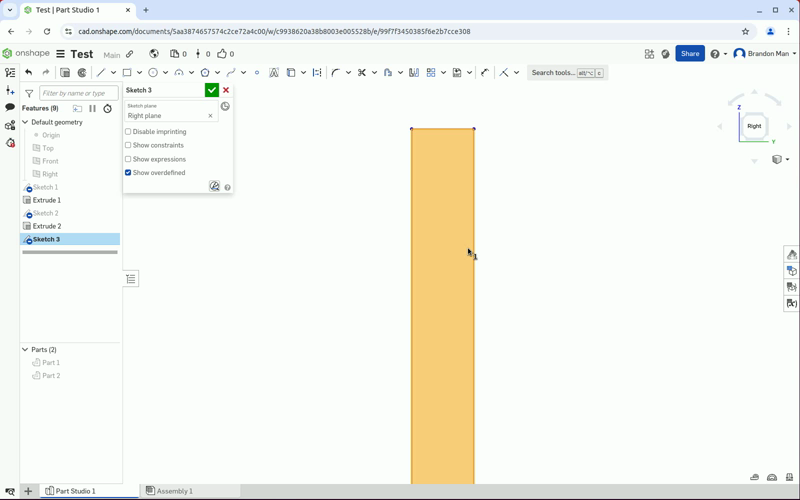
scroll(-6)
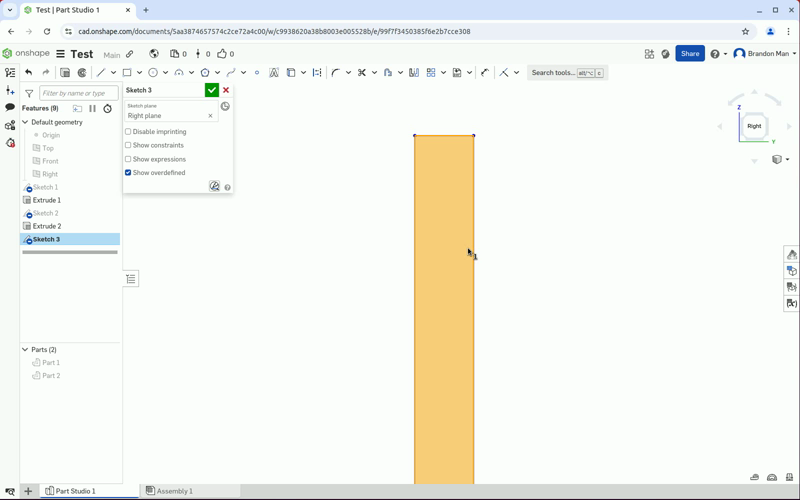
scroll(-6)
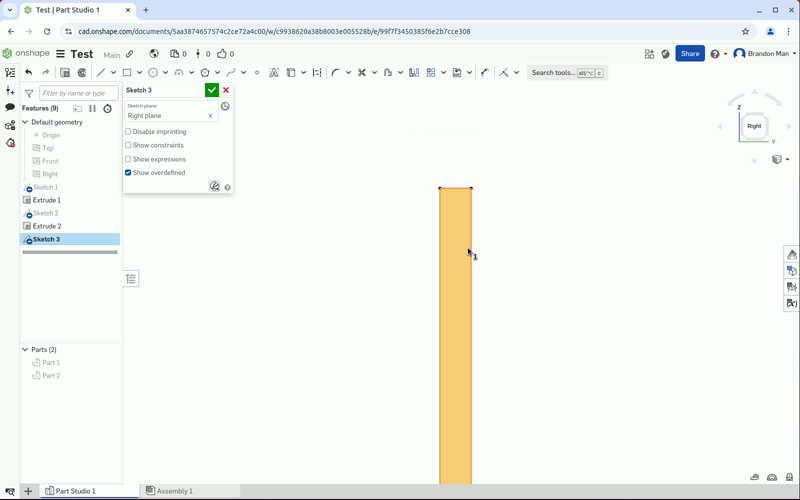
scroll(-6)
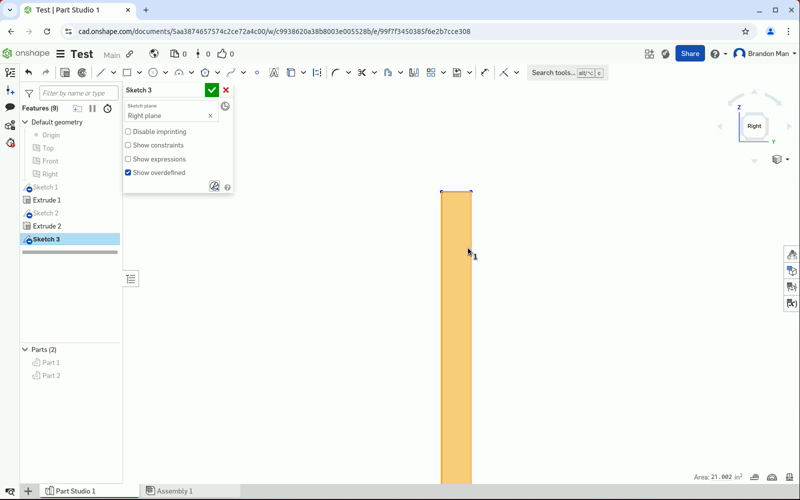
scroll(-6)
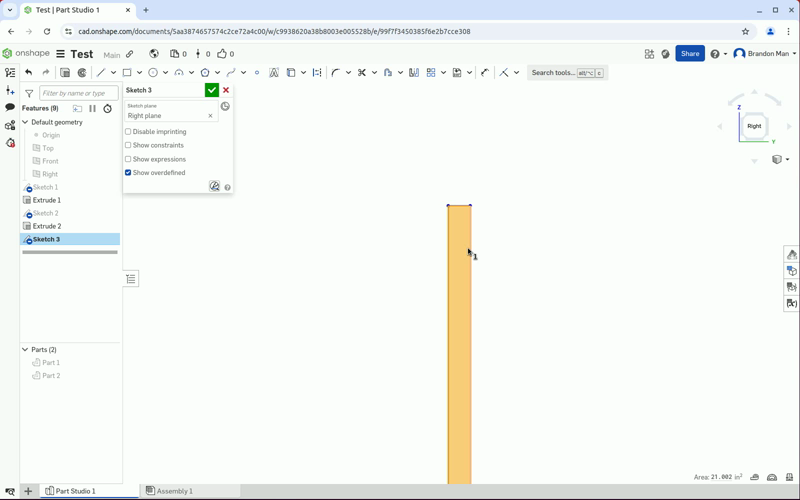
scroll(-6)
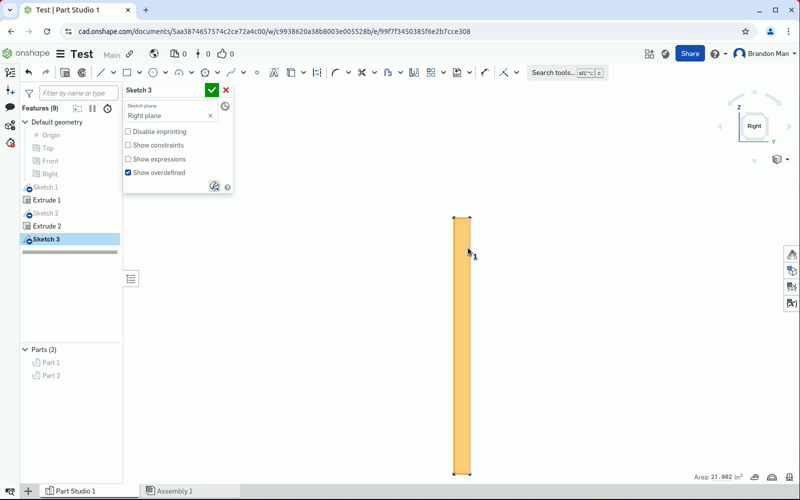
scroll(-6)
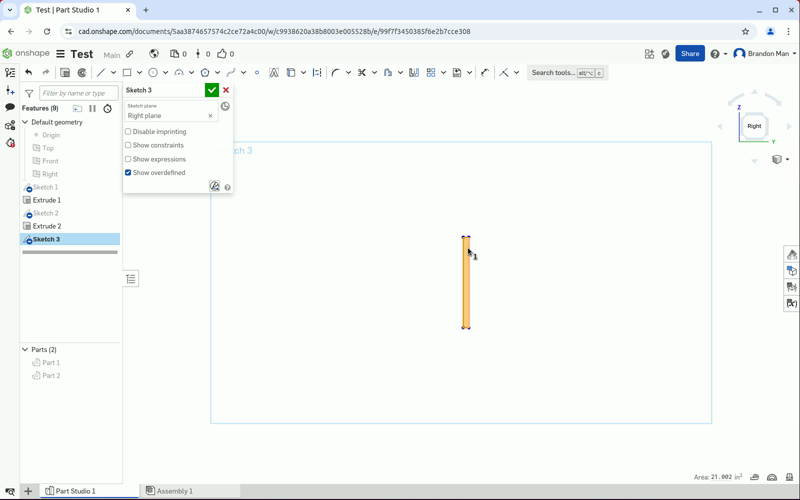
mouse_move(73, 352)
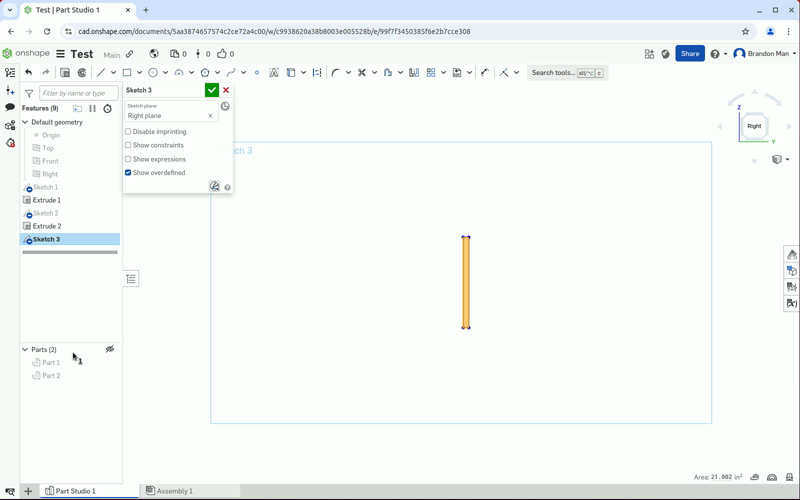
key(shift+y)
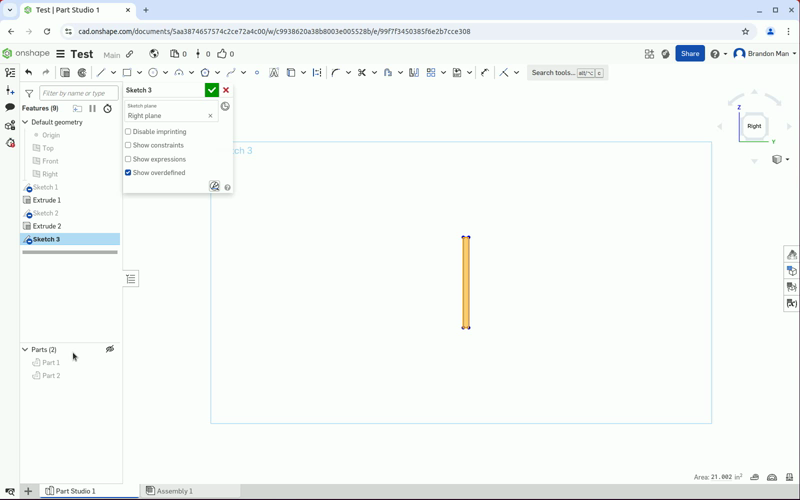
key(shift+e)
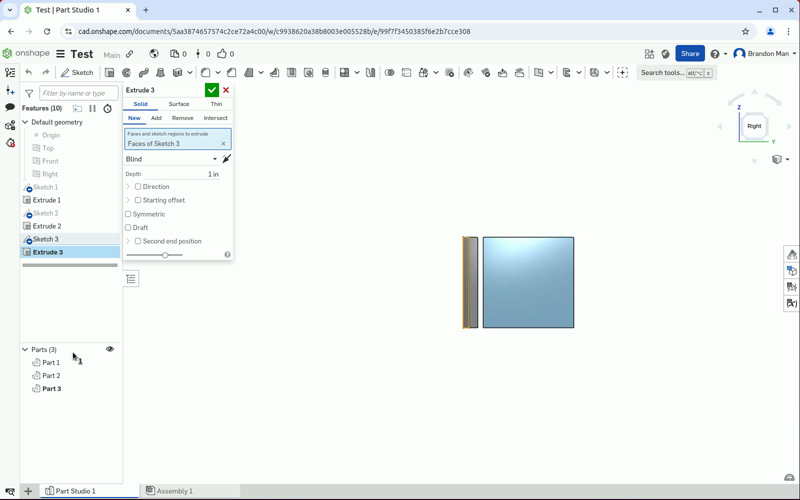
mouse_move(143, 106)
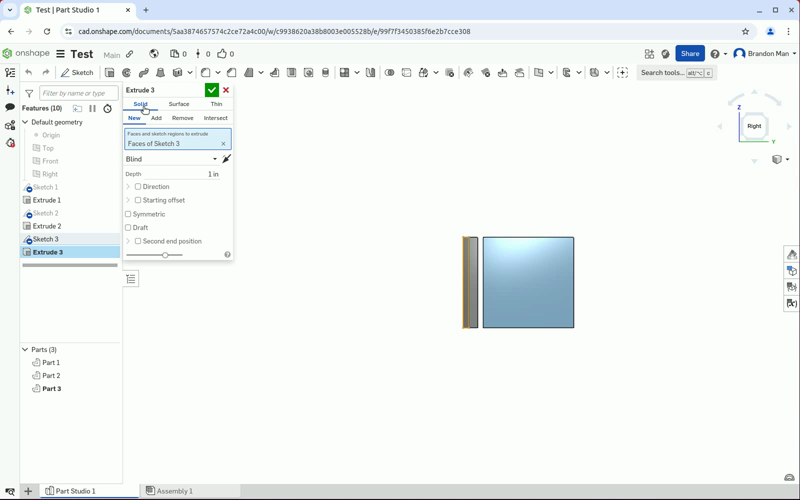
click(143, 106)
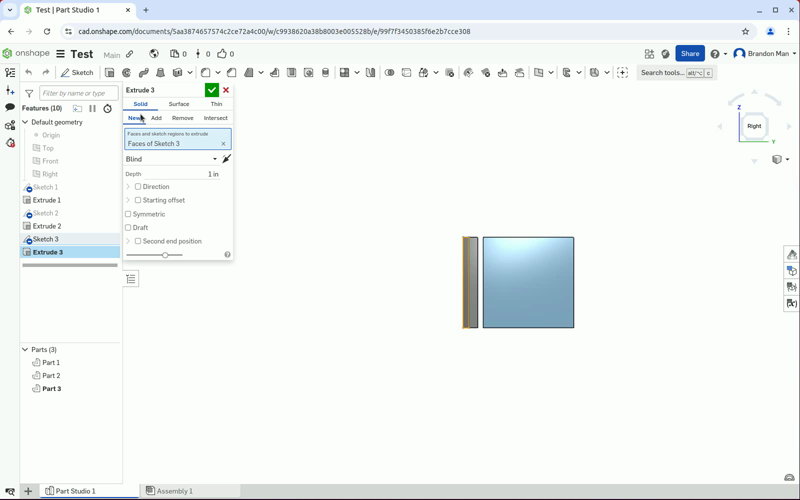
mouse_move(137, 120)
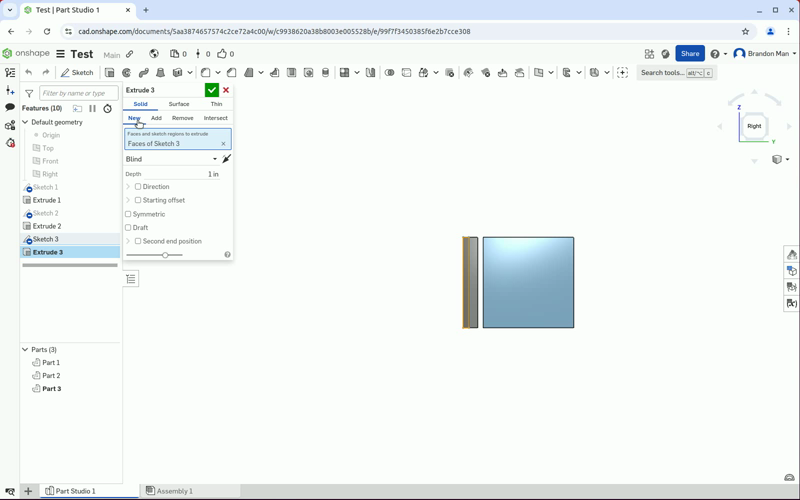
click(137, 120)
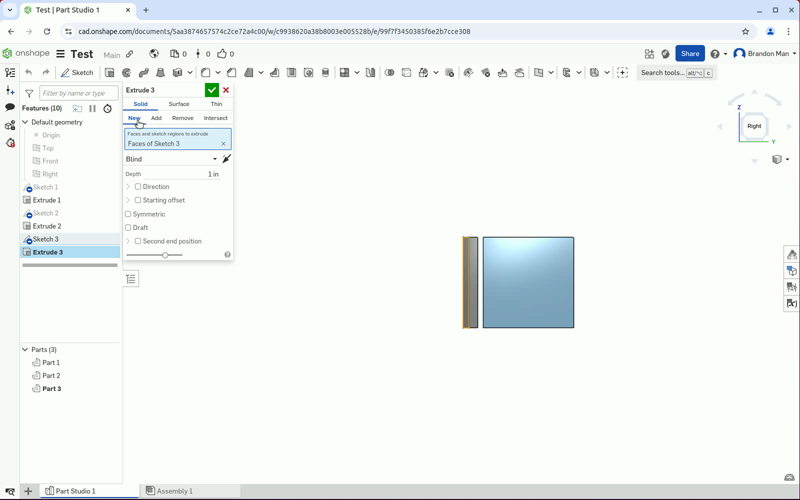
key(tab, 4)
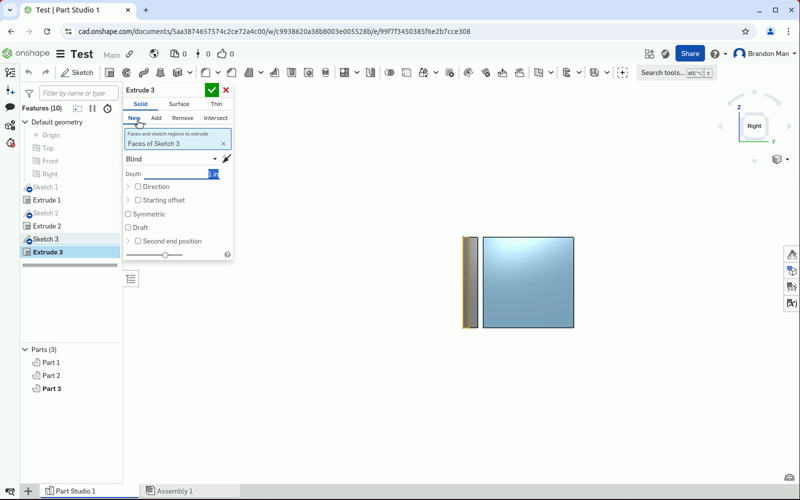
text(-1.685)
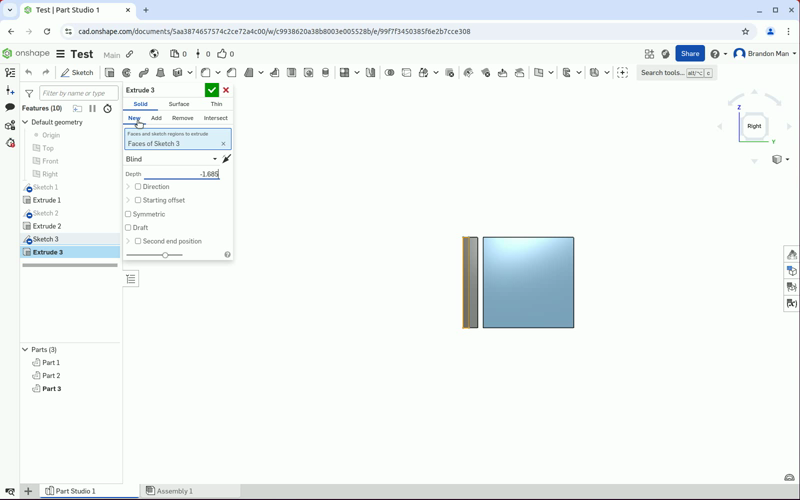
key(enter)
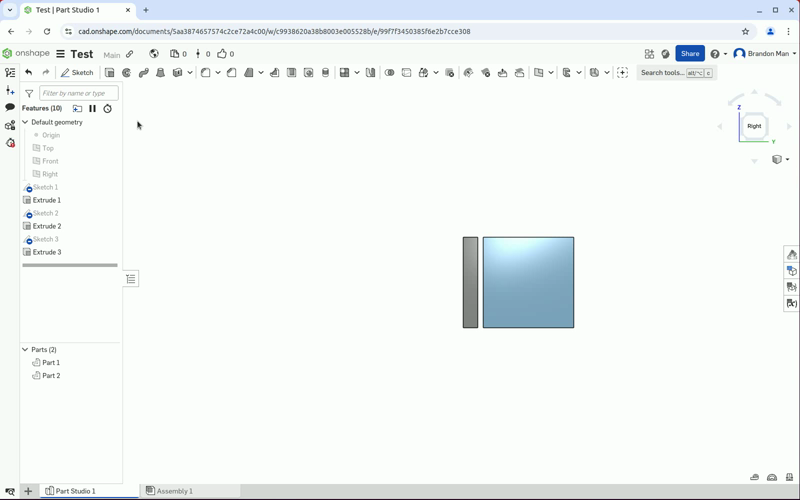
key(shift+h)
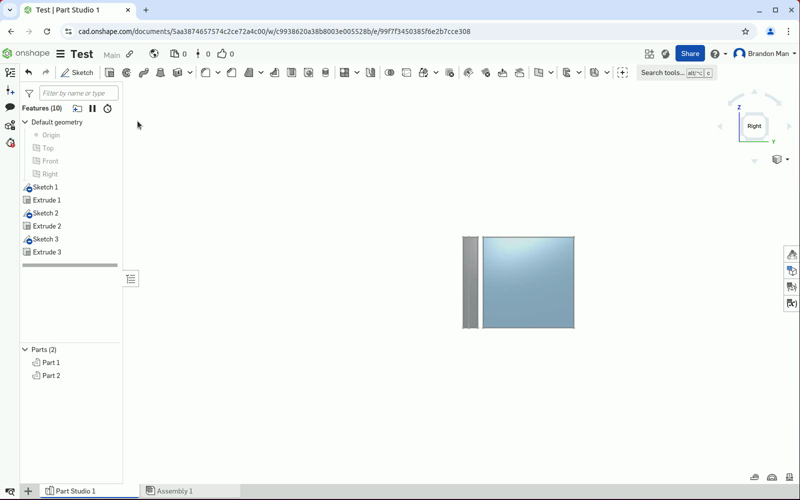
key(shift+h)
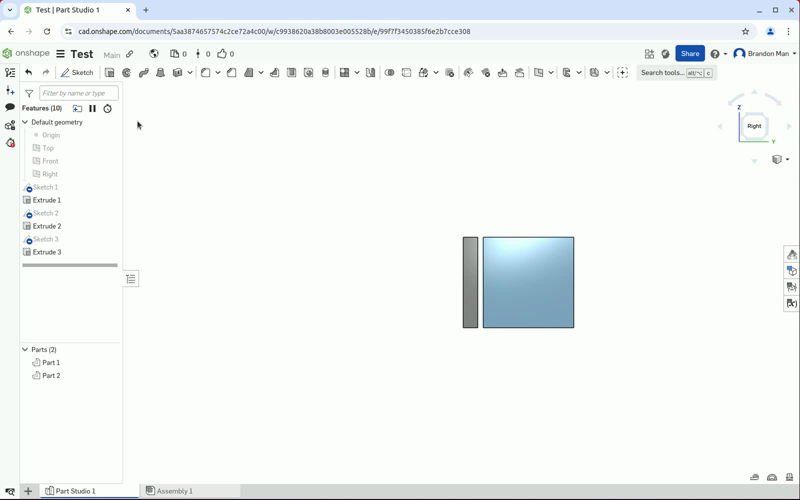
mouse_move(73, 189)
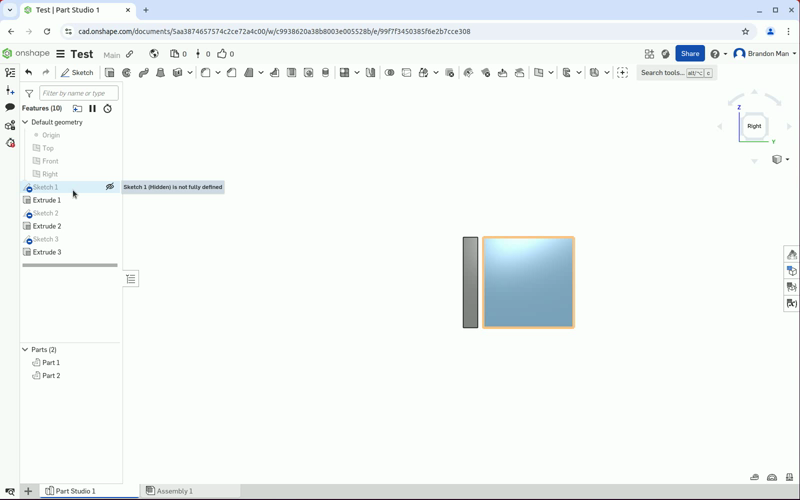
click(73, 189)
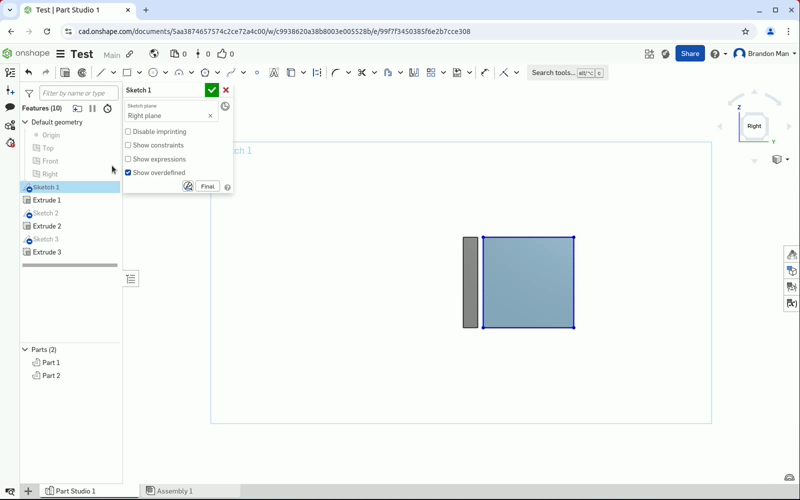
mouse_move(229, 92)
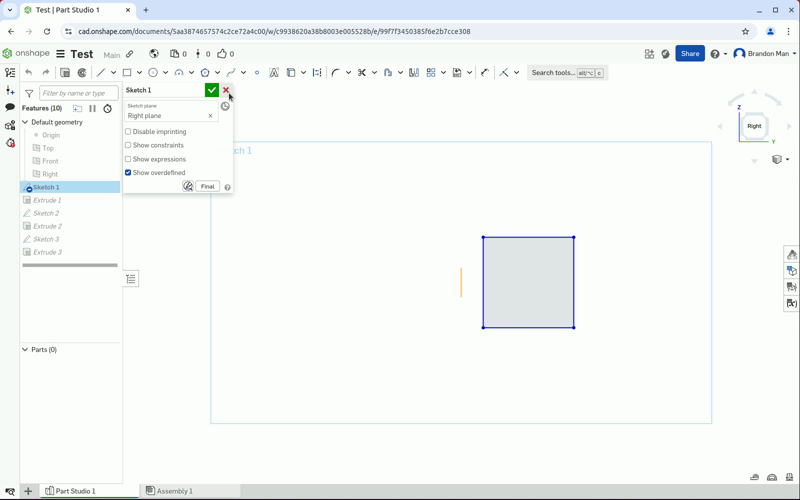
click(229, 92)
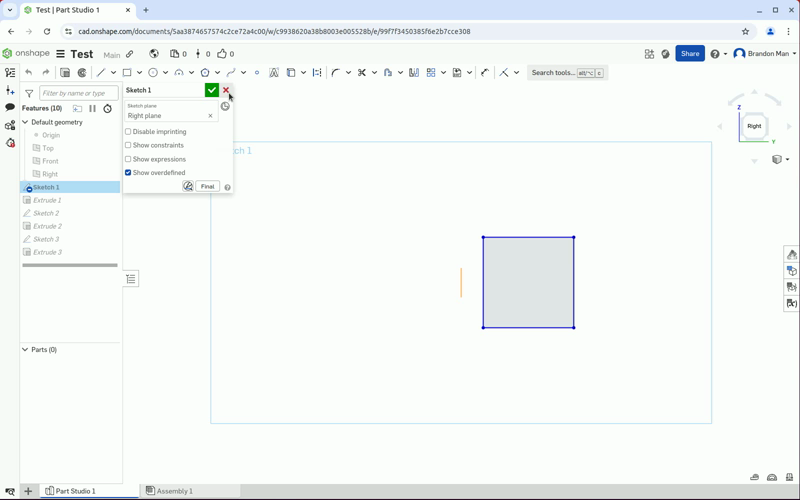
key(shift+s)
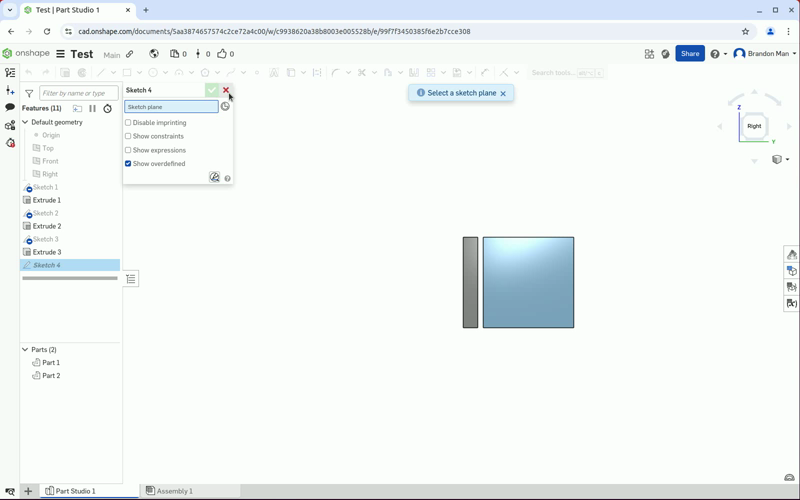
mouse_move(73, 176)
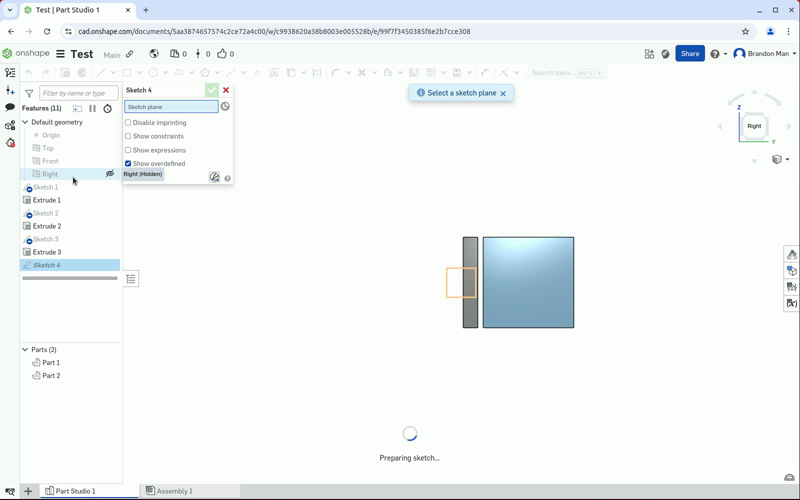
click(73, 176)
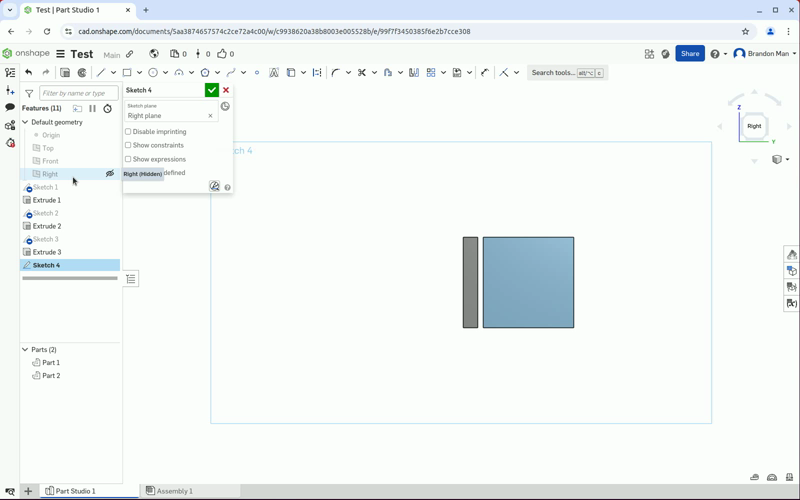
mouse_move(73, 352)
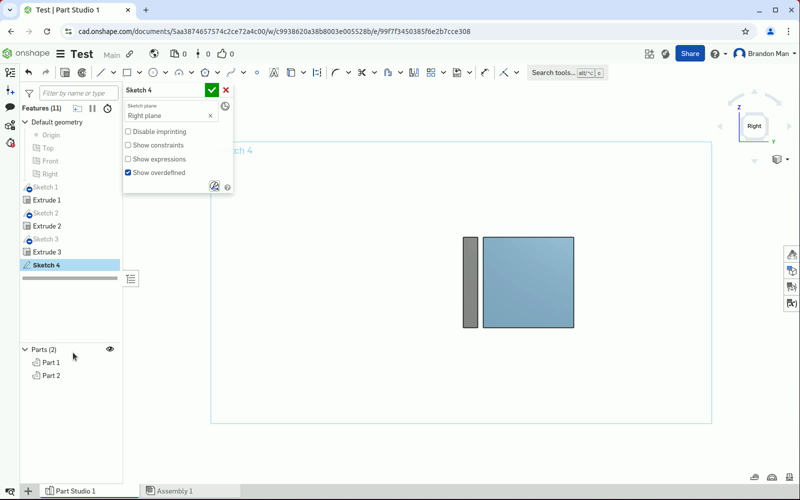
key(y)
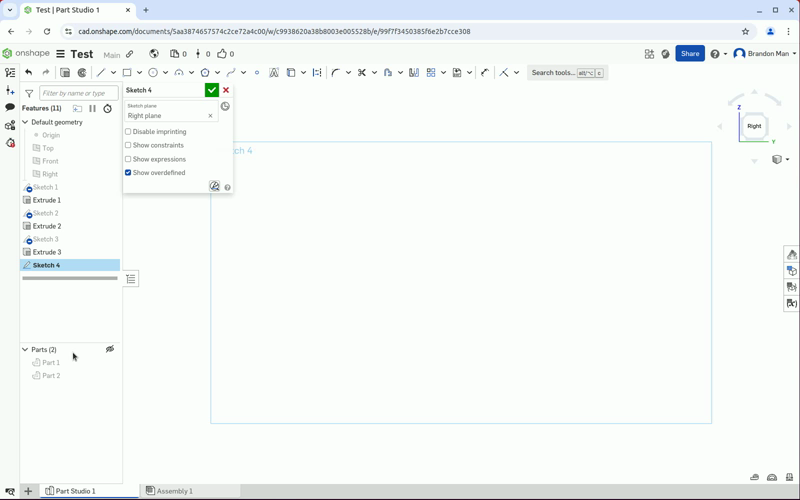
key(l)
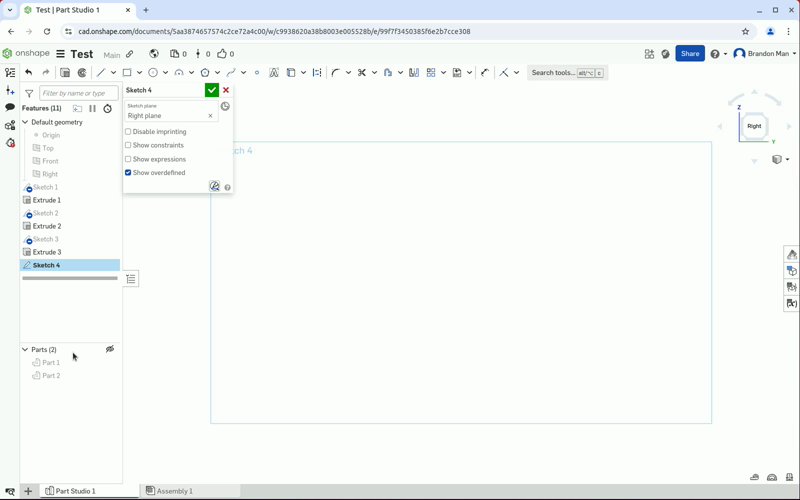
key_down(shift)
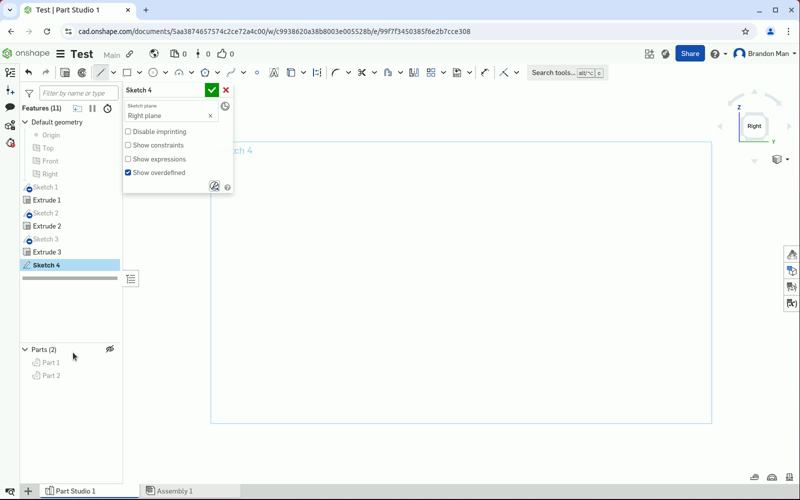
mouse_move(348, 327)
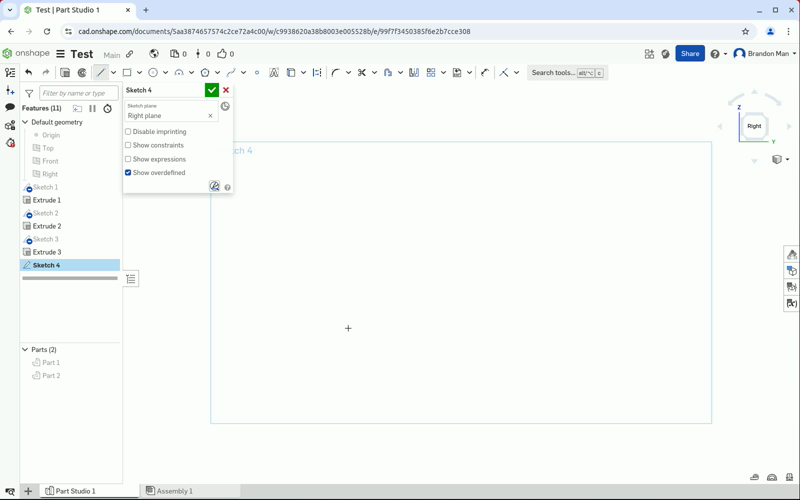
click(348, 327)
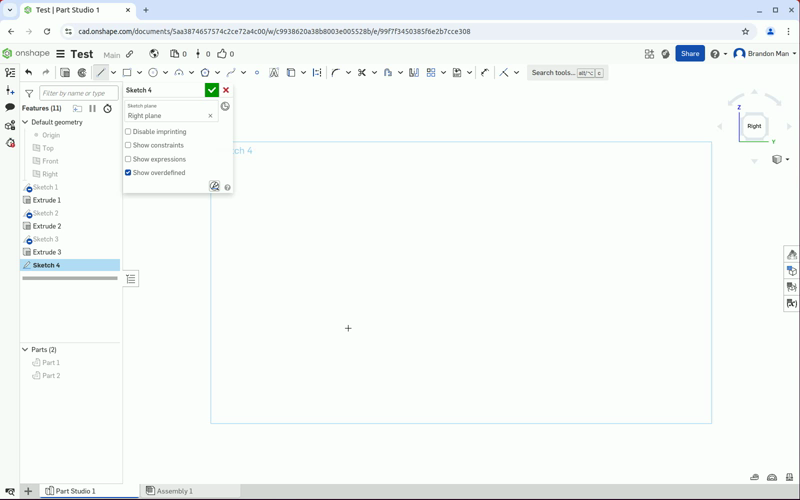
key_up(shift)
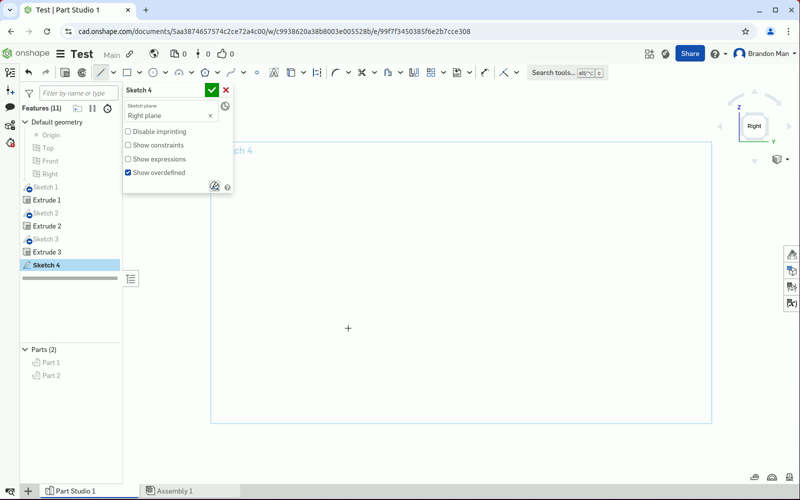
key_down(shift)
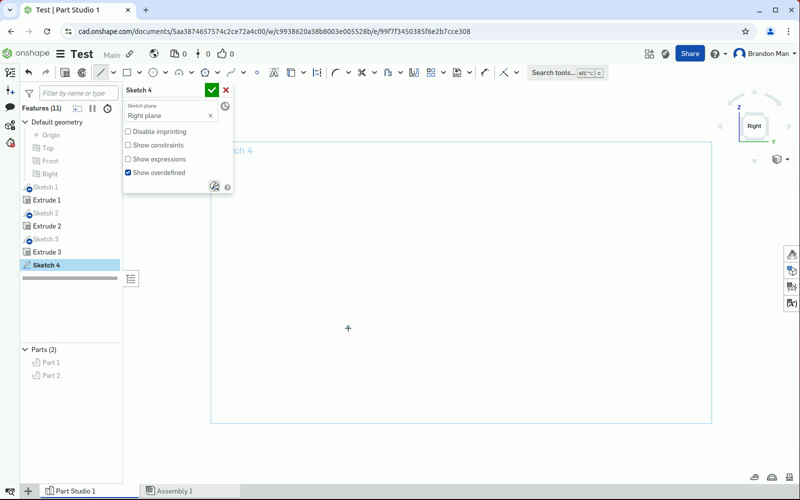
mouse_move(463, 327)
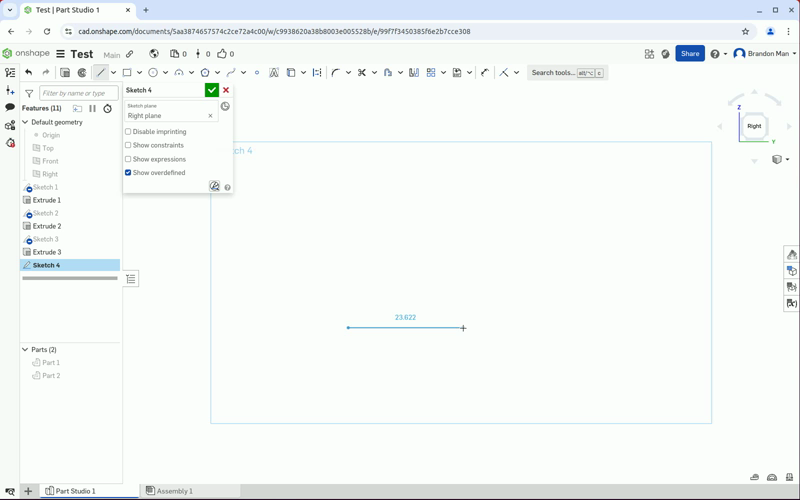
click(463, 327)
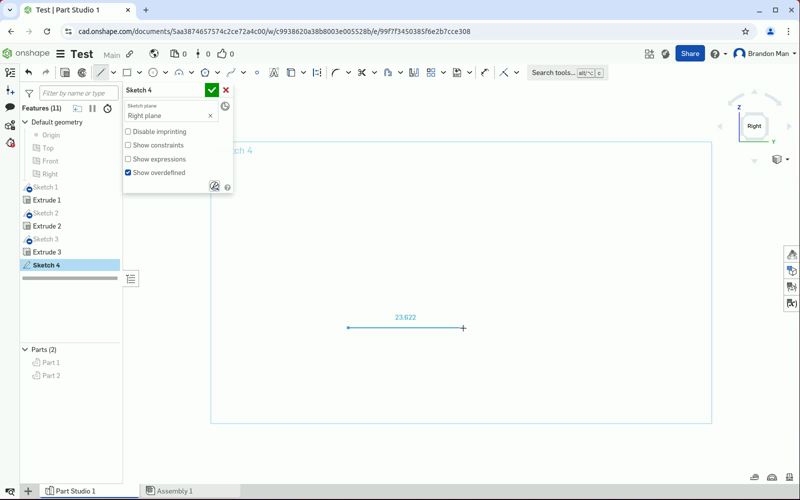
key_up(shift)
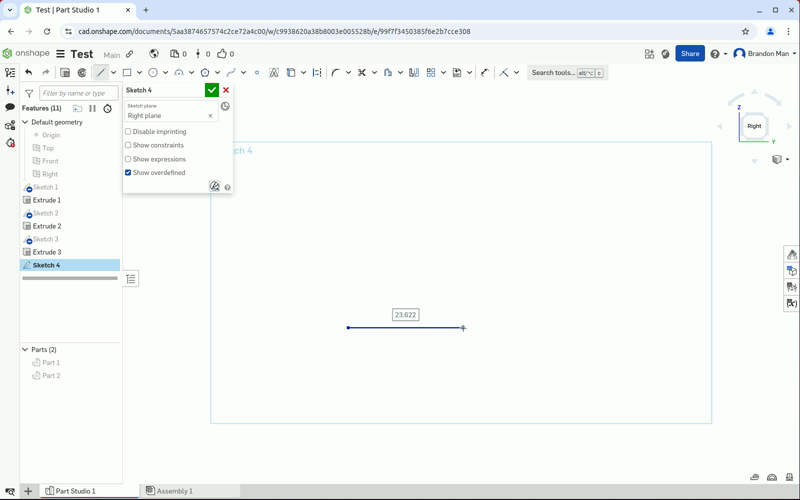
key_down(shift)
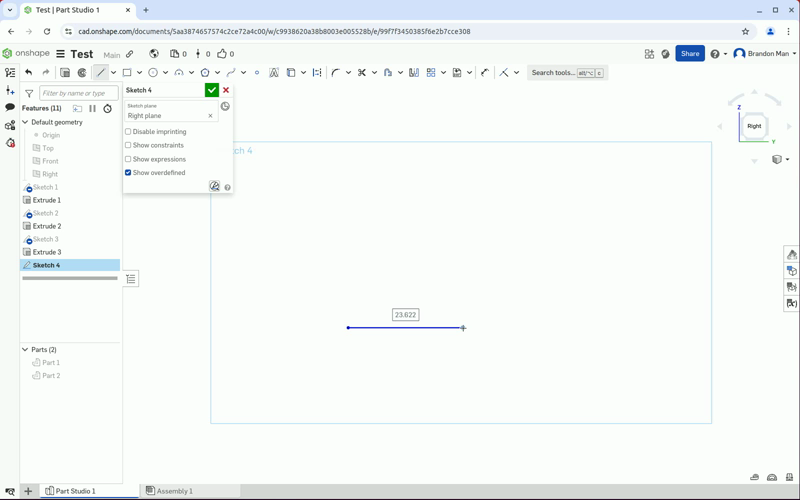
mouse_move(463, 237)
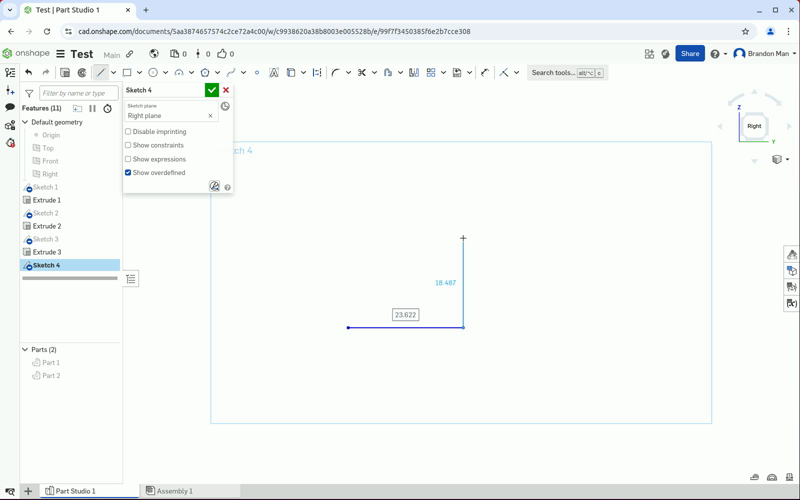
click(463, 237)
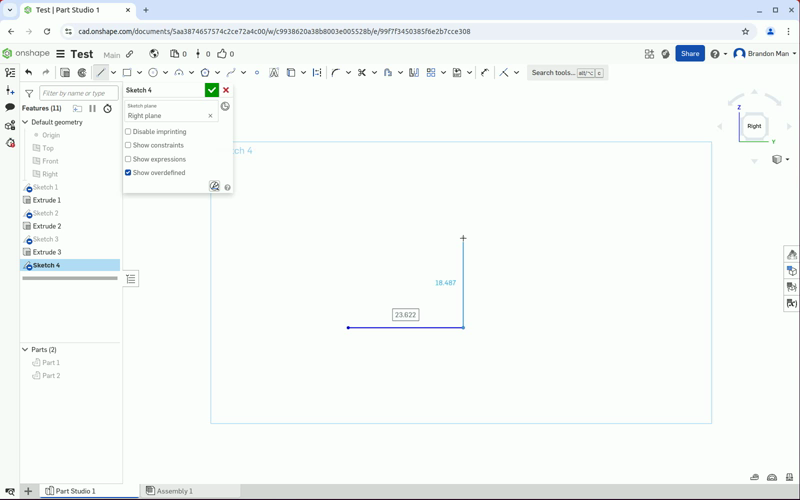
key_up(shift)
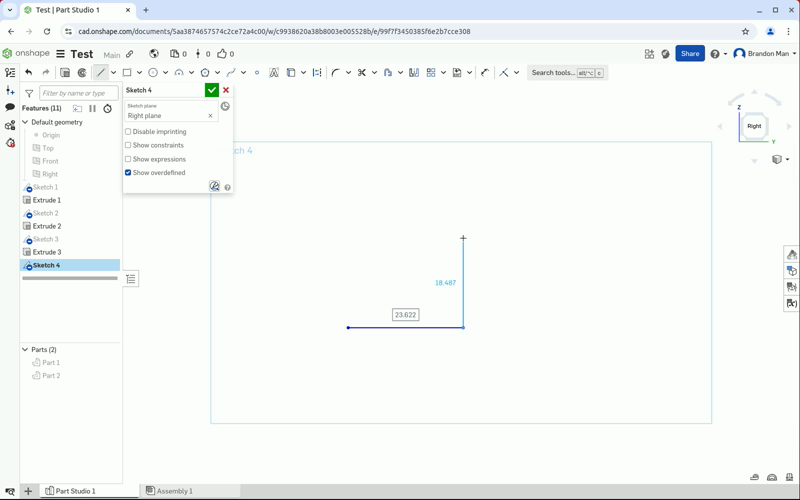
key_down(shift)
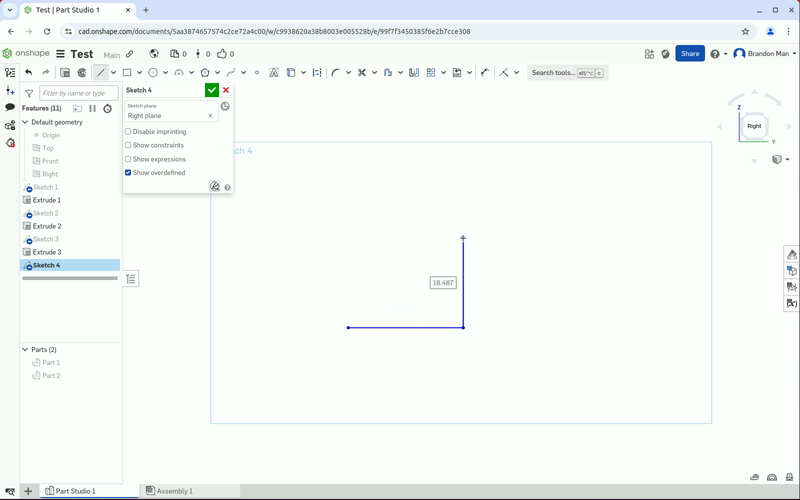
mouse_move(348, 237)
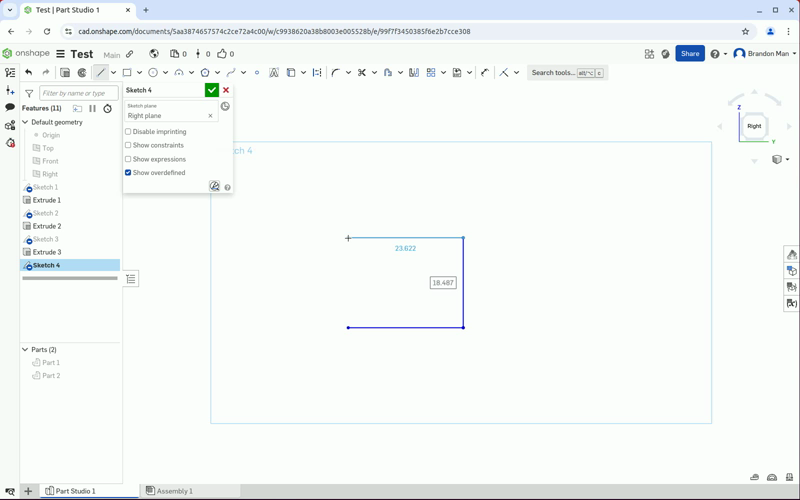
click(348, 237)
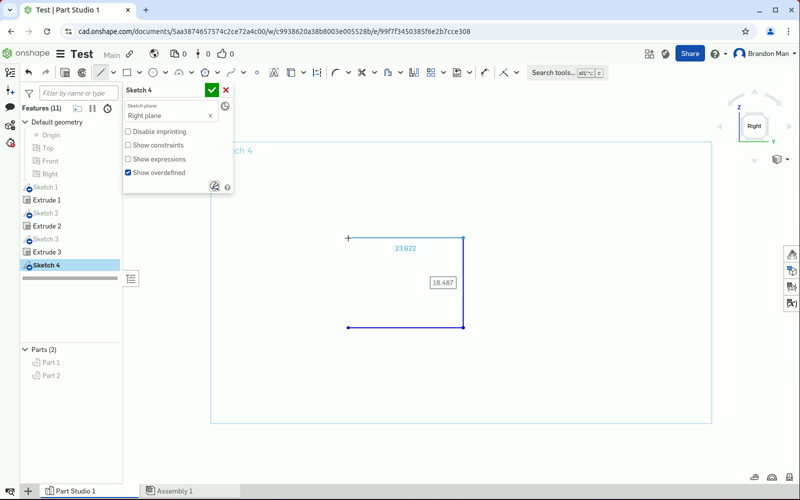
key_up(shift)
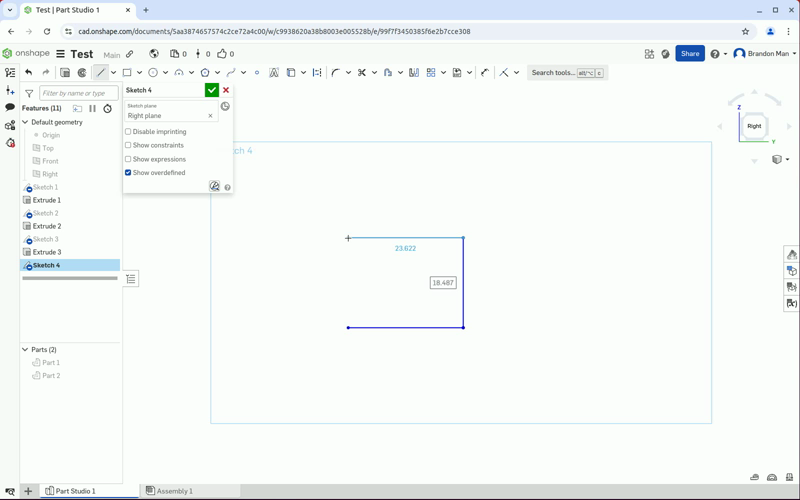
key_down(shift)
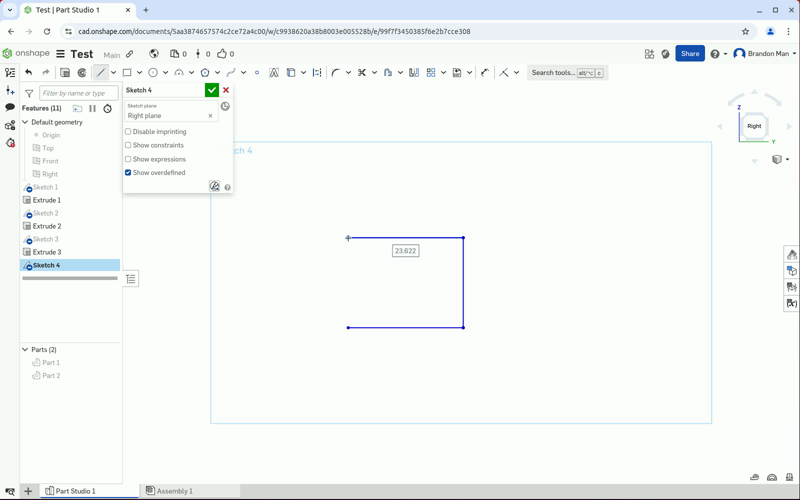
mouse_move(348, 327)
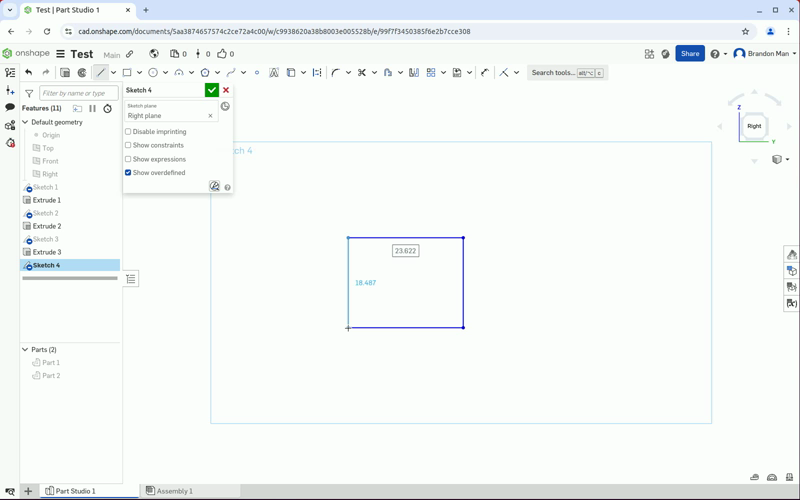
key_up(shift)
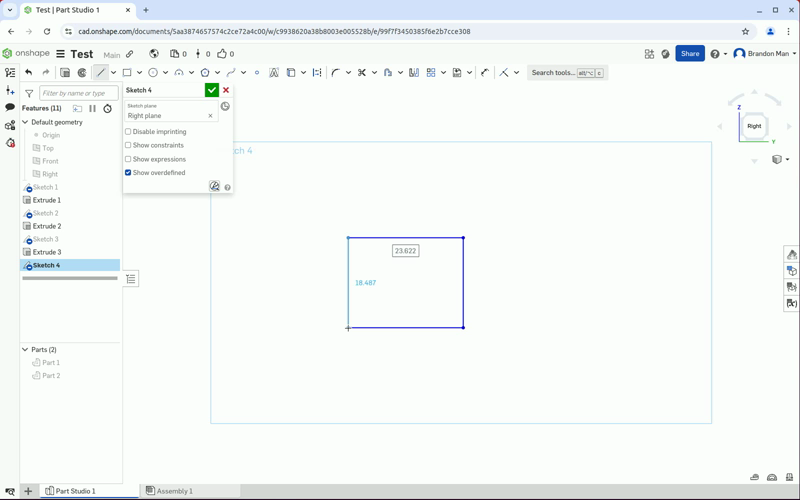
click(348, 327)
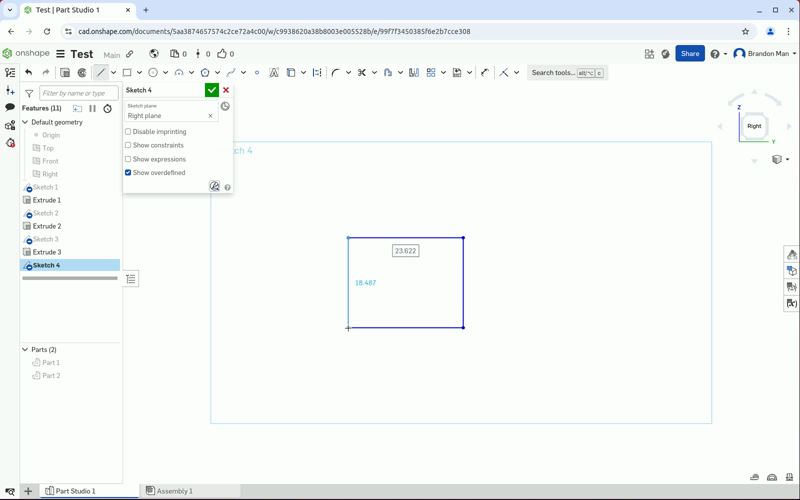
key(esc)
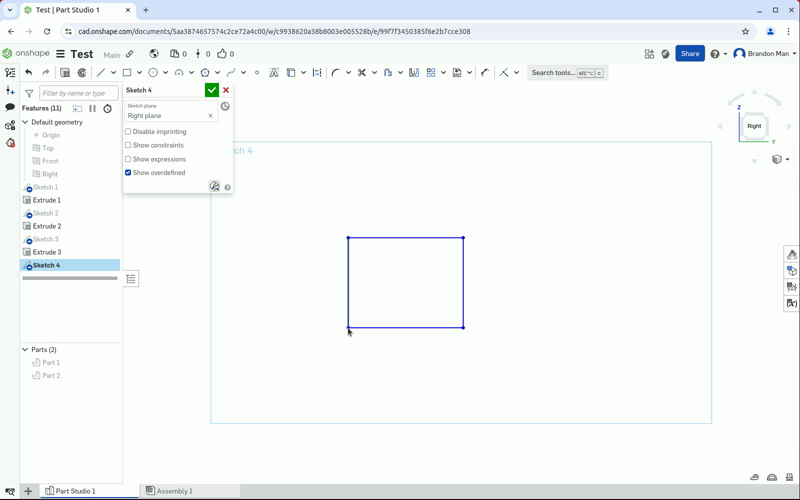
mouse_move(431, 292)
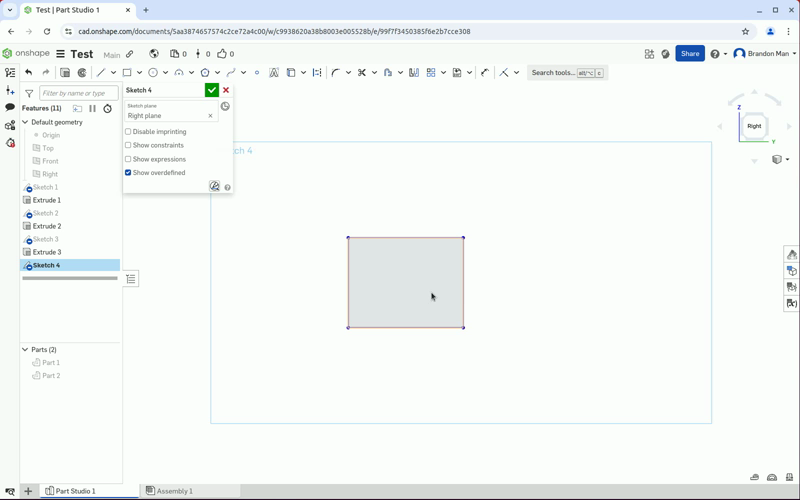
click(431, 292)
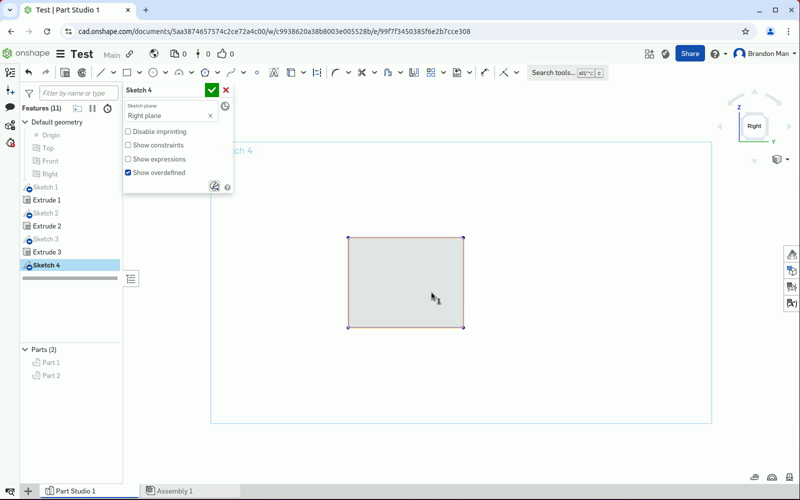
mouse_move(73, 352)
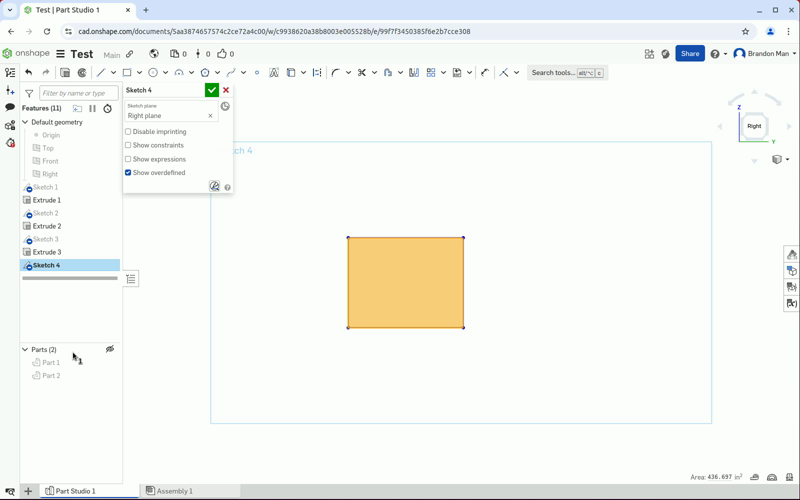
key(shift+y)
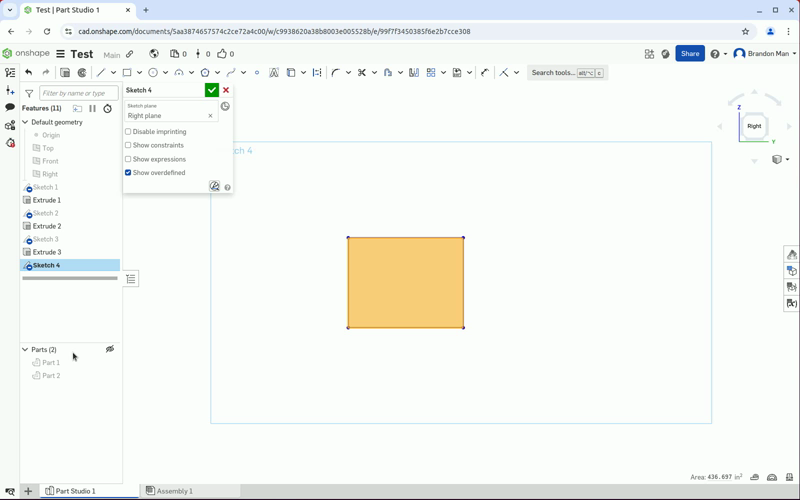
key(shift+e)
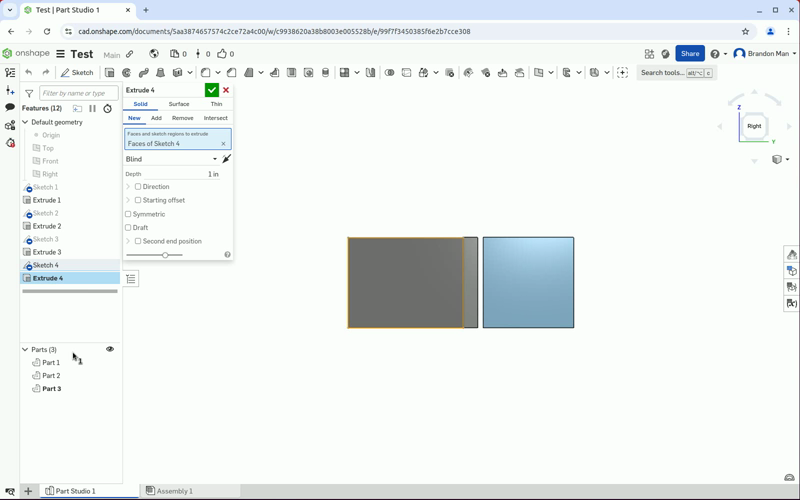
mouse_move(143, 106)
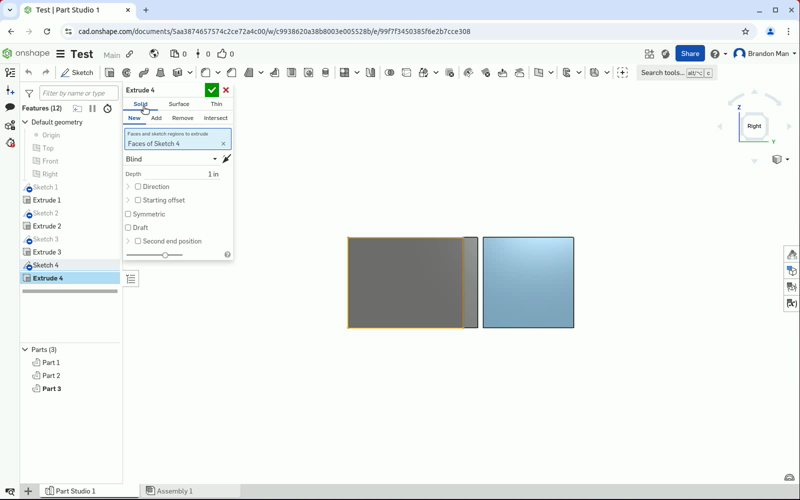
click(143, 106)
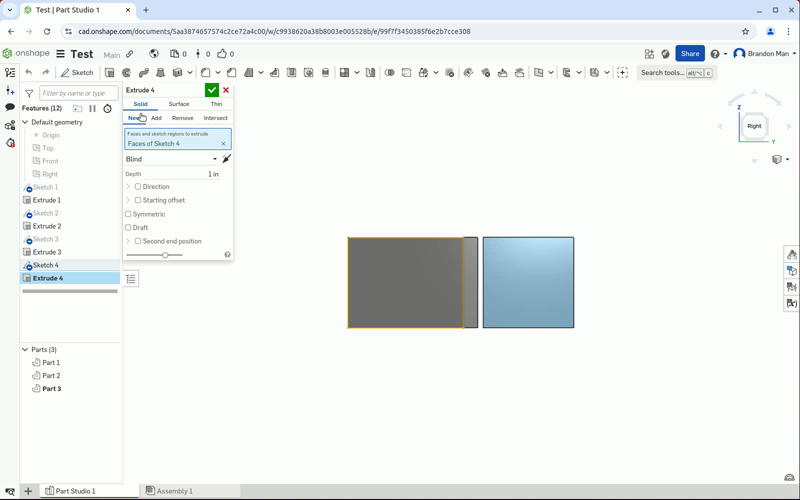
mouse_move(137, 120)
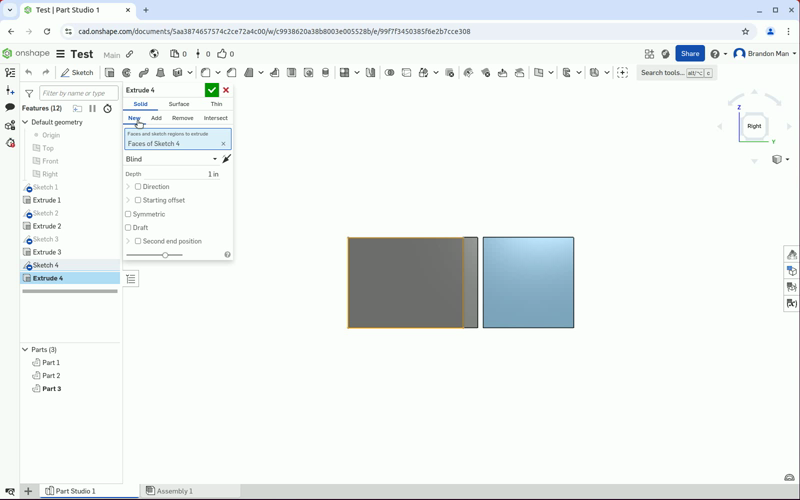
click(137, 120)
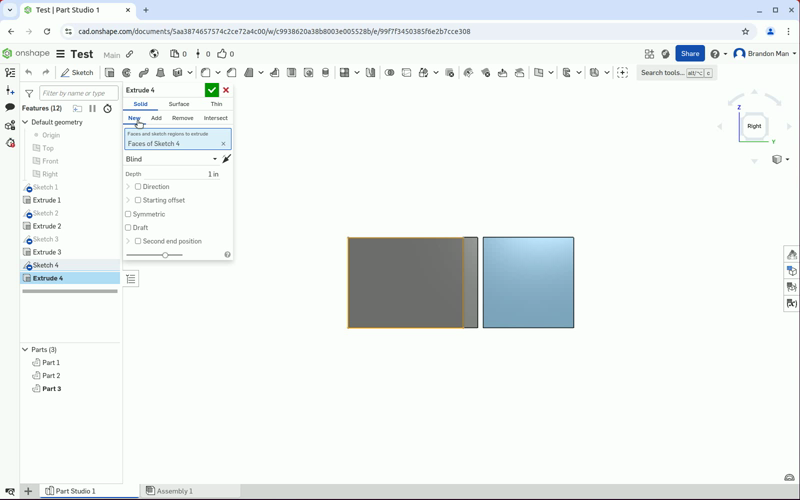
key(tab, 4)
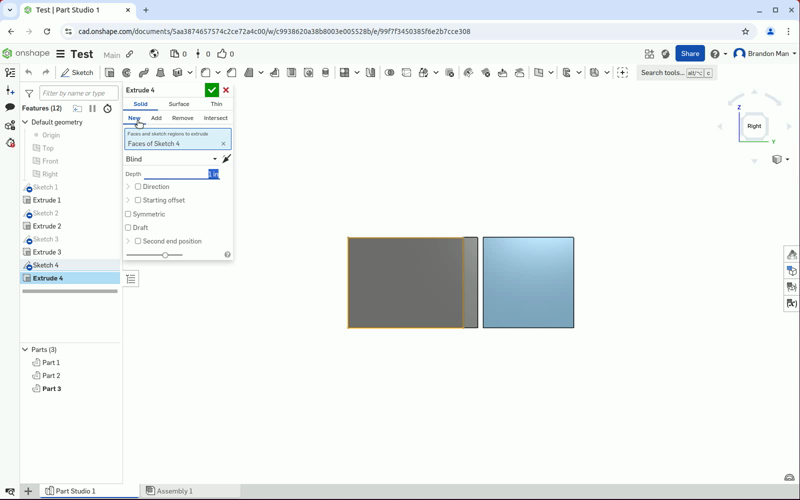
text(-1.685)
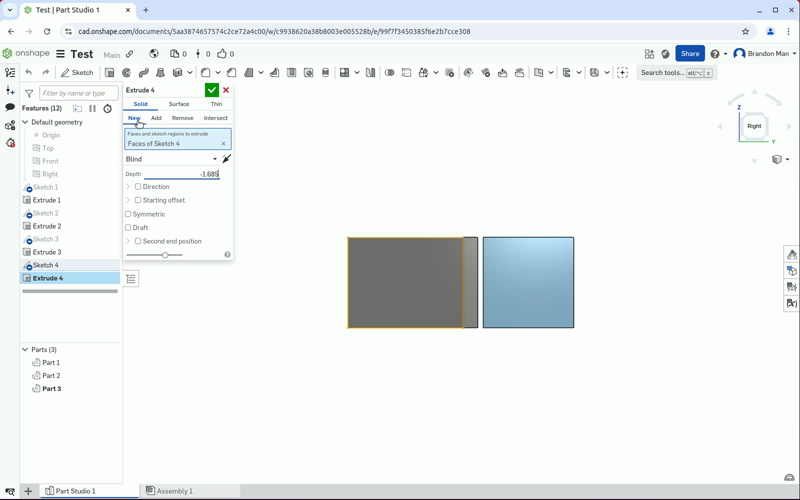
key(enter)
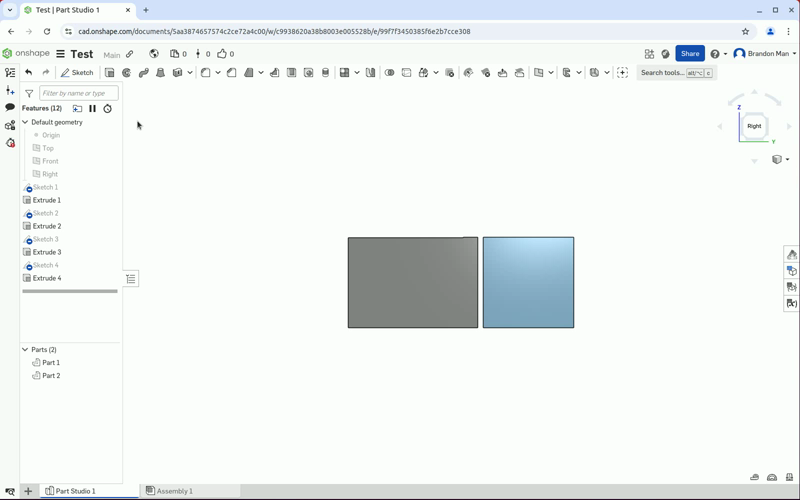
key(shift+h)
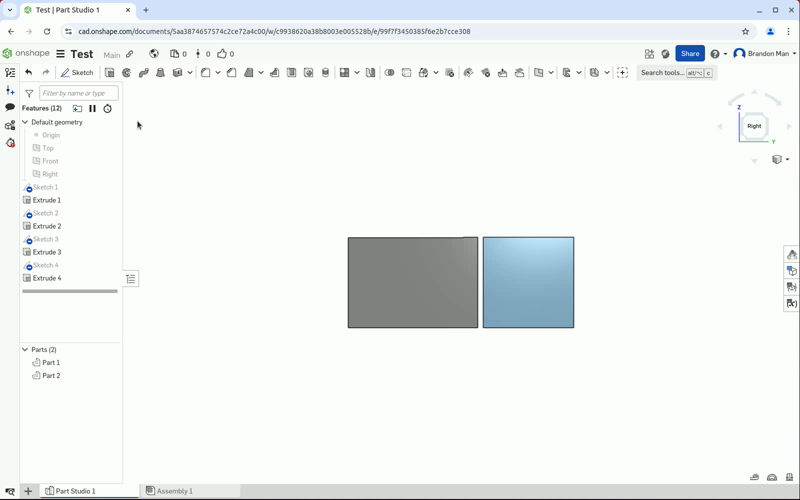
key(shift+h)
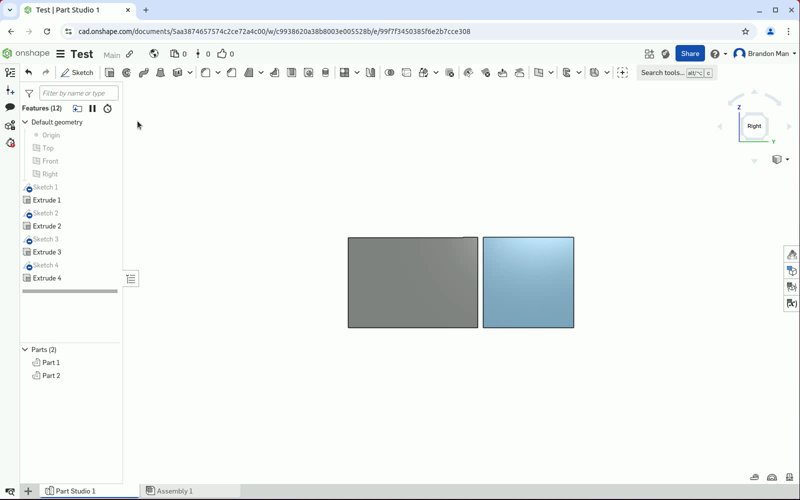
mouse_move(73, 189)
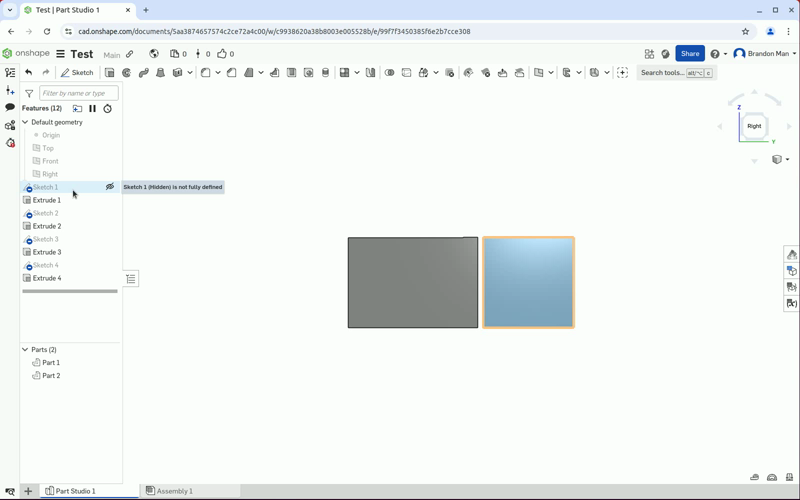
click(73, 189)
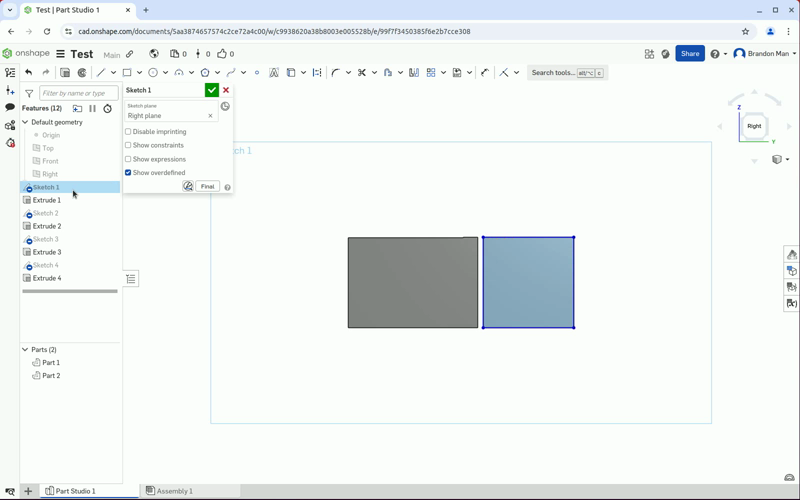
mouse_move(229, 92)
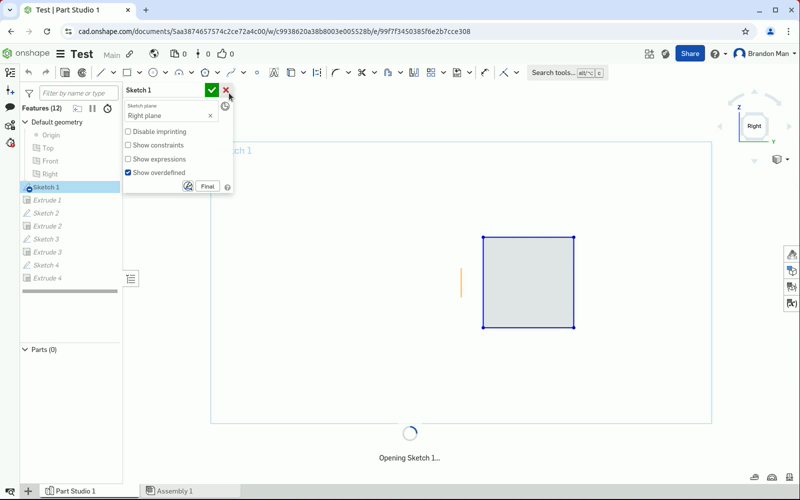
click(229, 92)
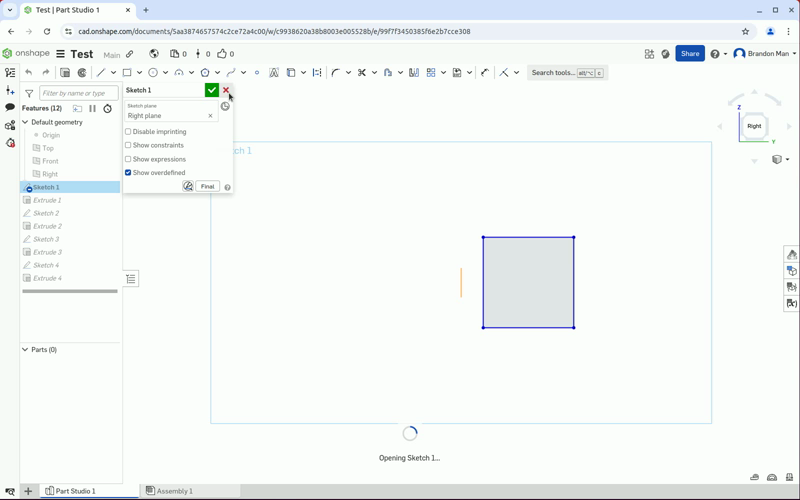
key(shift+s)
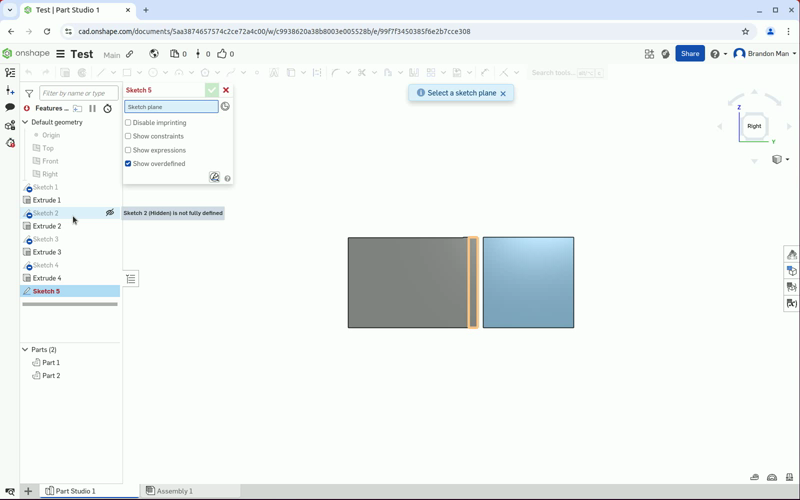
scroll(3)
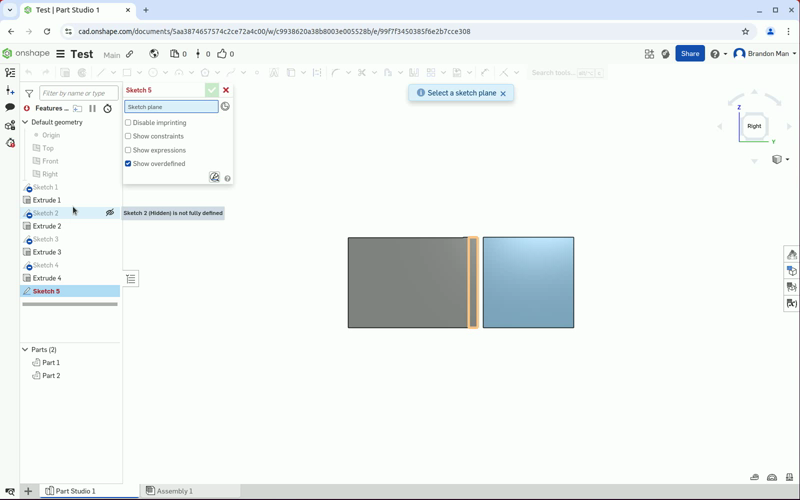
mouse_move(73, 176)
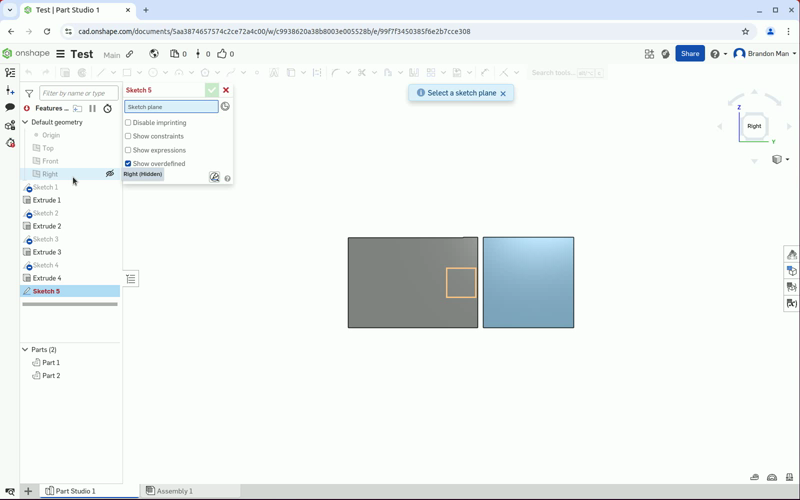
click(73, 176)
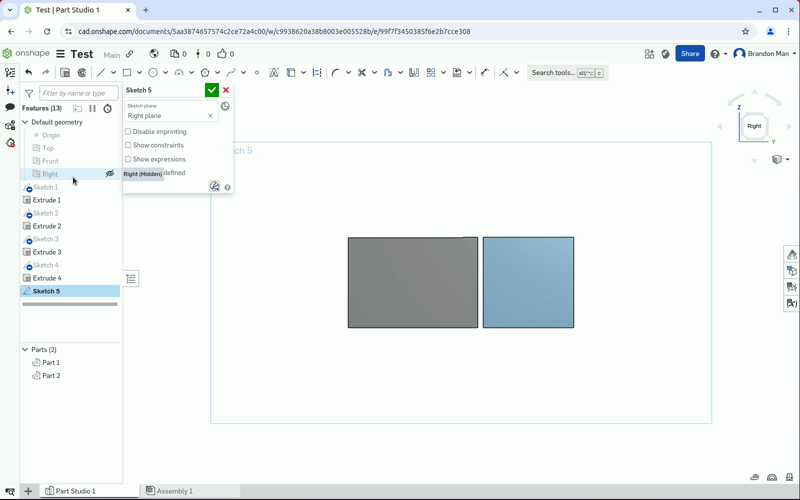
mouse_move(73, 352)
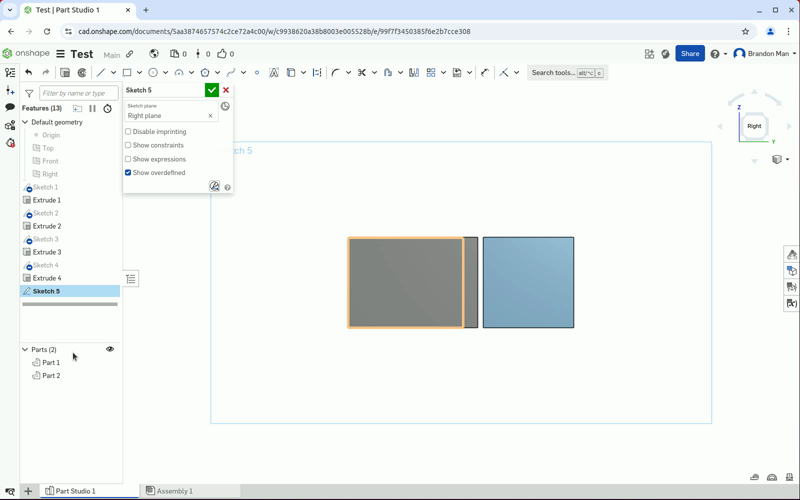
key(y)
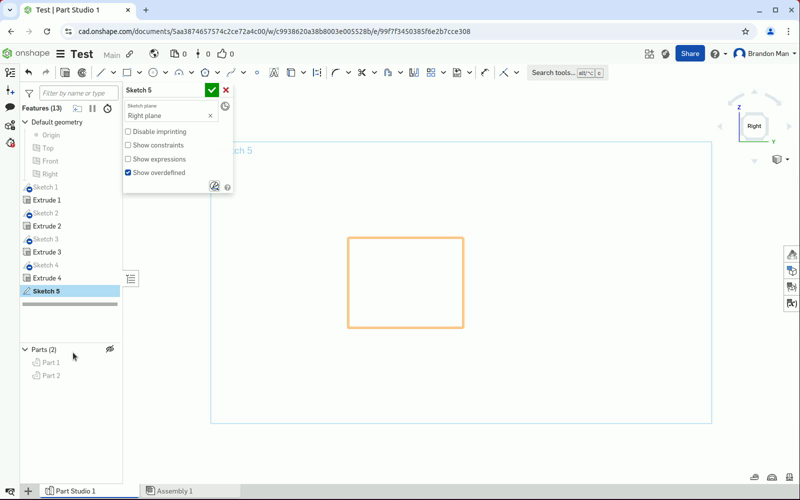
key(l)
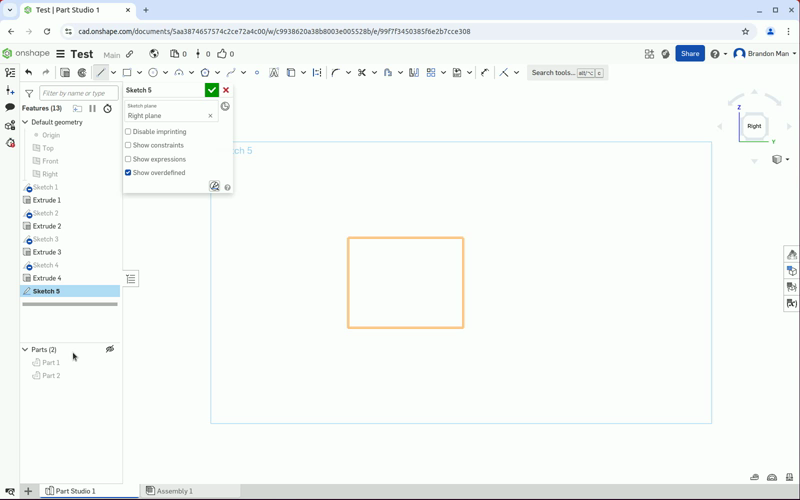
key_down(shift)
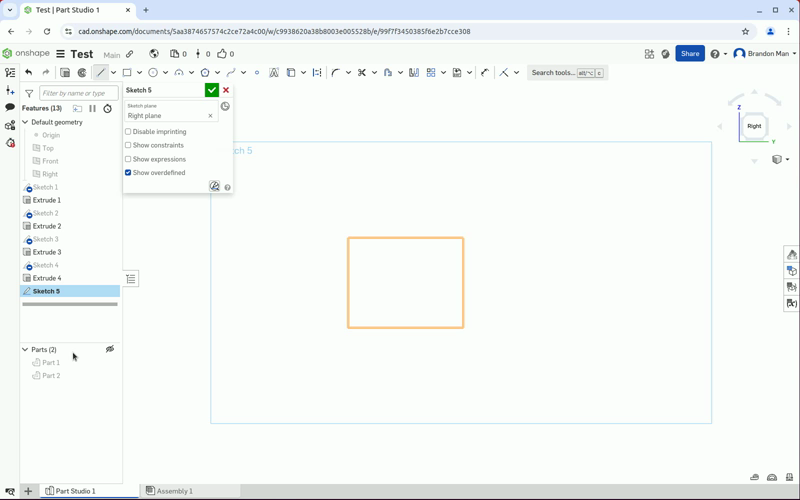
mouse_move(477, 327)
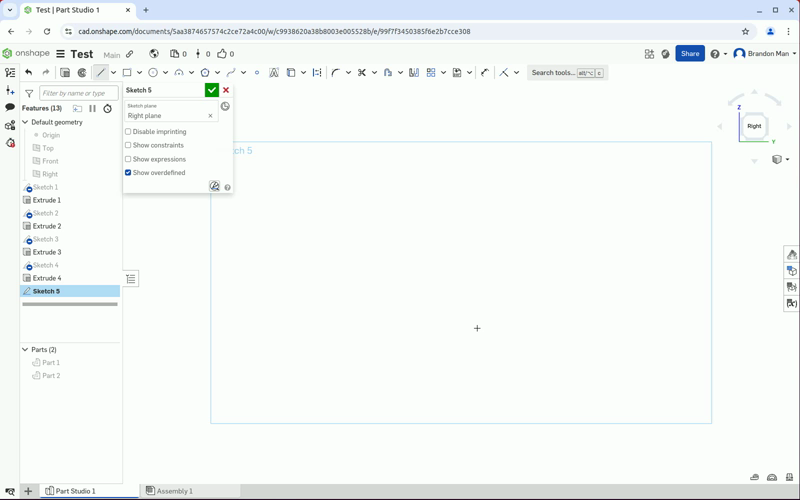
click(477, 327)
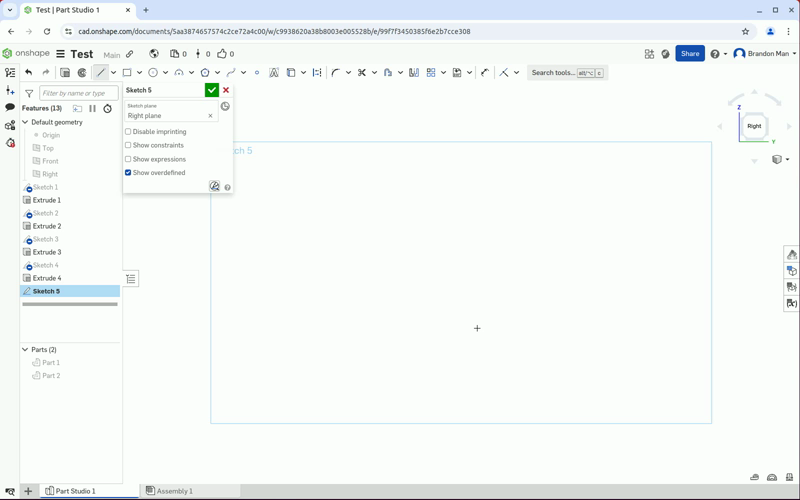
key_up(shift)
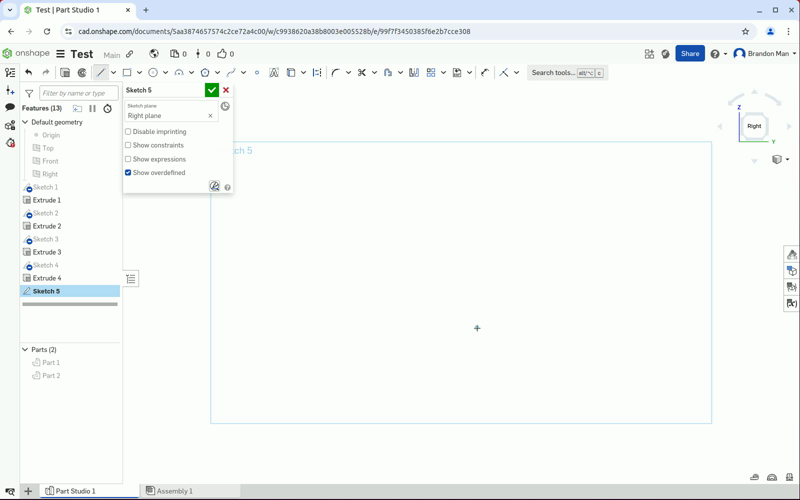
key_down(shift)
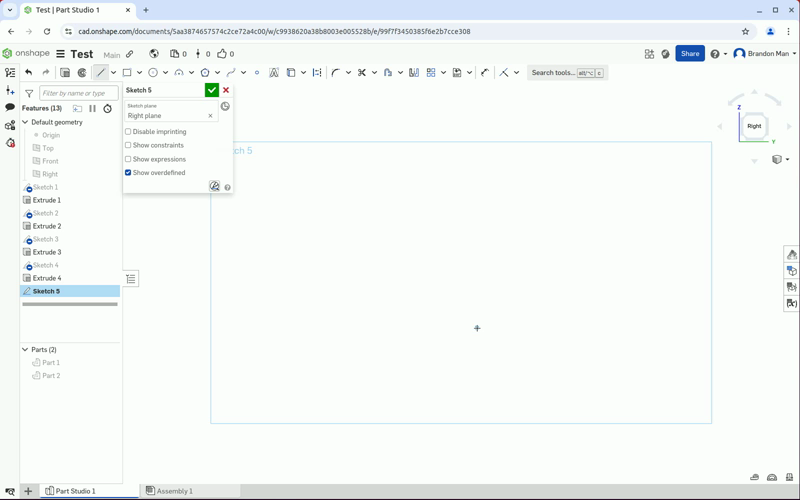
mouse_move(507, 327)
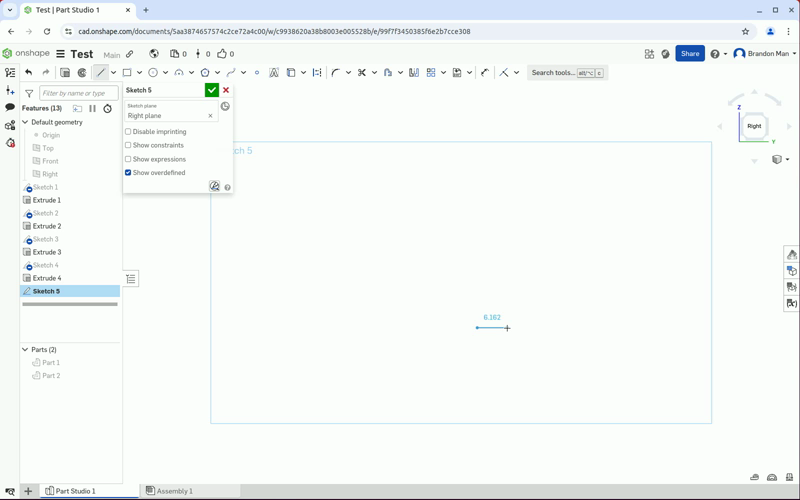
mouse_move(483, 327)
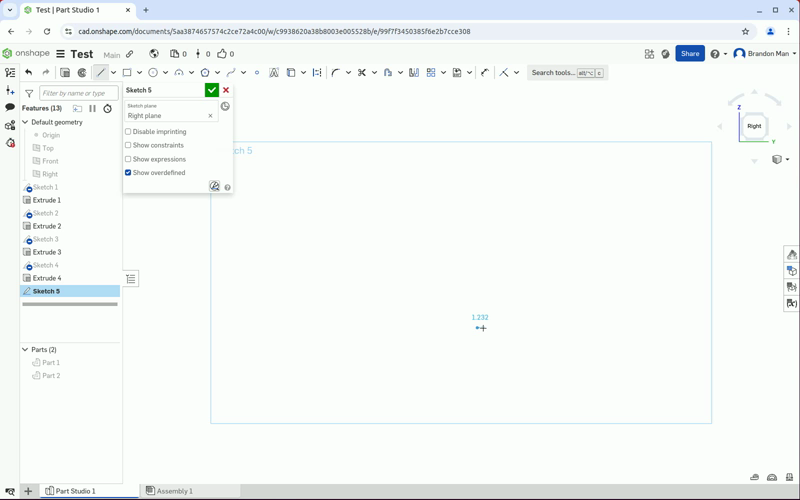
scroll(6)
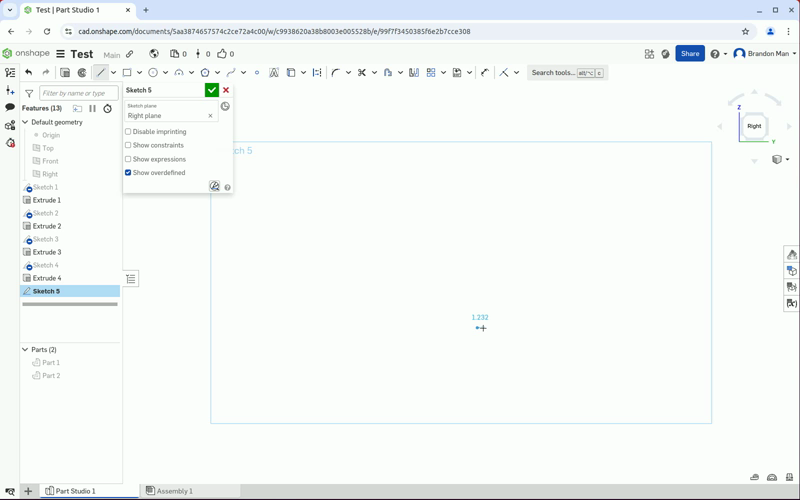
scroll(6)
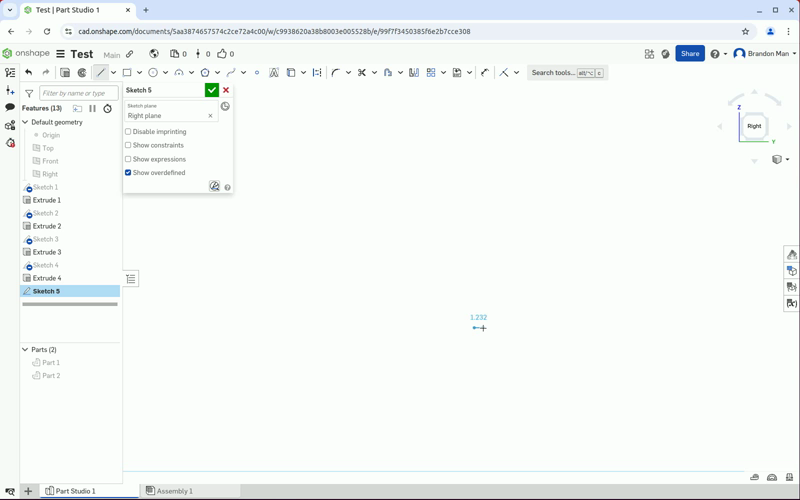
scroll(6)
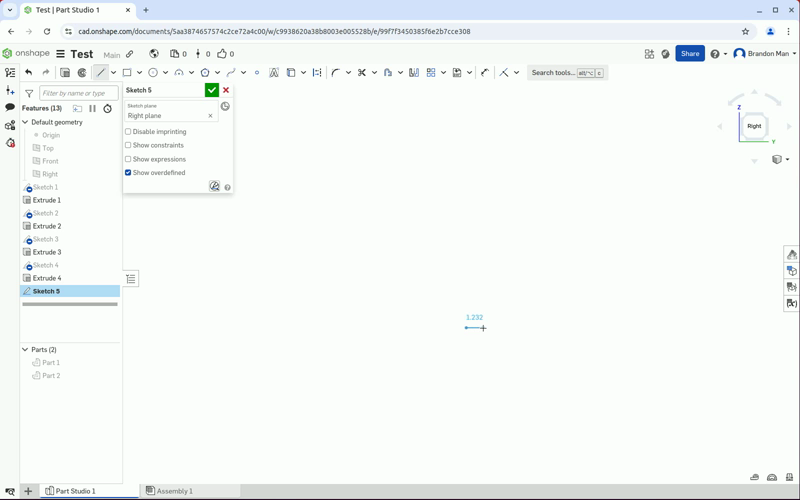
scroll(6)
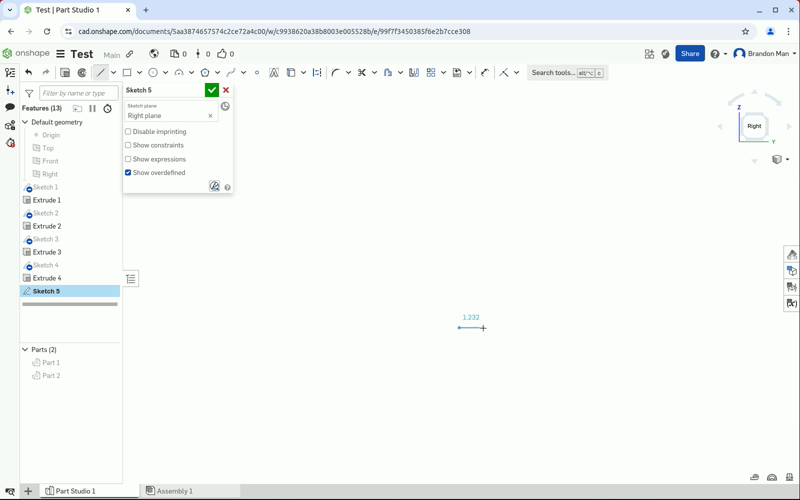
scroll(6)
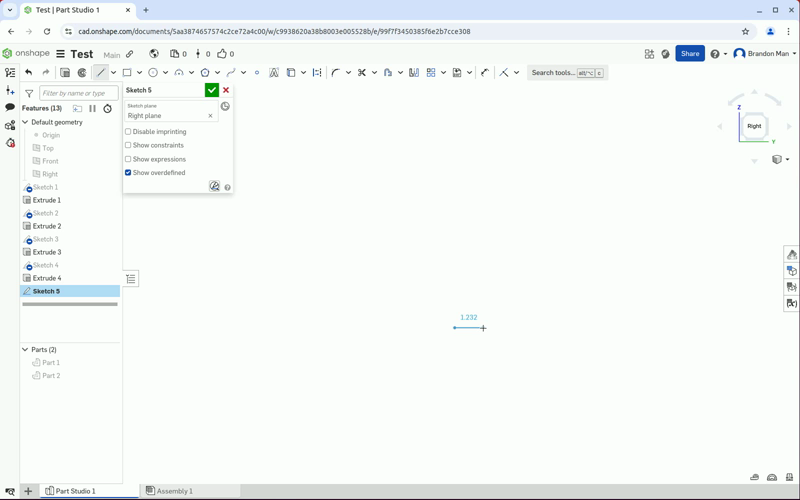
scroll(6)
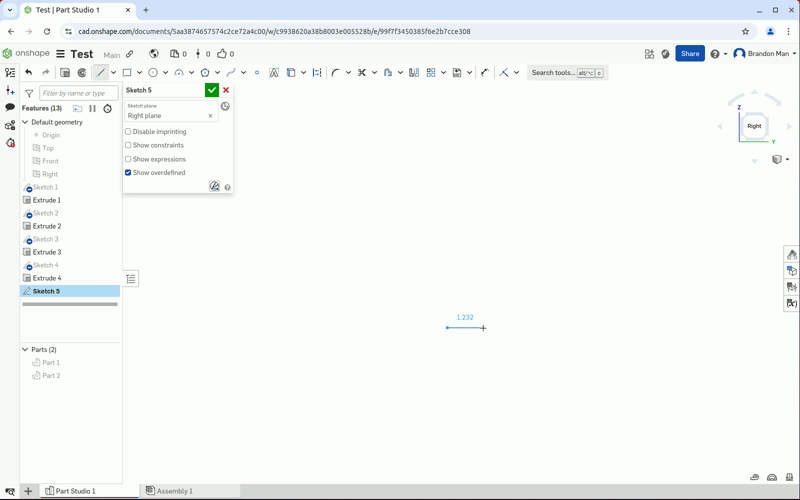
scroll(6)
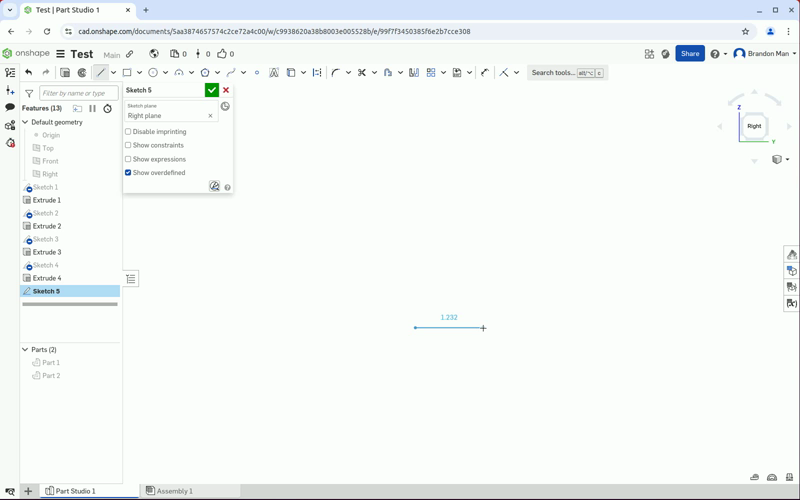
click(483, 327)
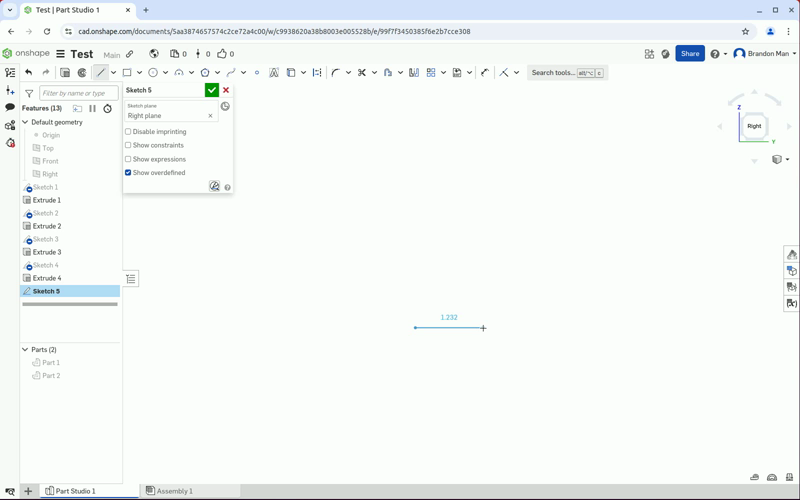
scroll(-6)
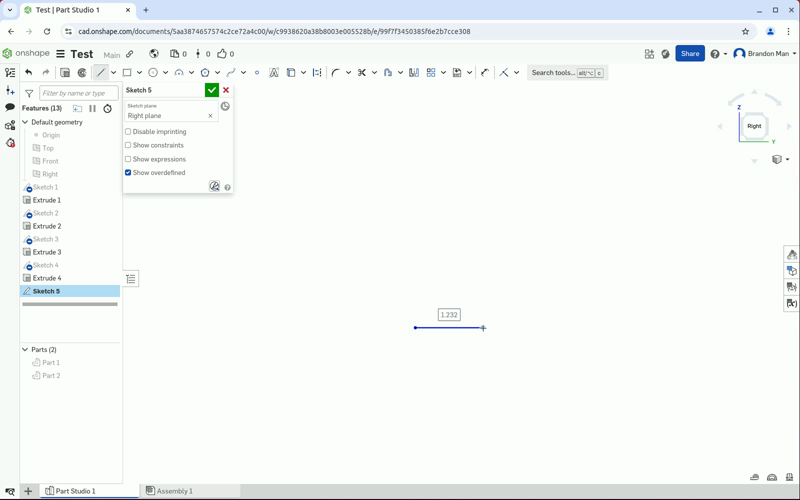
scroll(-6)
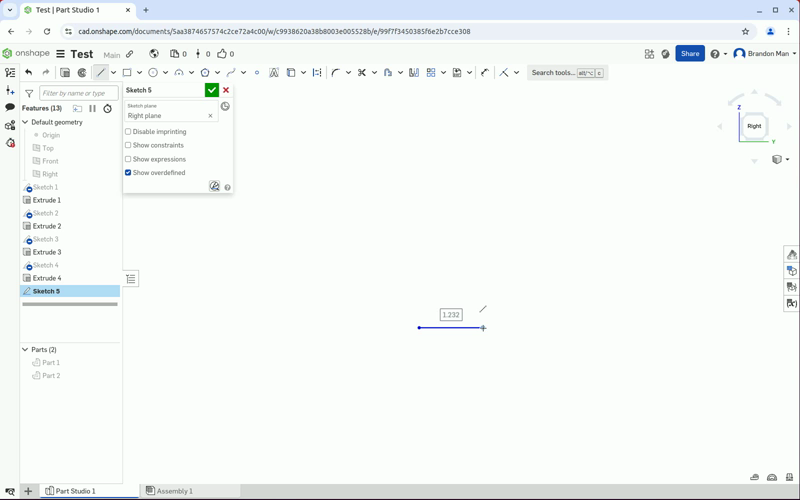
scroll(-6)
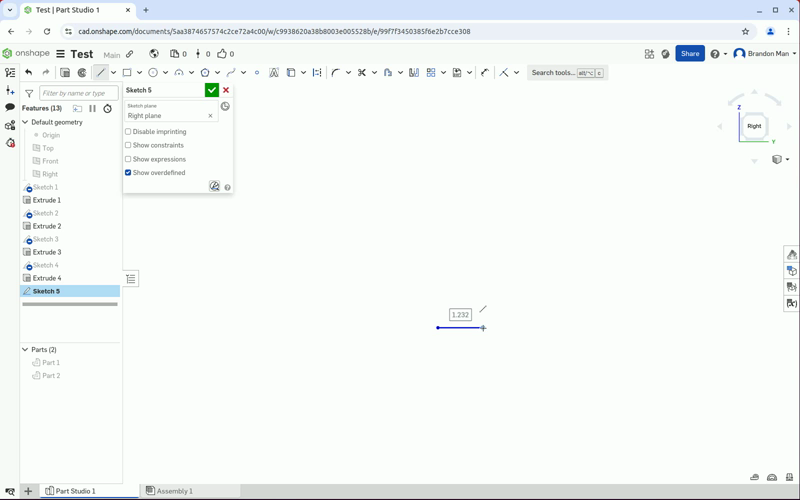
scroll(-6)
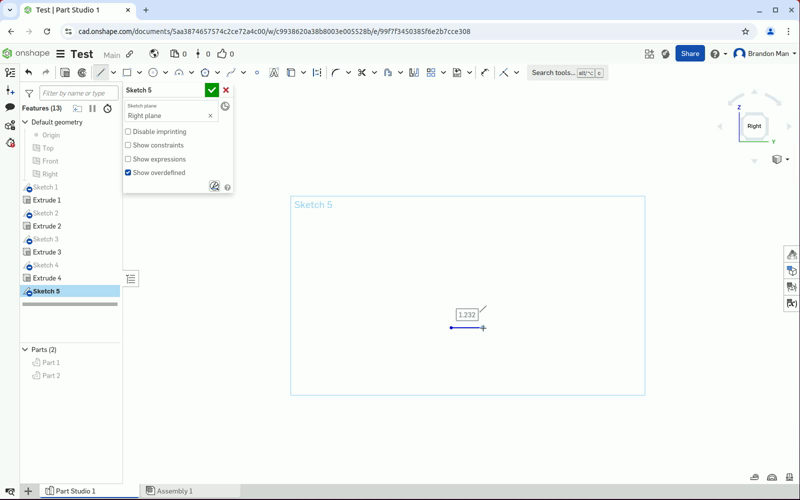
scroll(-6)
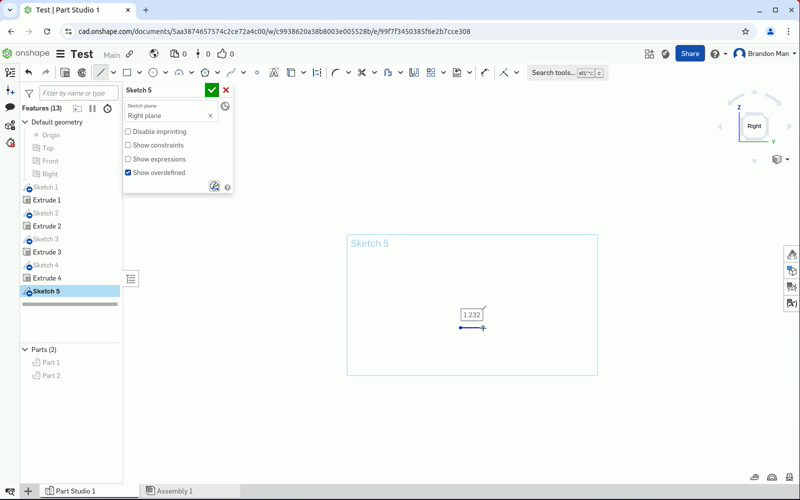
scroll(-6)
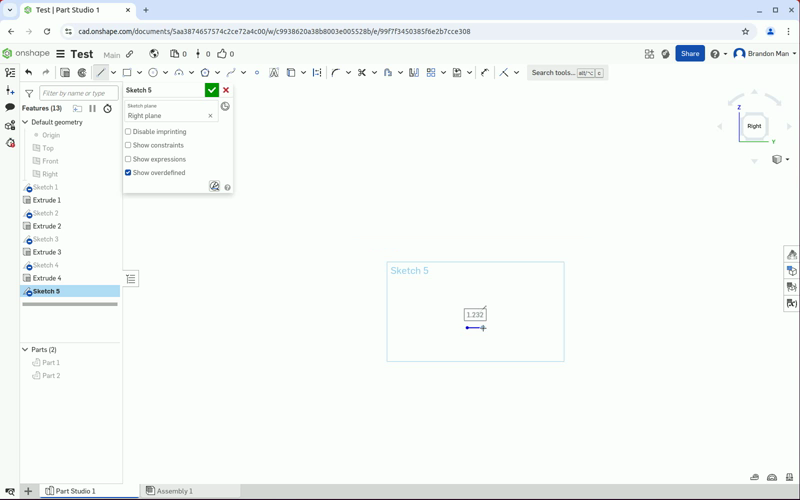
scroll(-6)
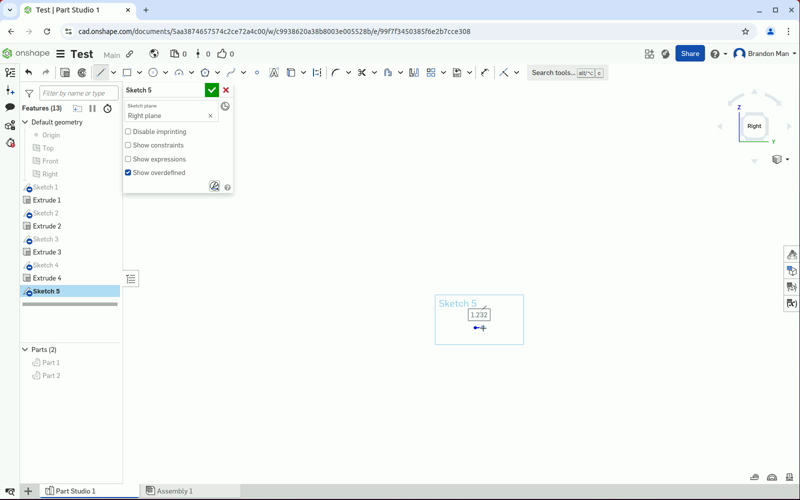
key_up(shift)
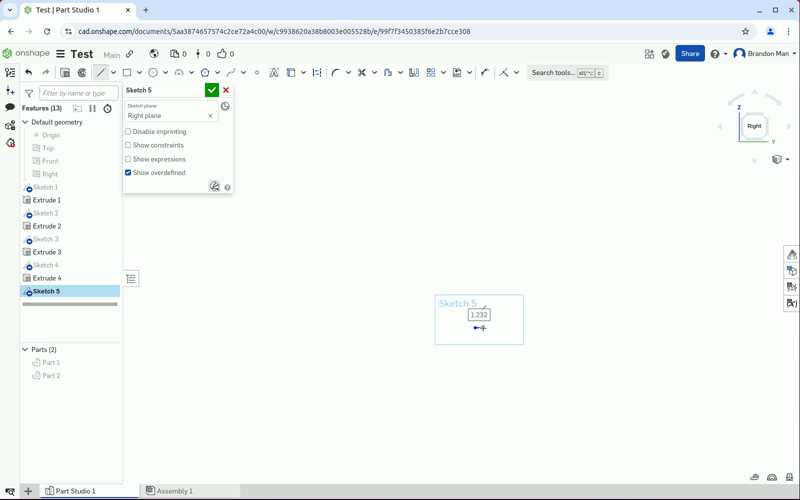
key_down(shift)
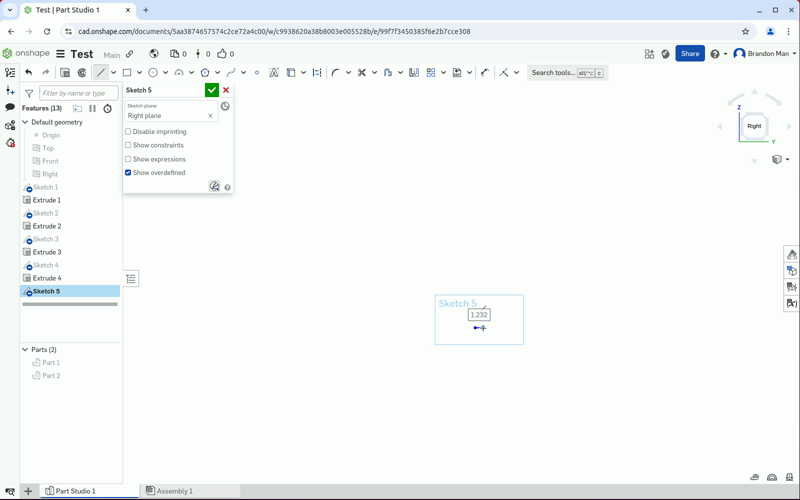
mouse_move(483, 237)
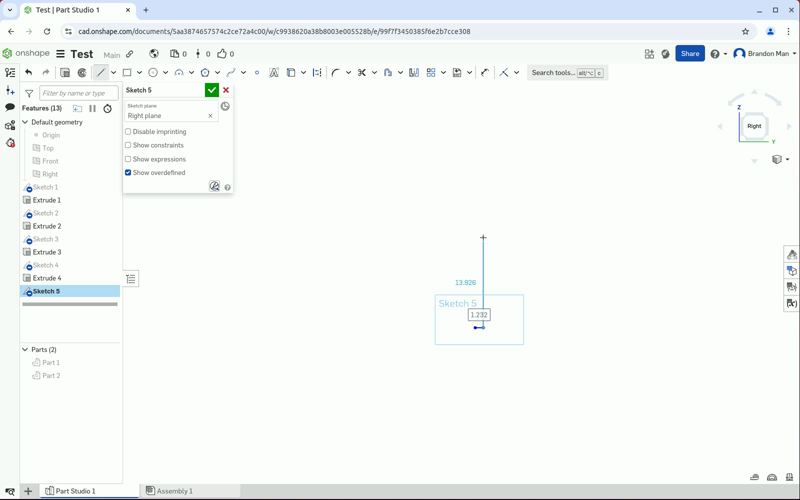
click(483, 237)
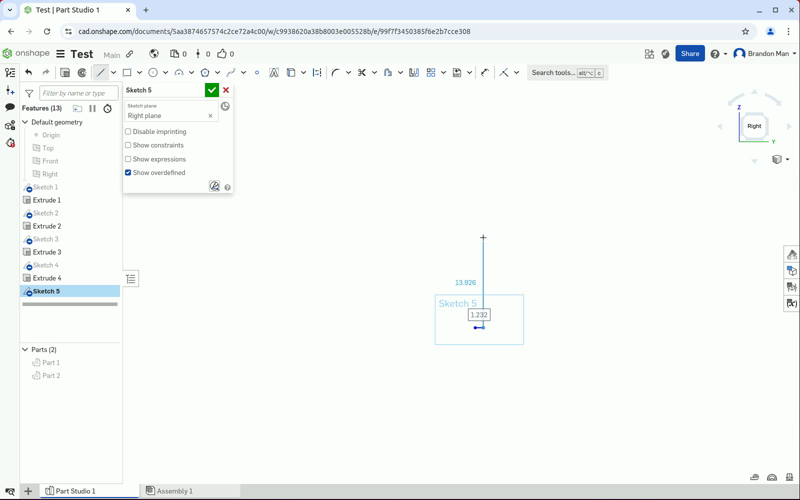
key_up(shift)
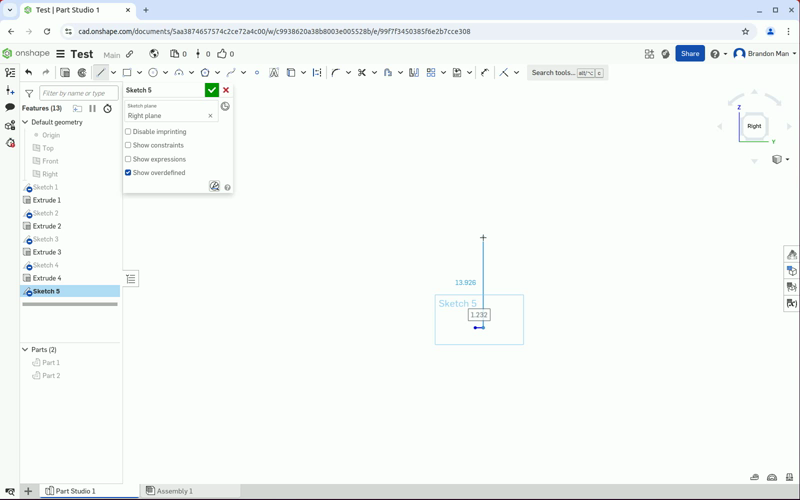
key_down(shift)
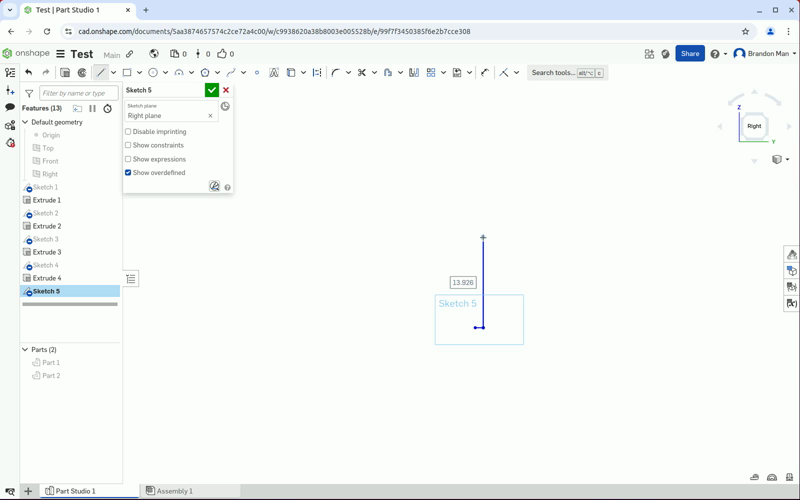
mouse_move(513, 237)
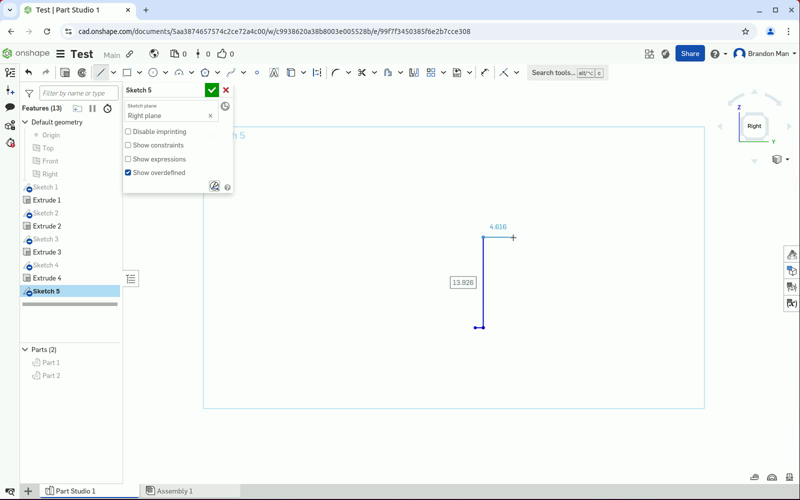
mouse_move(477, 237)
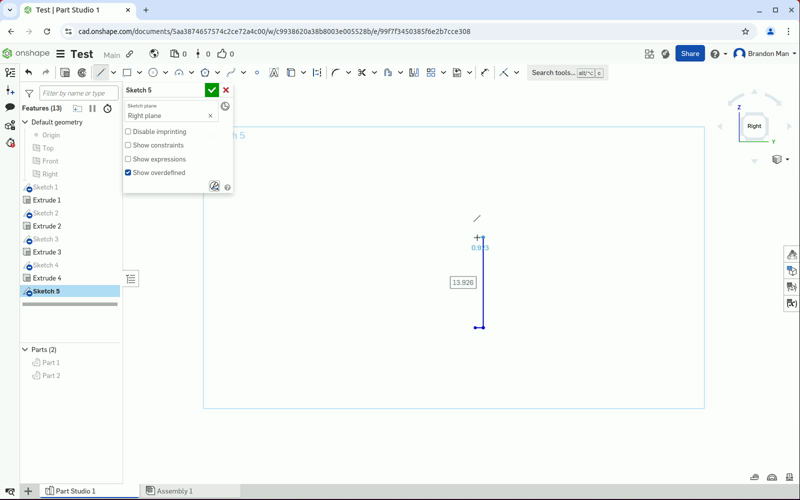
scroll(6)
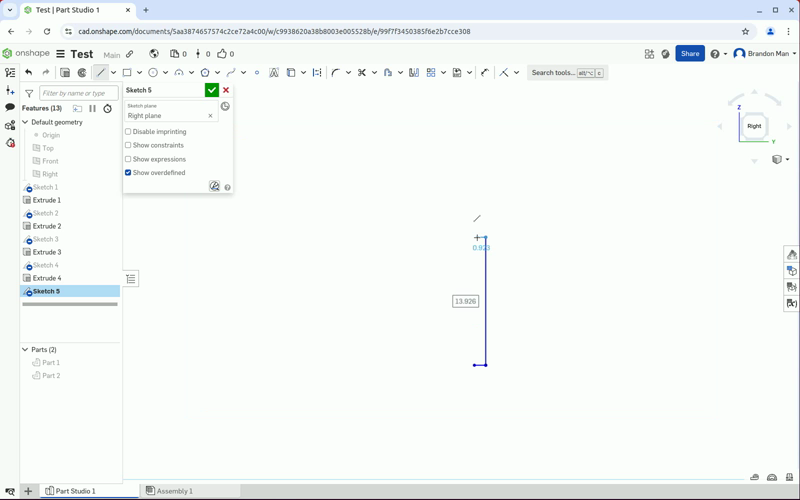
scroll(6)
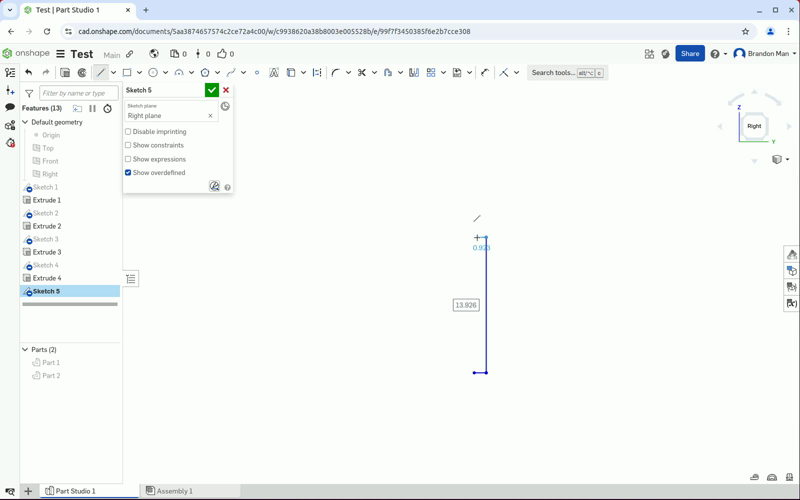
scroll(6)
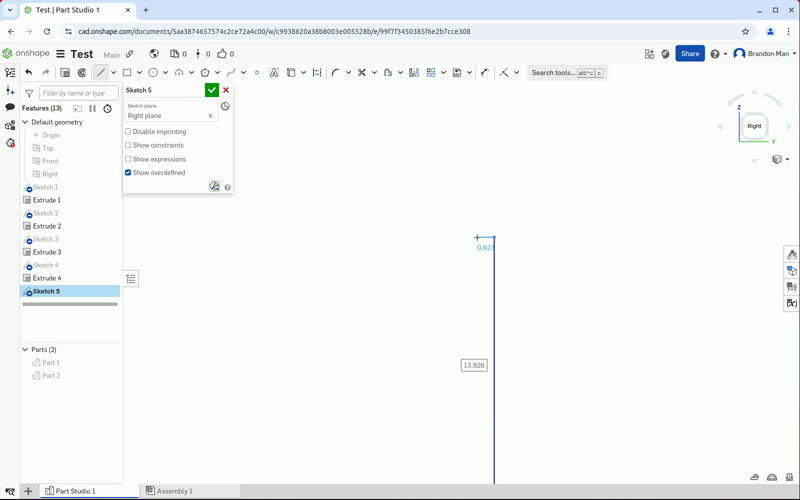
scroll(6)
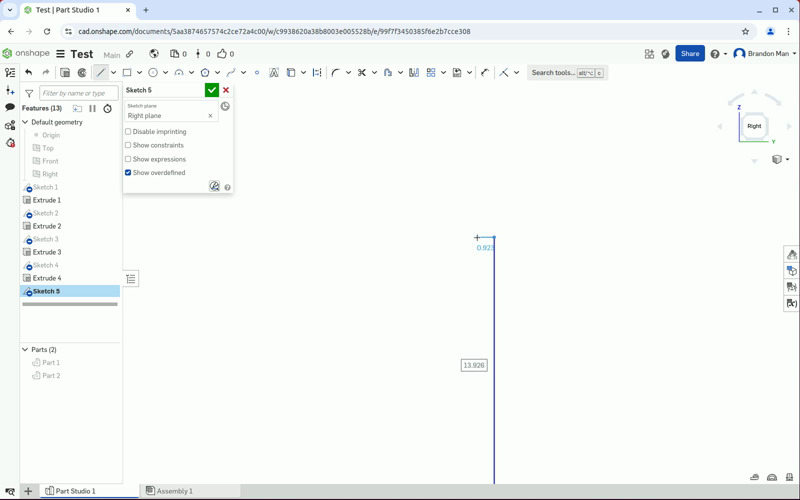
scroll(6)
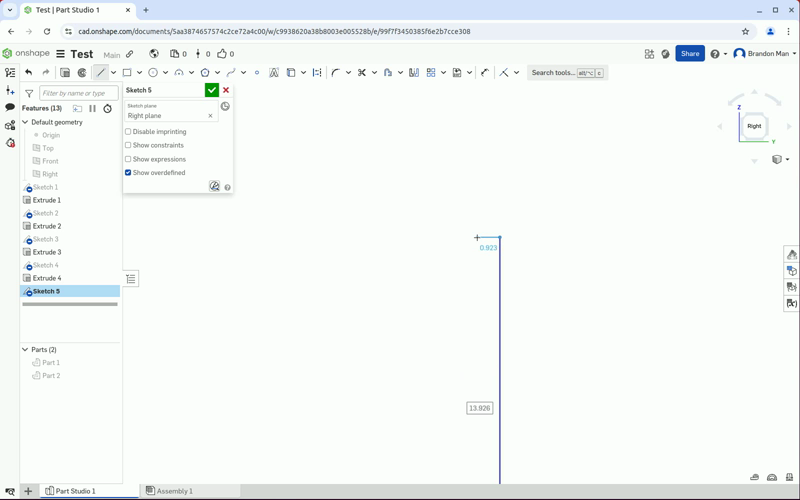
scroll(6)
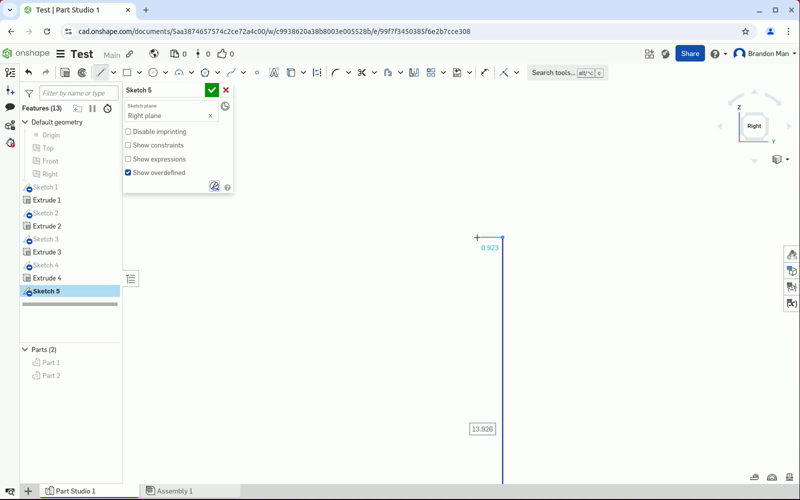
scroll(6)
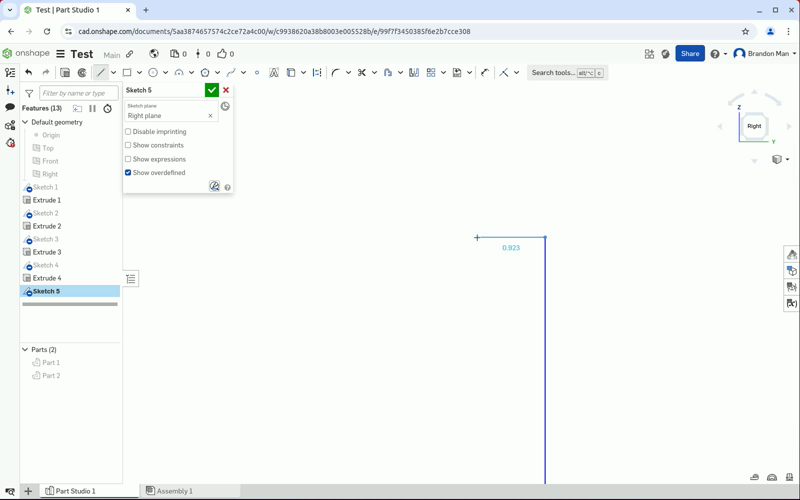
click(477, 237)
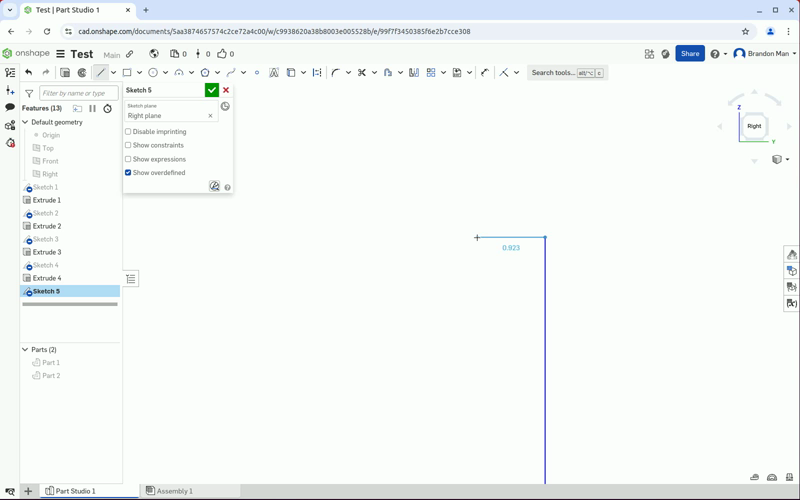
scroll(-6)
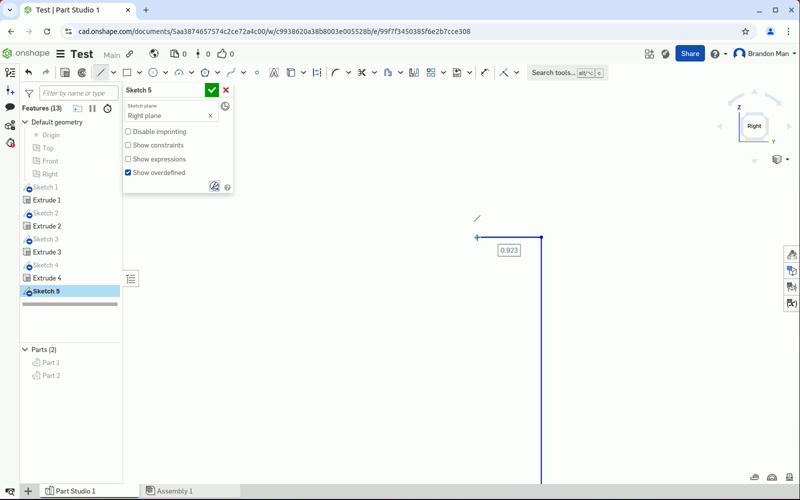
scroll(-6)
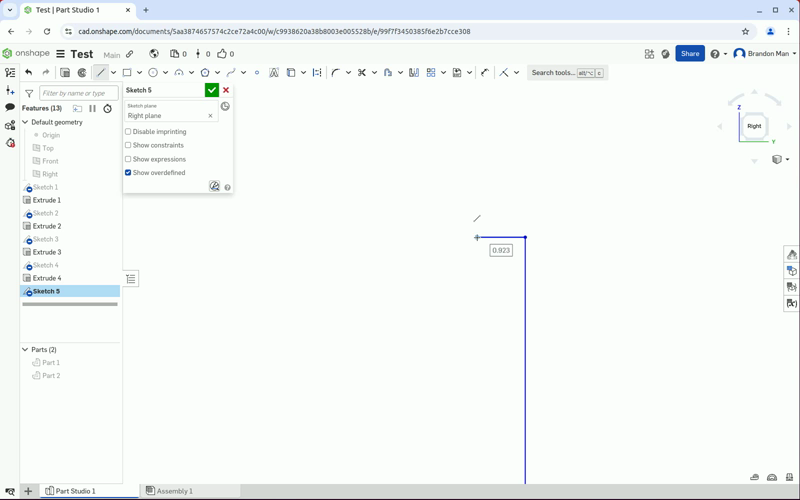
scroll(-6)
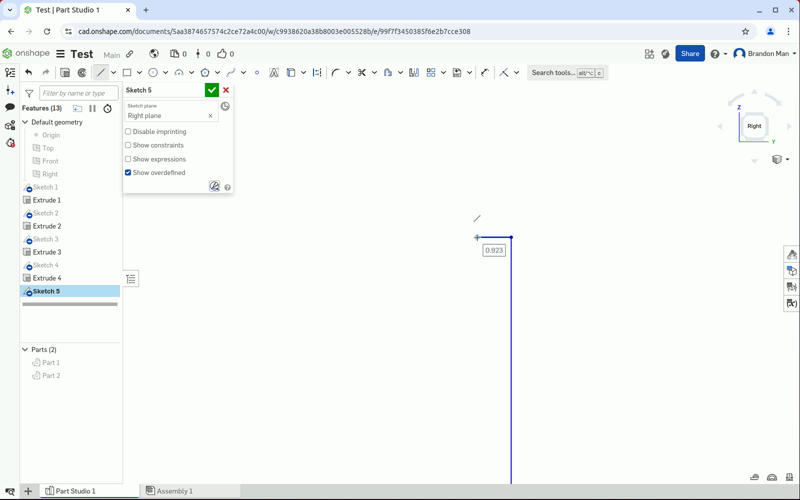
scroll(-6)
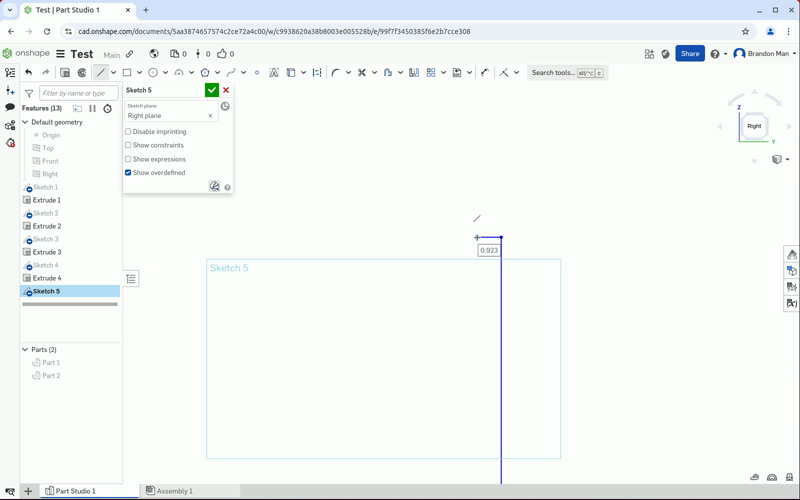
scroll(-6)
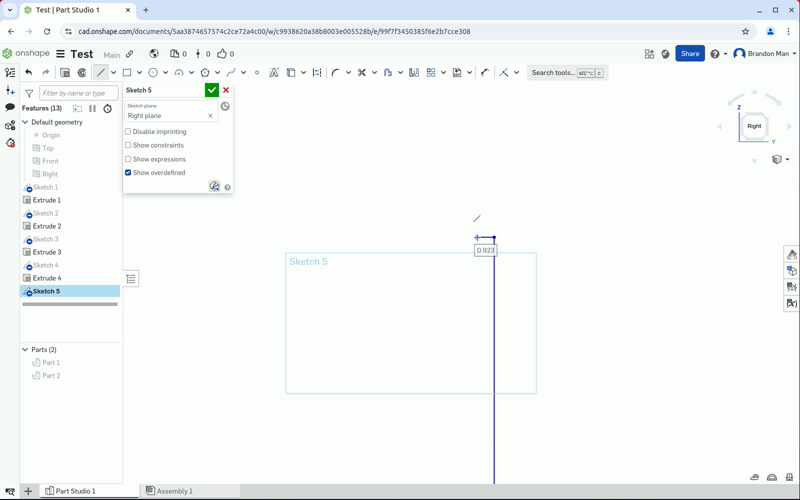
scroll(-6)
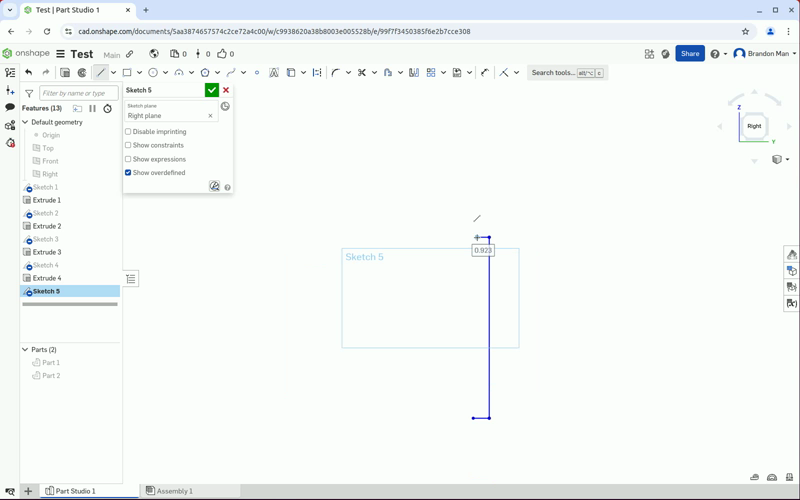
scroll(-6)
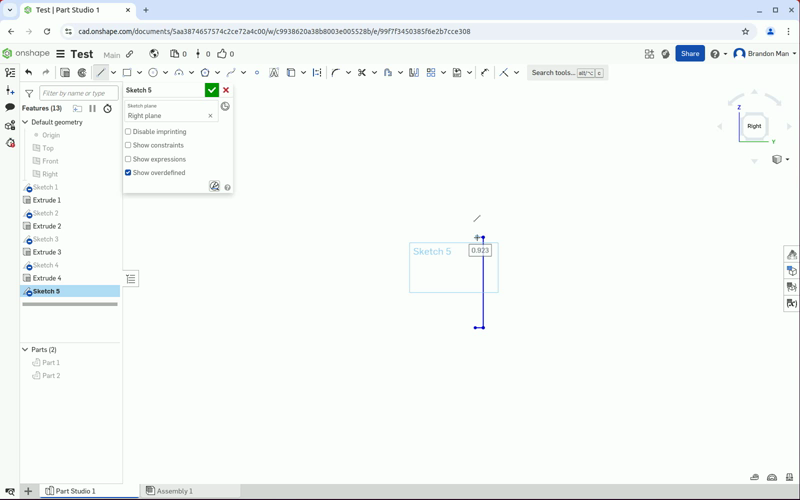
key_up(shift)
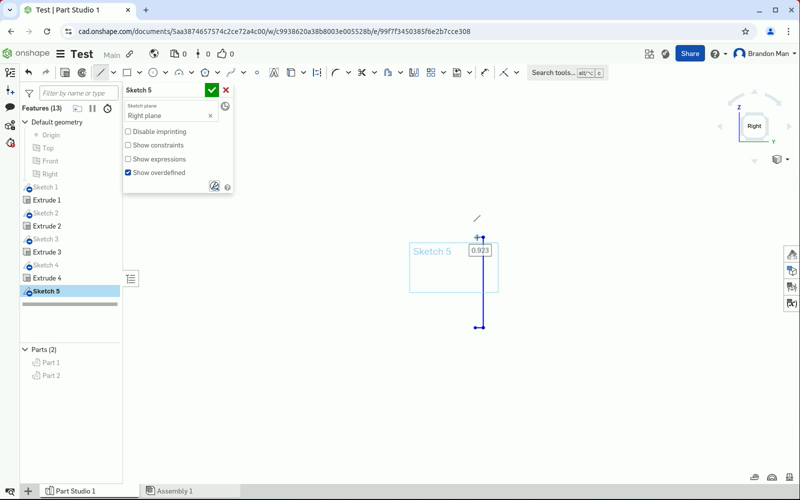
key_down(shift)
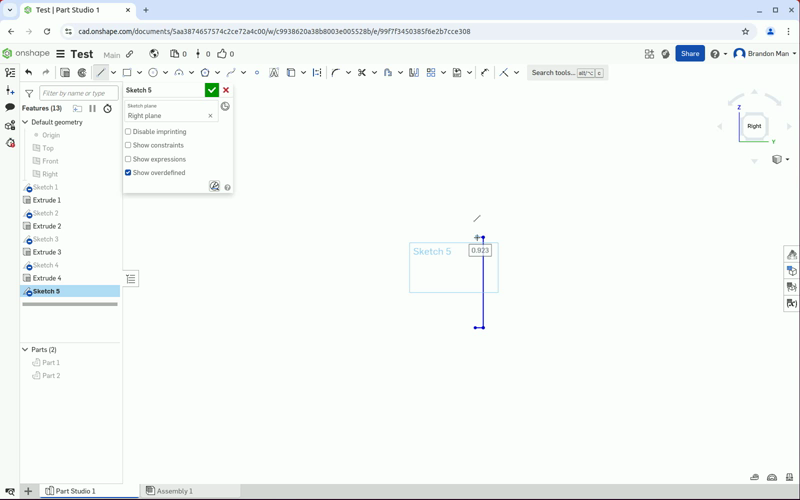
mouse_move(477, 327)
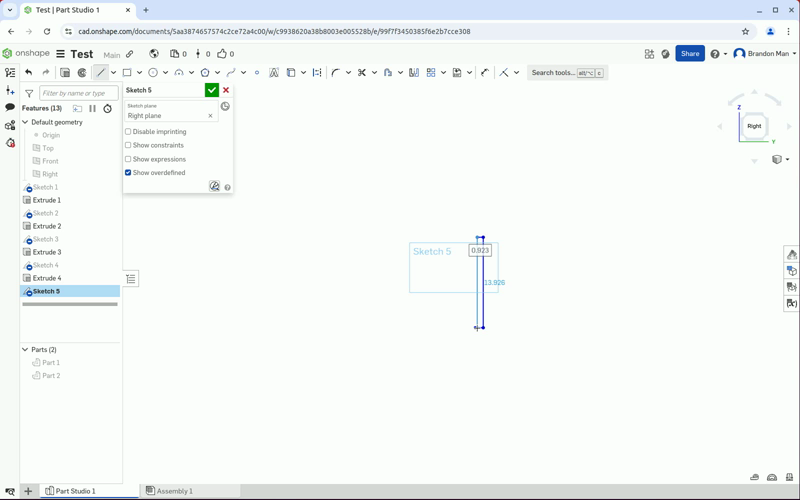
key_up(shift)
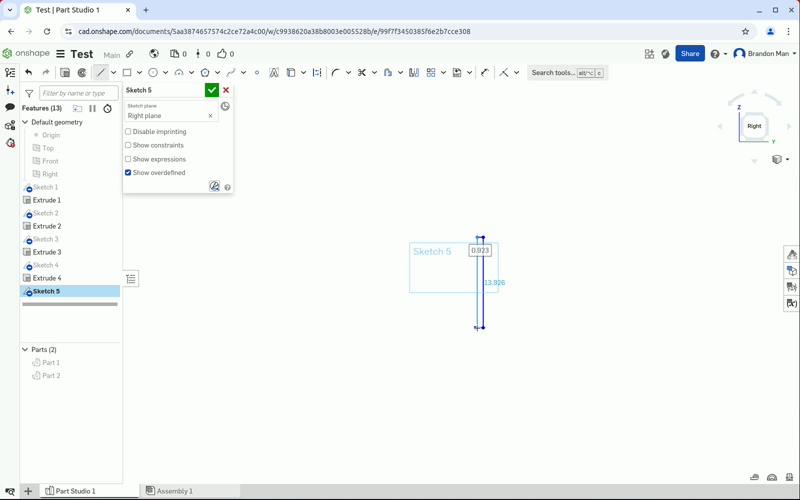
click(477, 327)
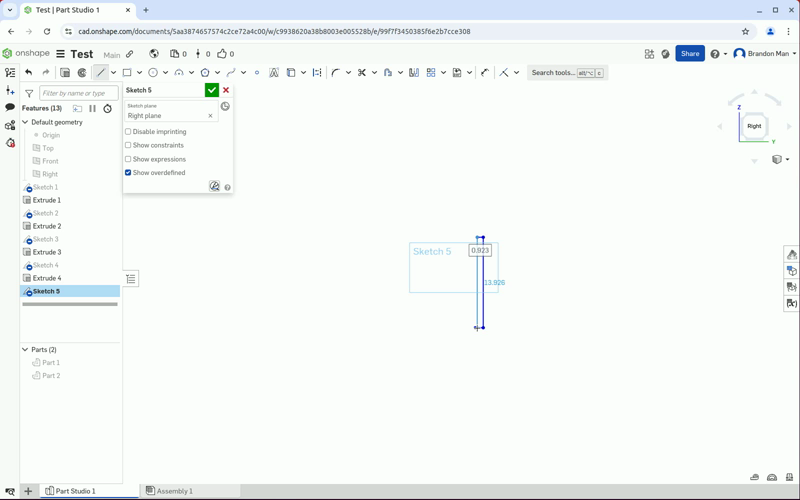
key(esc)
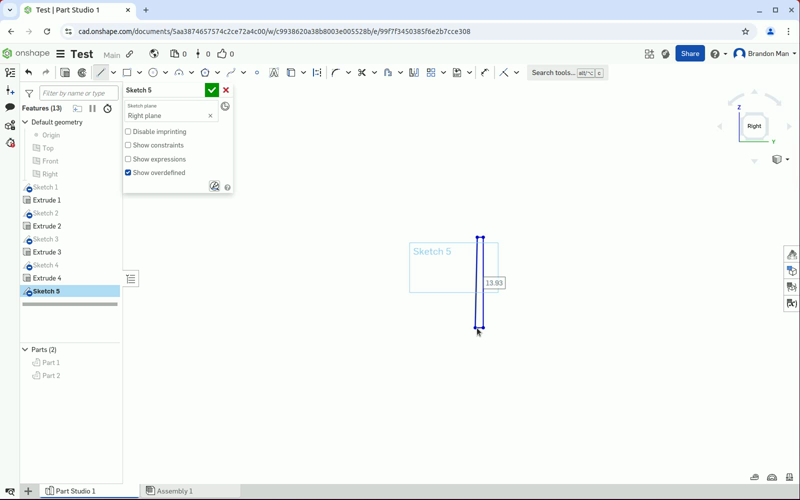
mouse_move(477, 283)
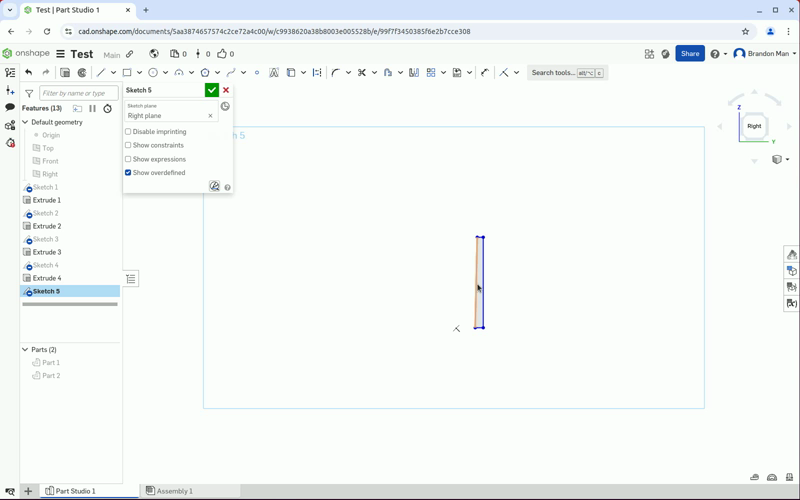
scroll(6)
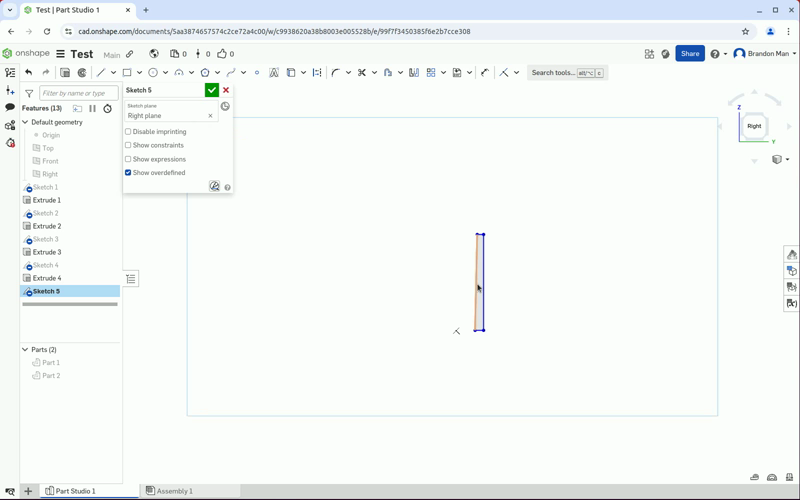
scroll(6)
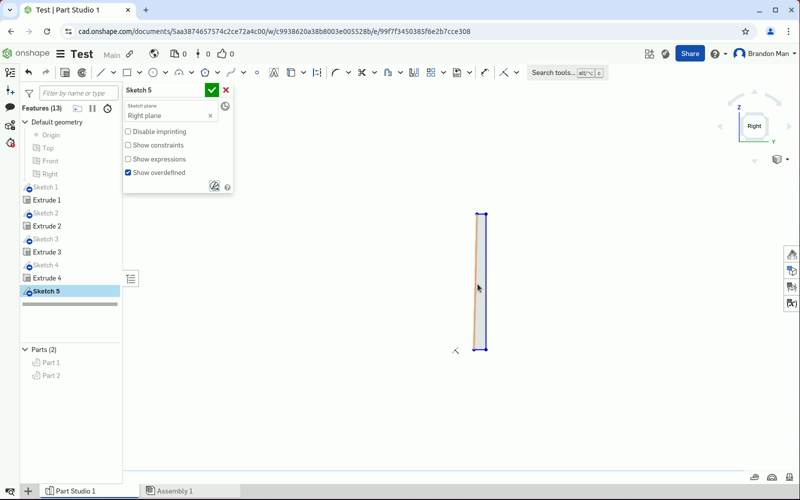
scroll(6)
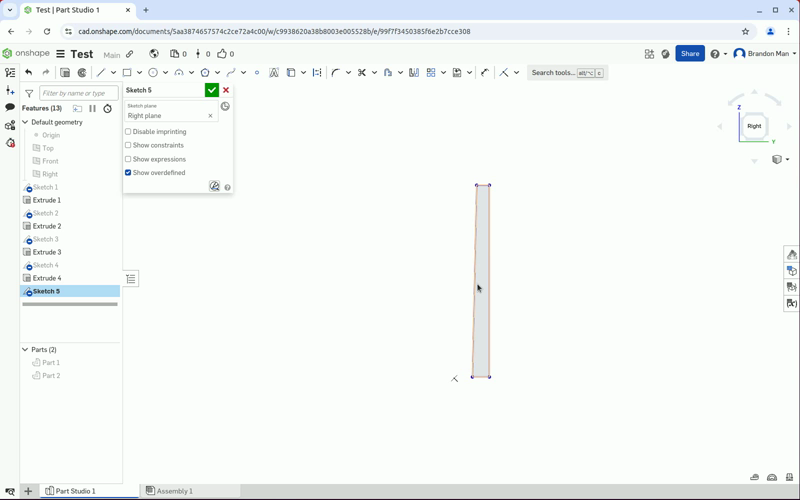
scroll(6)
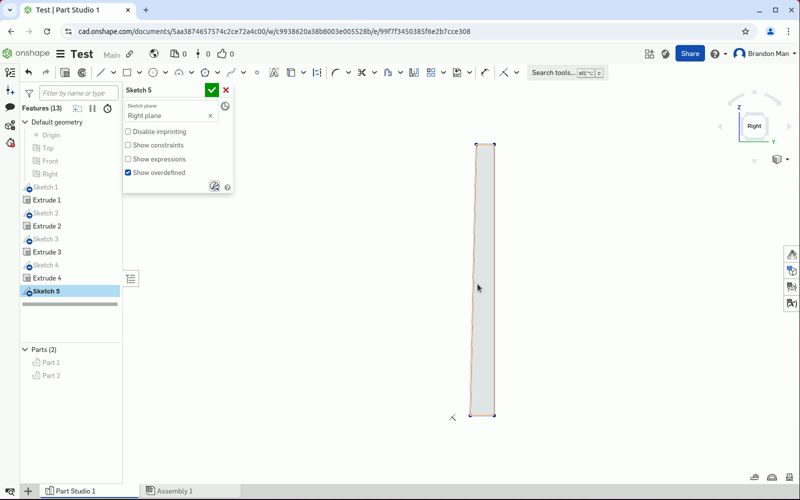
scroll(6)
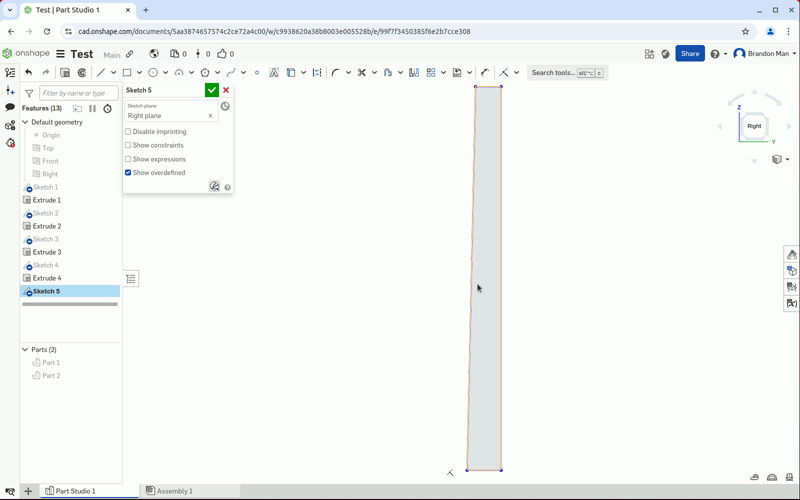
scroll(6)
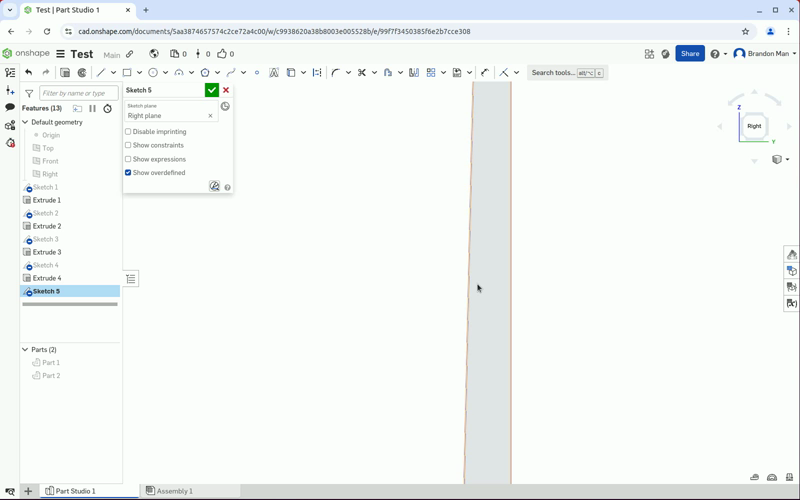
scroll(6)
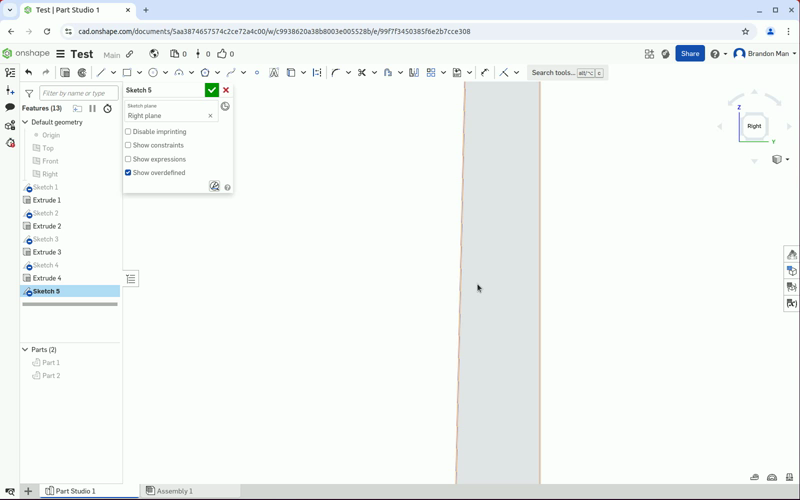
click(477, 283)
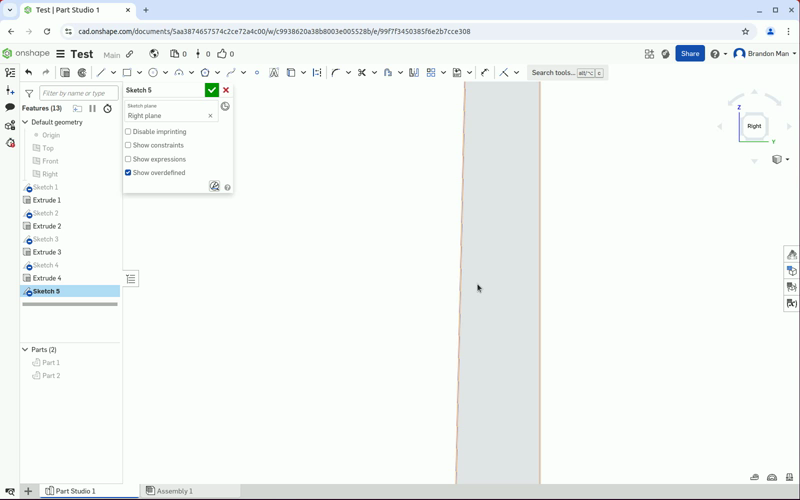
scroll(-6)
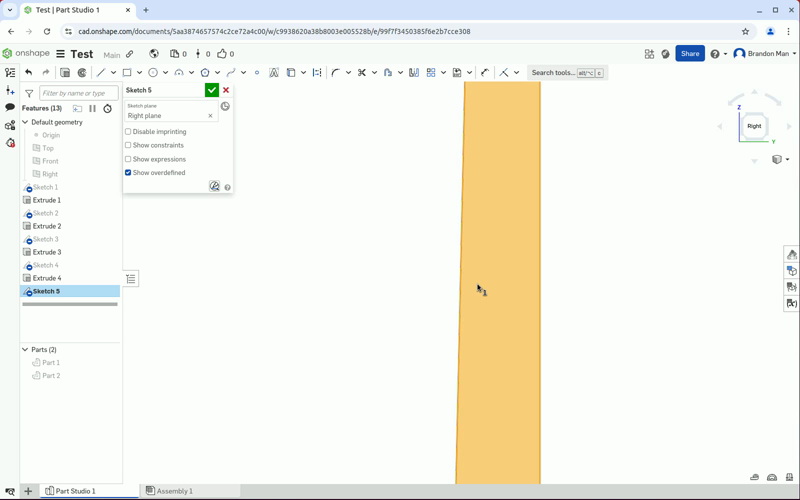
scroll(-6)
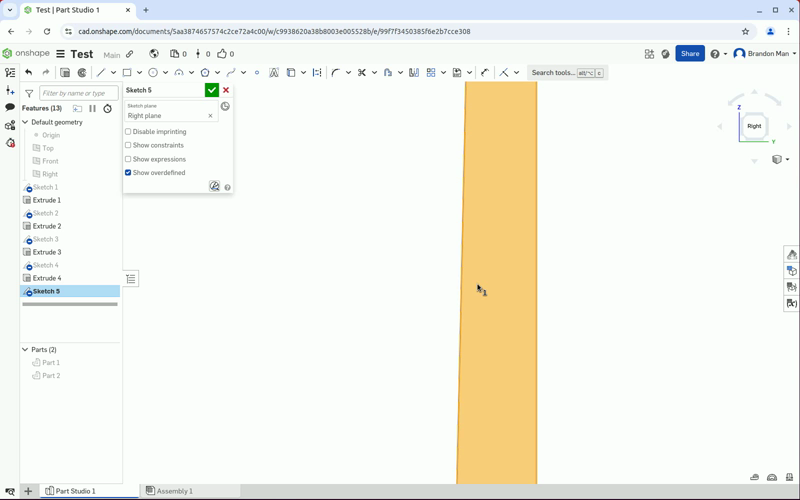
scroll(-6)
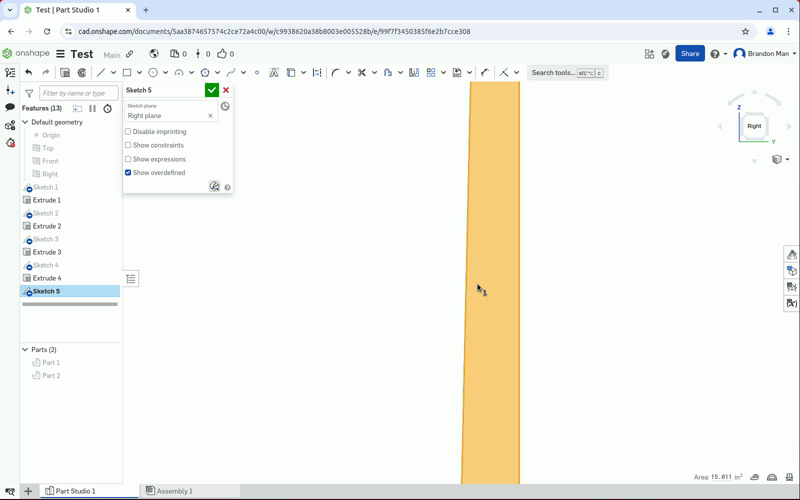
scroll(-6)
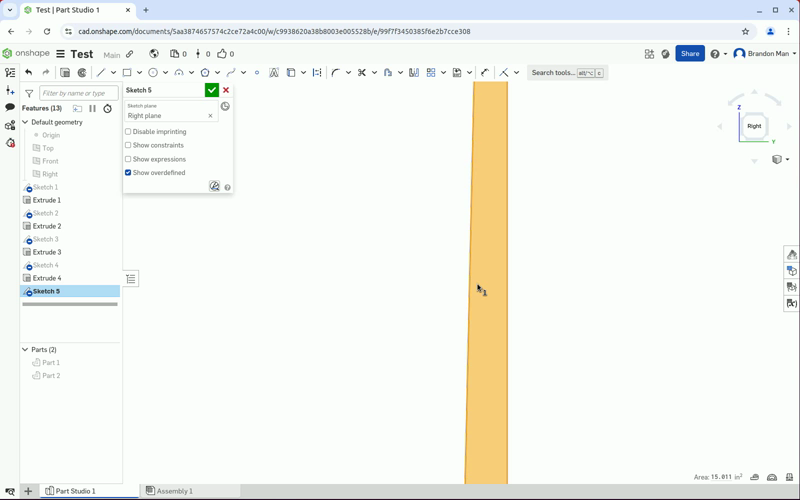
scroll(-6)
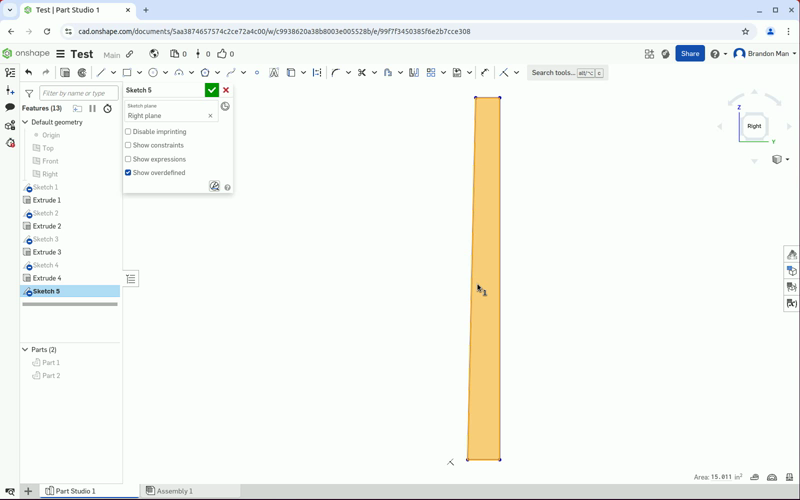
scroll(-6)
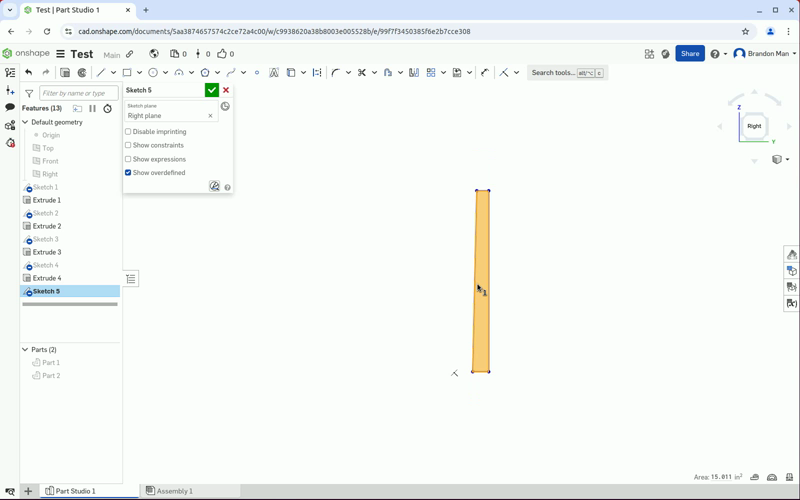
scroll(-6)
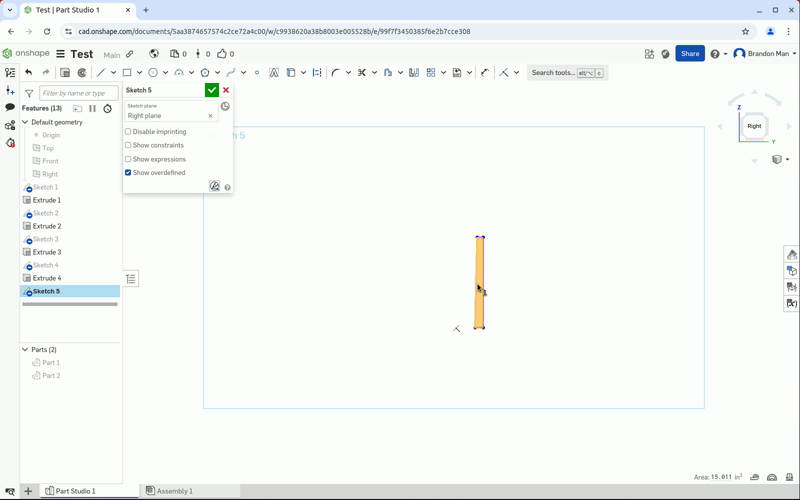
mouse_move(73, 352)
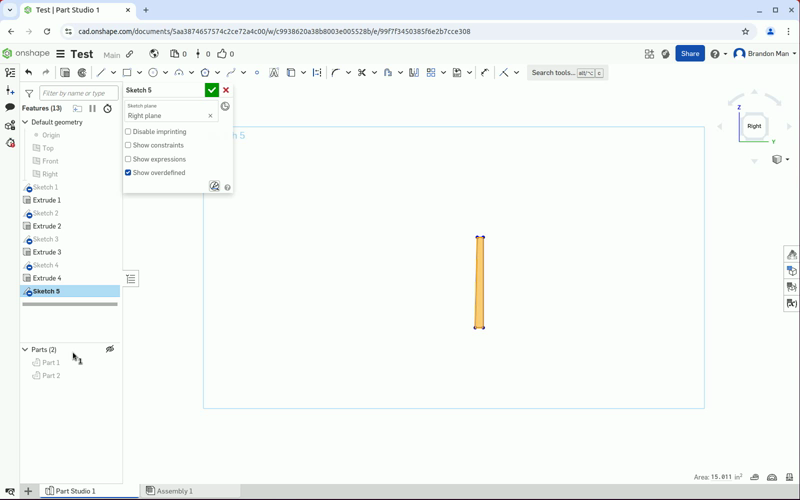
key(shift+y)
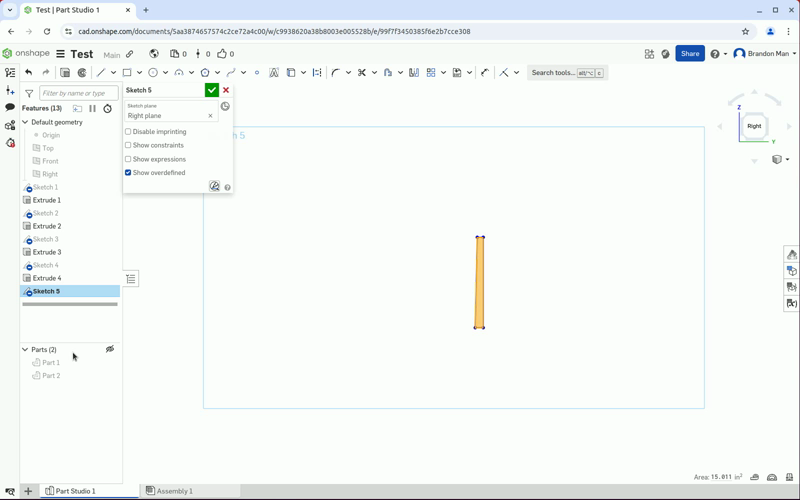
key(shift+e)
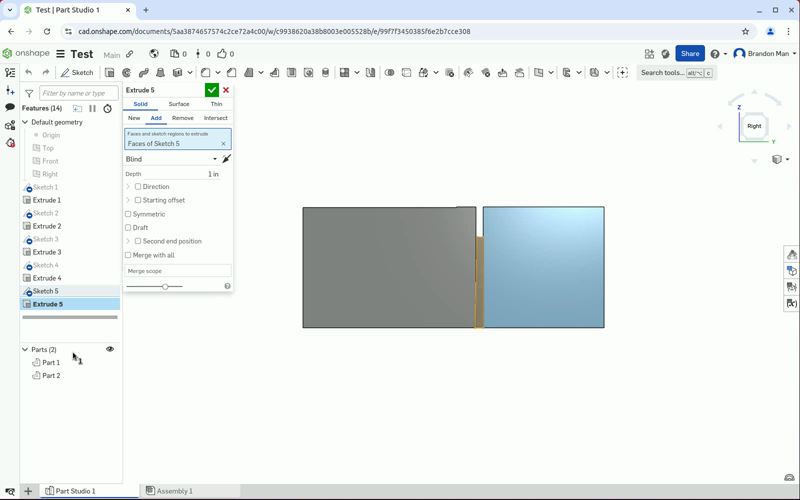
mouse_move(143, 106)
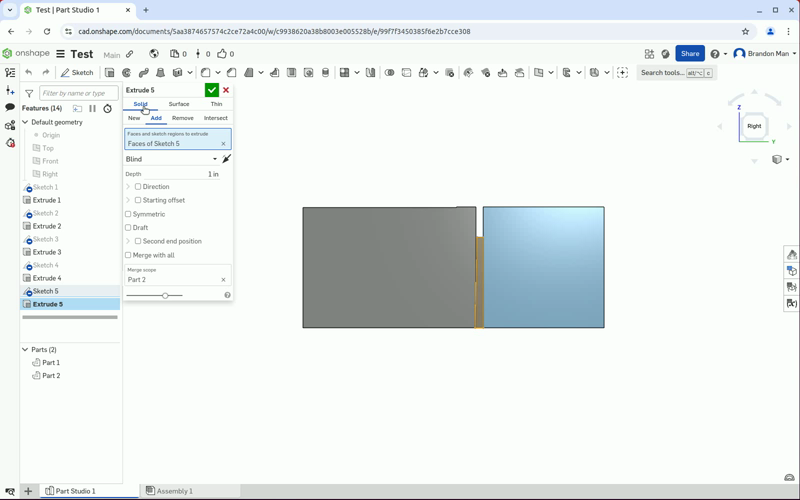
click(143, 106)
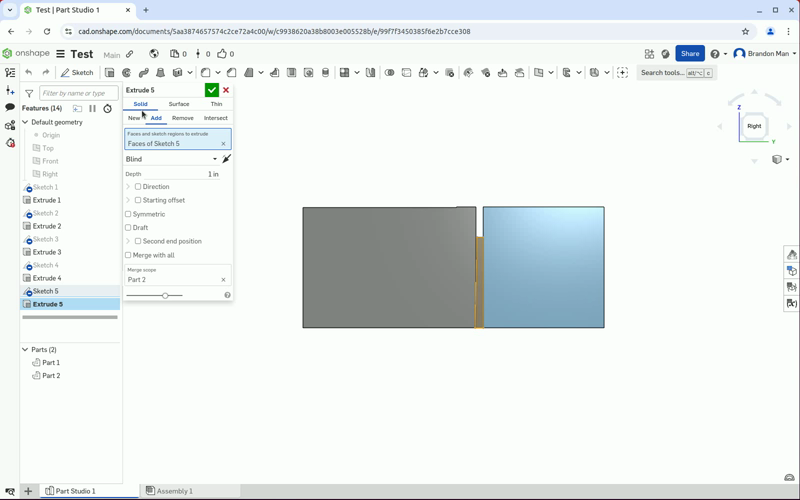
mouse_move(137, 120)
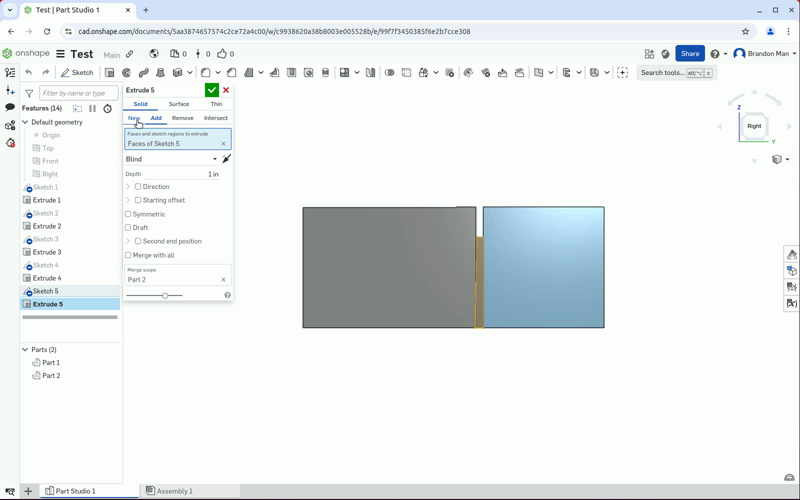
click(137, 120)
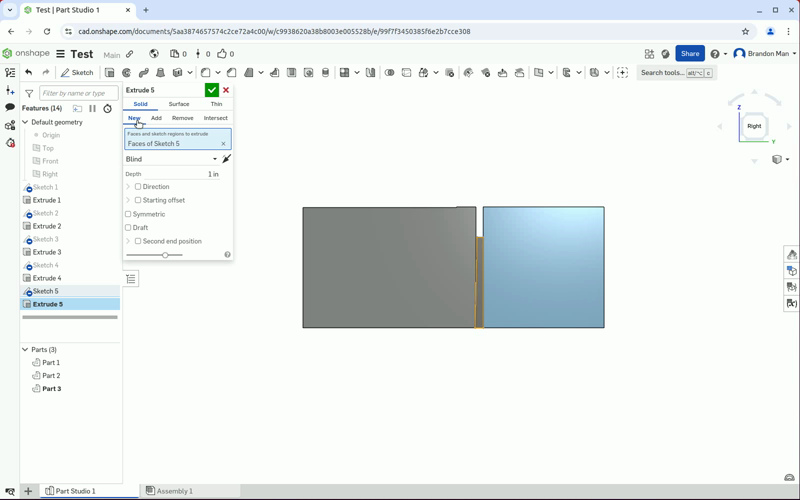
key(tab, 4)
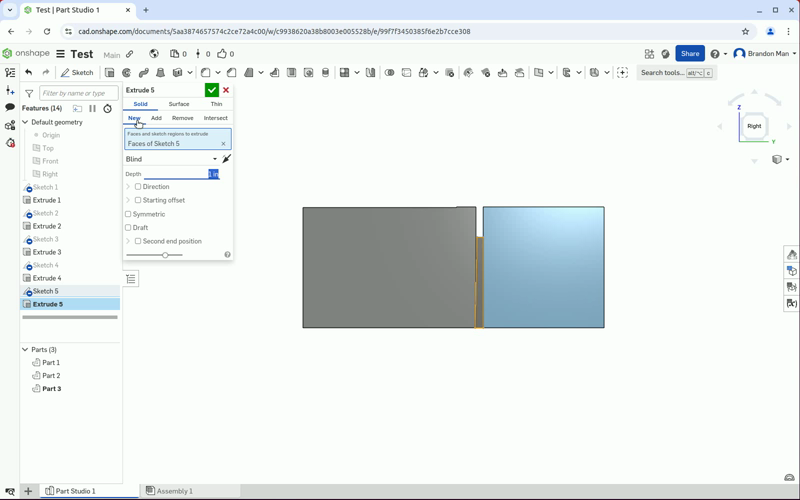
text(-1.685)
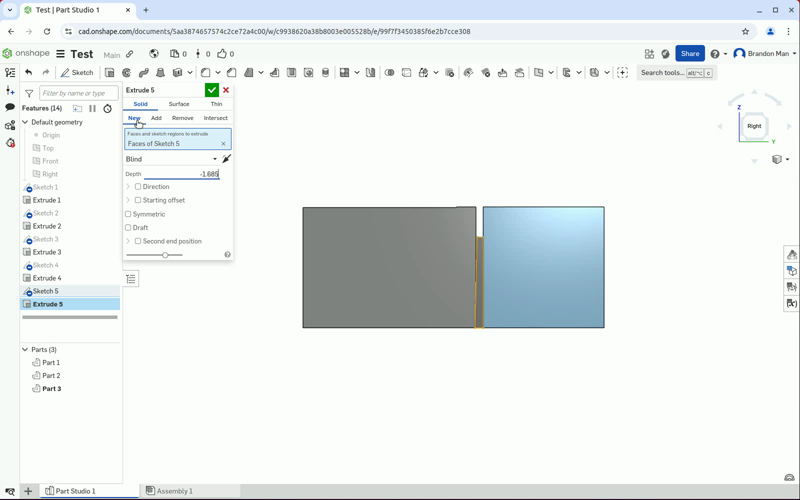
key(enter)
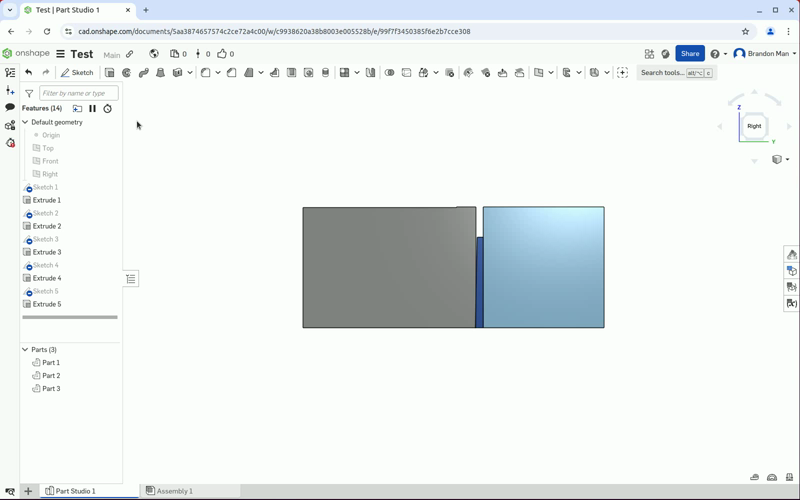
key(shift+h)
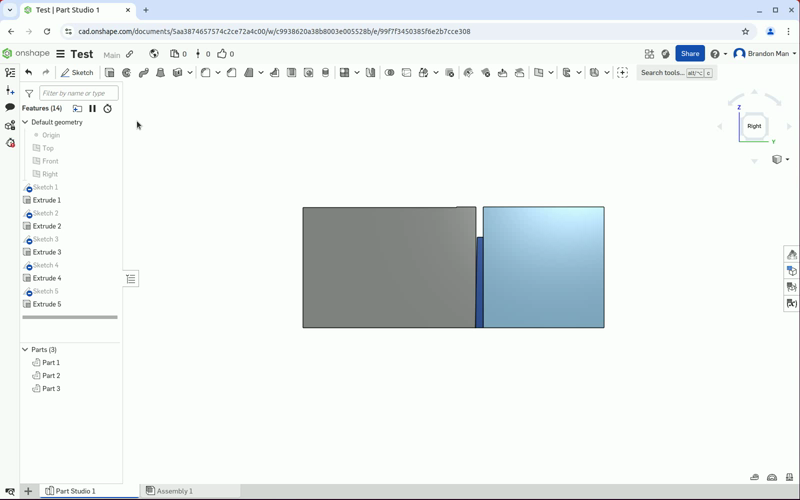
key(shift+h)
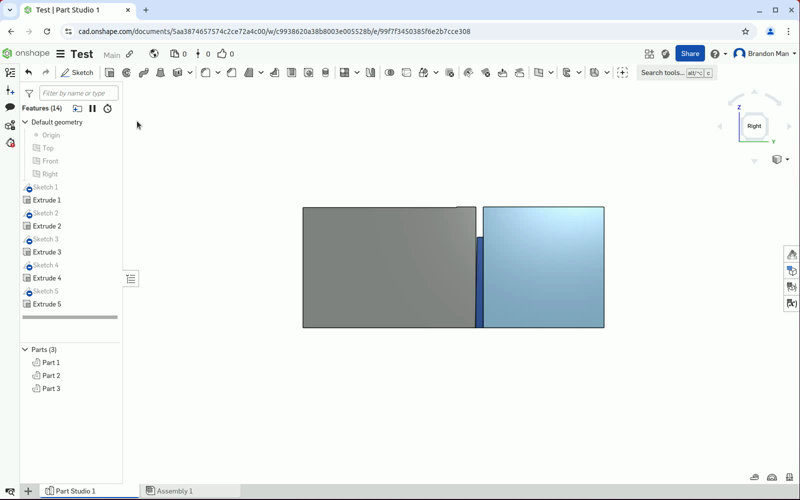
mouse_move(73, 189)
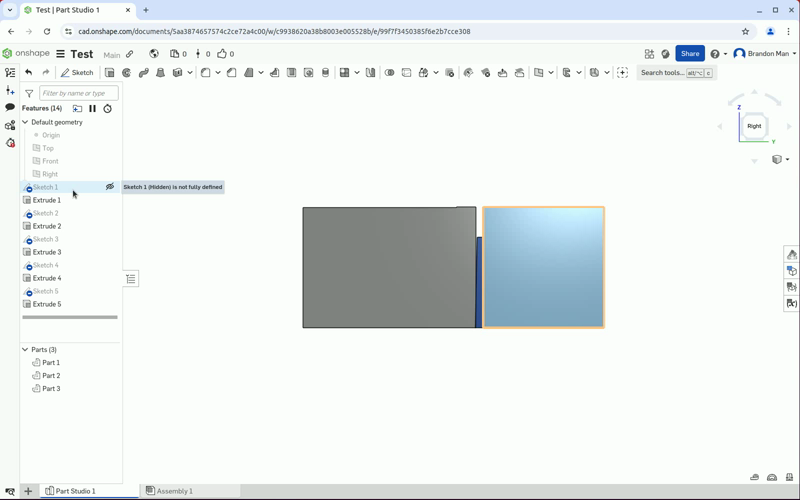
click(73, 189)
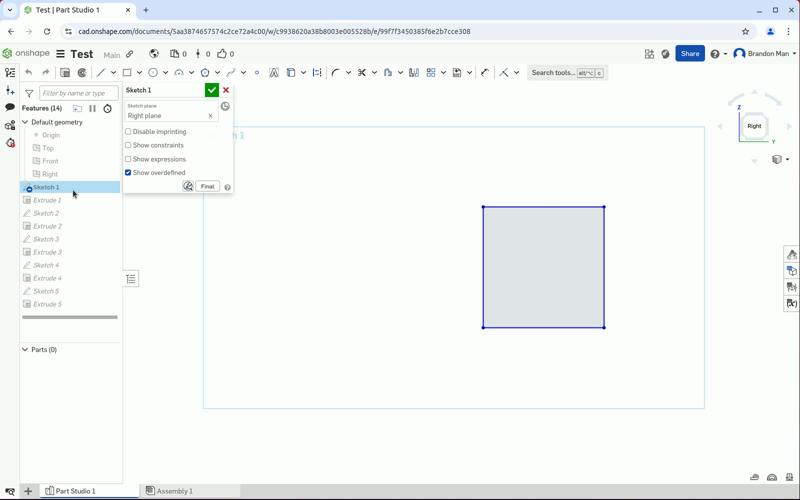
mouse_move(229, 92)
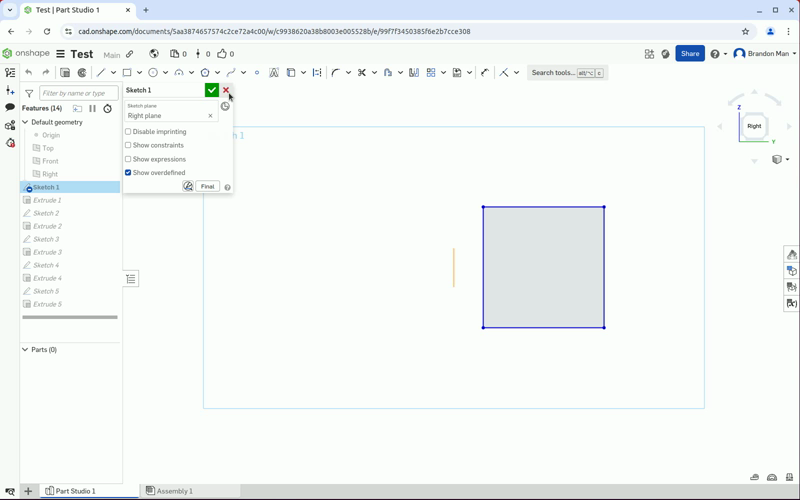
click(229, 92)
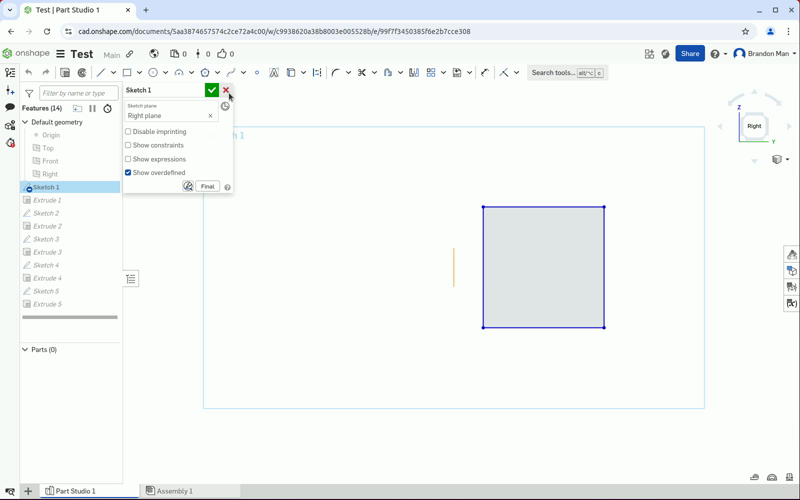
key(shift+s)
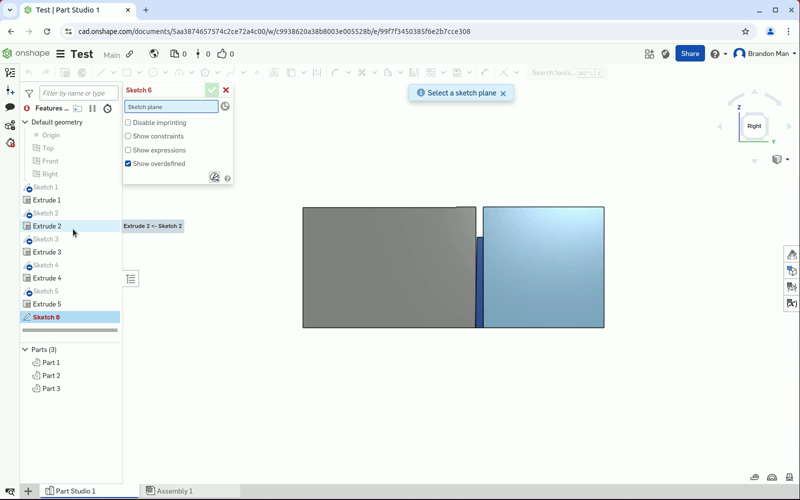
scroll(3)
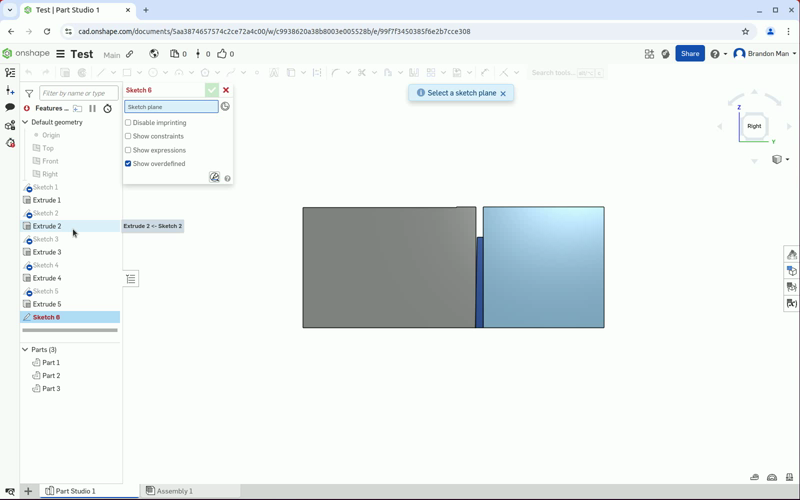
mouse_move(73, 176)
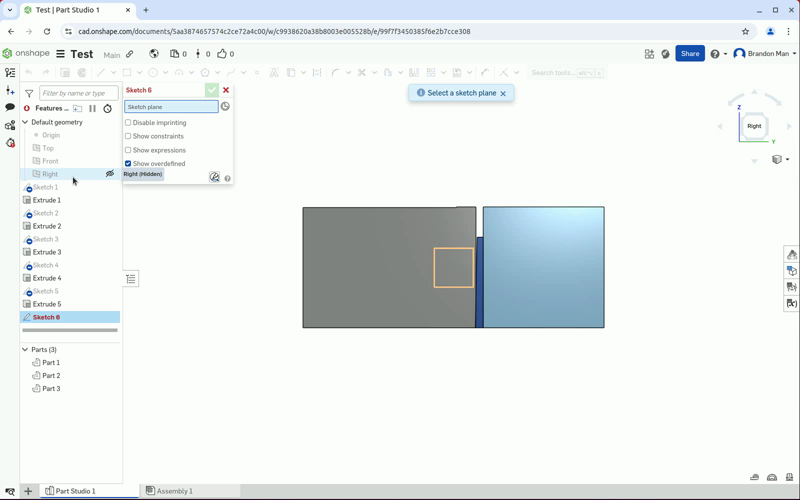
click(73, 176)
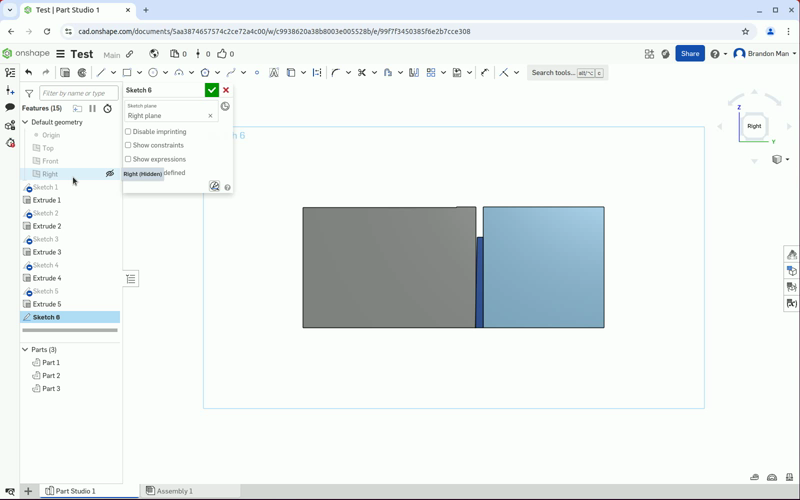
mouse_move(73, 352)
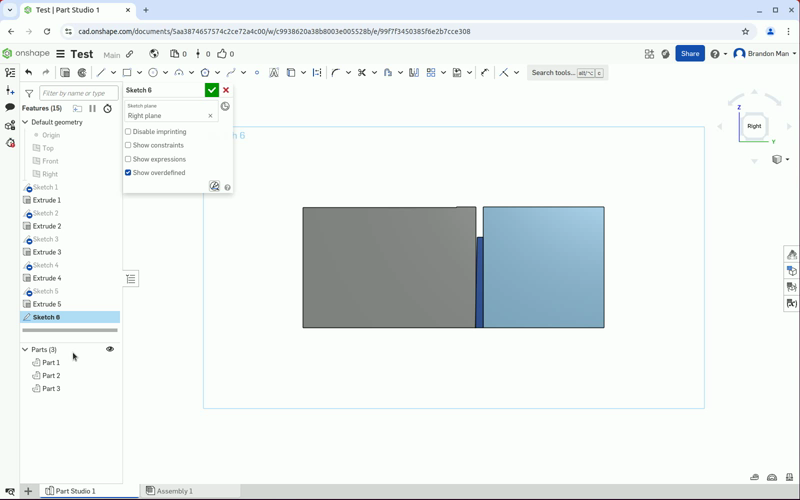
key(y)
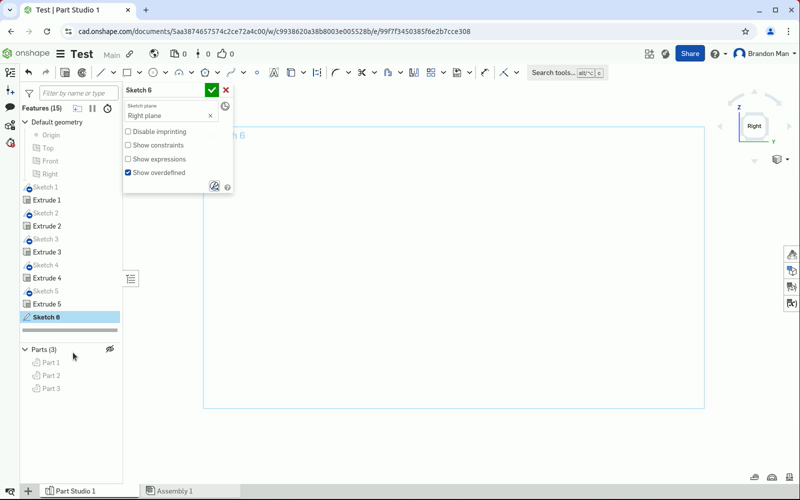
key(l)
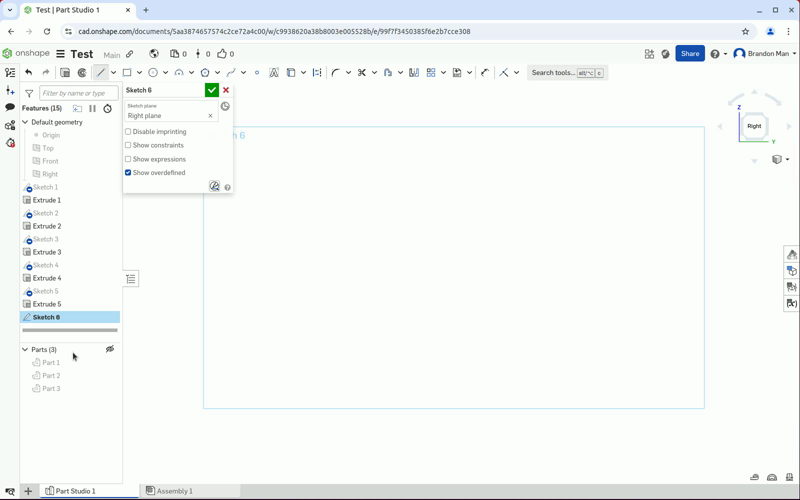
key_down(shift)
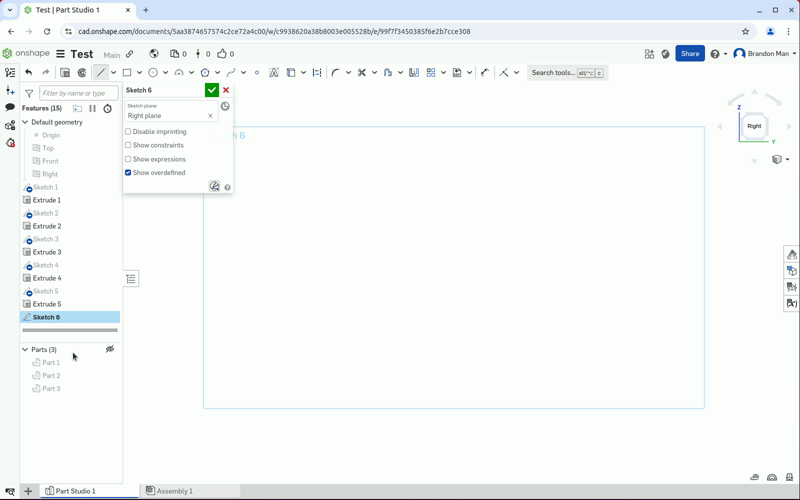
mouse_move(477, 327)
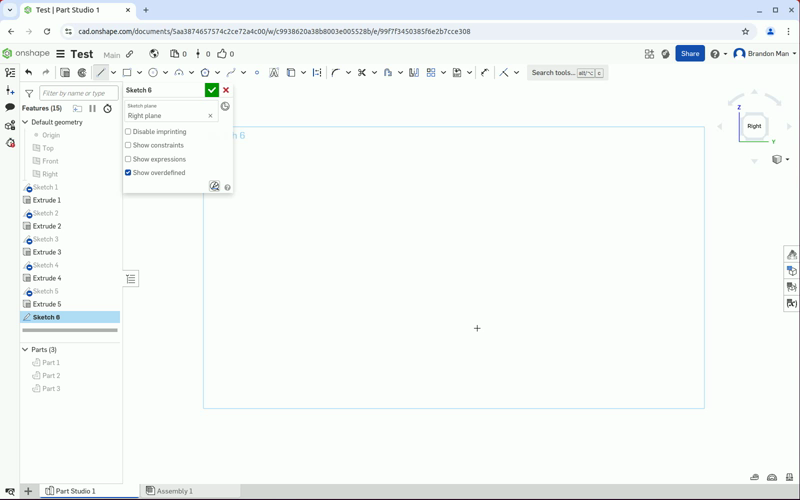
click(477, 327)
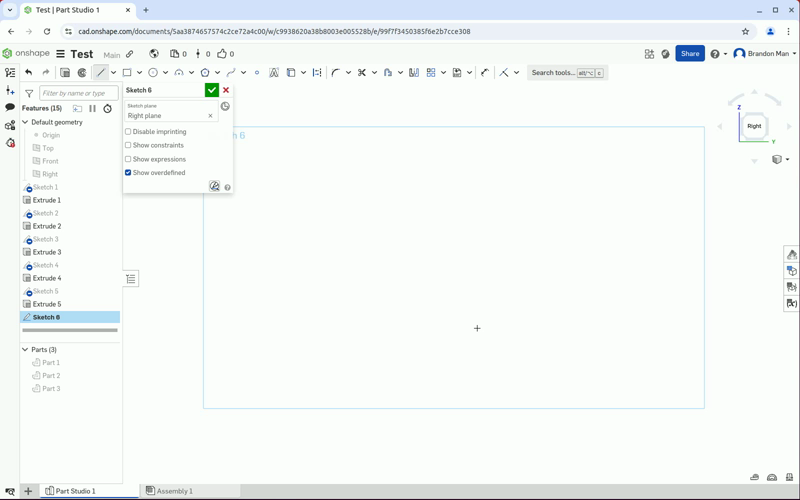
key_up(shift)
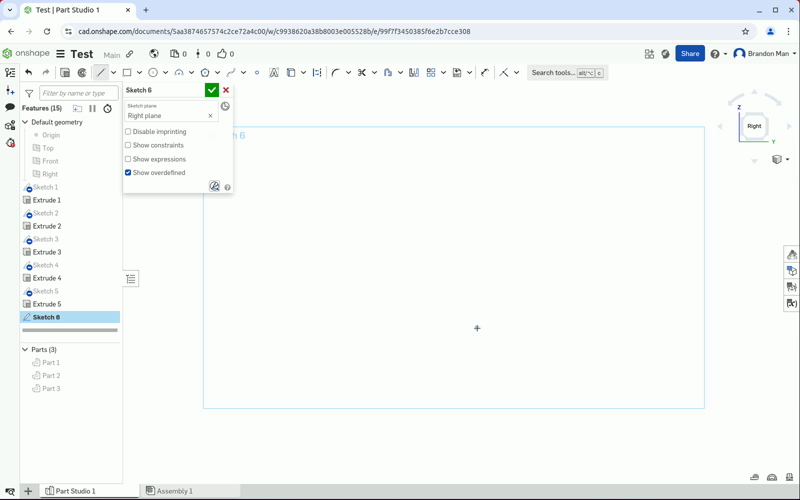
key_down(shift)
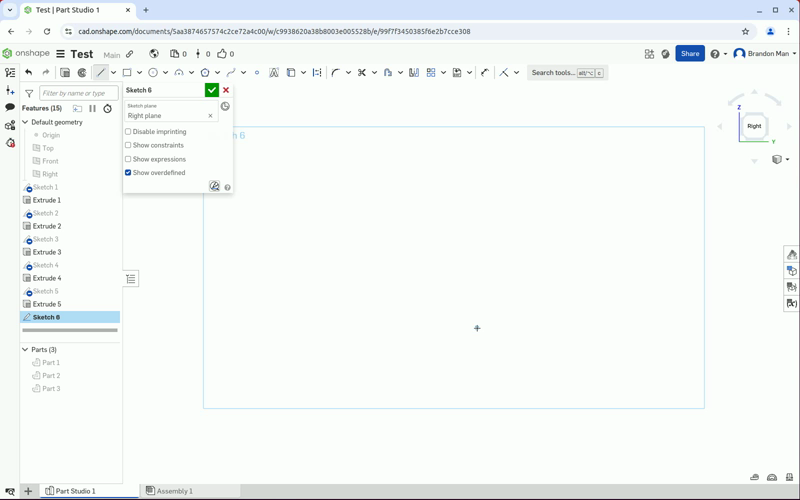
mouse_move(507, 327)
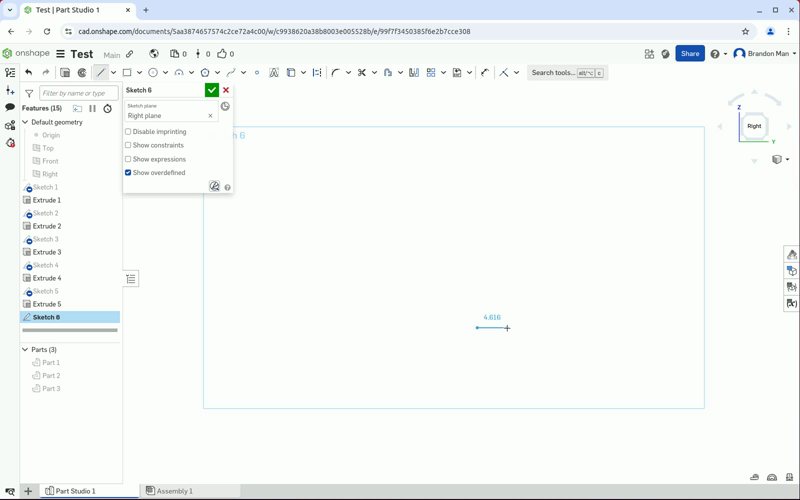
mouse_move(483, 327)
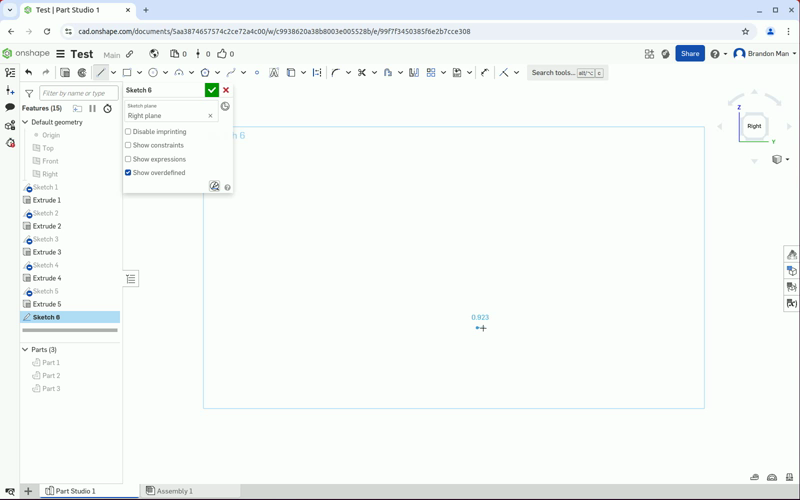
scroll(6)
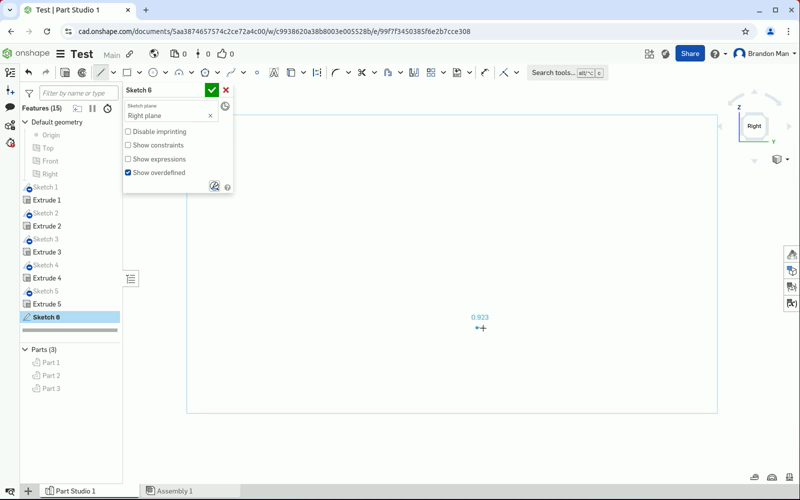
scroll(6)
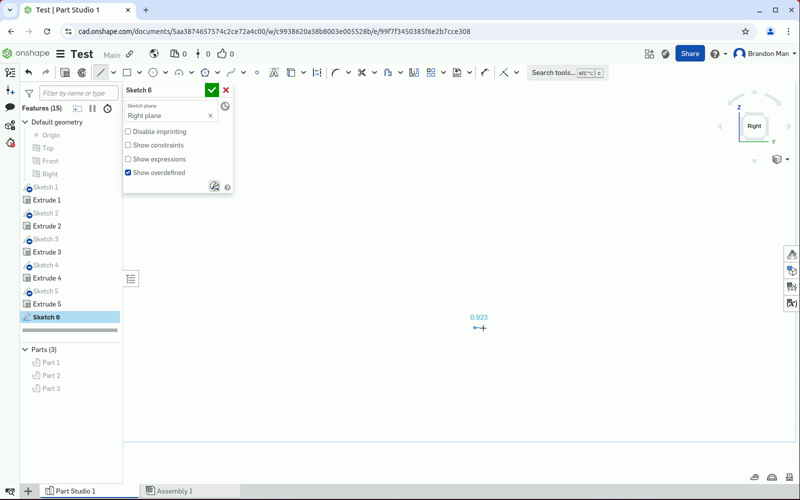
scroll(6)
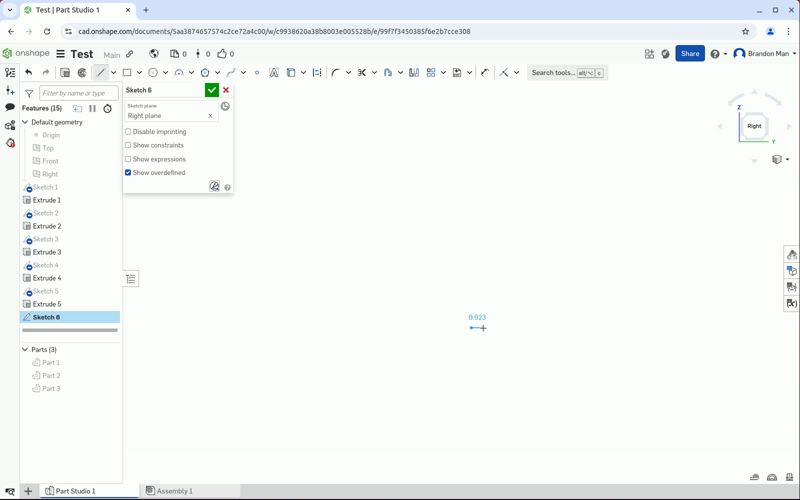
scroll(6)
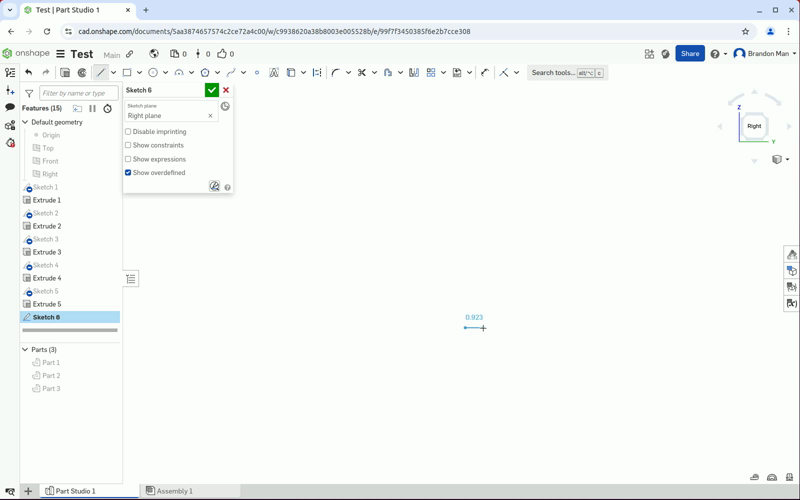
scroll(6)
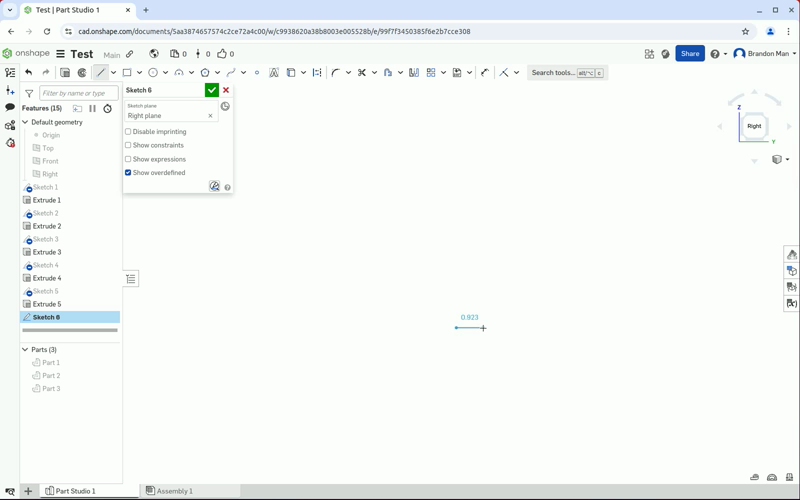
scroll(6)
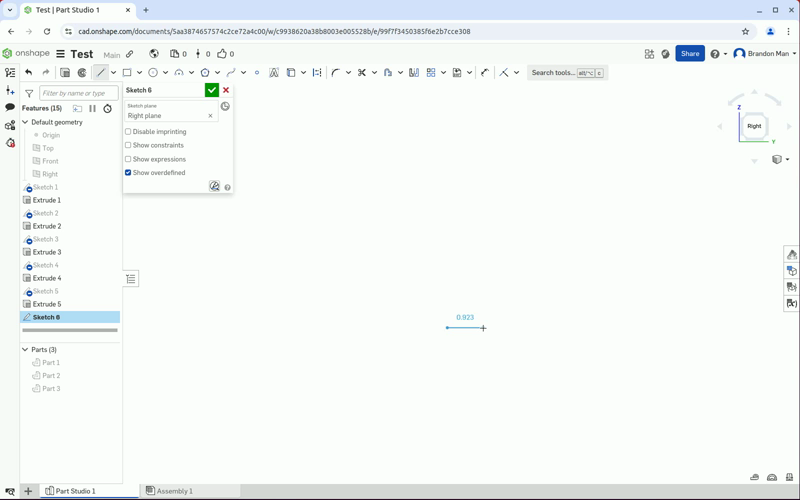
scroll(6)
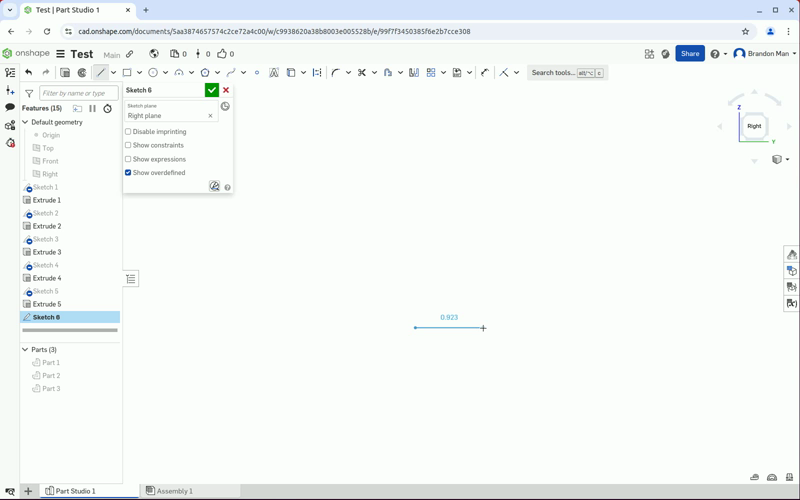
click(483, 327)
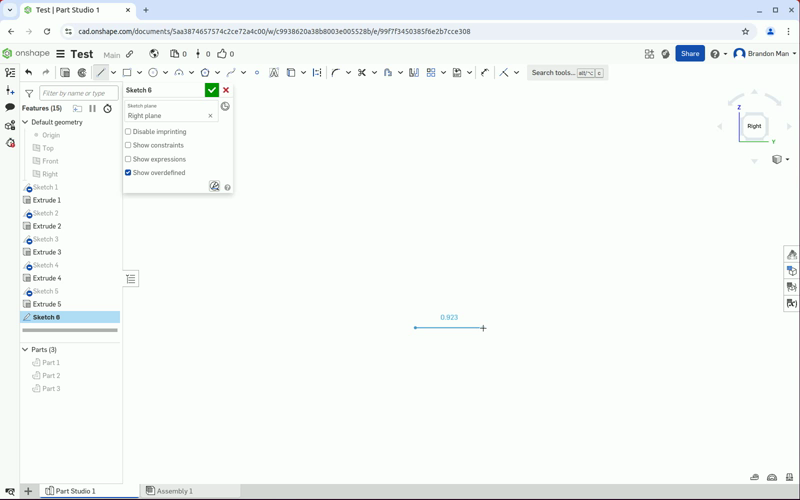
scroll(-6)
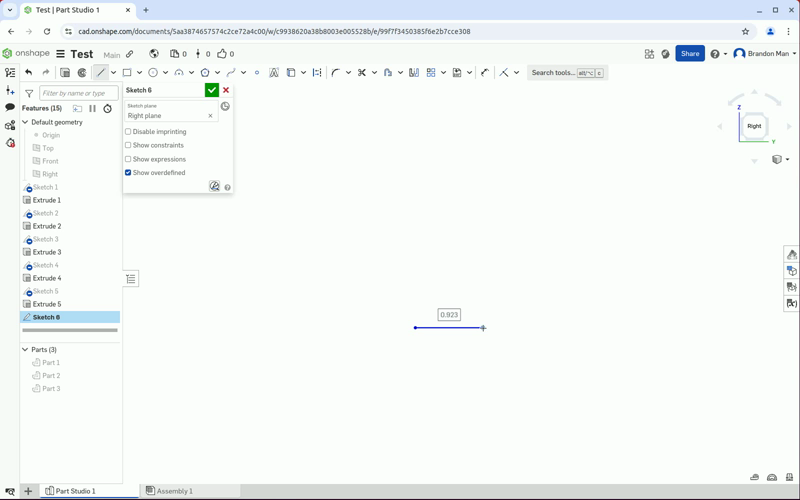
scroll(-6)
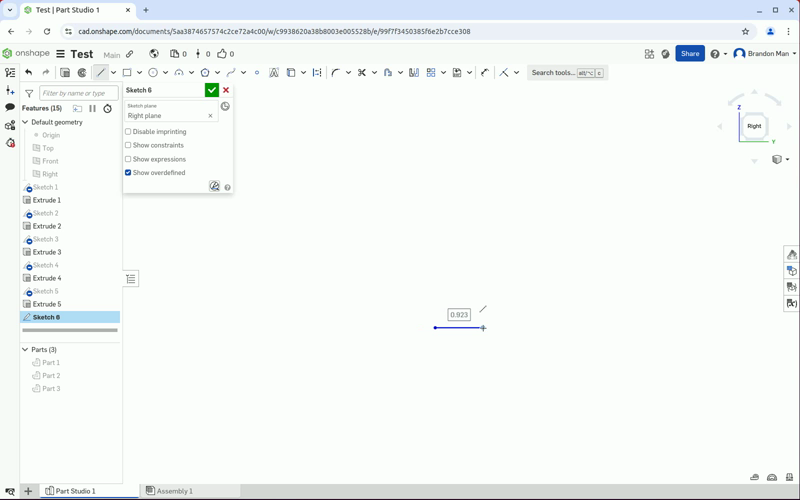
scroll(-6)
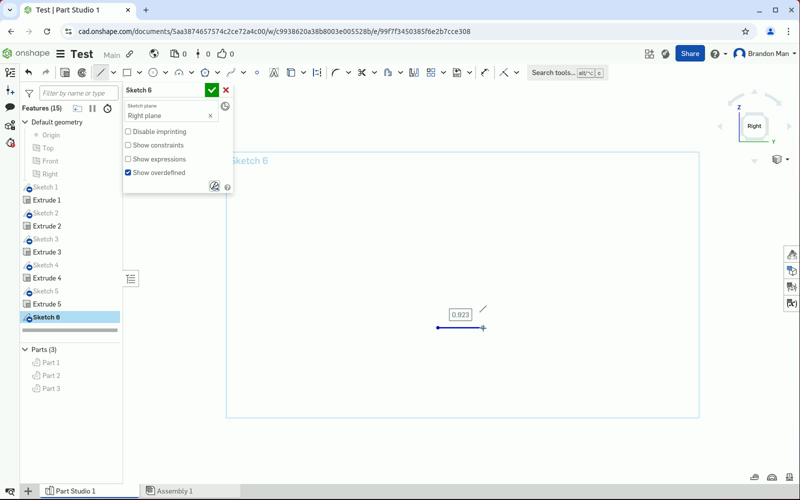
scroll(-6)
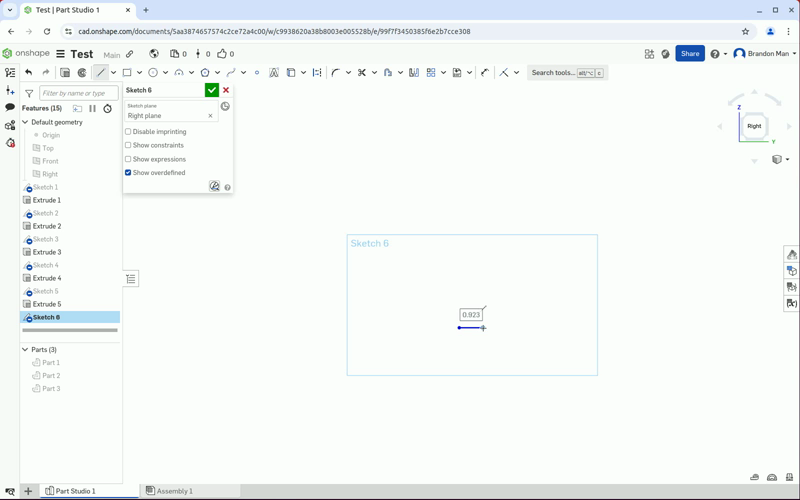
scroll(-6)
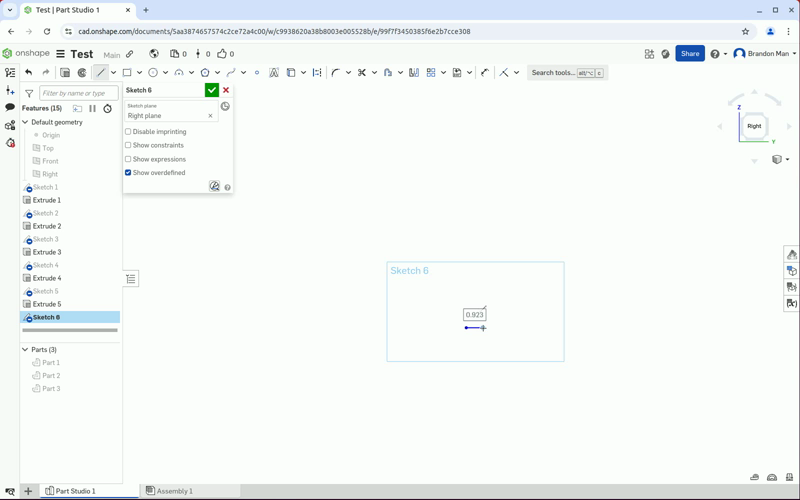
scroll(-6)
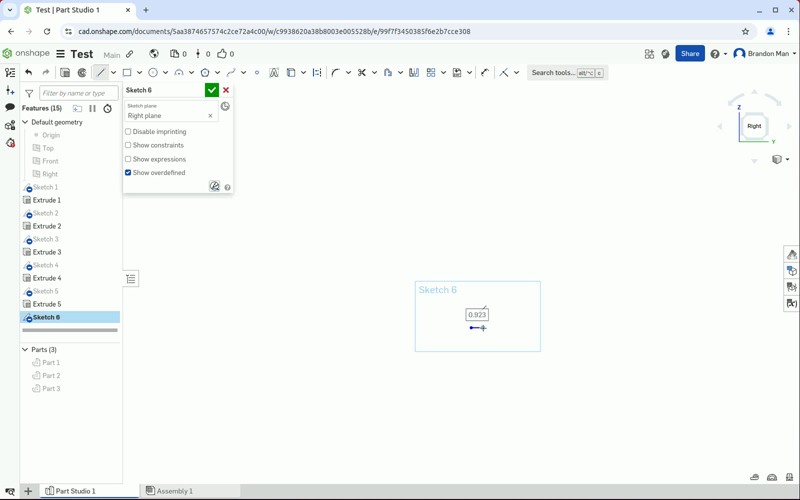
scroll(-6)
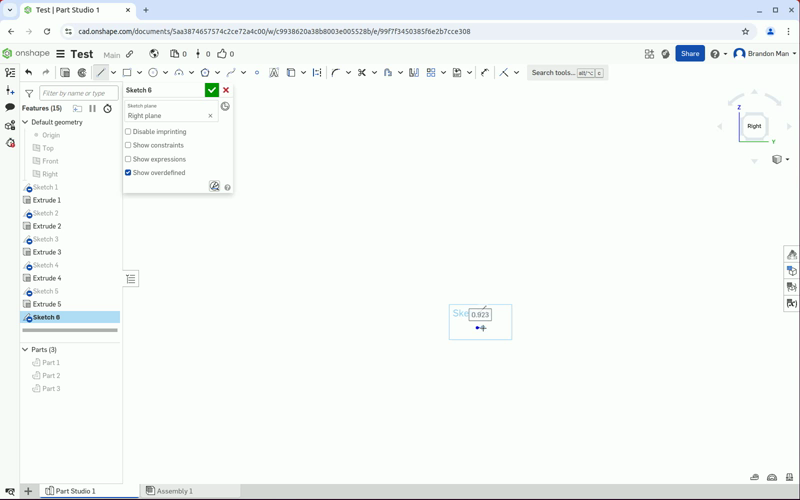
key_up(shift)
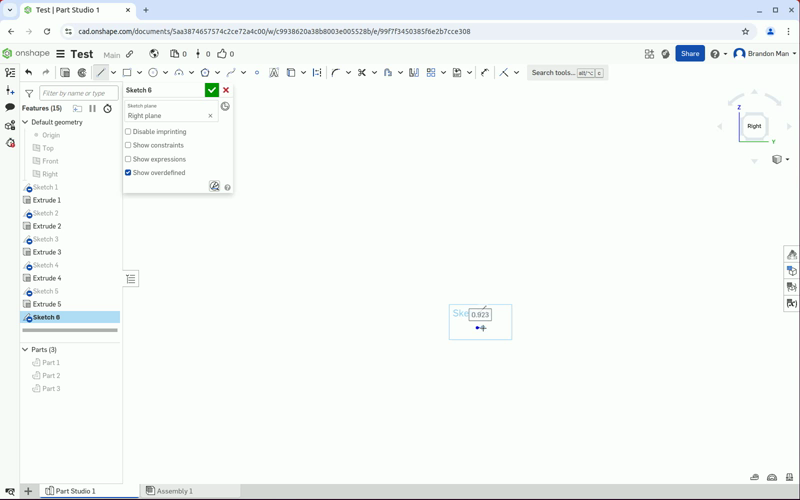
key_down(shift)
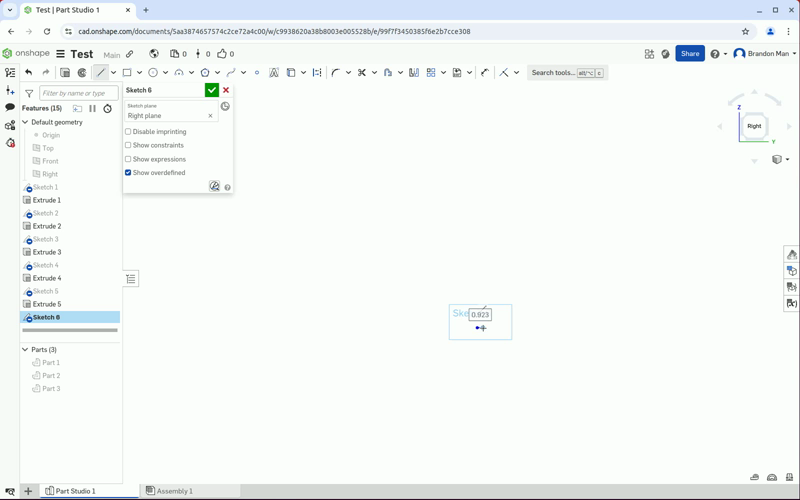
mouse_move(483, 237)
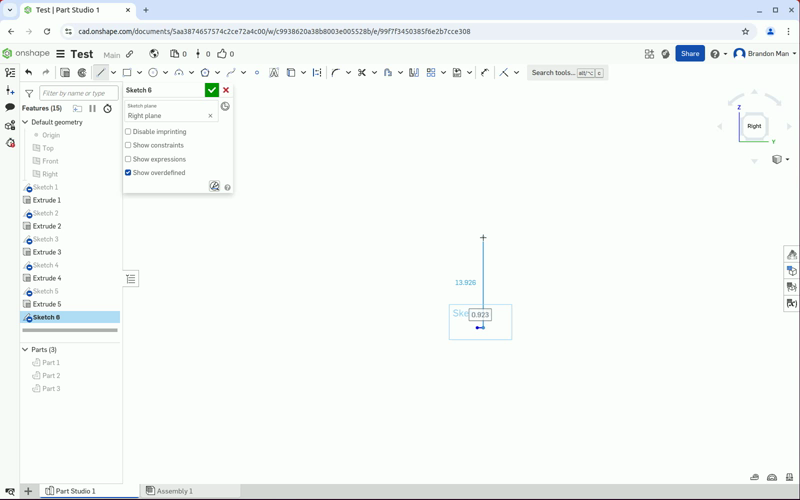
click(483, 237)
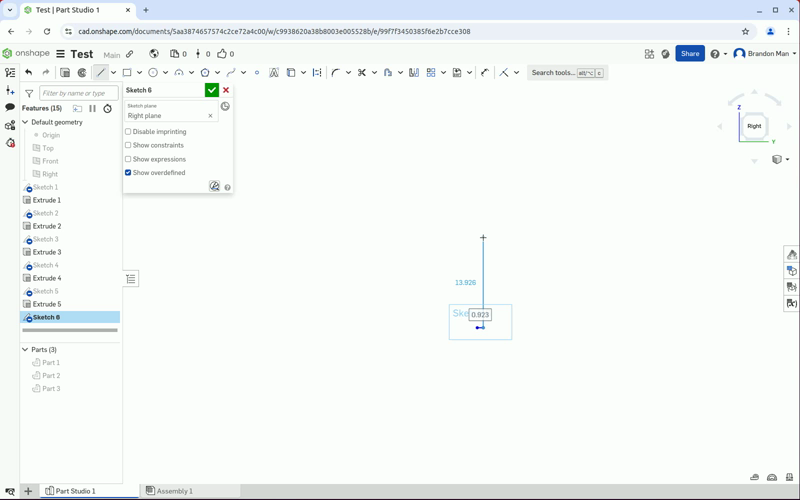
key_up(shift)
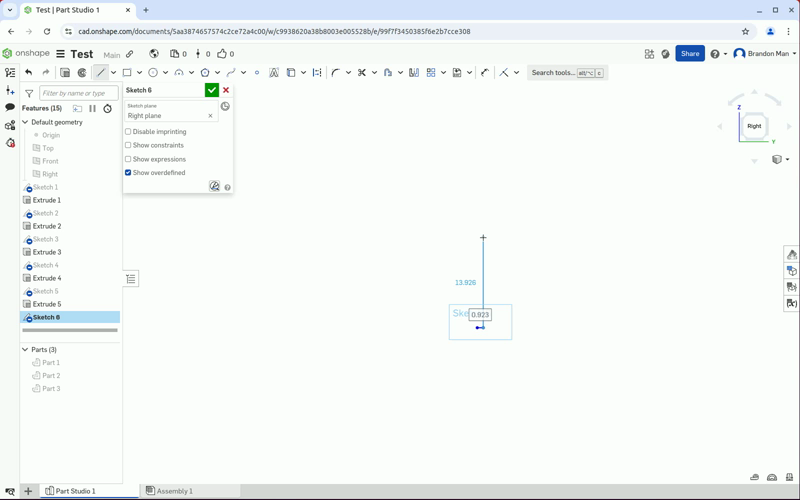
key_down(shift)
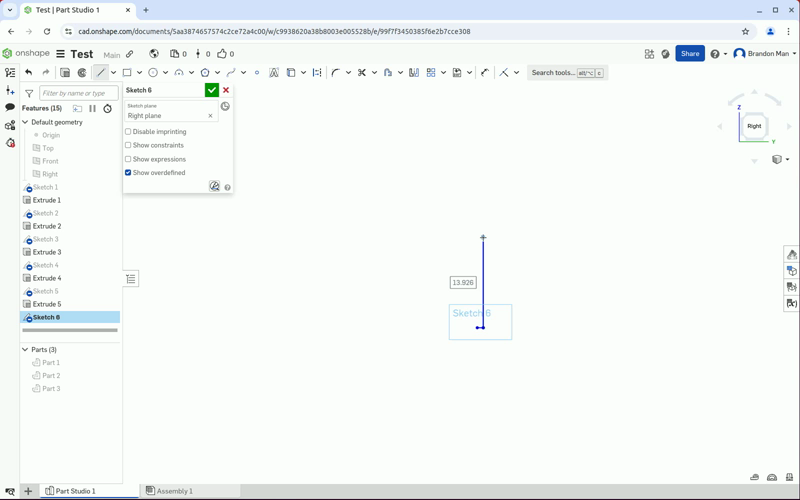
mouse_move(513, 237)
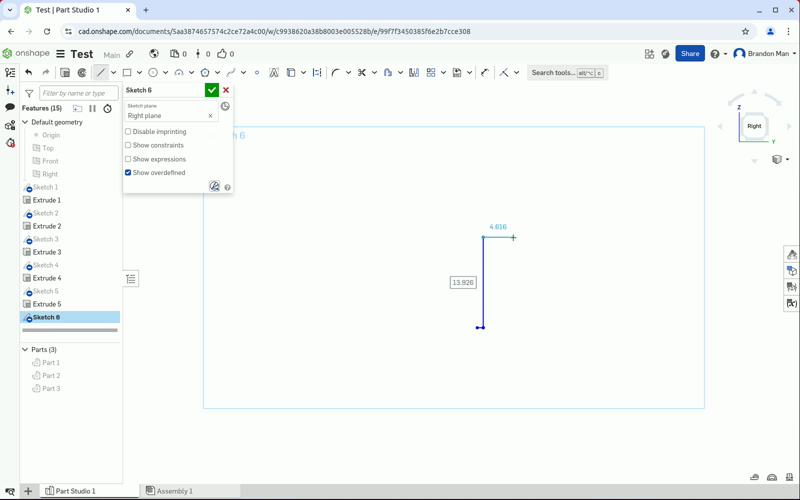
mouse_move(477, 237)
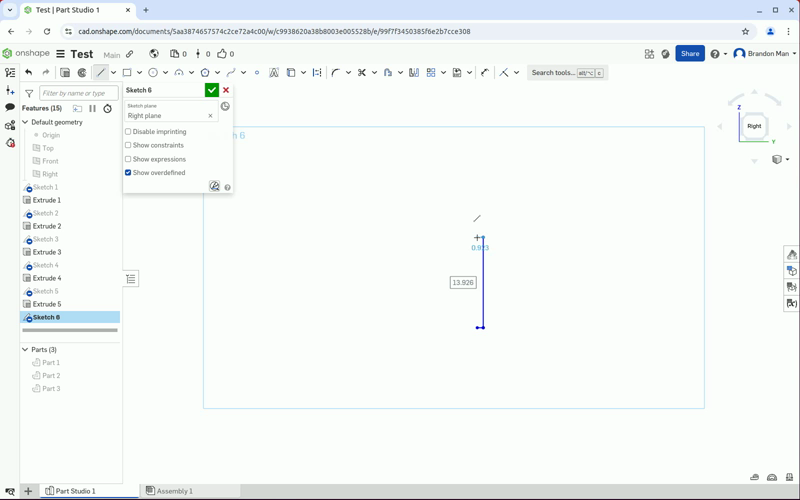
scroll(6)
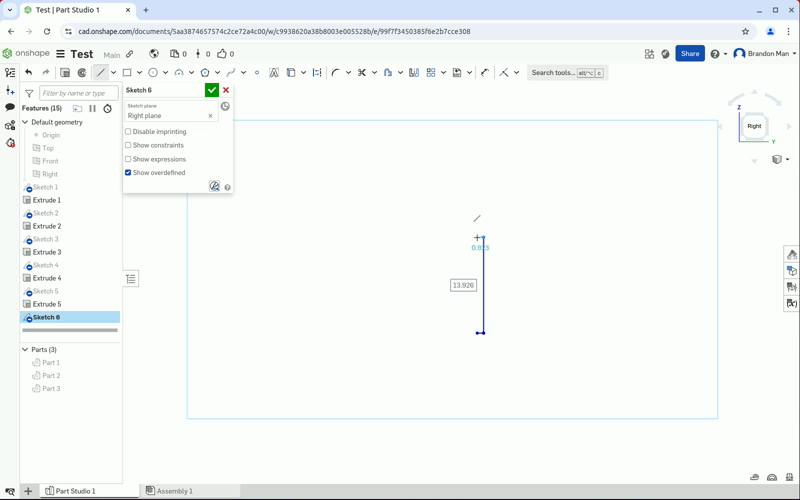
scroll(6)
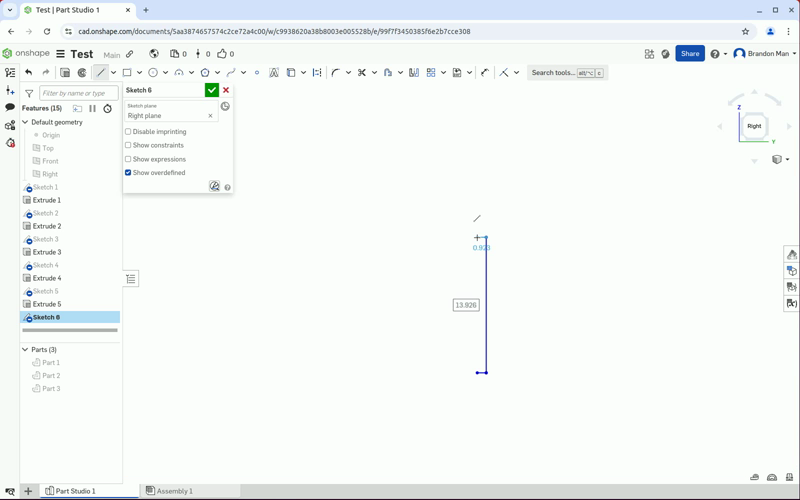
scroll(6)
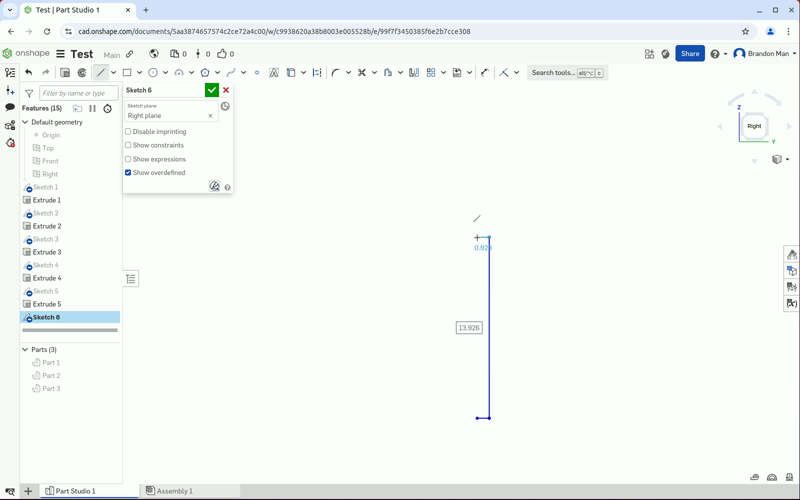
scroll(6)
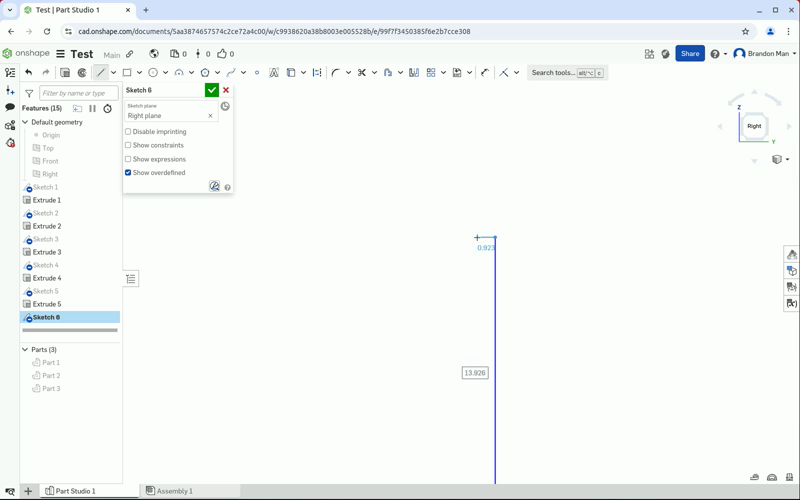
scroll(6)
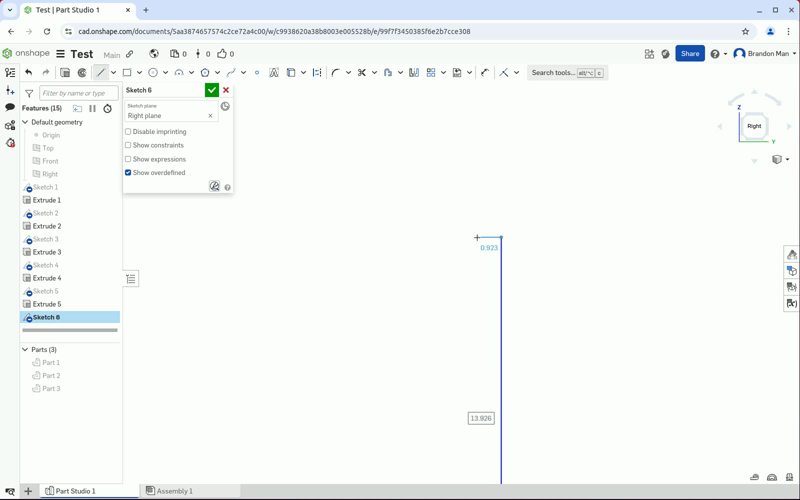
scroll(6)
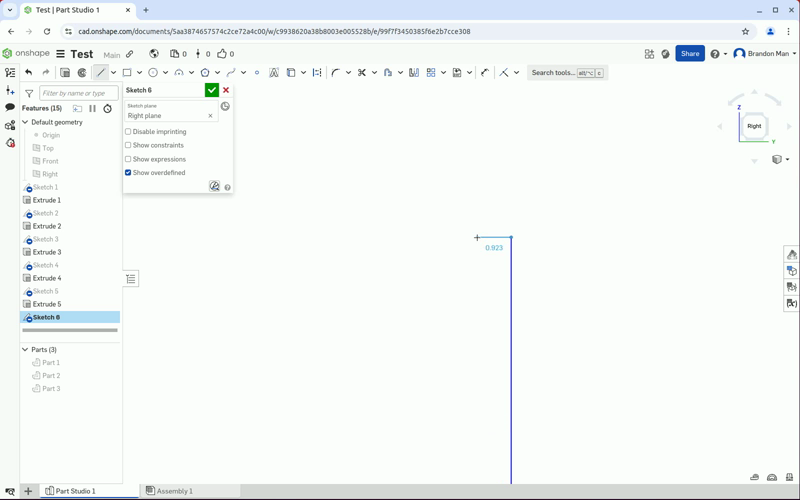
scroll(6)
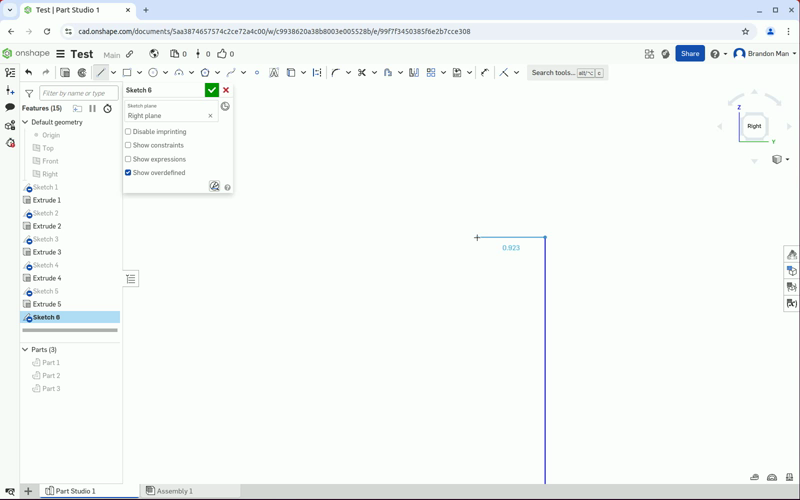
click(477, 237)
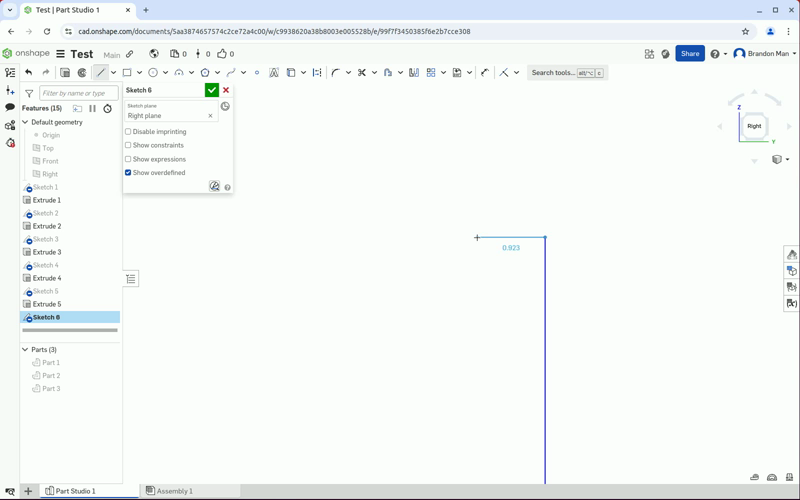
scroll(-6)
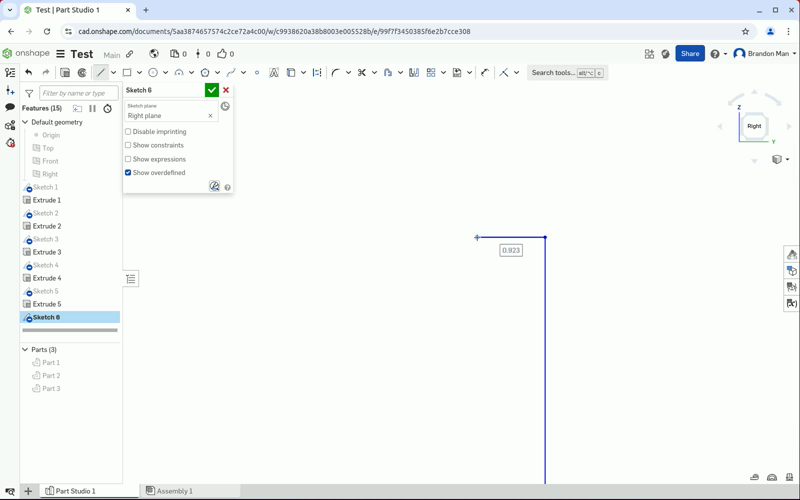
scroll(-6)
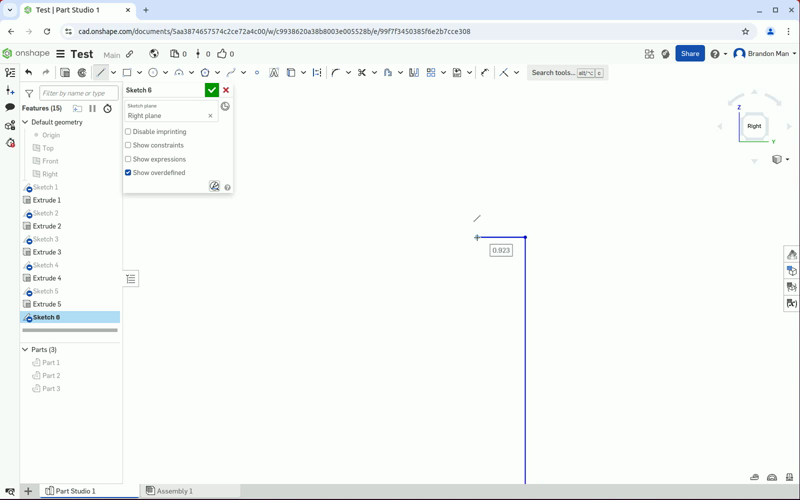
scroll(-6)
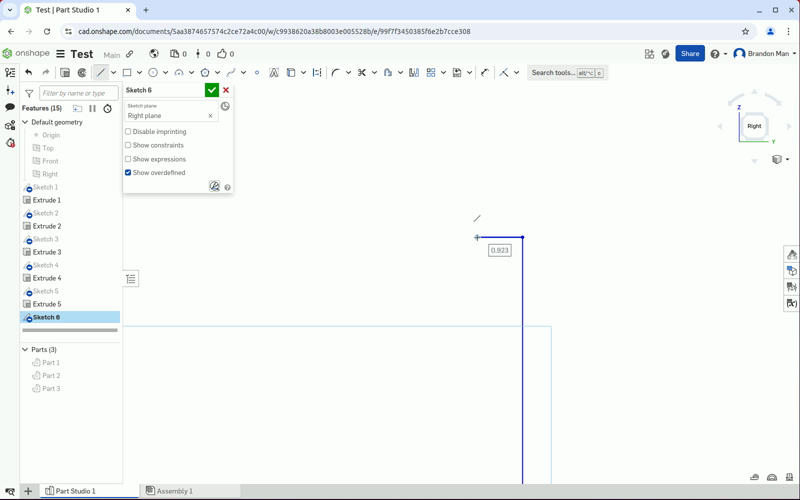
scroll(-6)
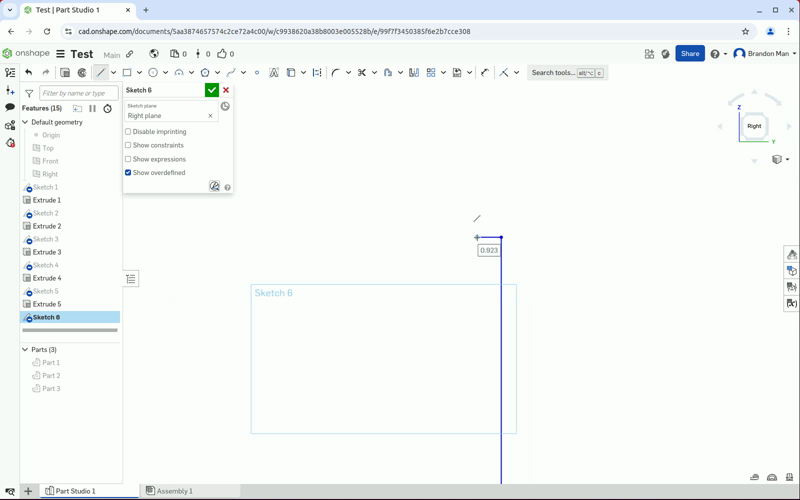
scroll(-6)
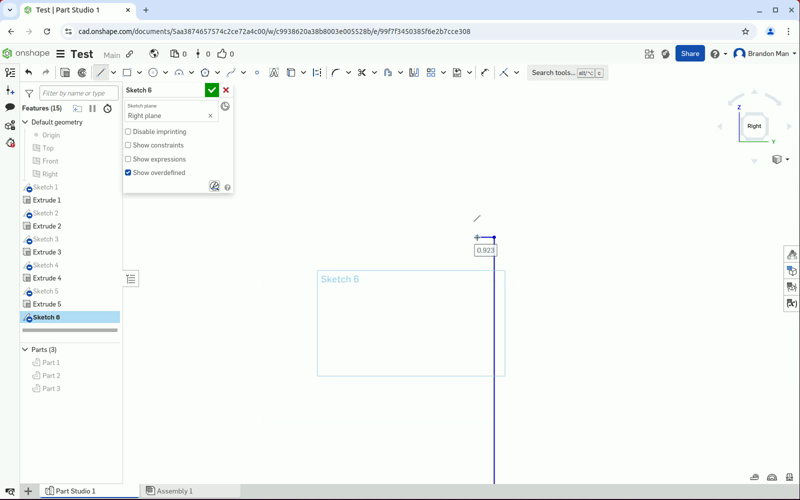
scroll(-6)
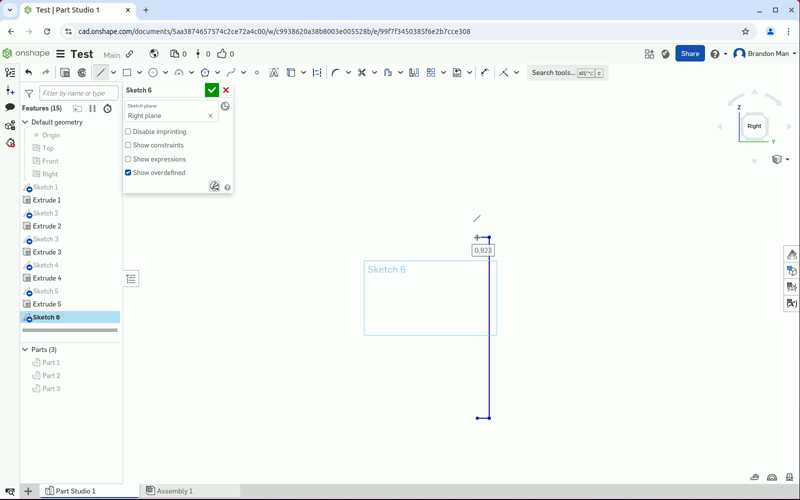
scroll(-6)
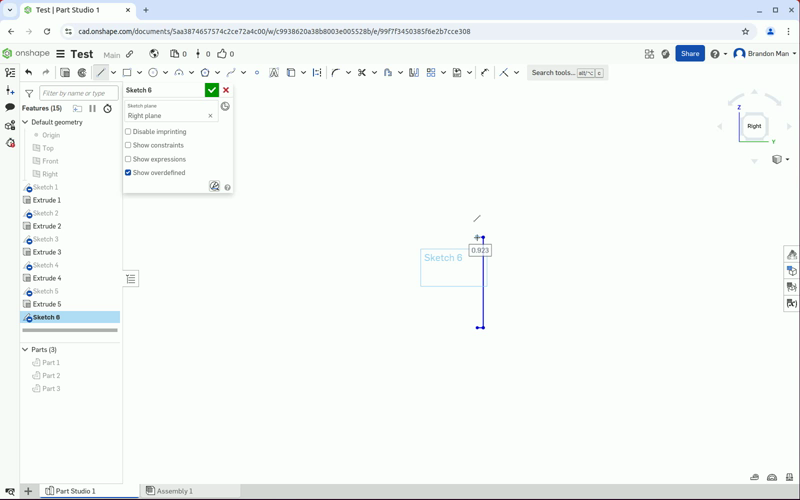
key_up(shift)
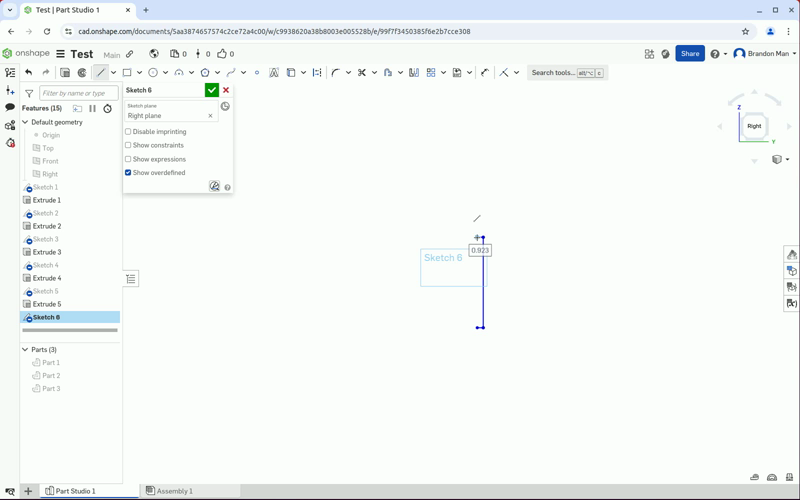
key_down(shift)
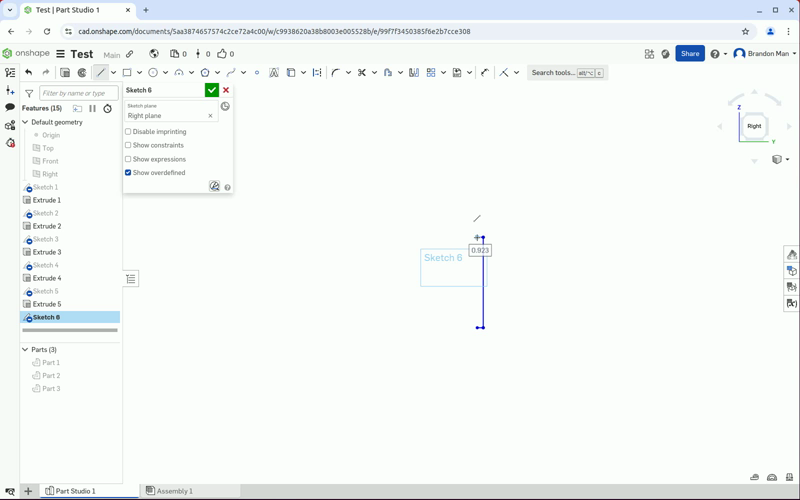
mouse_move(477, 327)
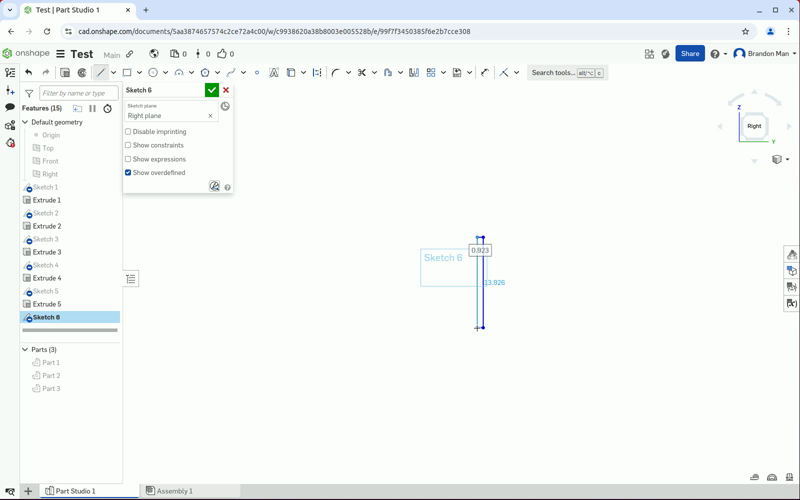
key_up(shift)
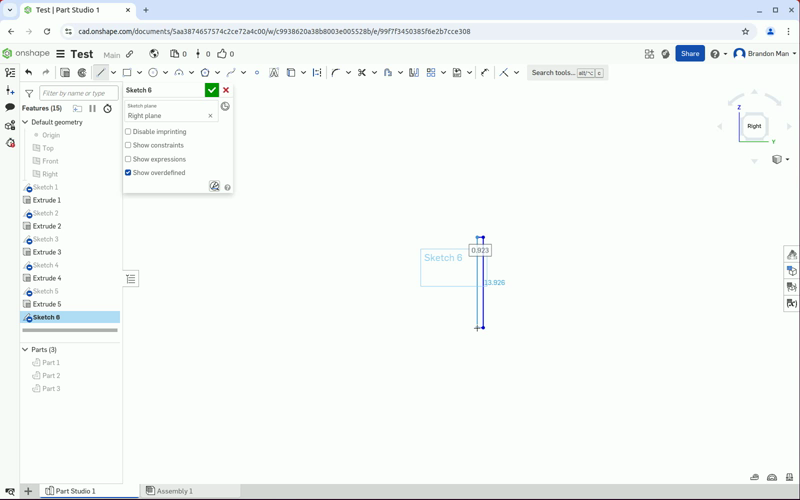
click(477, 327)
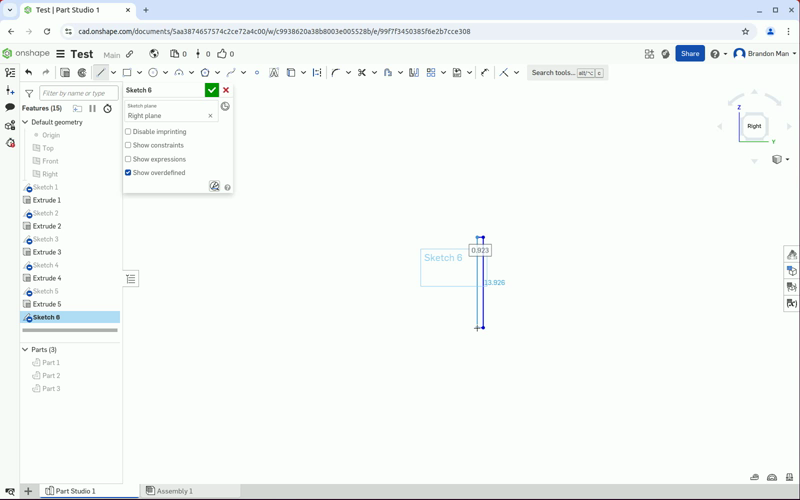
key(esc)
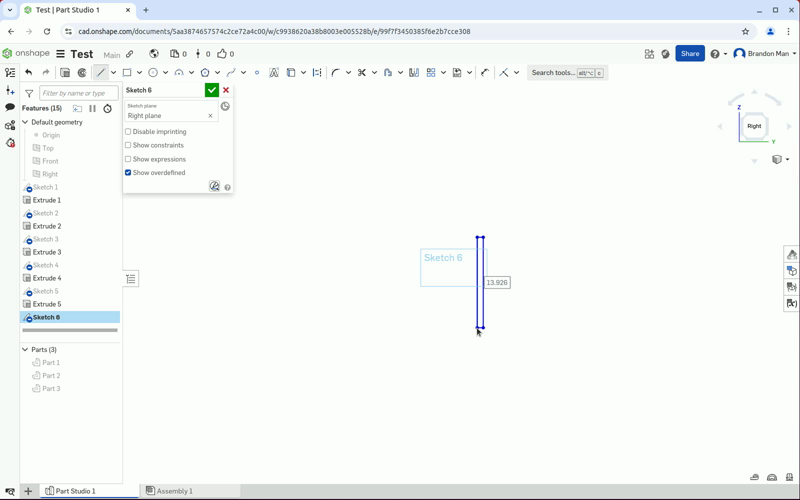
mouse_move(477, 305)
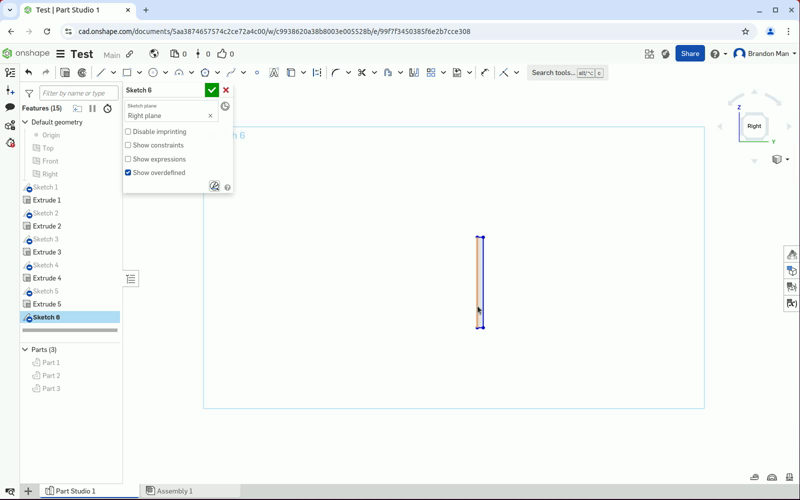
scroll(6)
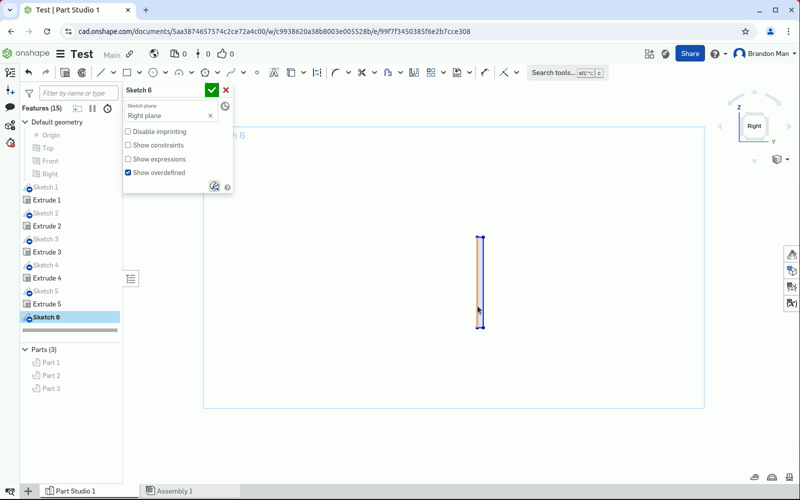
scroll(6)
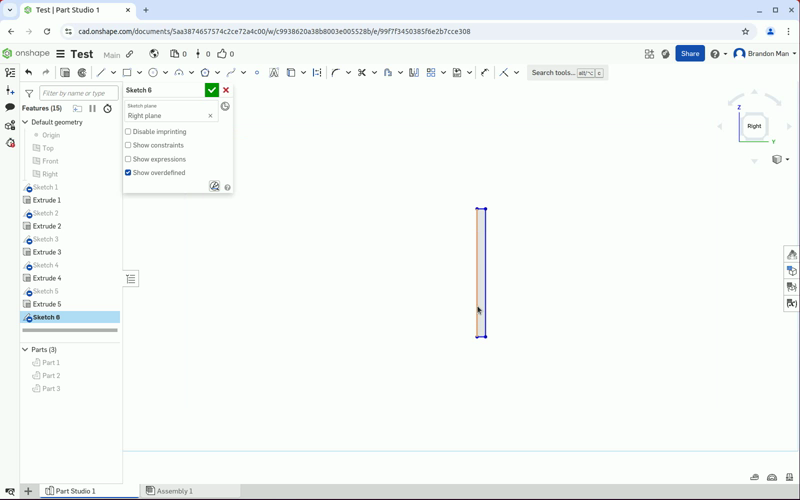
scroll(6)
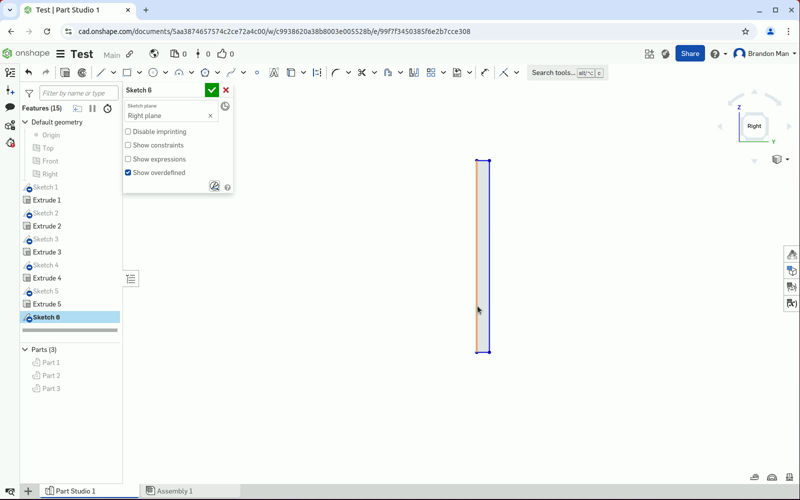
scroll(6)
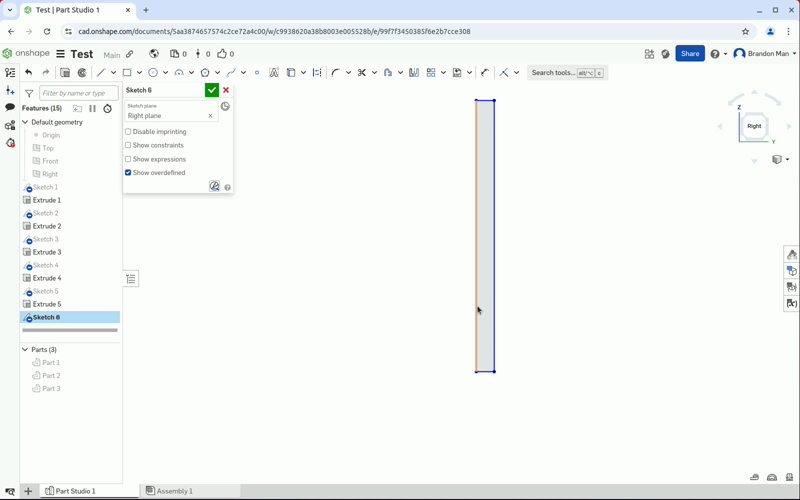
scroll(6)
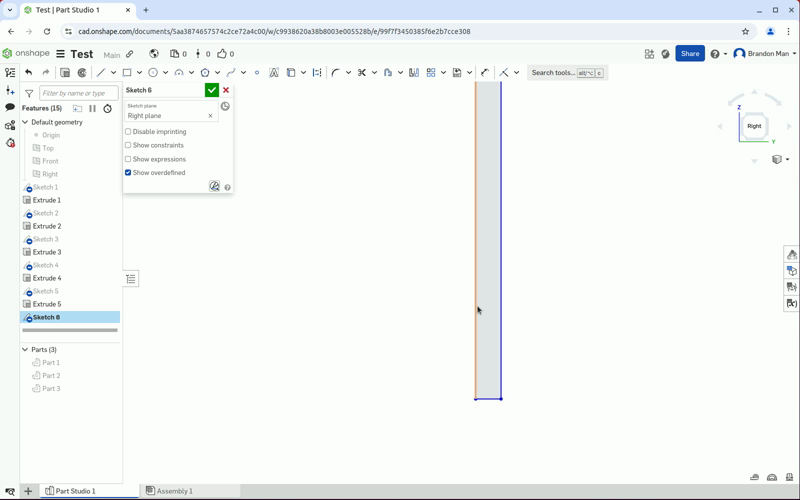
scroll(6)
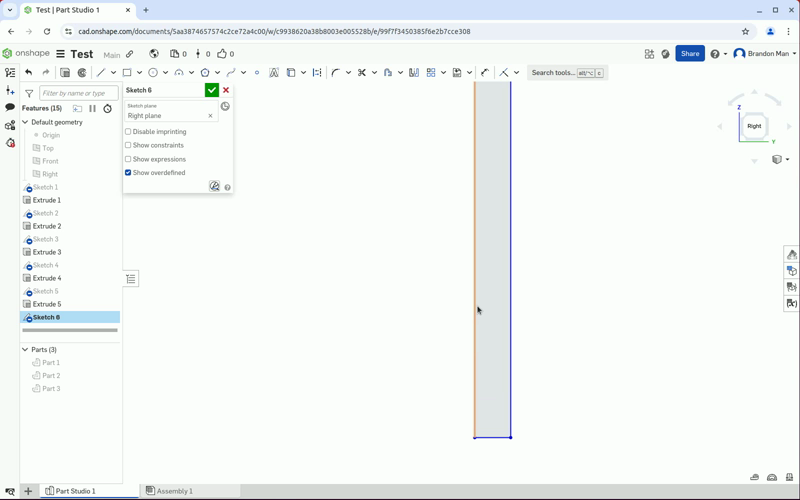
scroll(6)
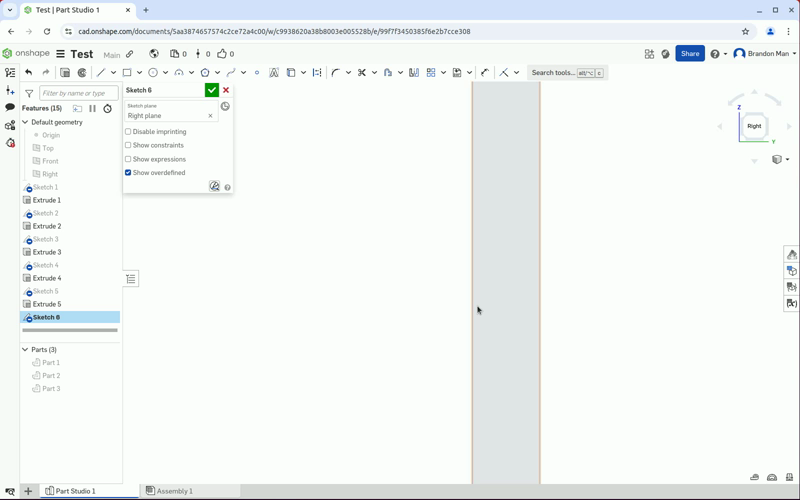
click(477, 305)
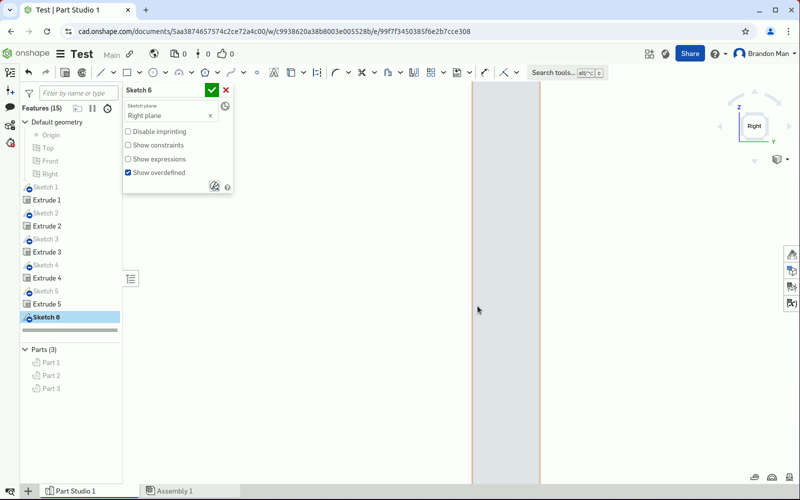
scroll(-6)
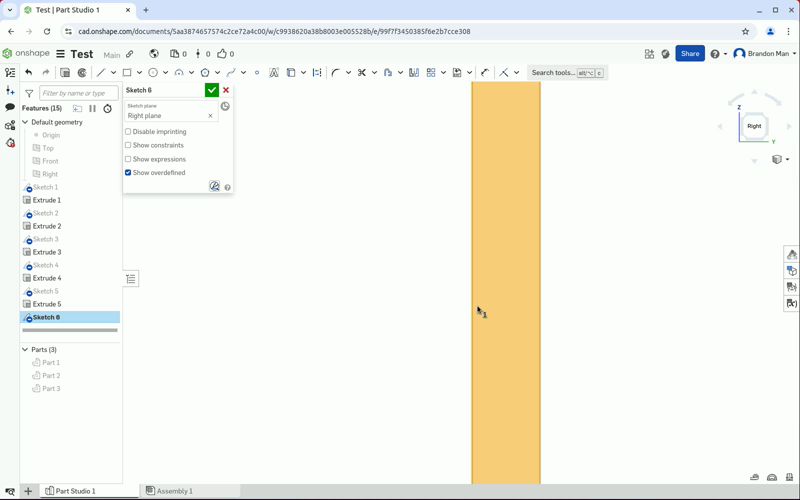
scroll(-6)
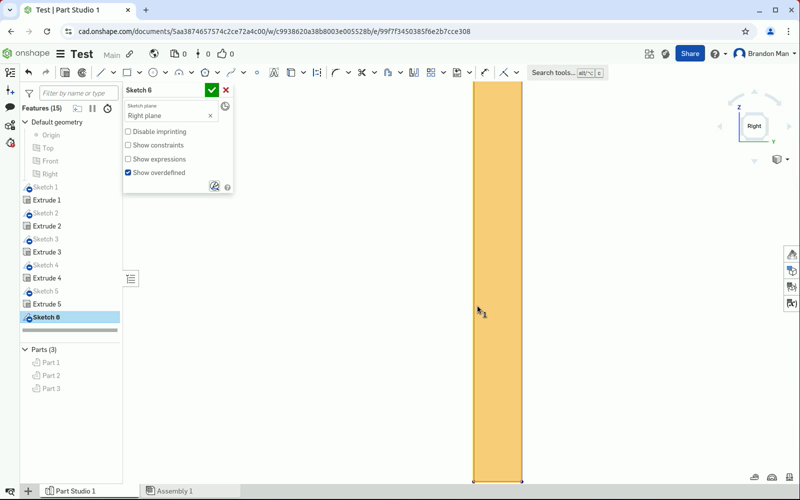
scroll(-6)
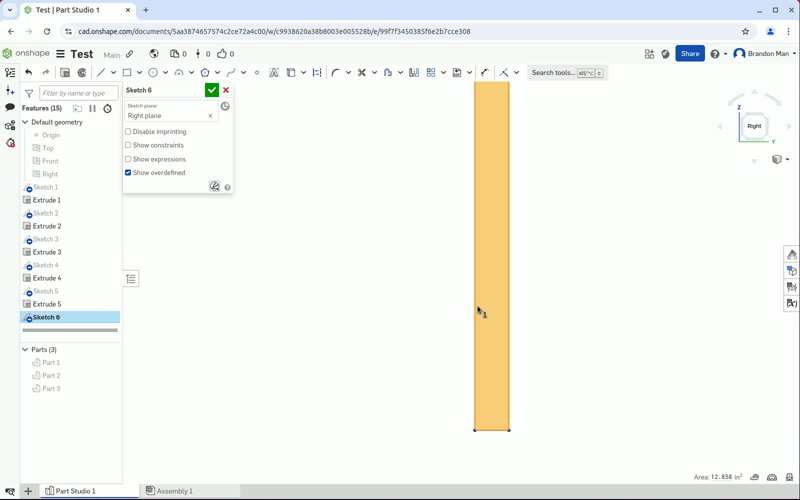
scroll(-6)
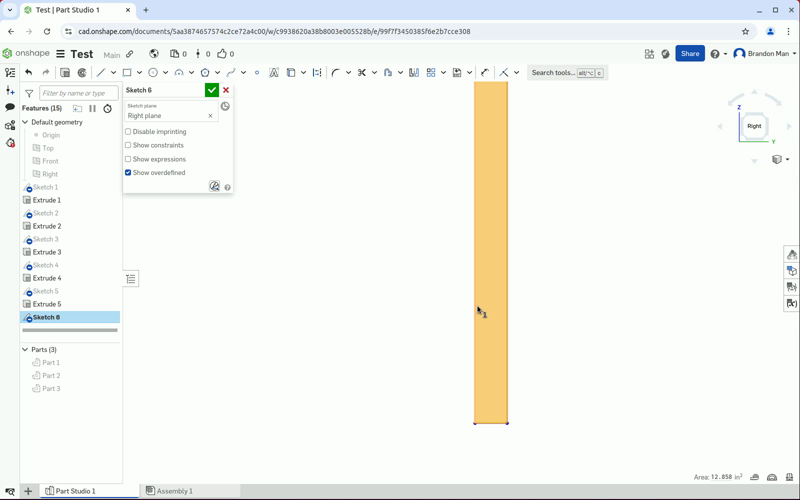
scroll(-6)
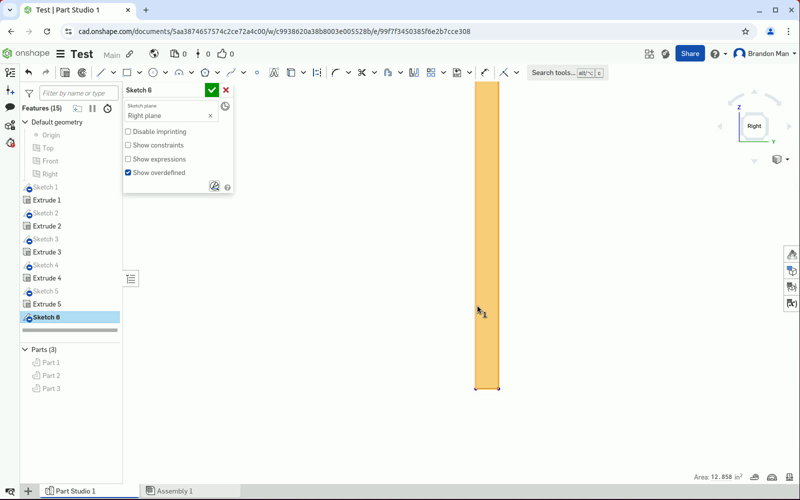
scroll(-6)
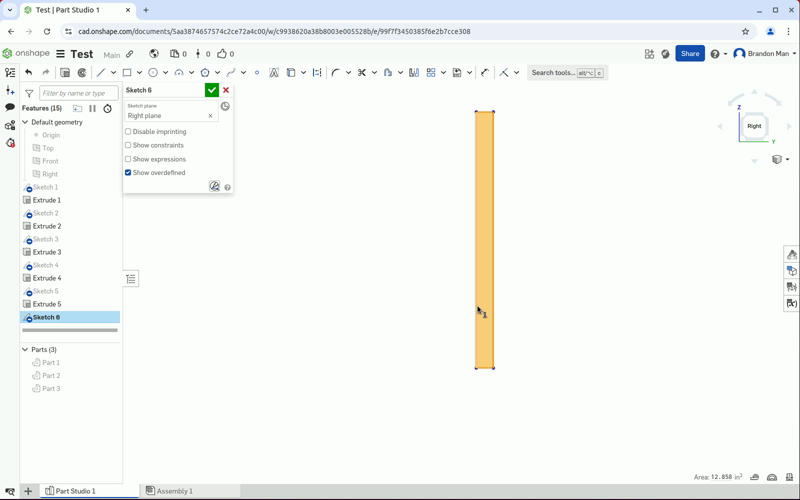
scroll(-6)
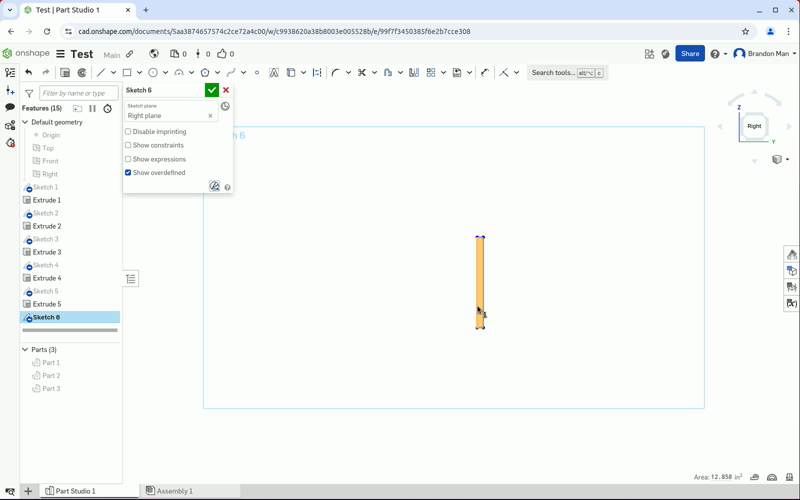
mouse_move(73, 352)
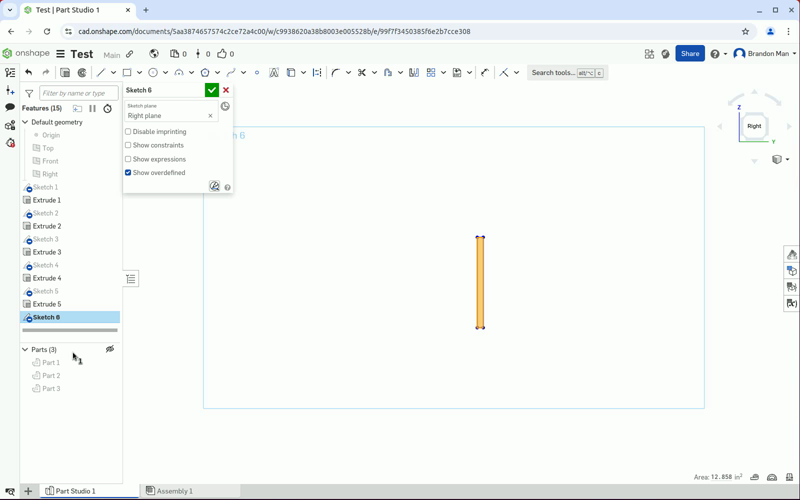
key(shift+y)
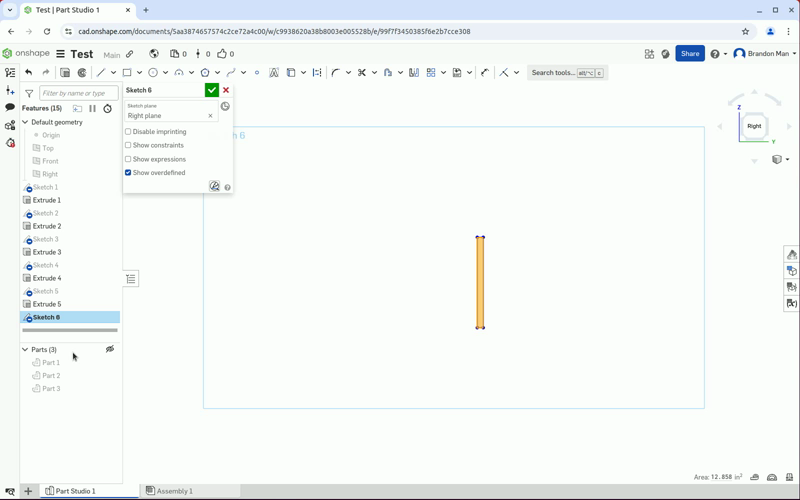
key(shift+e)
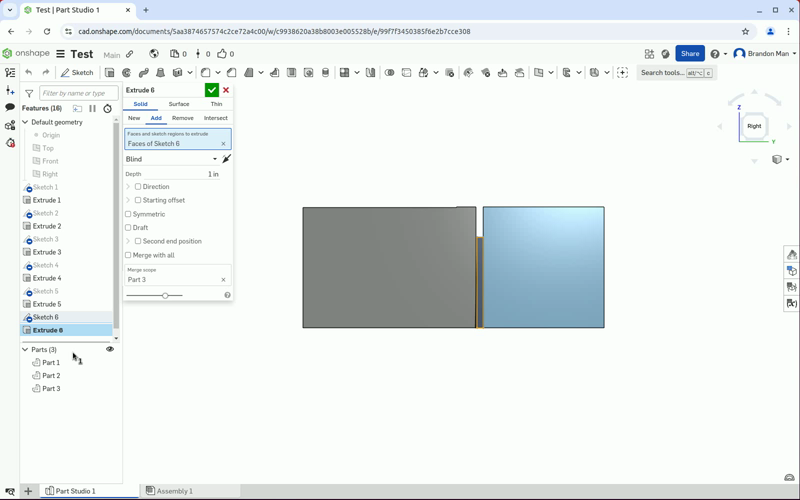
mouse_move(143, 106)
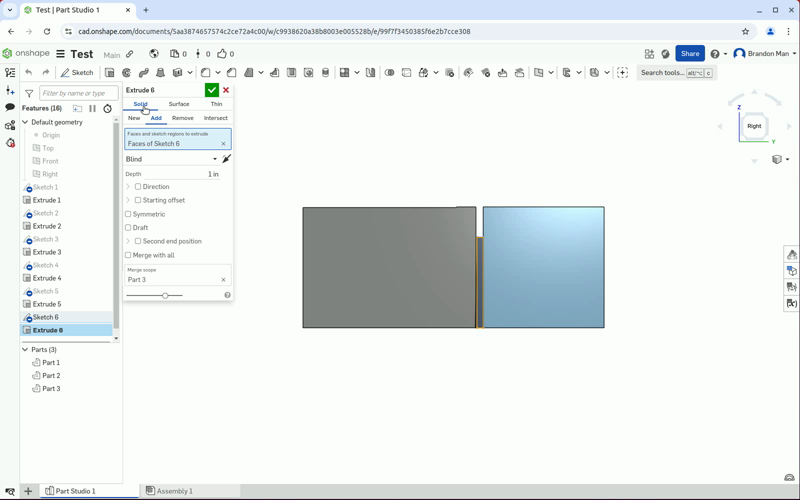
click(143, 106)
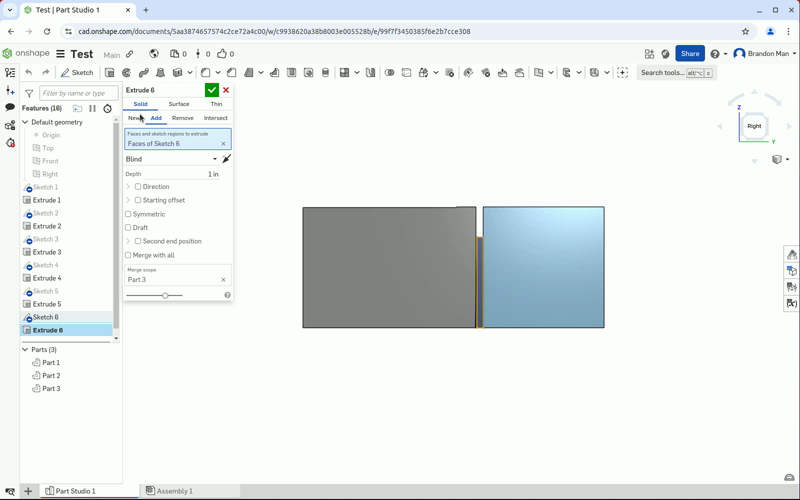
mouse_move(137, 120)
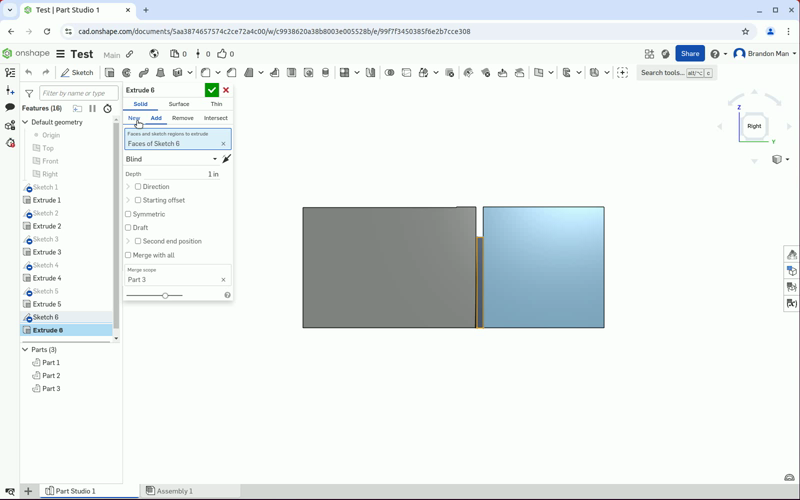
click(137, 120)
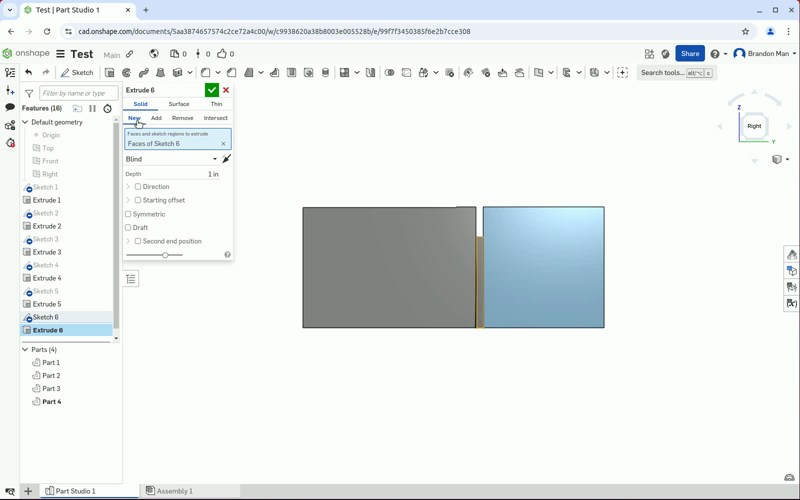
key(tab, 4)
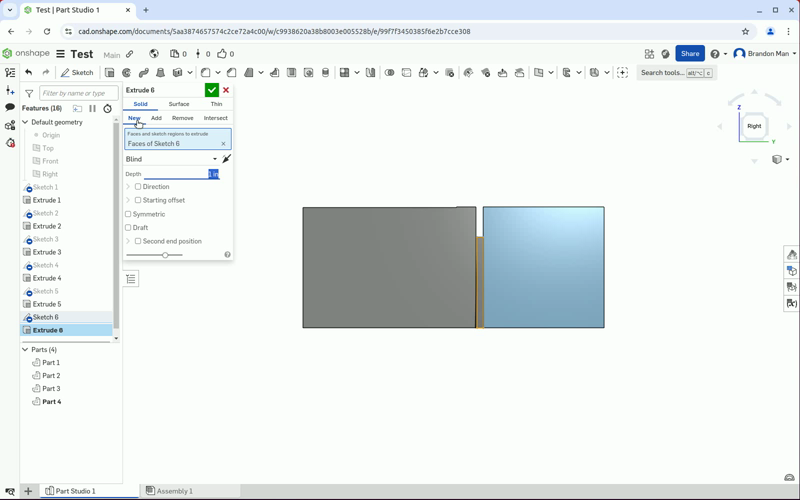
text(0.481)
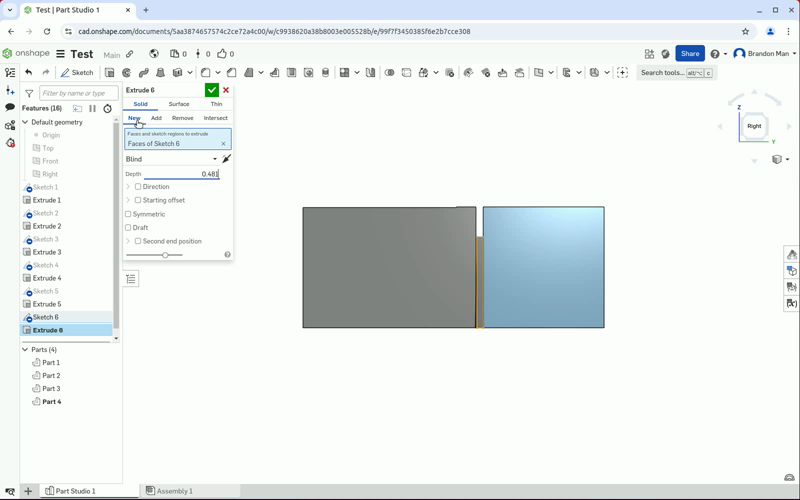
key(enter)
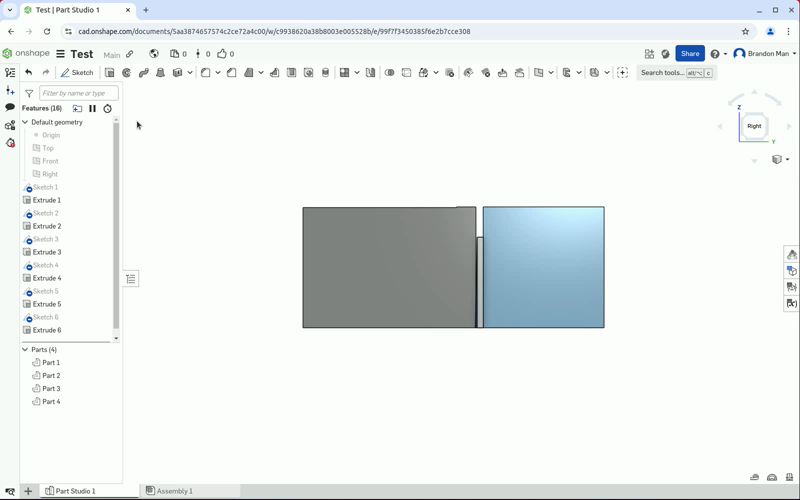
key(shift+h)
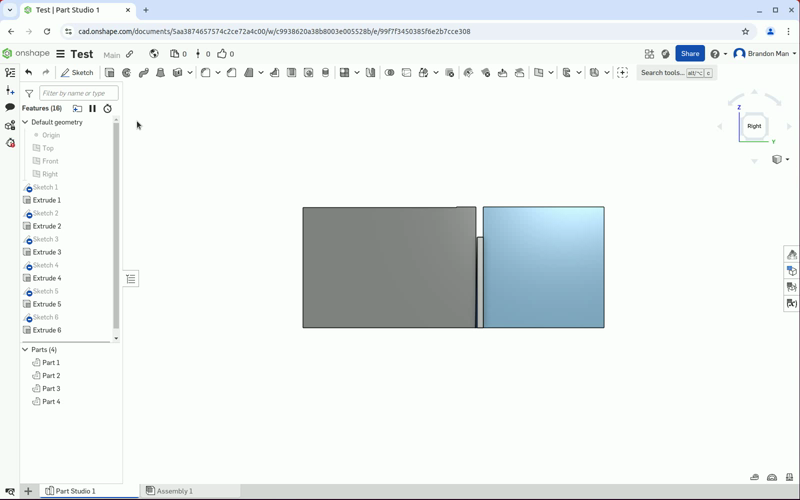
key(shift+h)
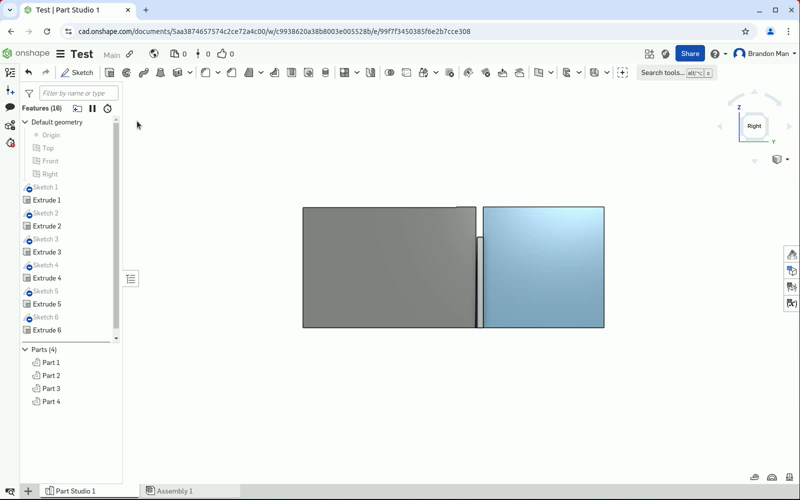
mouse_move(69, 189)
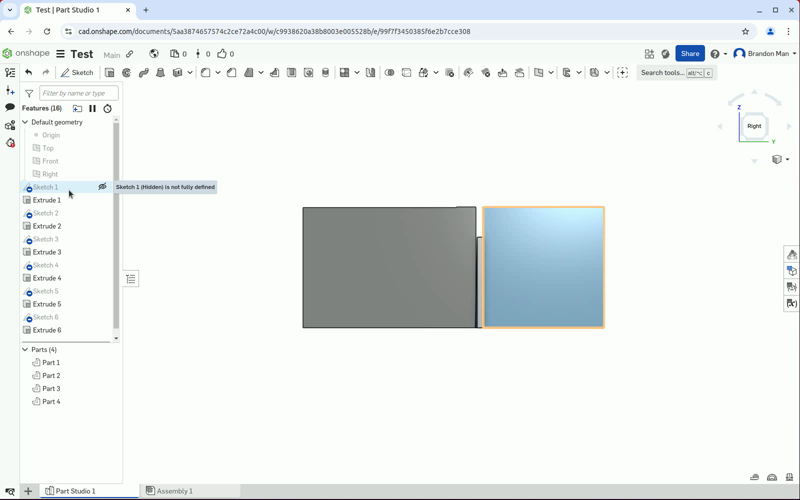
click(69, 189)
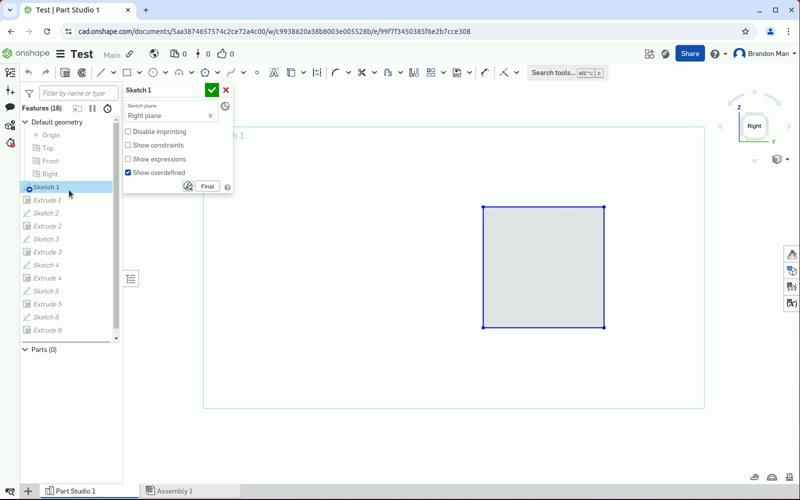
mouse_move(229, 92)
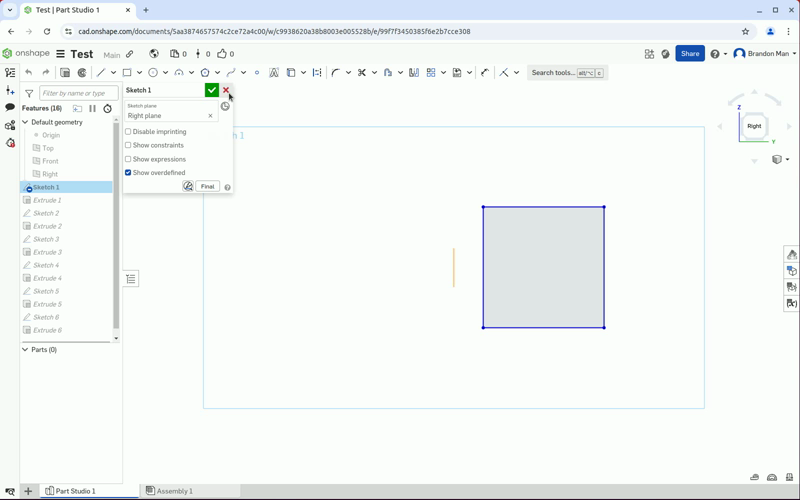
click(229, 92)
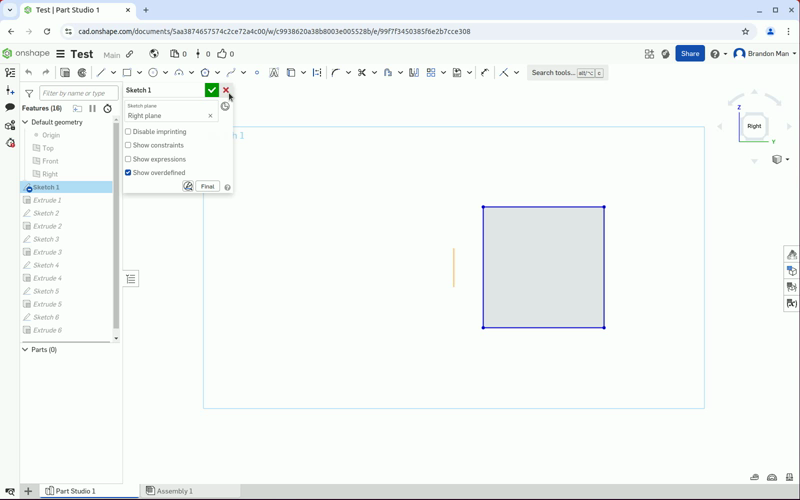
key(shift+s)
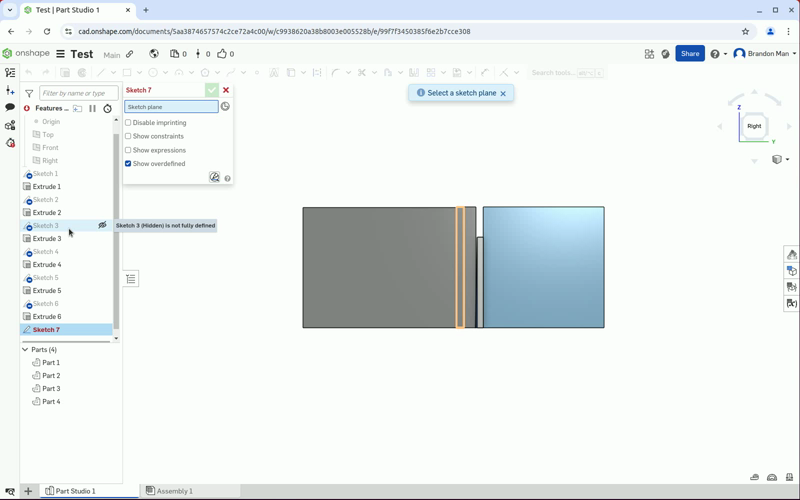
scroll(3)
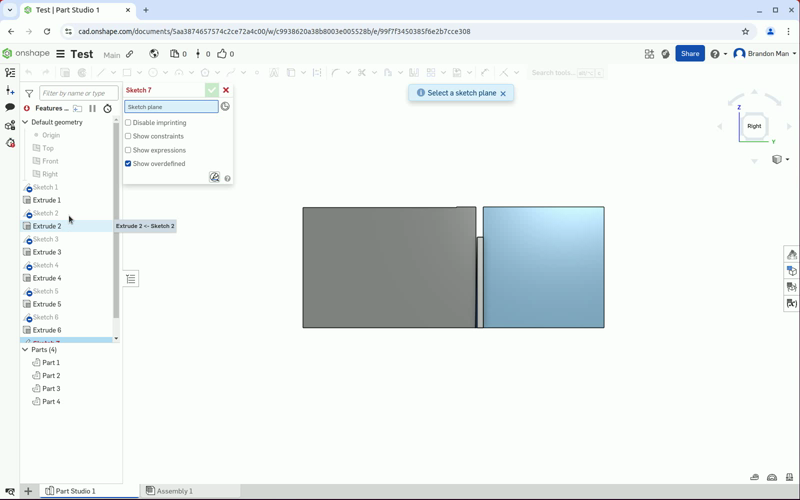
mouse_move(69, 176)
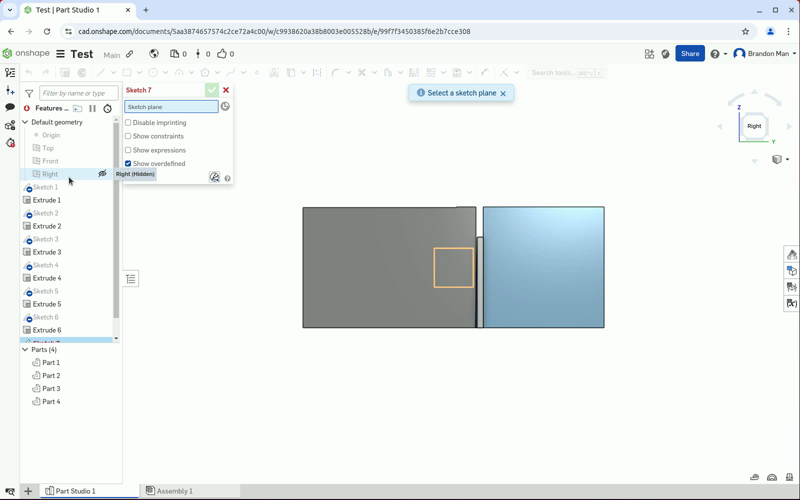
click(69, 176)
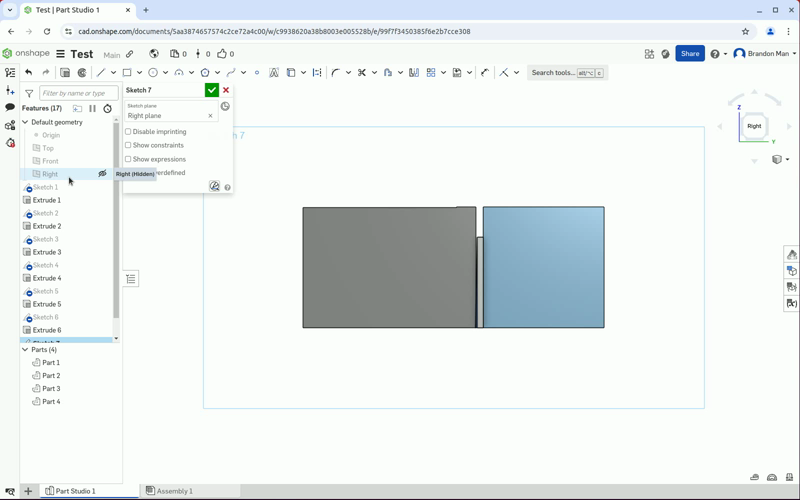
mouse_move(73, 352)
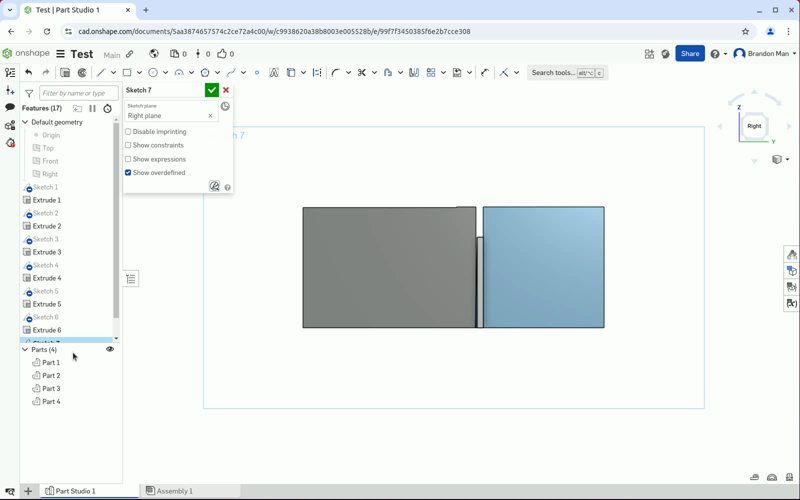
key(y)
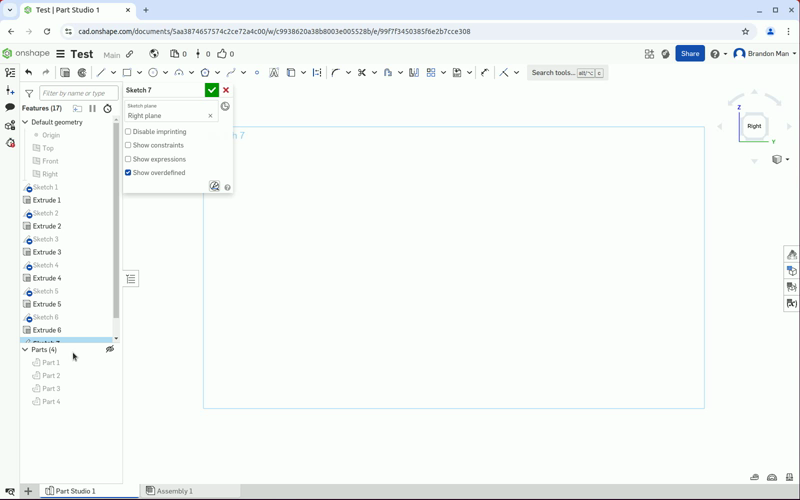
key(l)
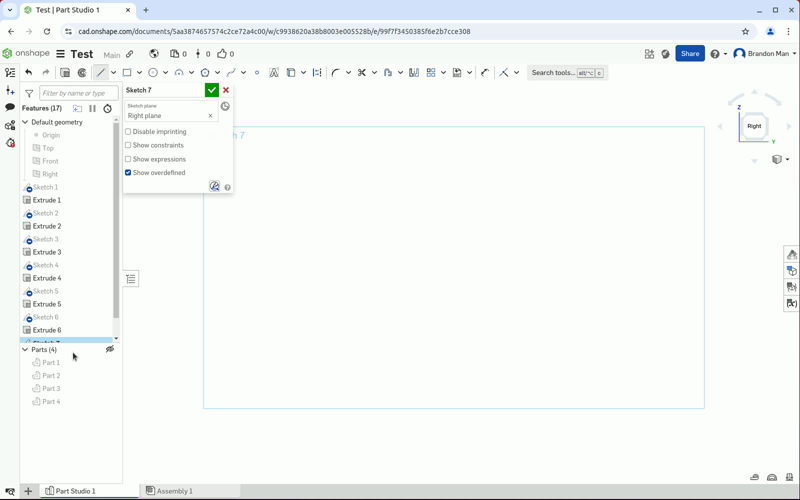
key_down(shift)
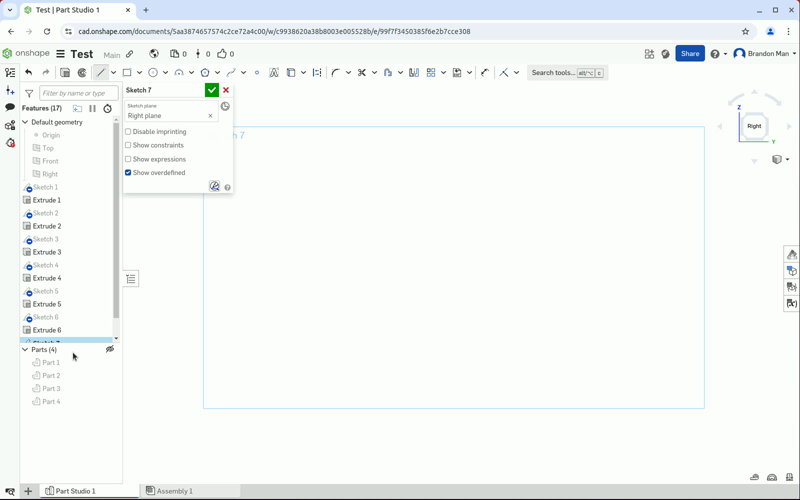
mouse_move(463, 327)
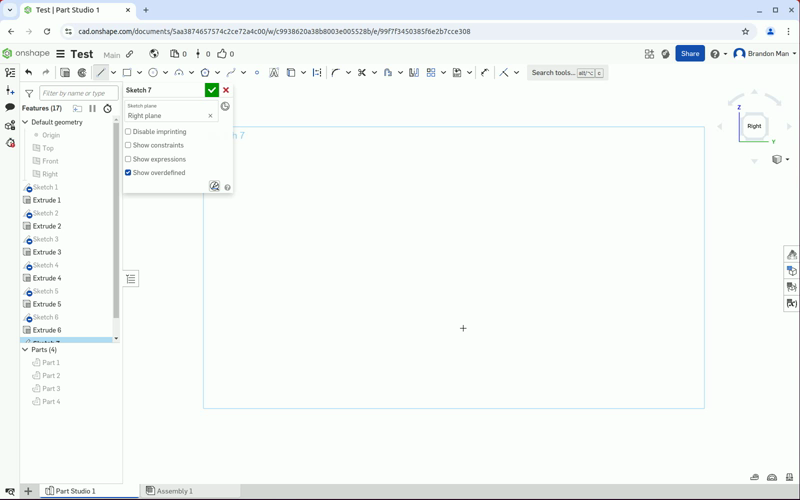
click(463, 327)
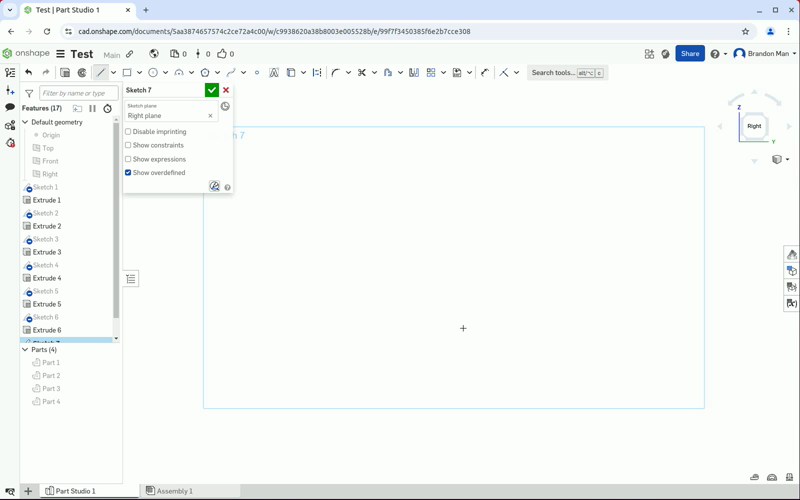
key_up(shift)
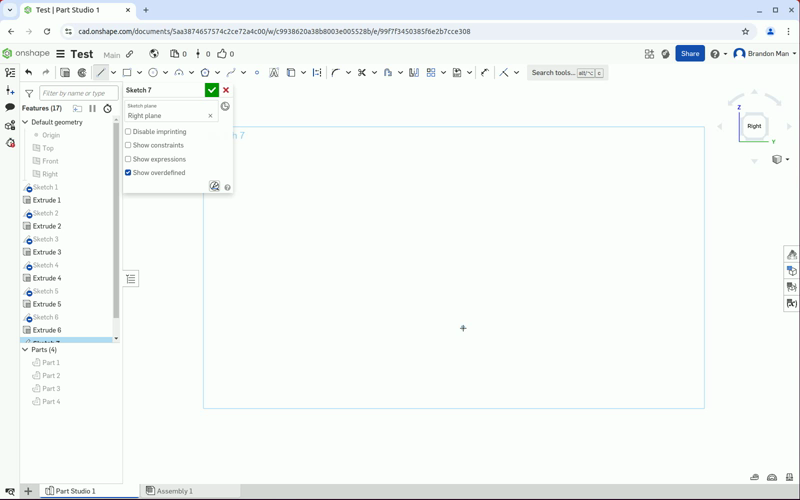
key_down(shift)
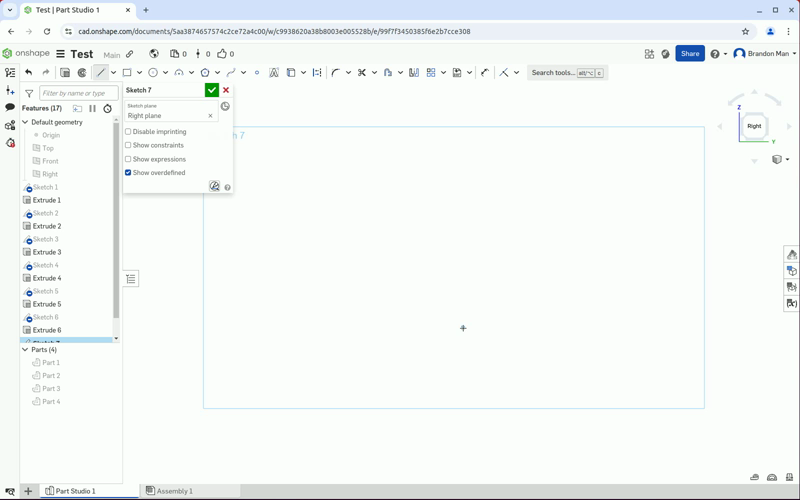
mouse_move(493, 327)
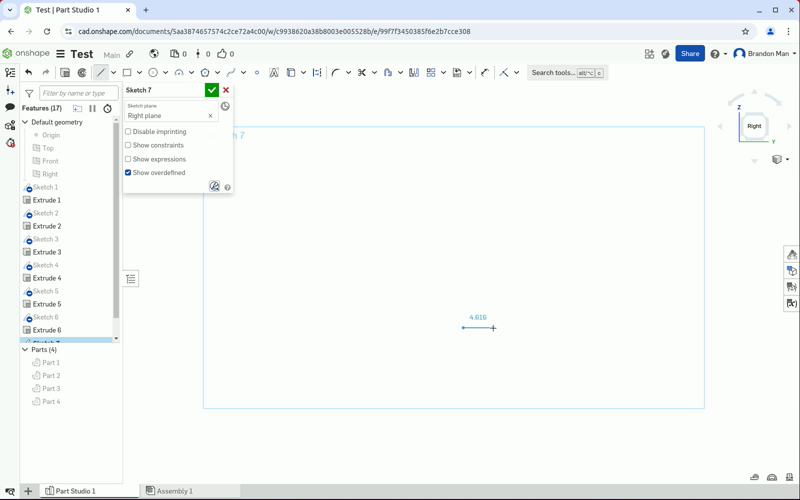
mouse_move(468, 327)
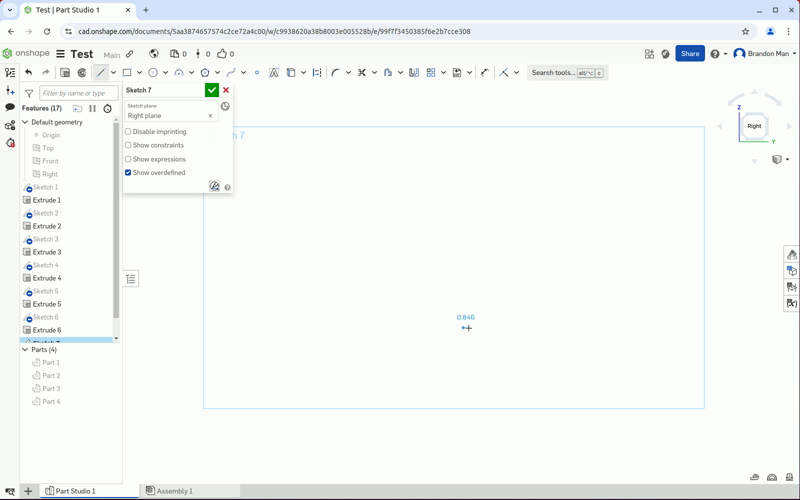
scroll(6)
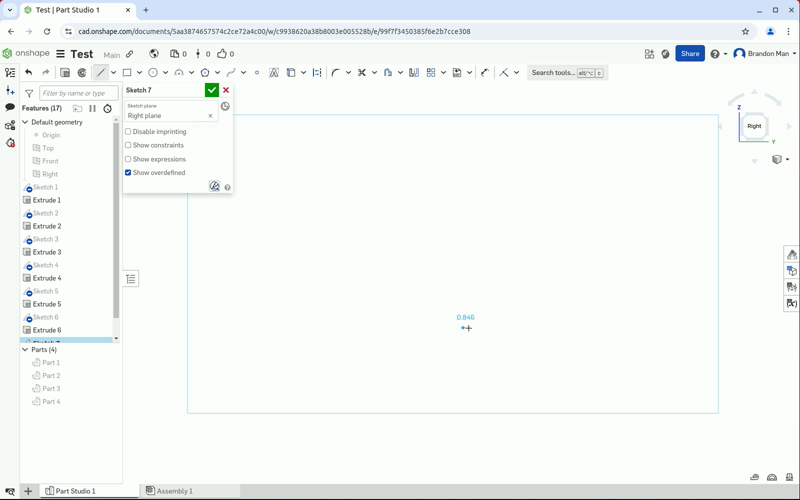
scroll(6)
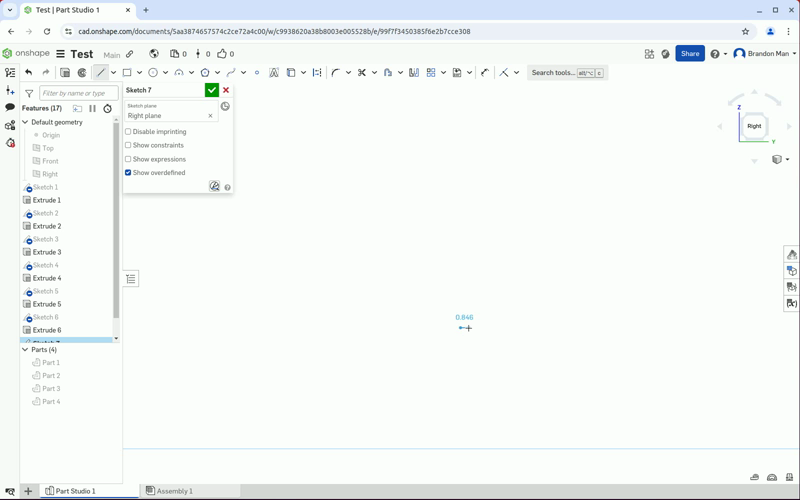
scroll(6)
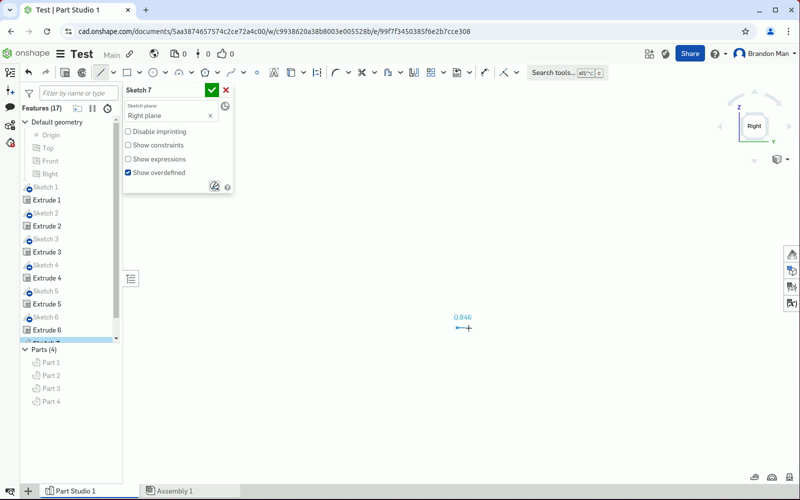
scroll(6)
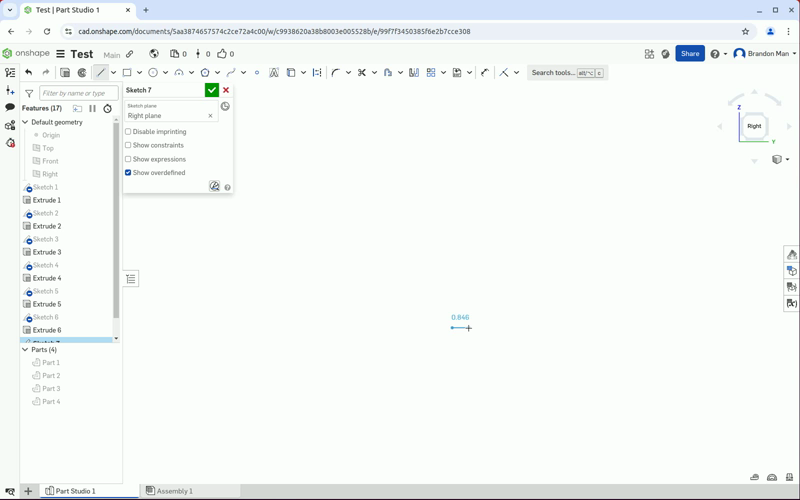
scroll(6)
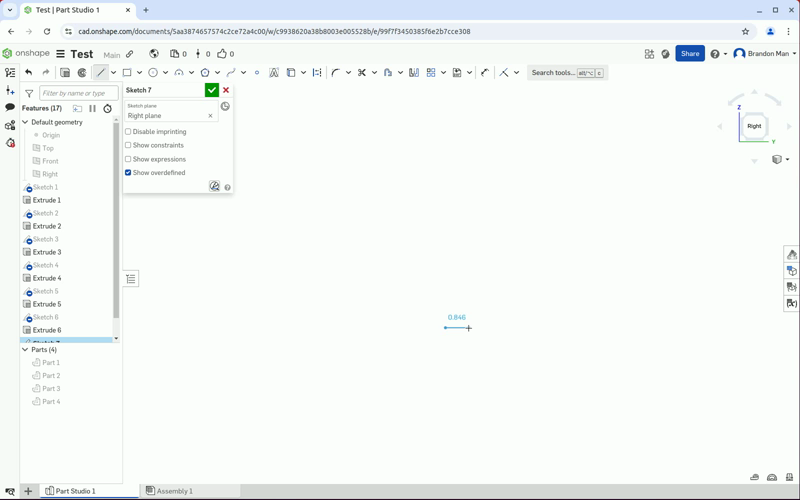
scroll(6)
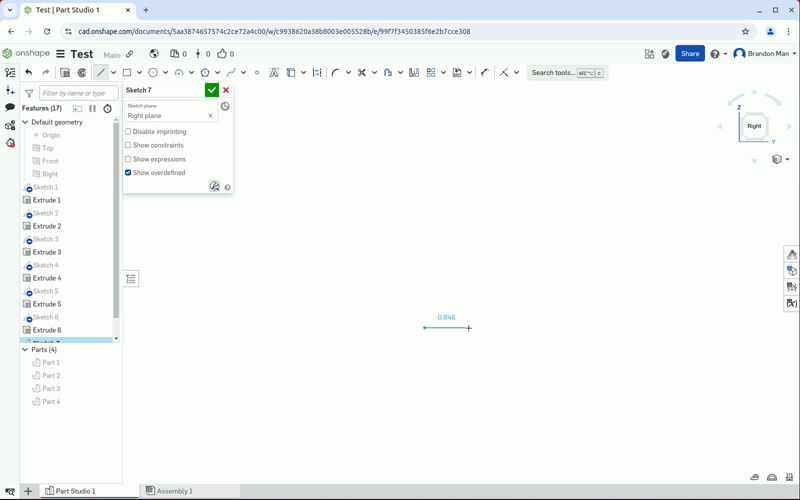
scroll(6)
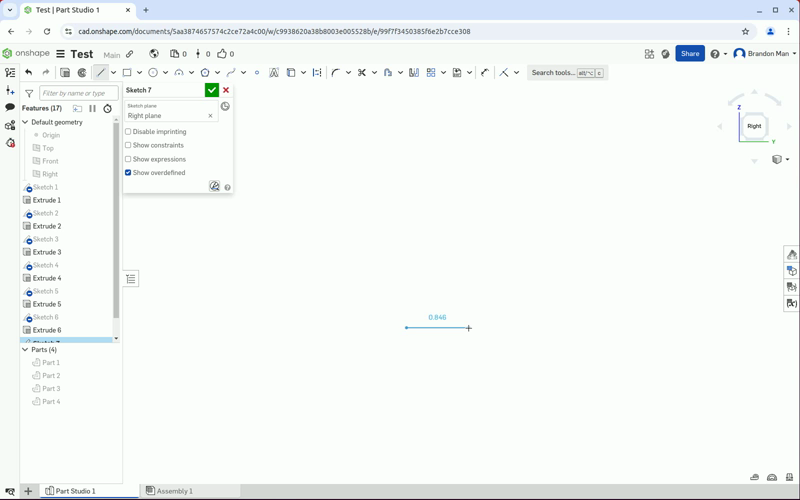
click(468, 327)
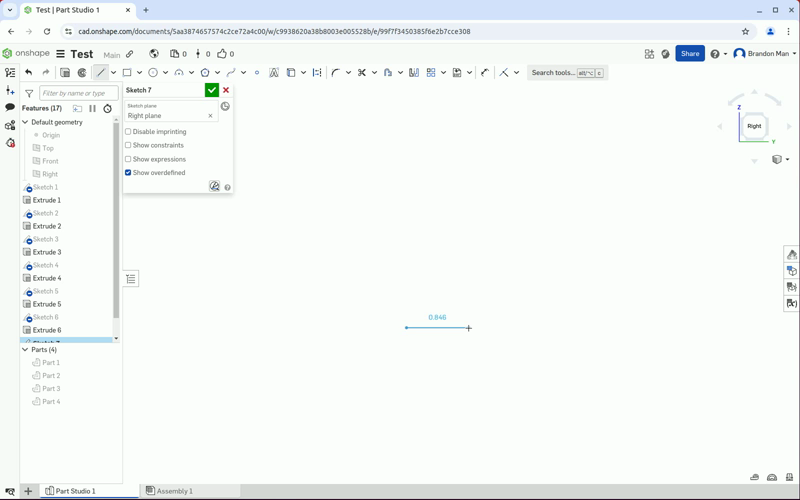
scroll(-6)
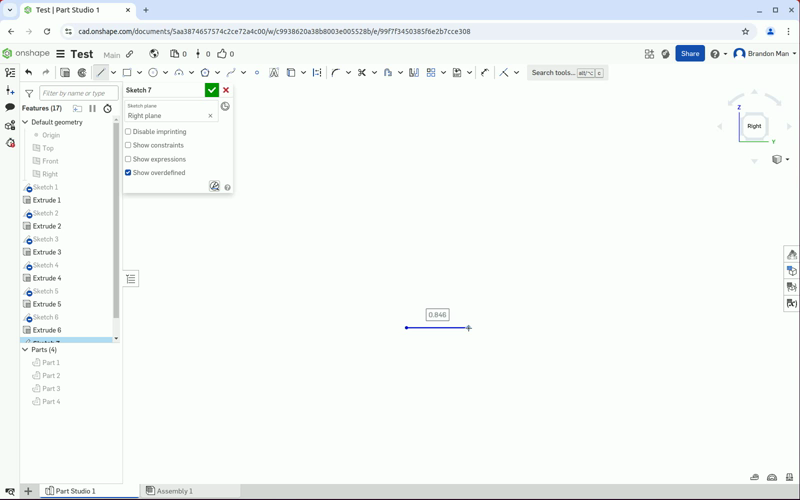
scroll(-6)
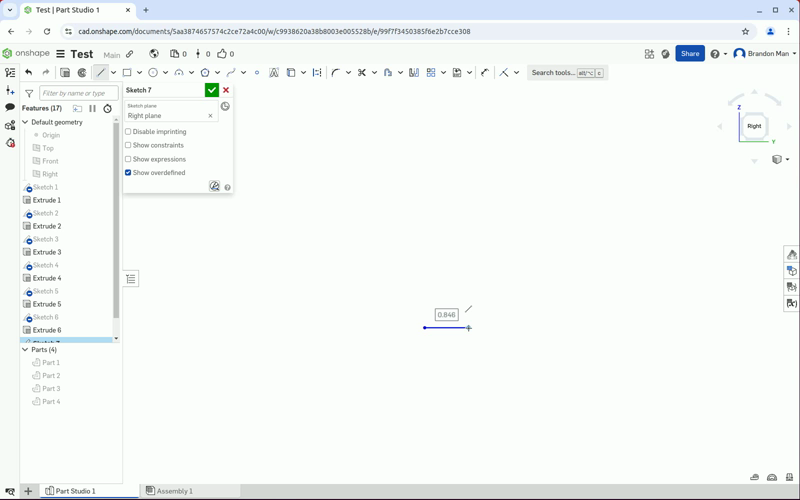
scroll(-6)
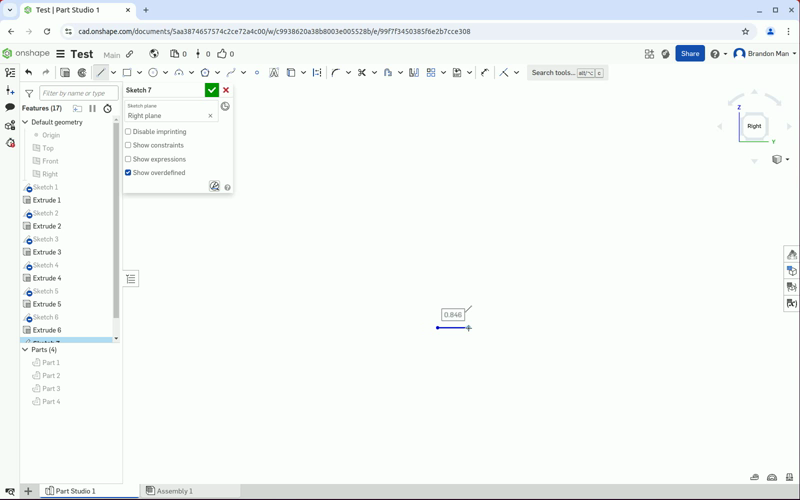
scroll(-6)
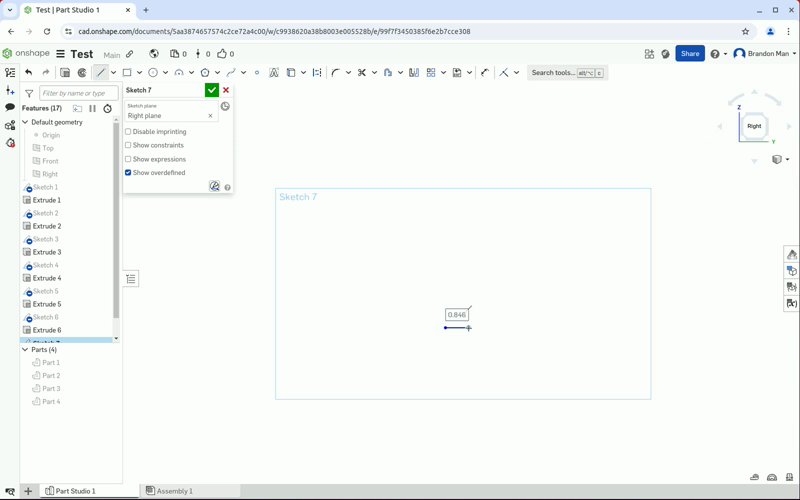
scroll(-6)
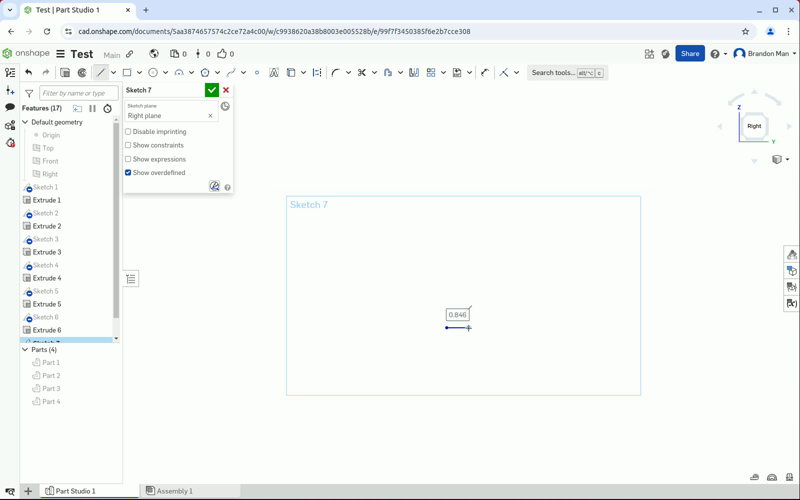
scroll(-6)
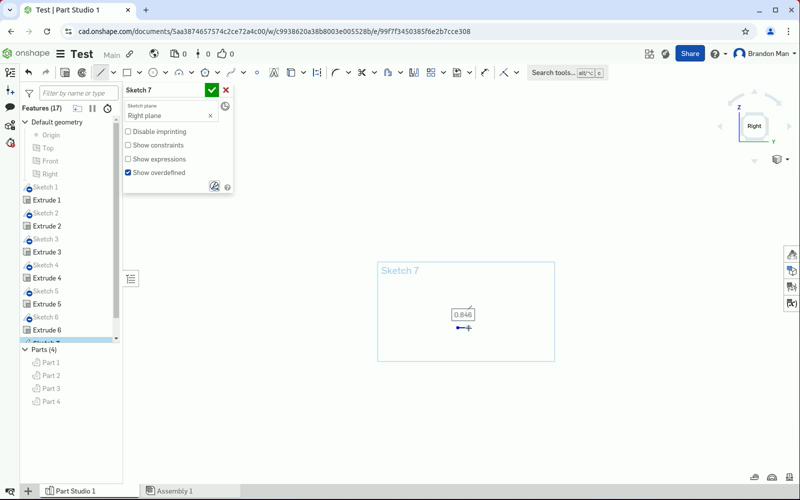
scroll(-6)
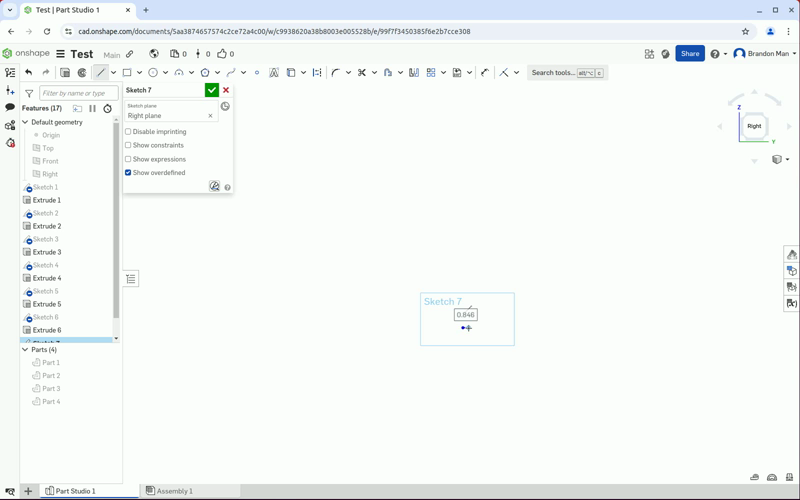
key_up(shift)
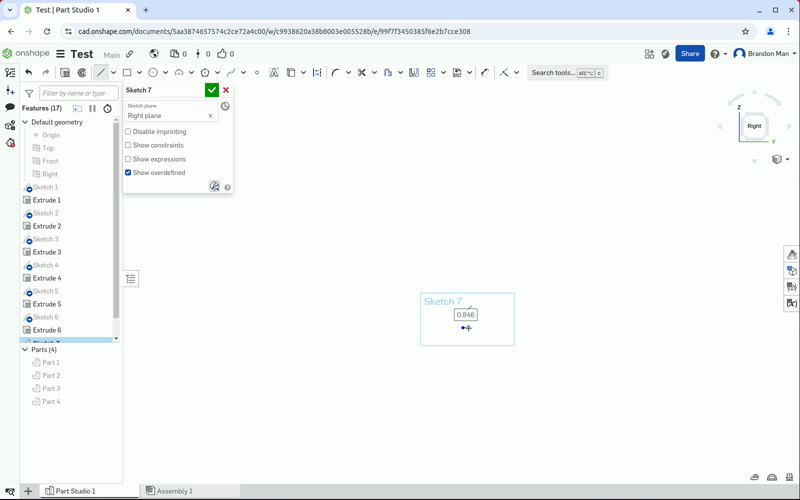
key_down(shift)
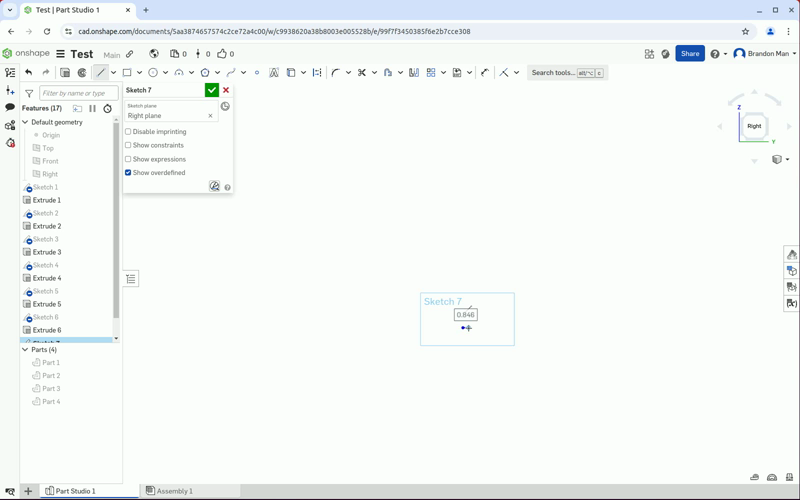
mouse_move(468, 237)
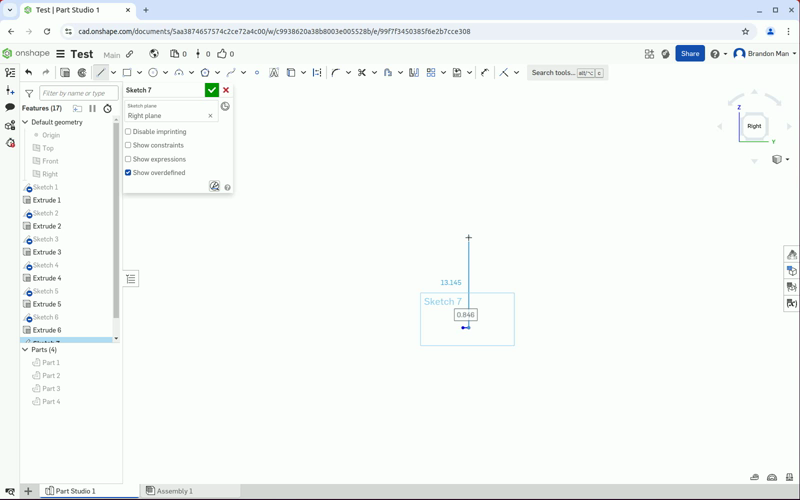
click(468, 237)
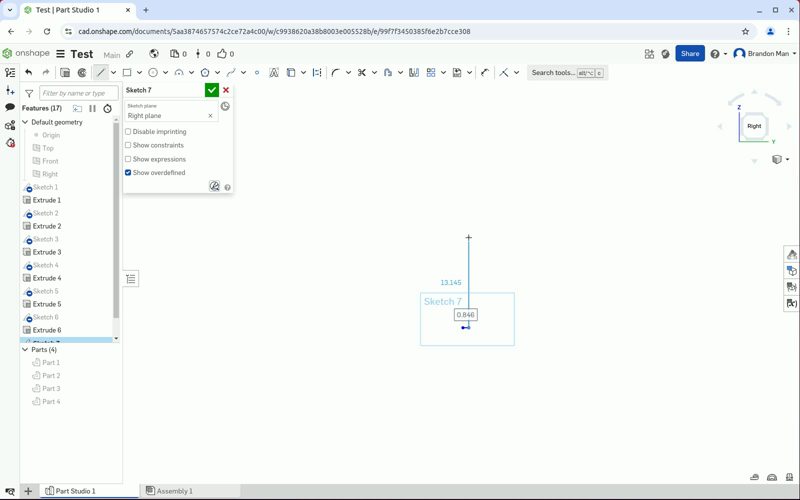
key_up(shift)
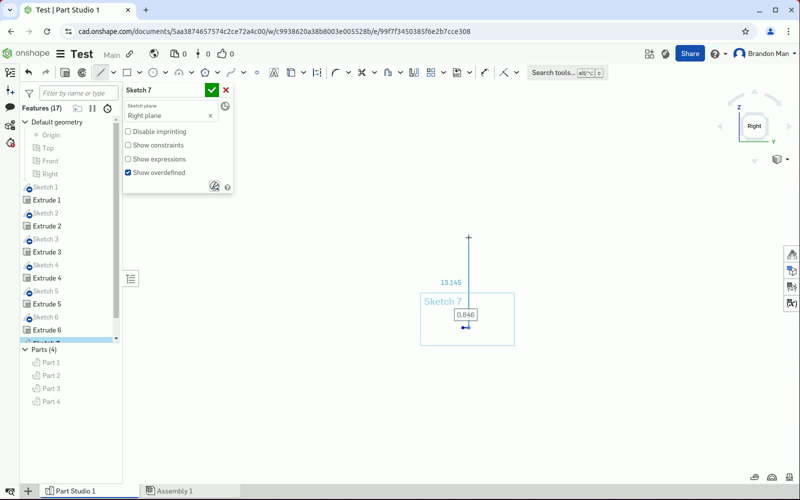
key_down(shift)
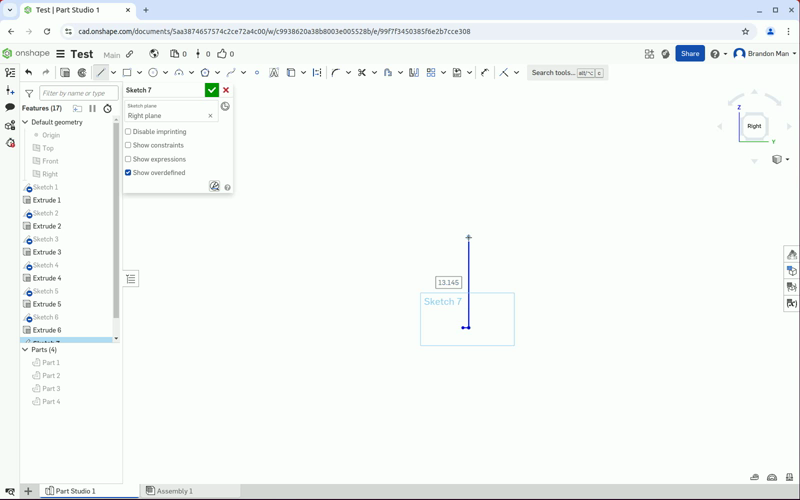
mouse_move(498, 237)
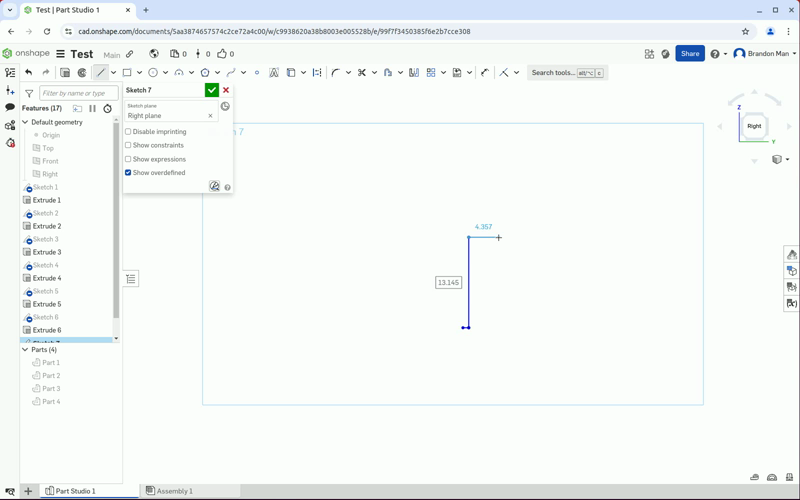
mouse_move(463, 237)
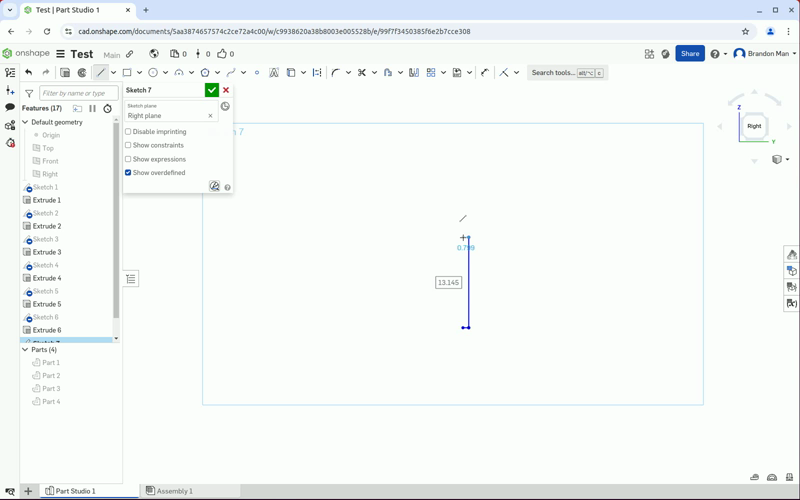
scroll(6)
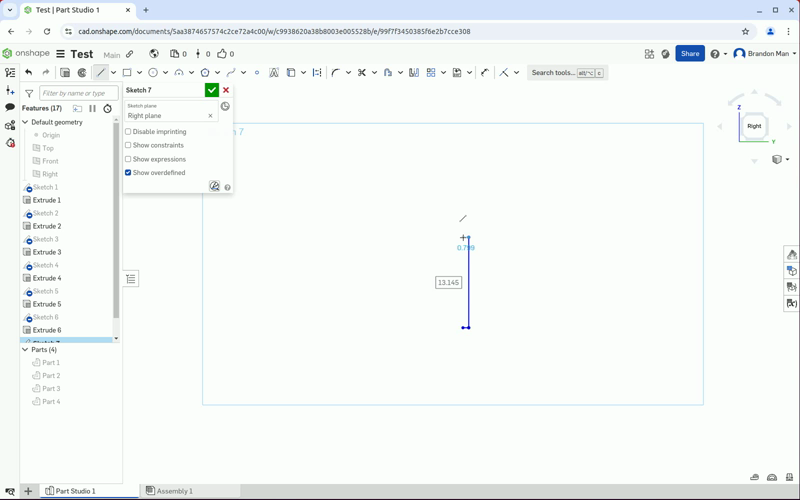
scroll(6)
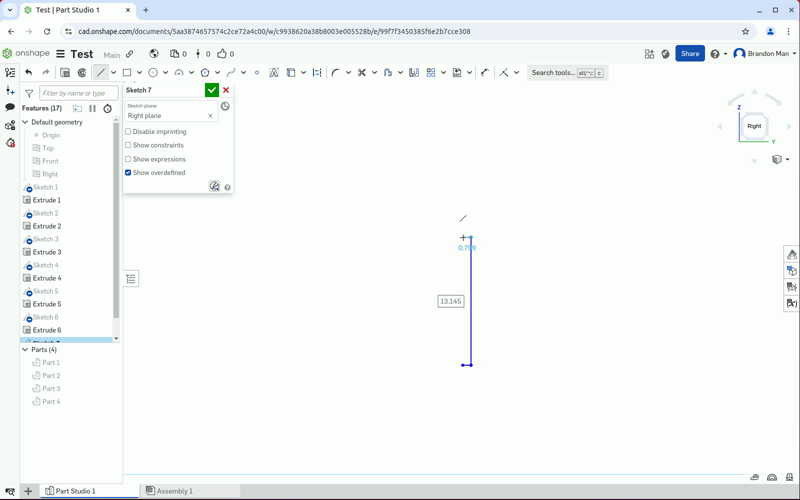
scroll(6)
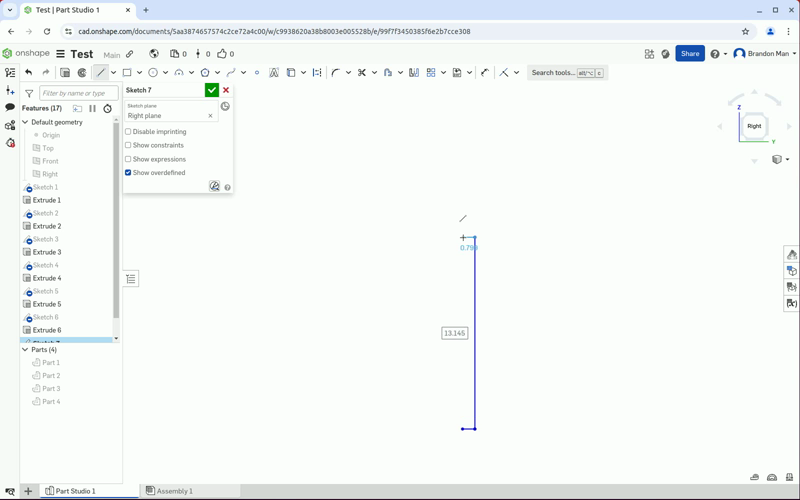
scroll(6)
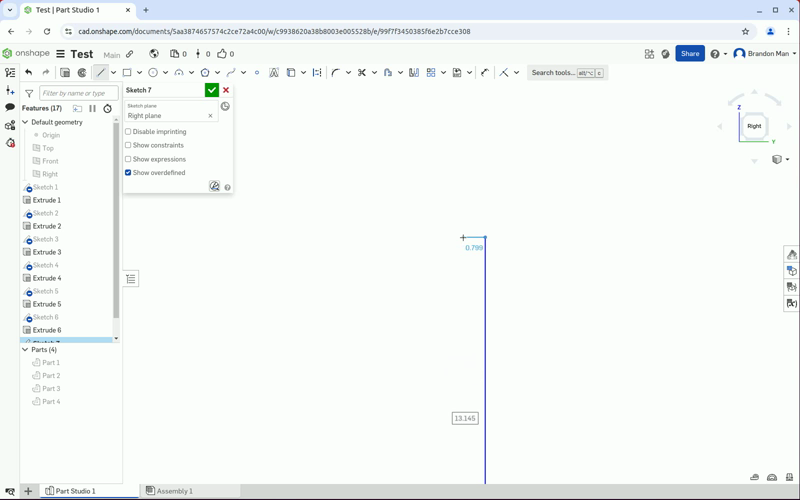
scroll(6)
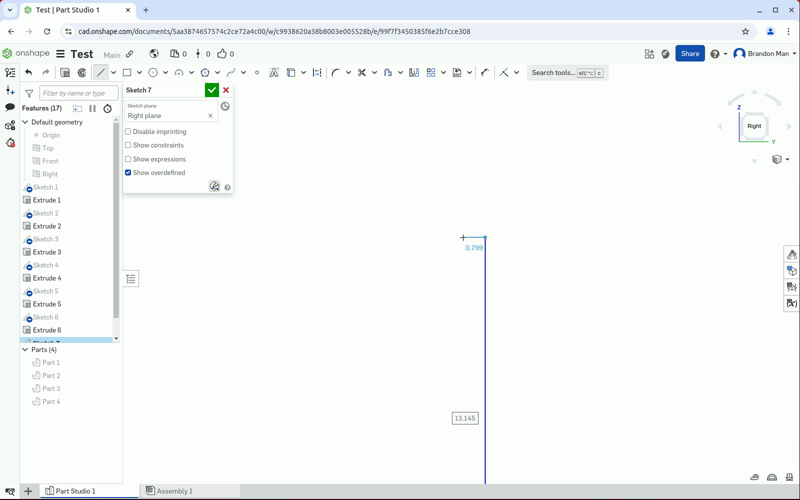
scroll(6)
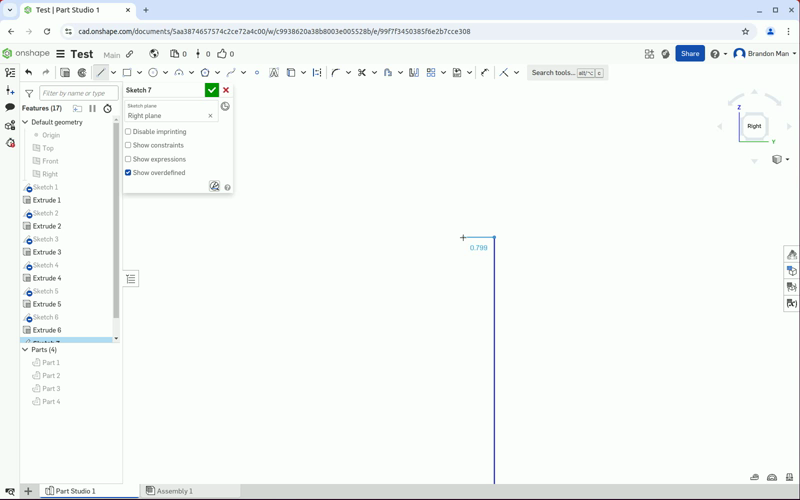
scroll(6)
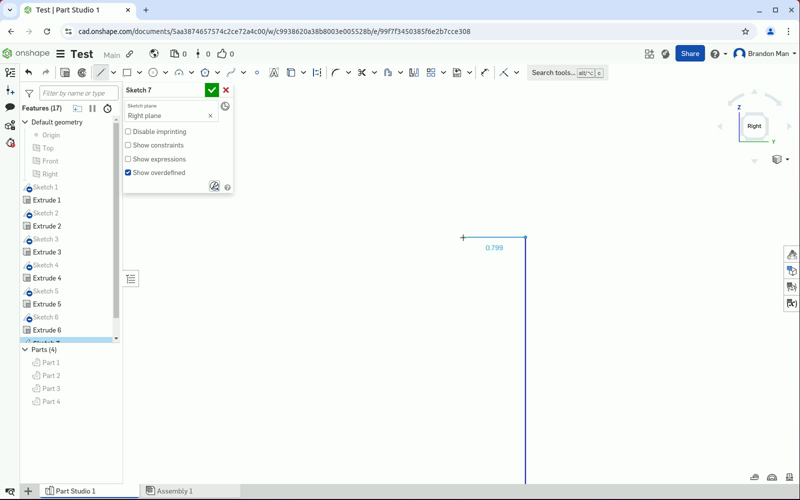
click(463, 237)
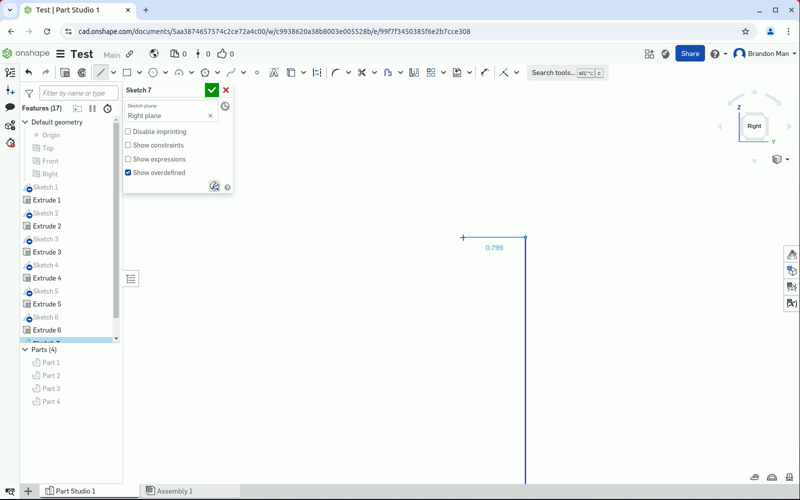
scroll(-6)
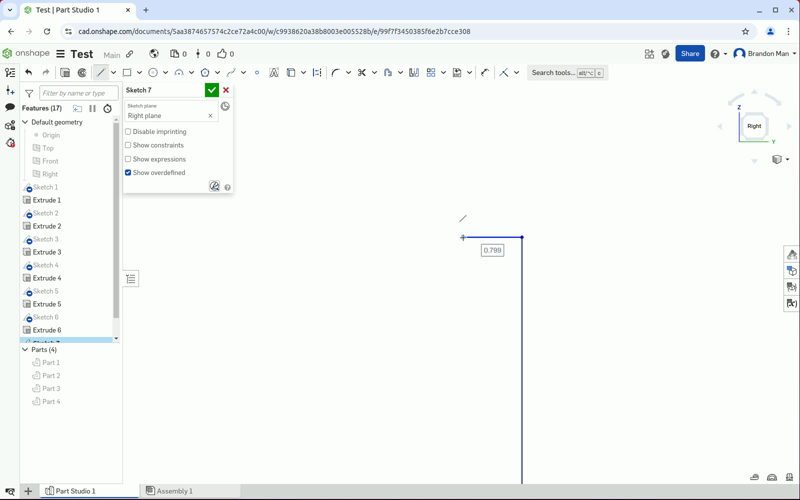
scroll(-6)
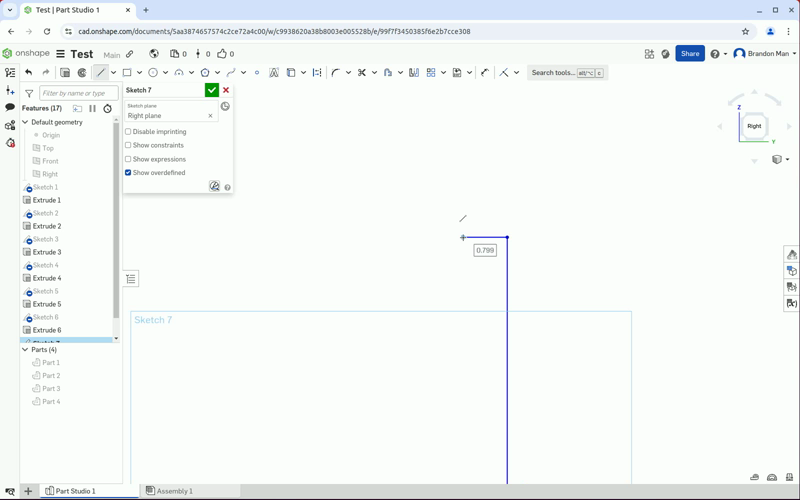
scroll(-6)
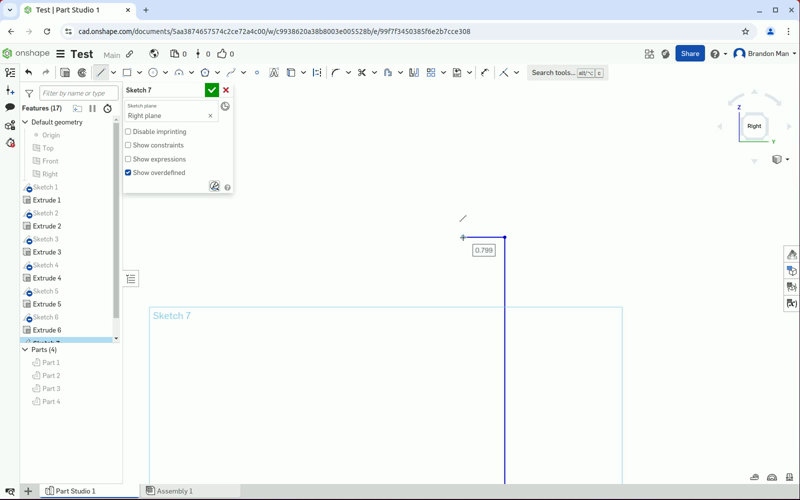
scroll(-6)
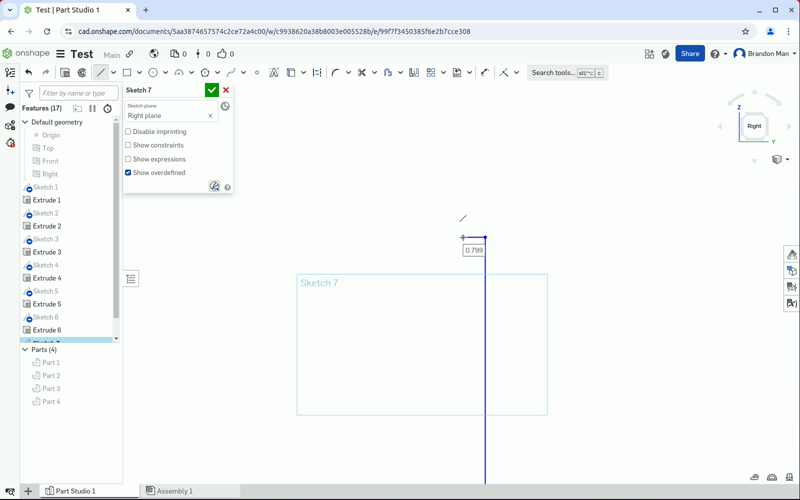
scroll(-6)
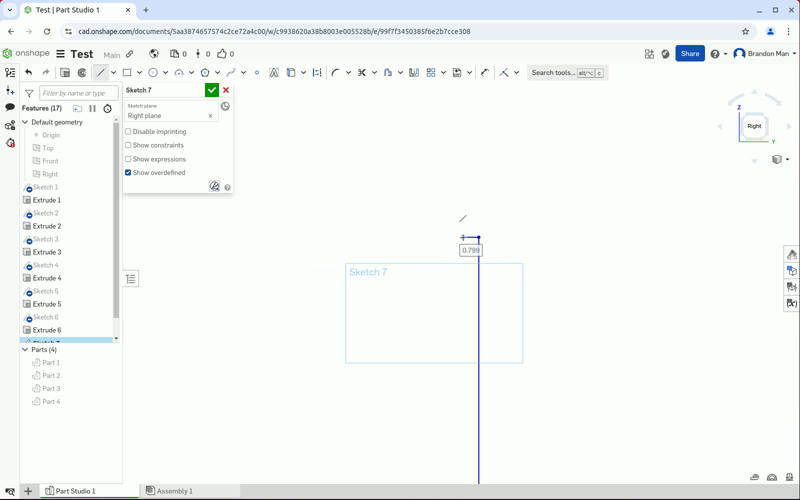
scroll(-6)
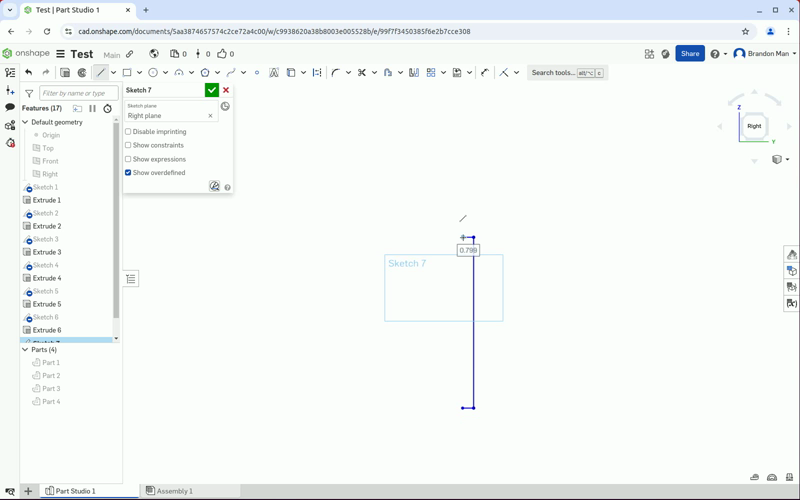
scroll(-6)
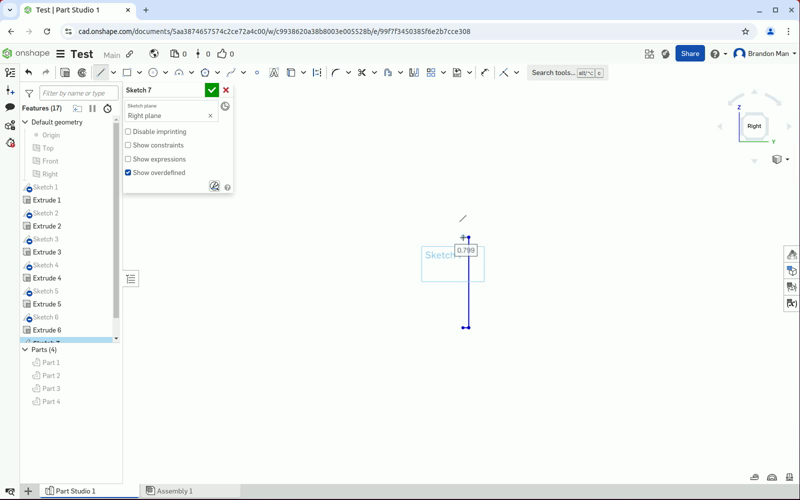
key_up(shift)
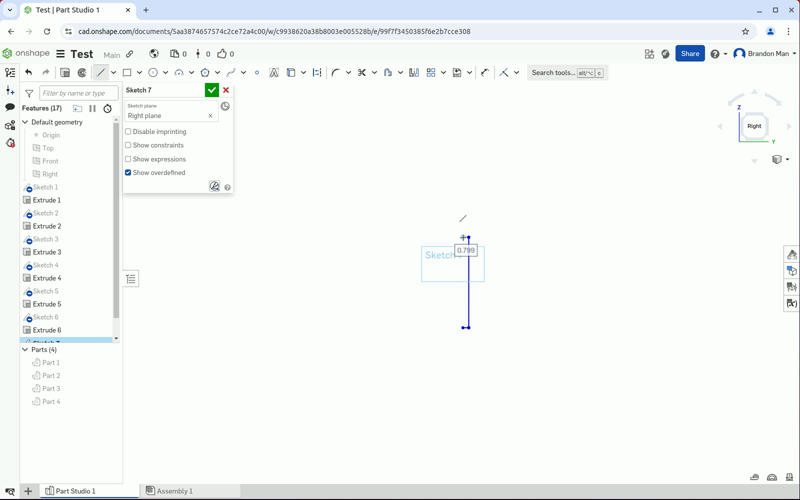
key_down(shift)
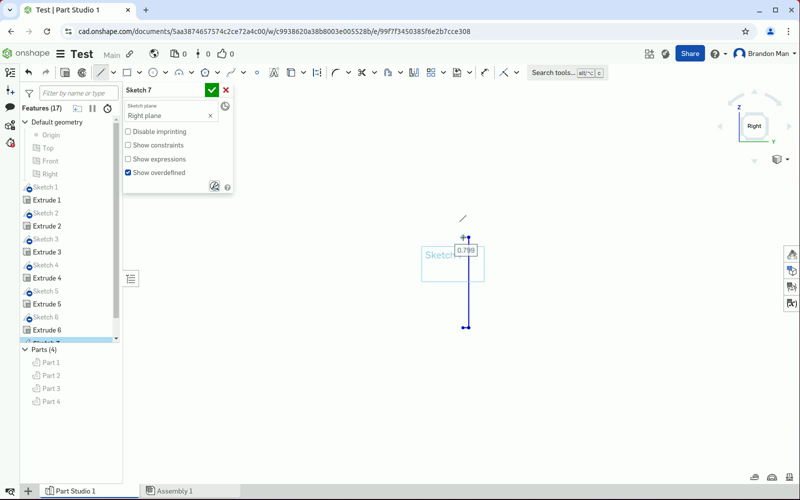
mouse_move(463, 327)
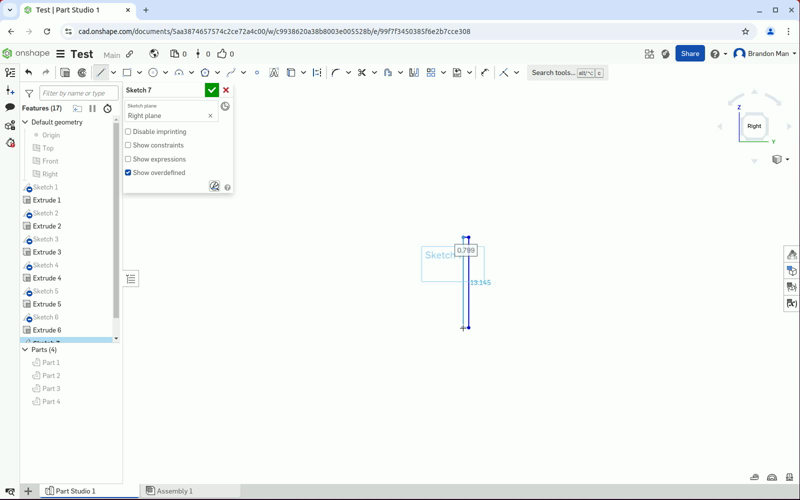
key_up(shift)
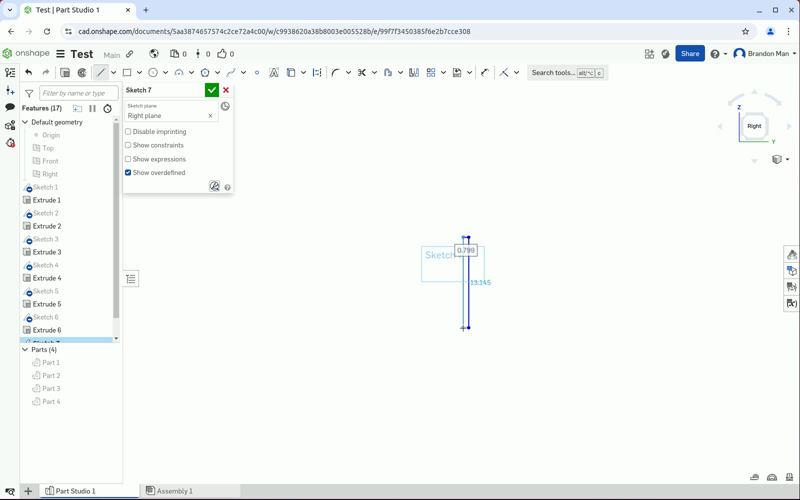
click(463, 327)
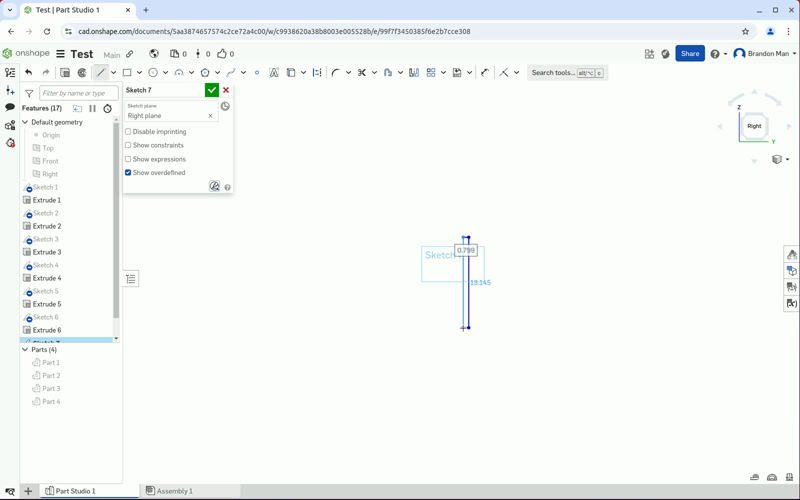
key(esc)
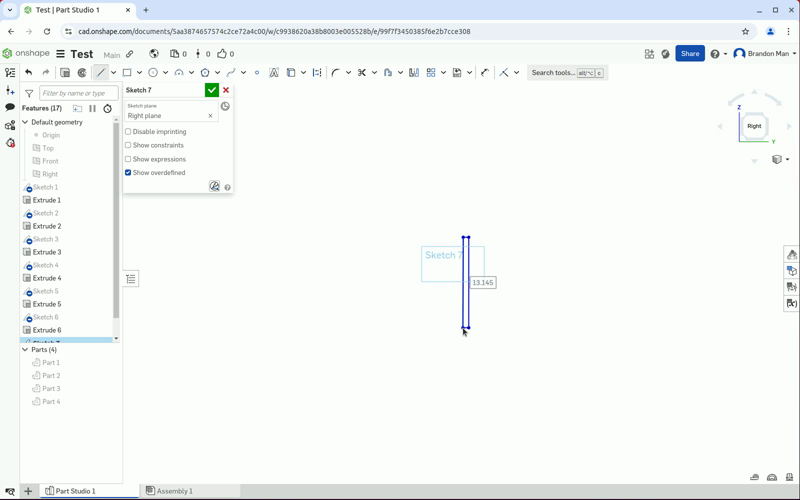
mouse_move(467, 319)
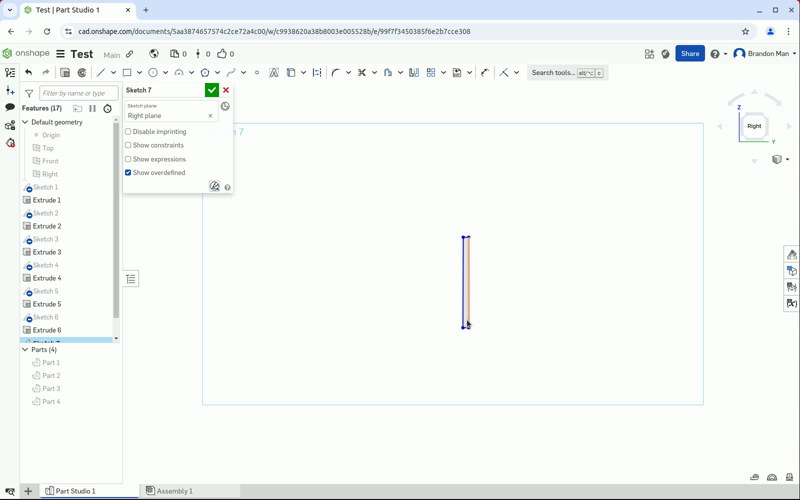
scroll(6)
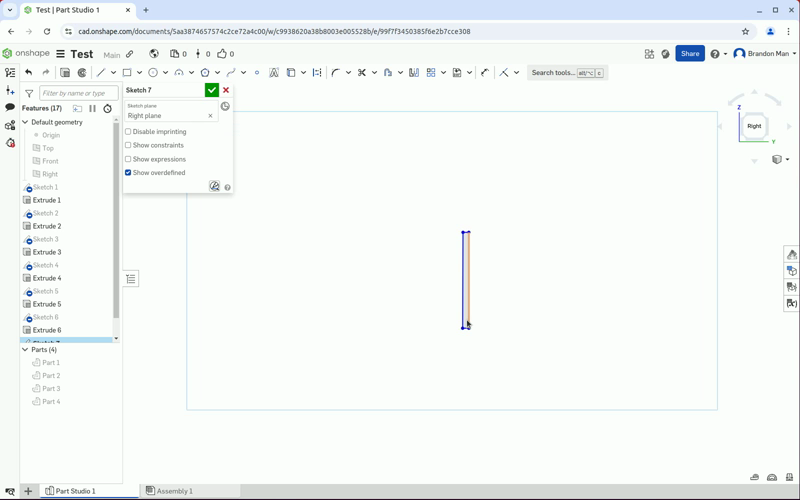
scroll(6)
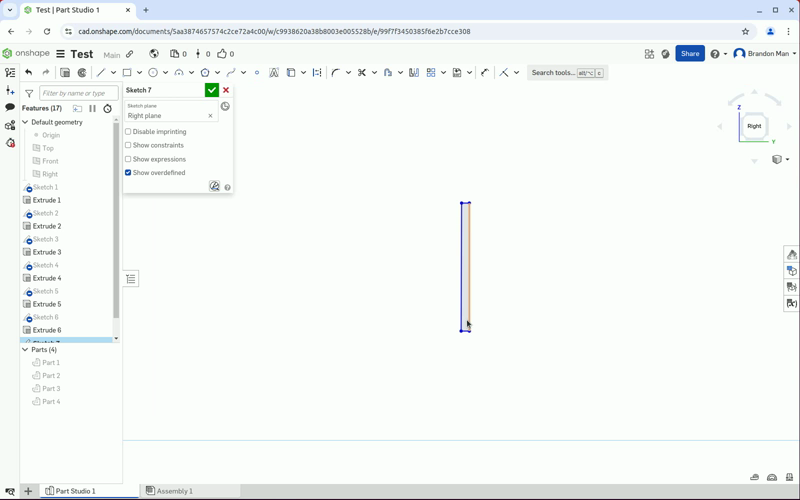
scroll(6)
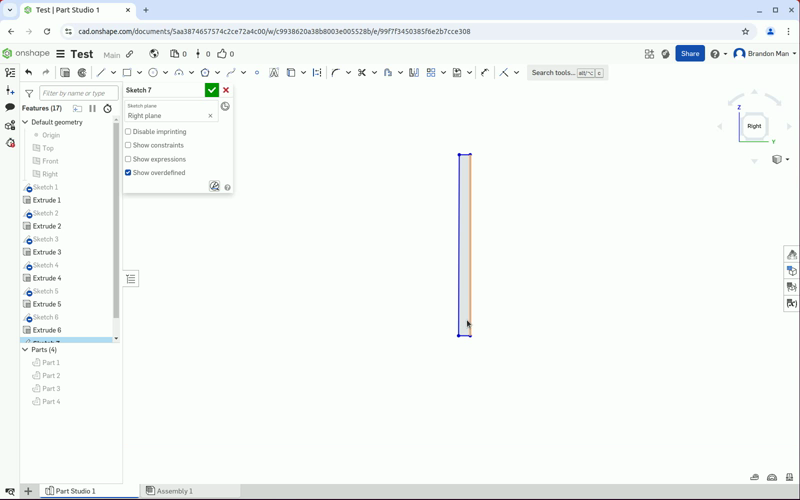
scroll(6)
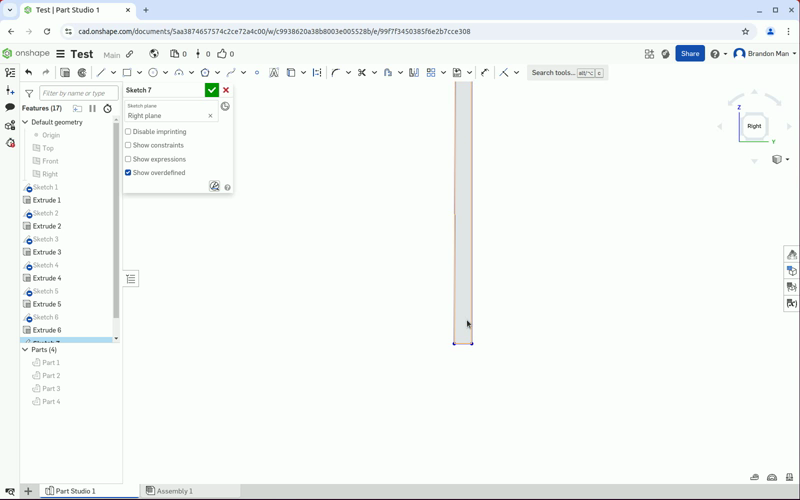
scroll(6)
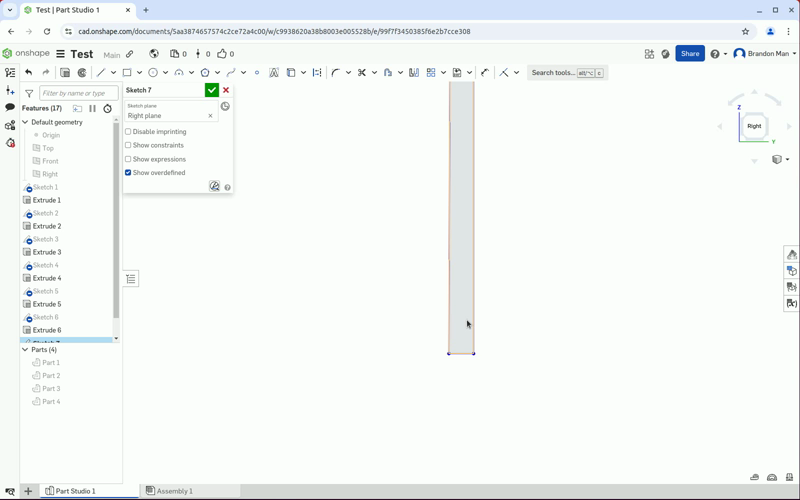
scroll(6)
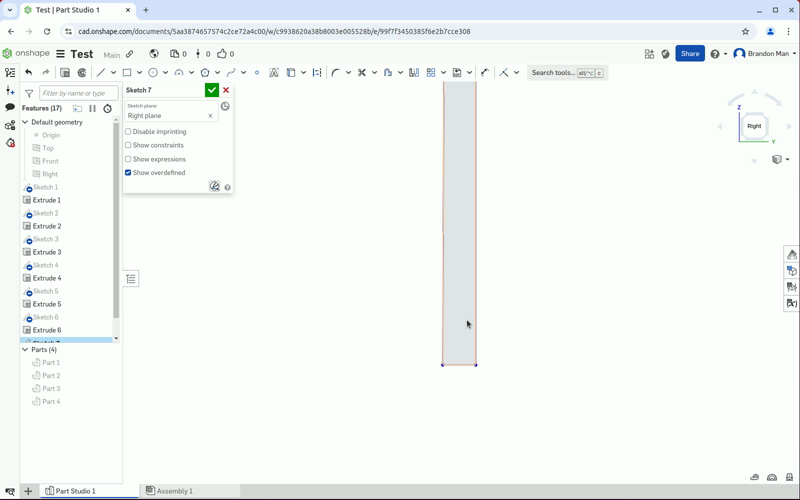
scroll(6)
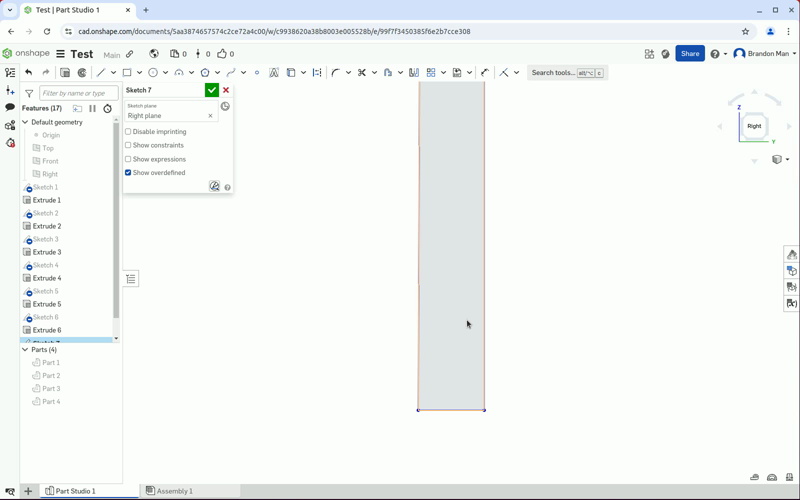
click(467, 319)
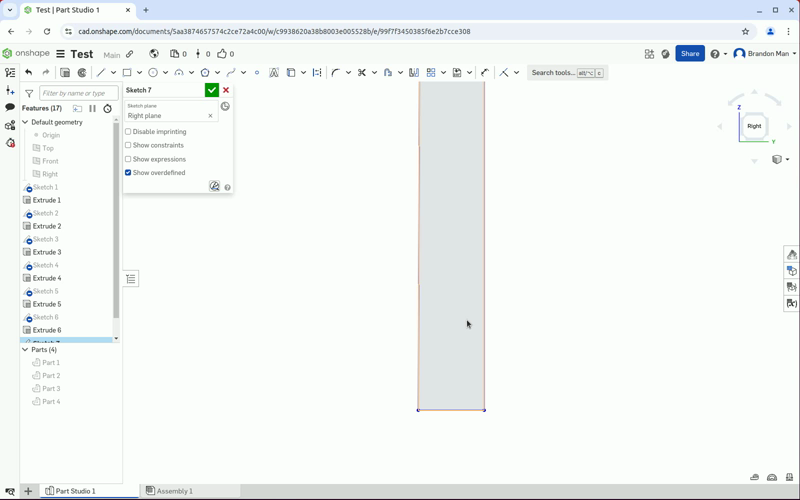
scroll(-6)
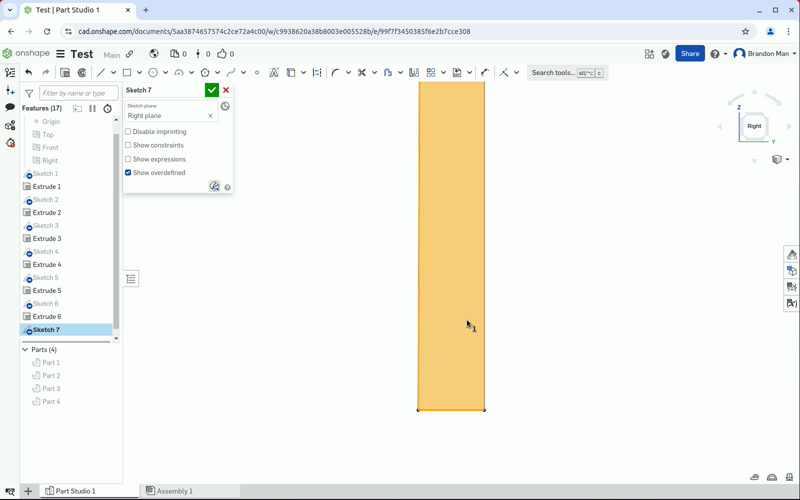
scroll(-6)
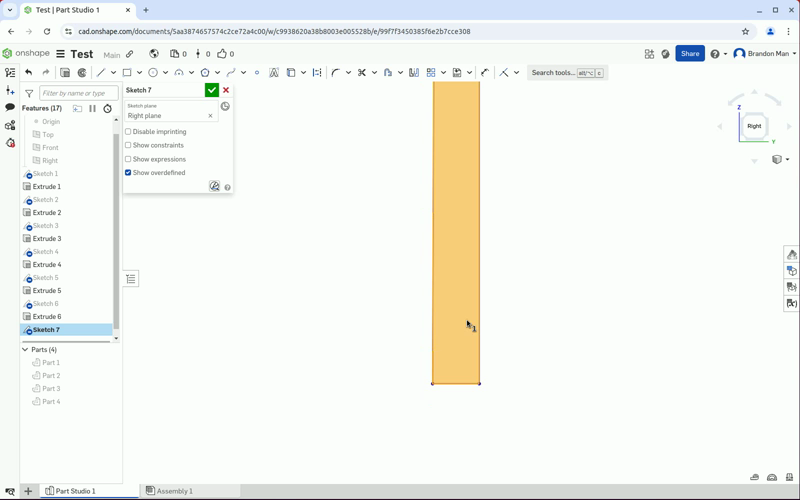
scroll(-6)
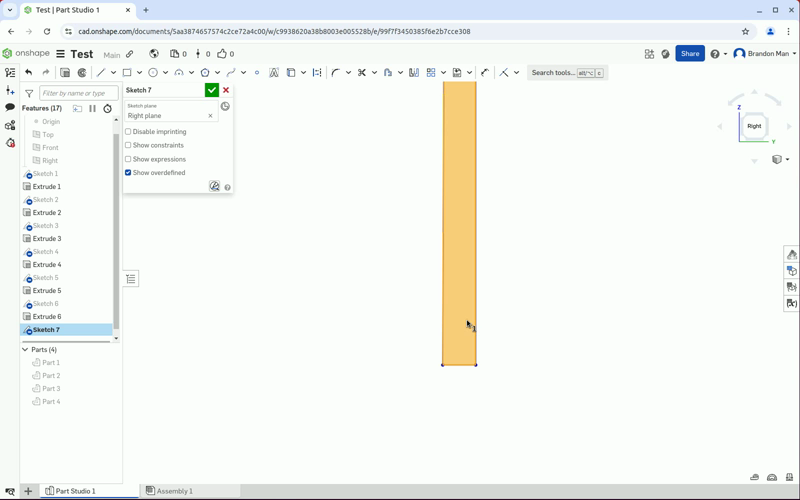
scroll(-6)
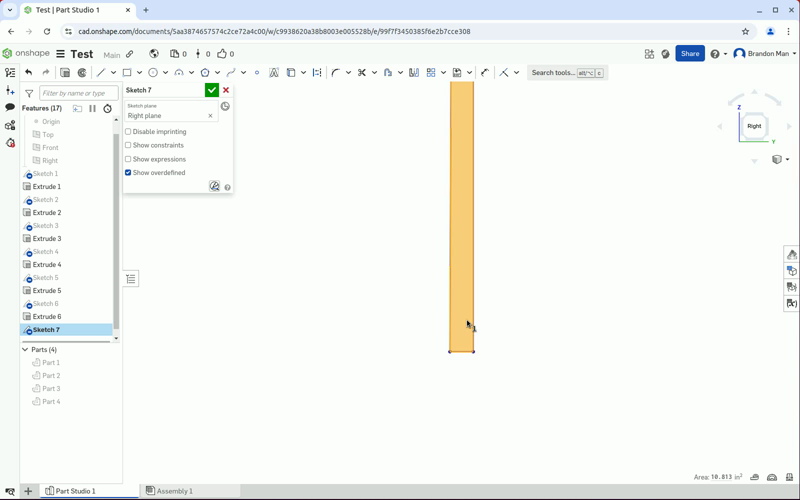
scroll(-6)
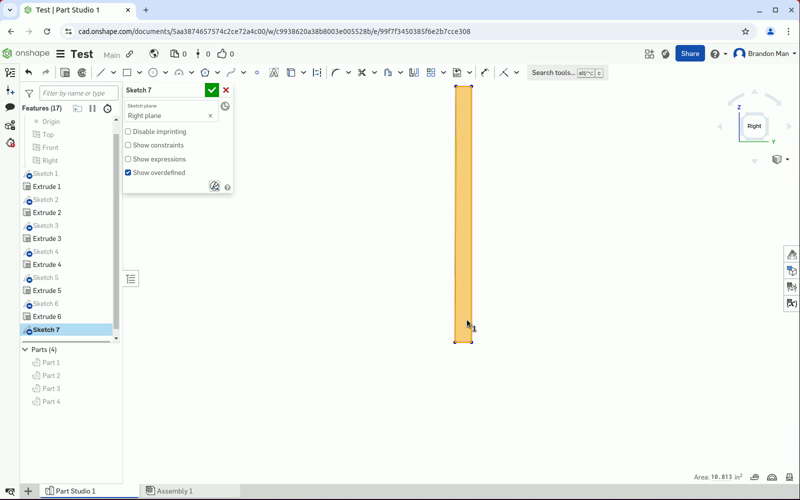
scroll(-6)
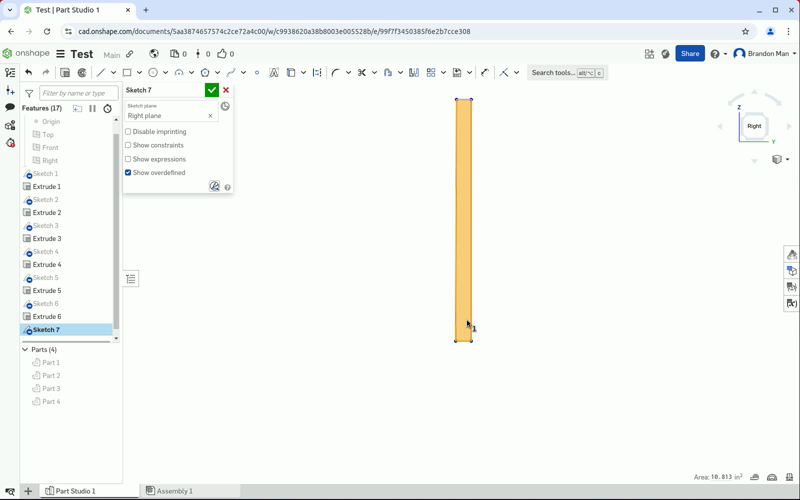
scroll(-6)
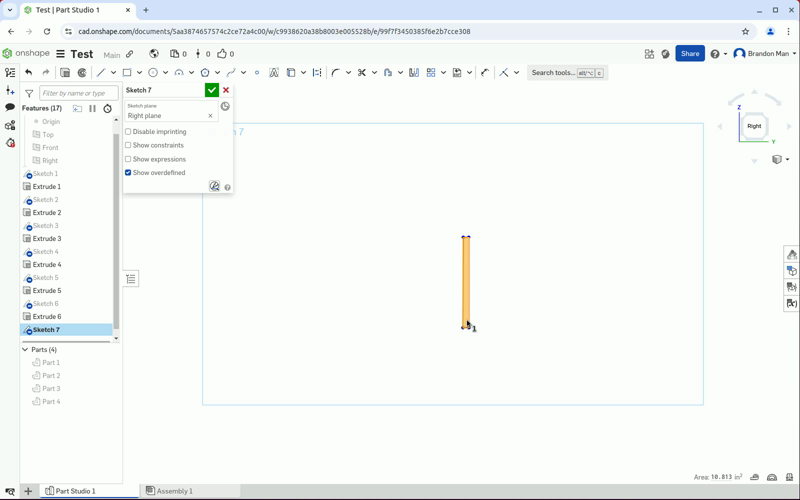
mouse_move(73, 352)
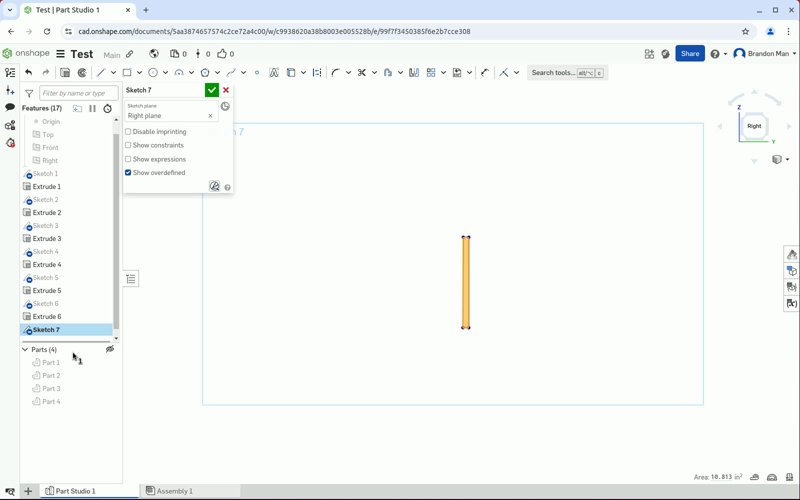
key(shift+y)
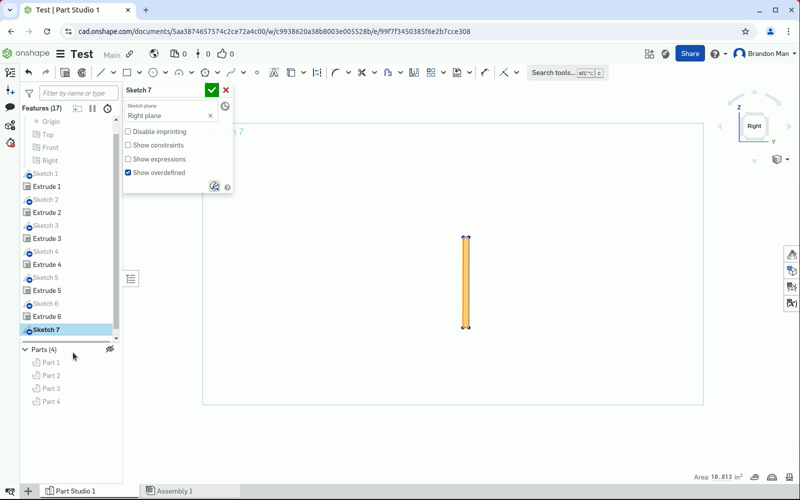
key(shift+e)
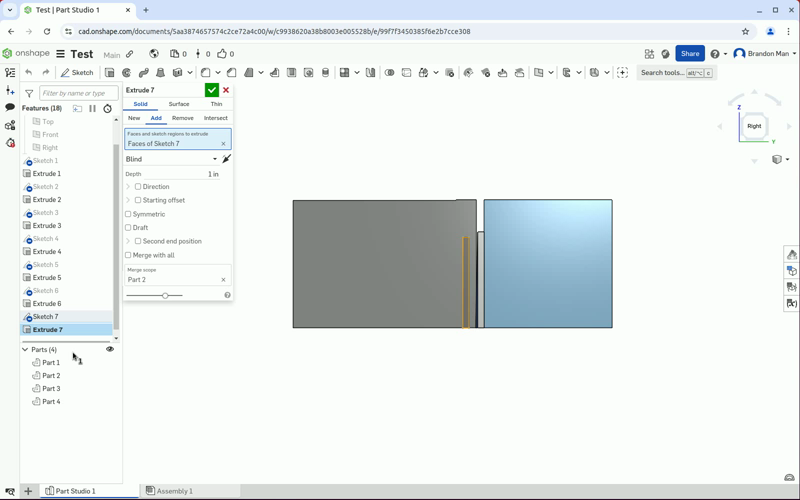
mouse_move(143, 106)
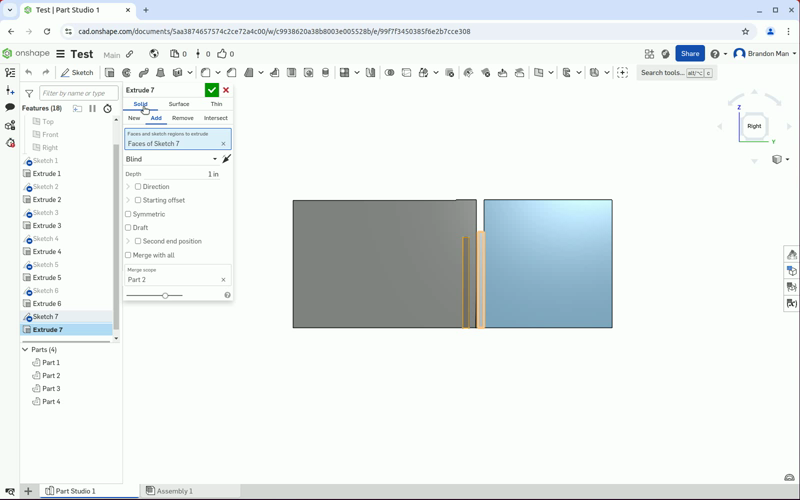
click(143, 106)
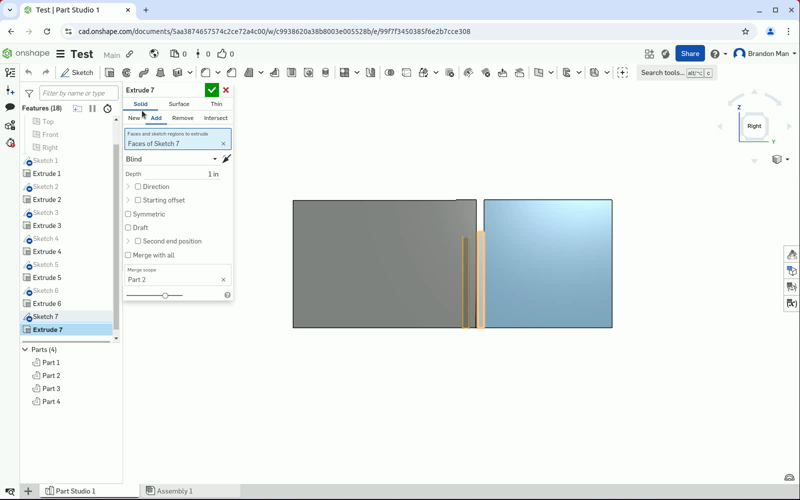
mouse_move(137, 120)
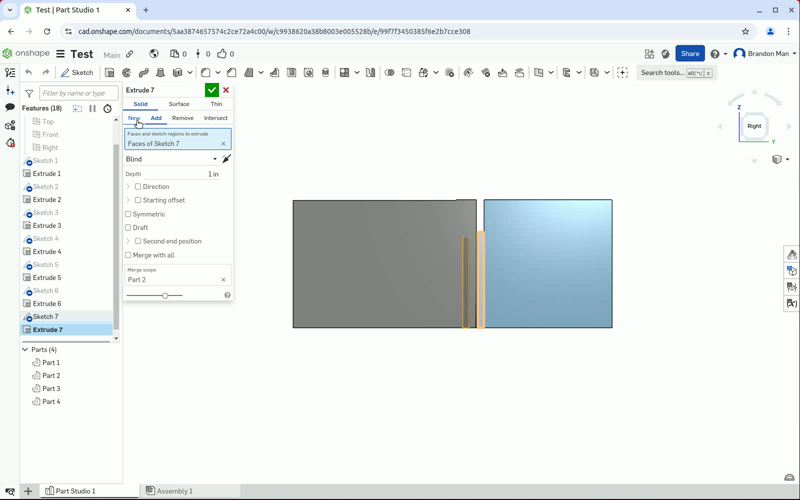
click(137, 120)
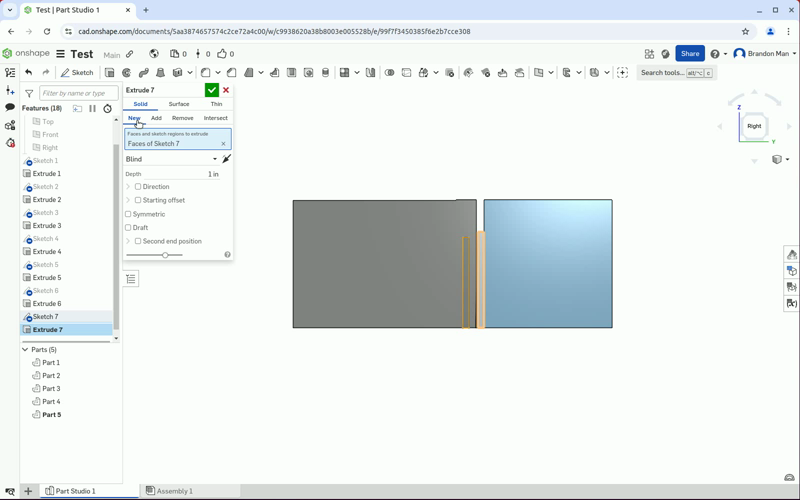
key(tab, 4)
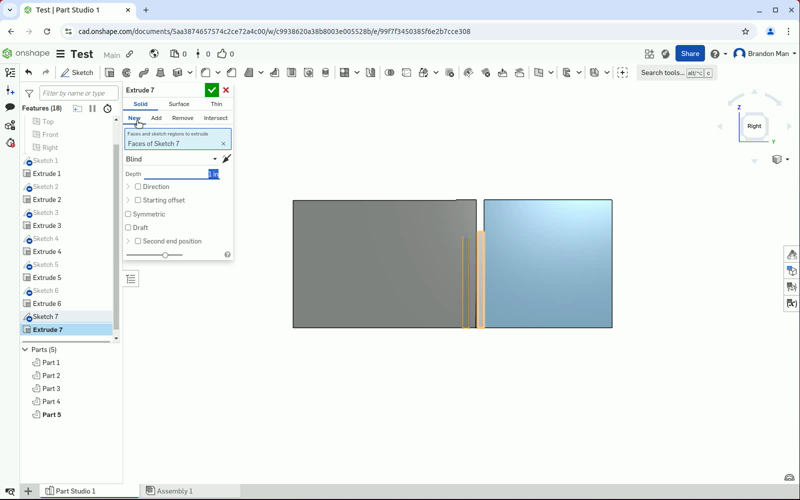
text(0.481)
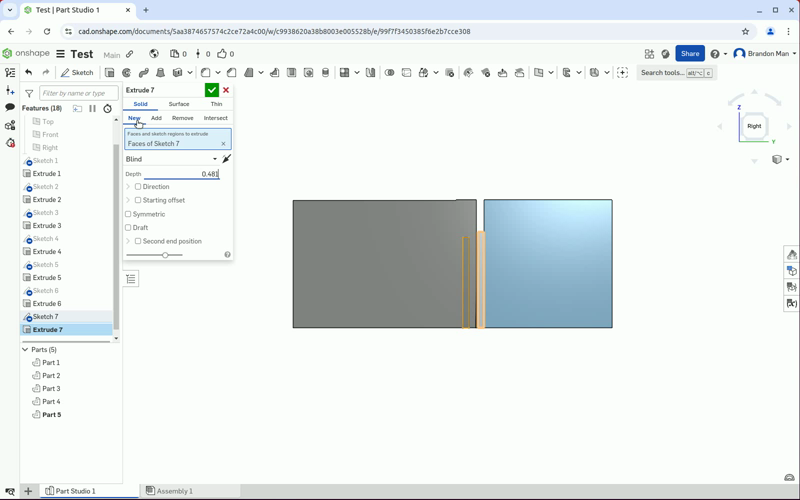
key(enter)
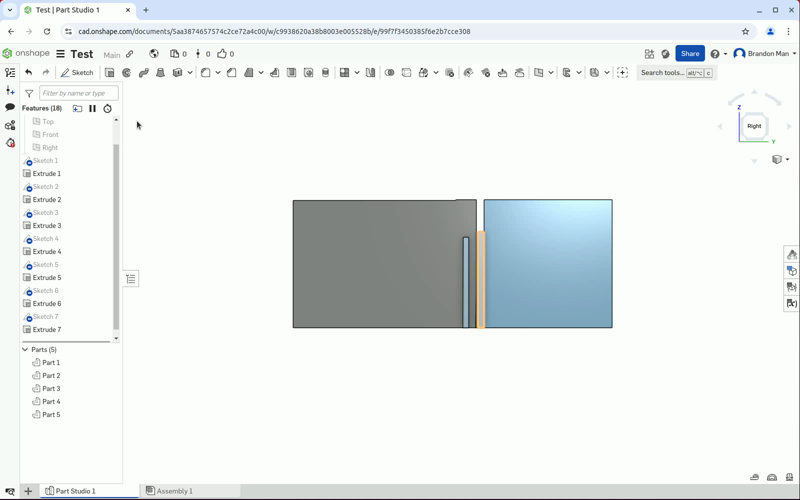
key(shift+h)
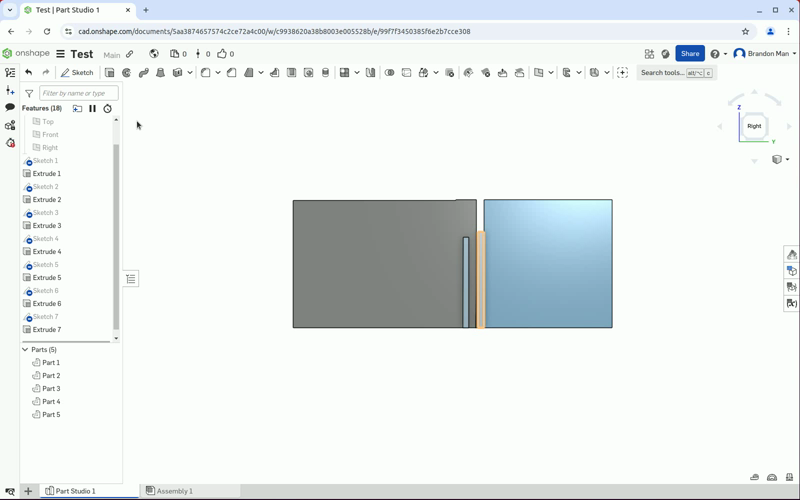
key(shift+h)
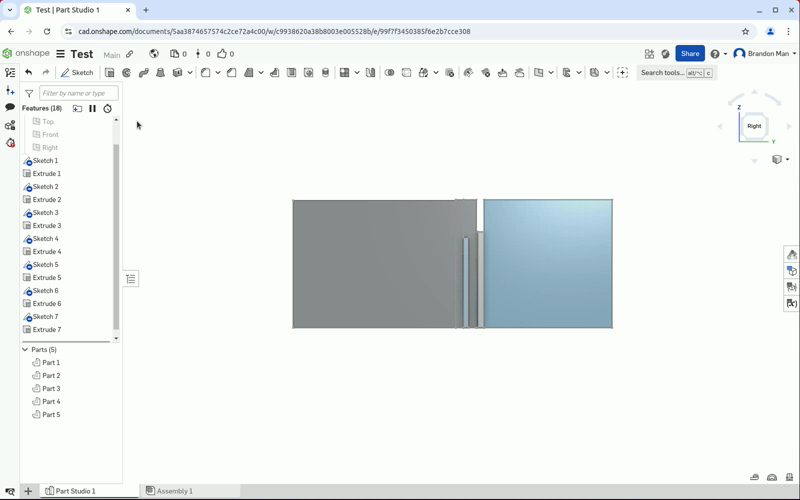
key(shift+7)
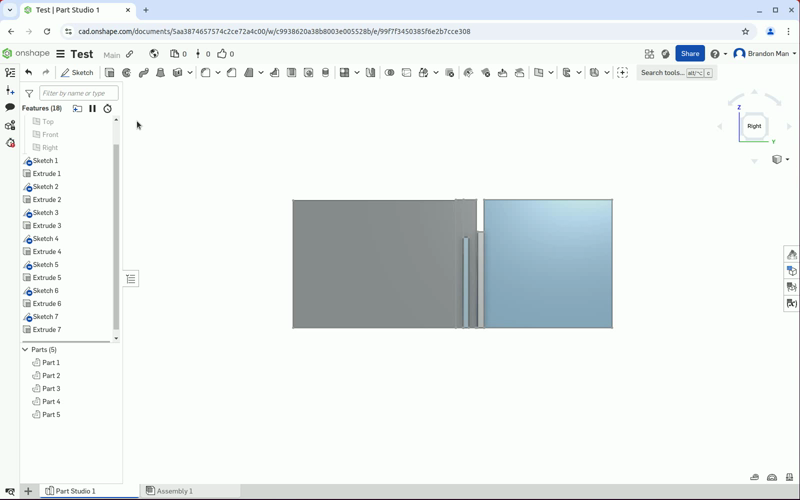
key(right, 2)
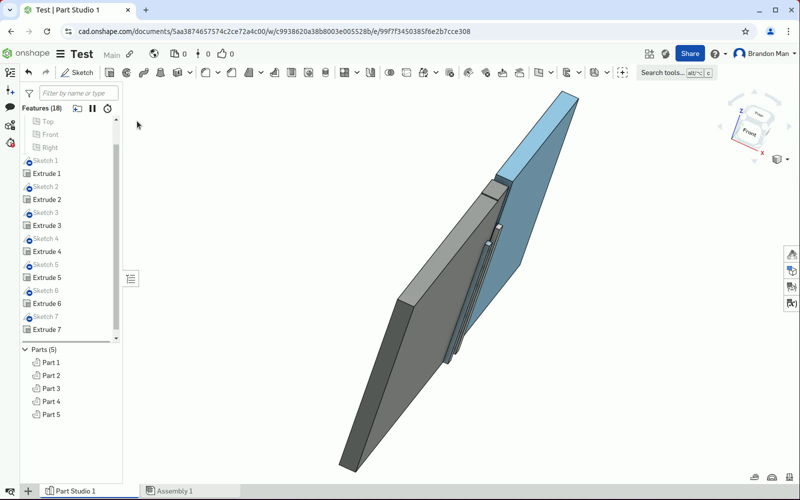
key(down, 2)
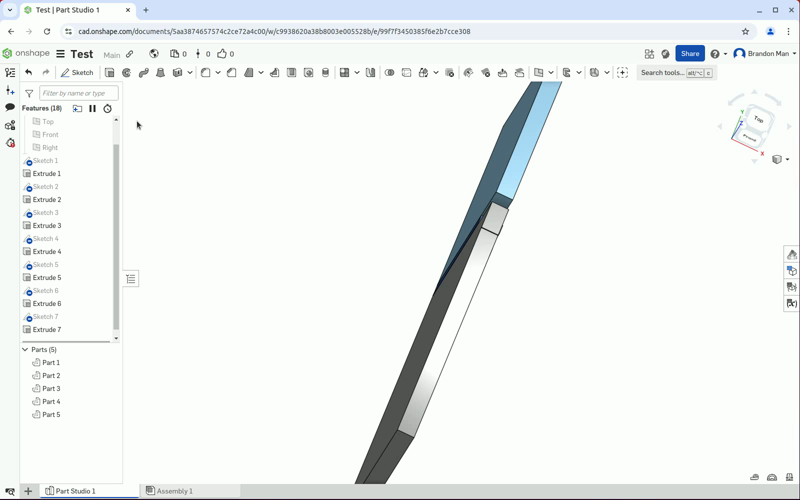
key(up, 2)
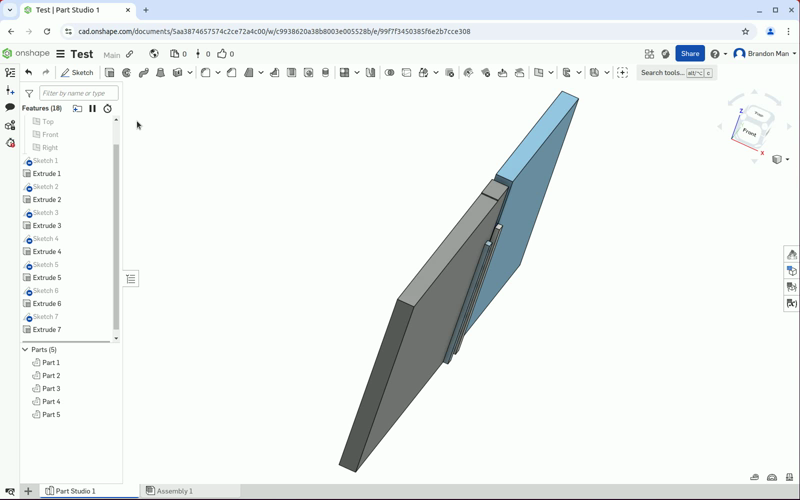
key(left, 2)
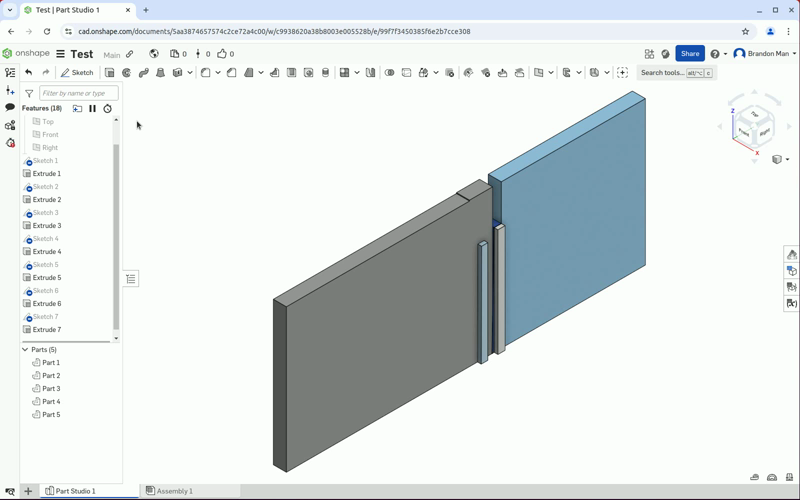
mouse_move(69, 163)
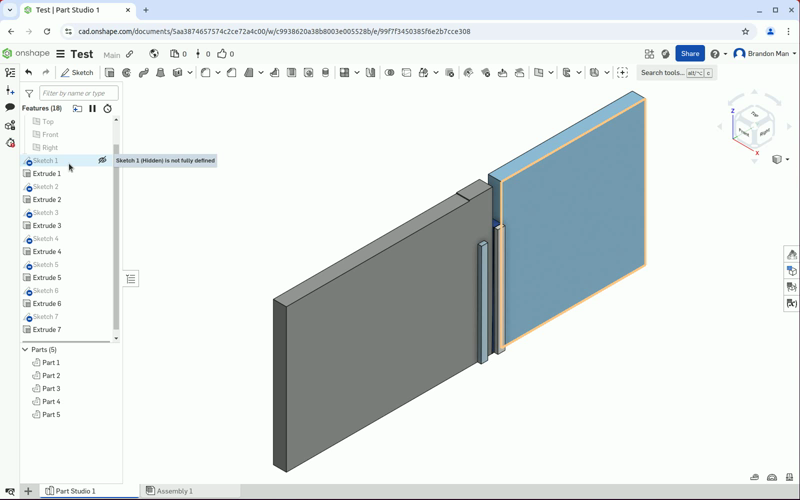
click(69, 163)